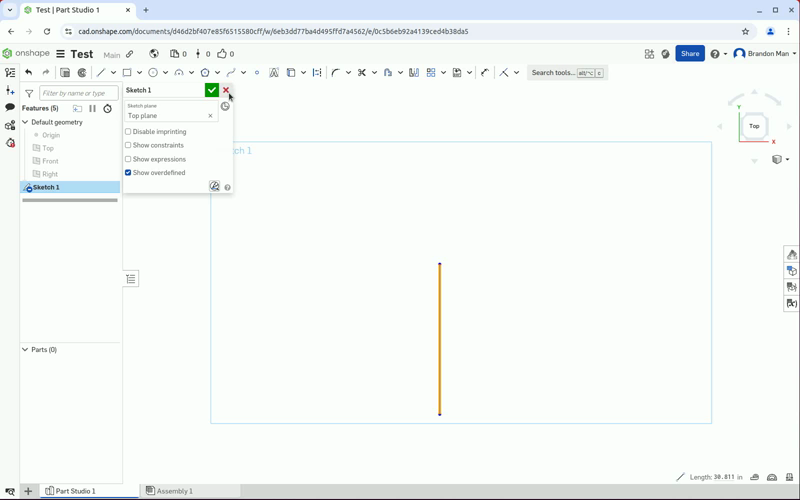
key(shift+h)
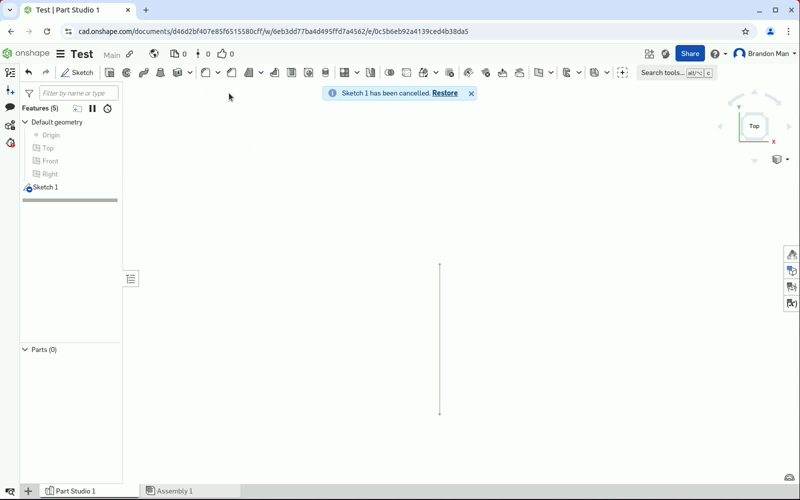
key(shift+s)
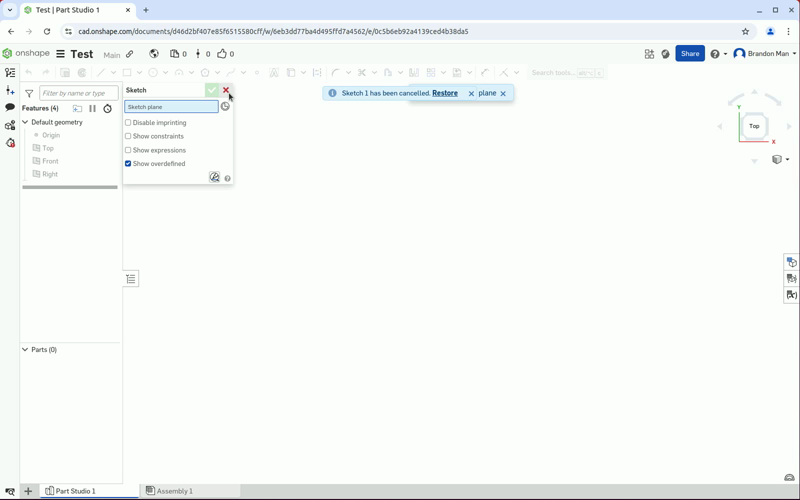
mouse_move(73, 150)
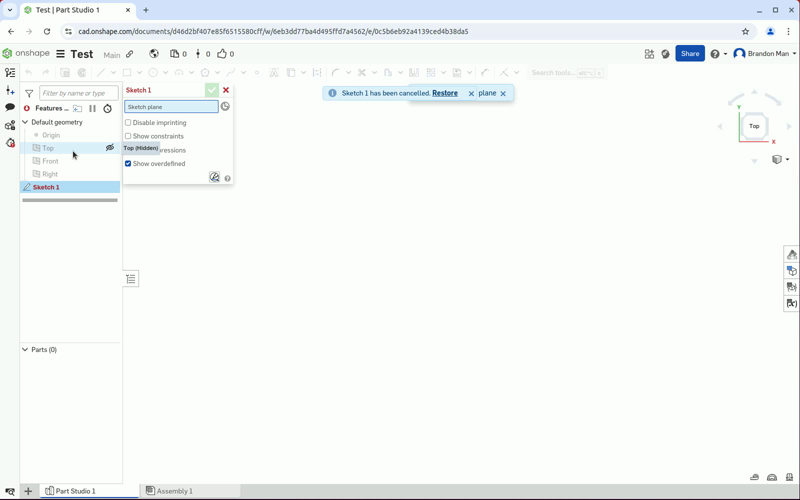
click(73, 150)
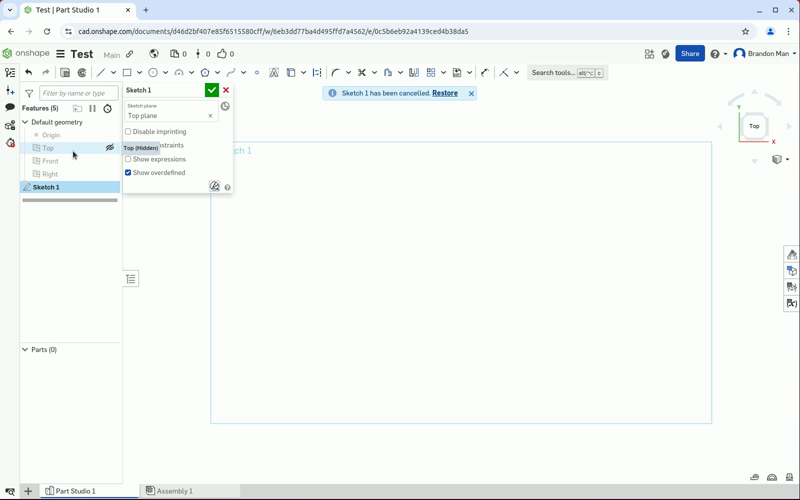
mouse_move(73, 352)
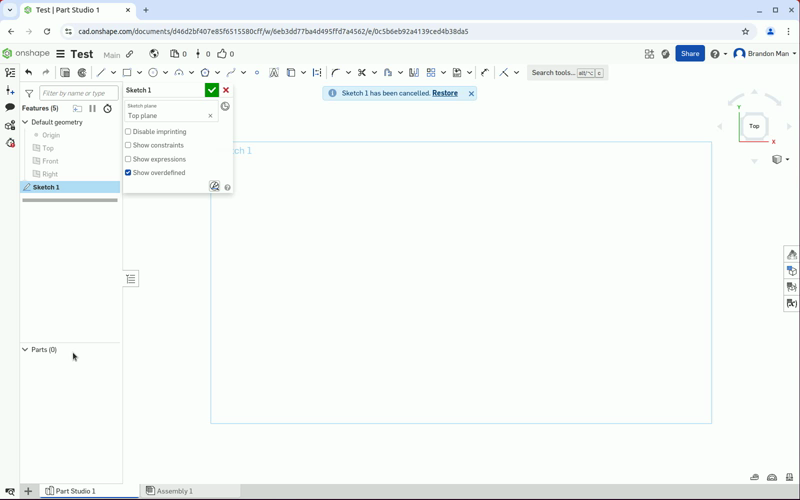
key(y)
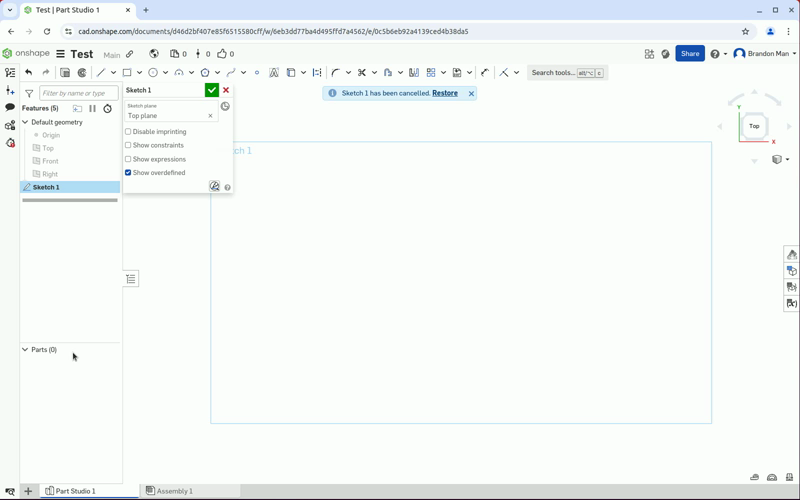
key(l)
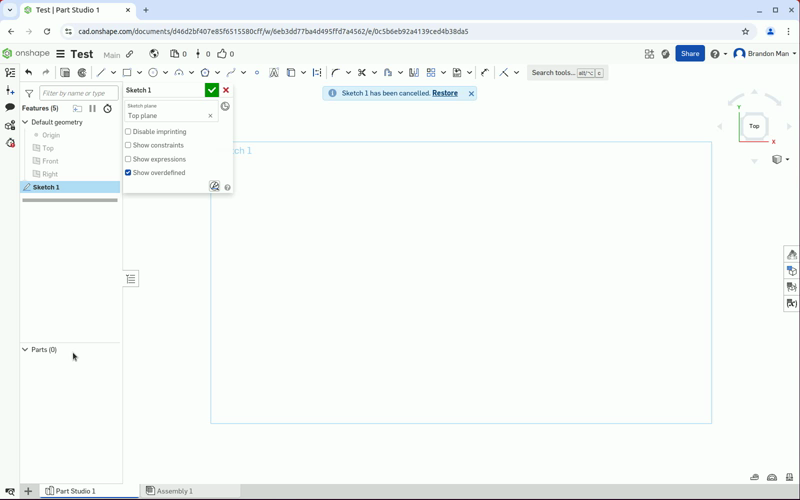
key_down(shift)
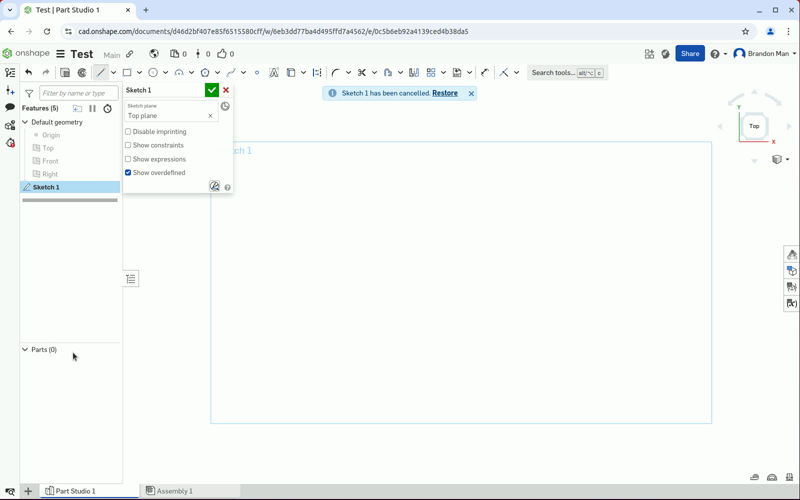
mouse_move(453, 349)
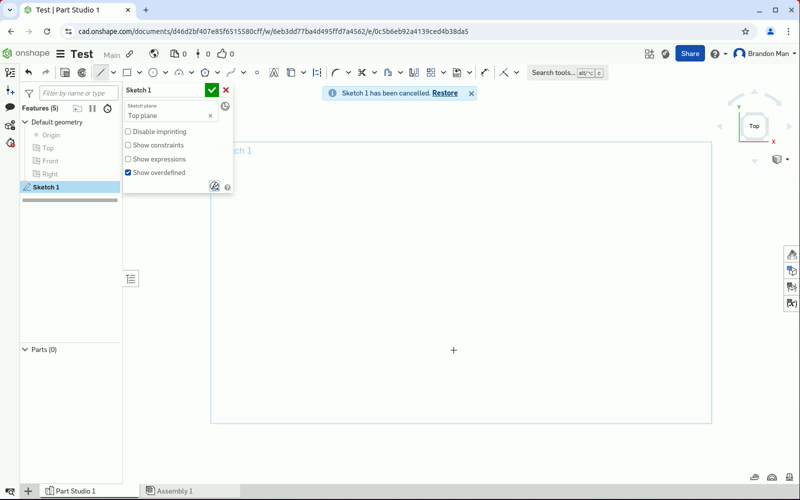
click(453, 349)
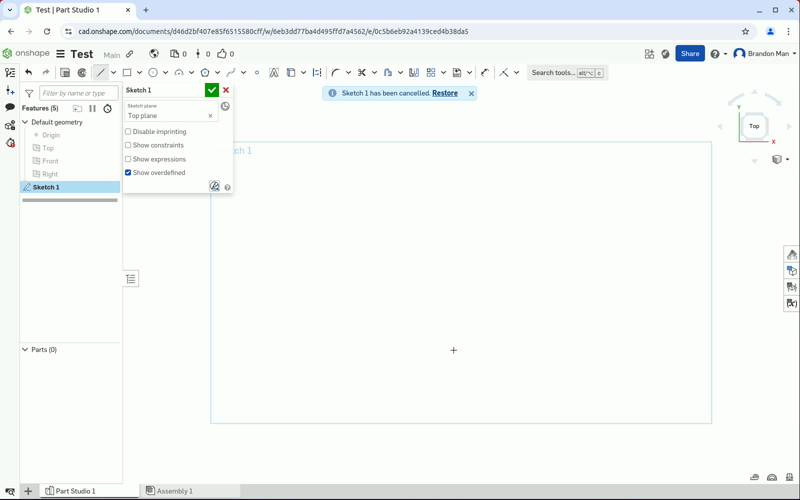
key_up(shift)
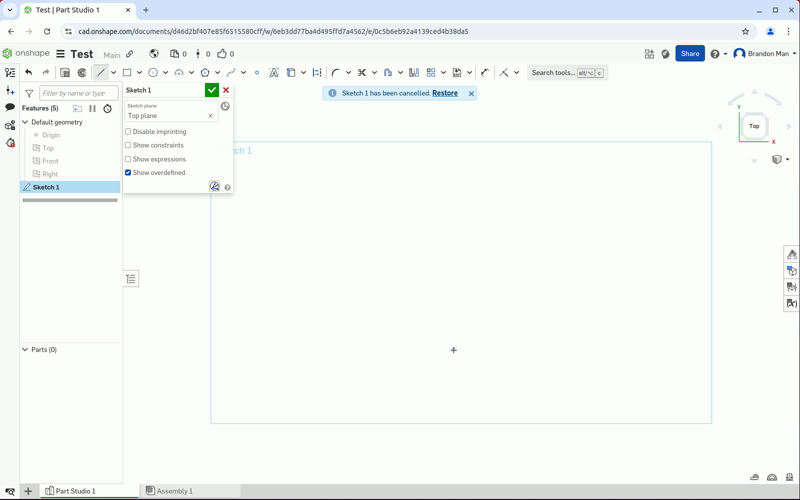
key_down(shift)
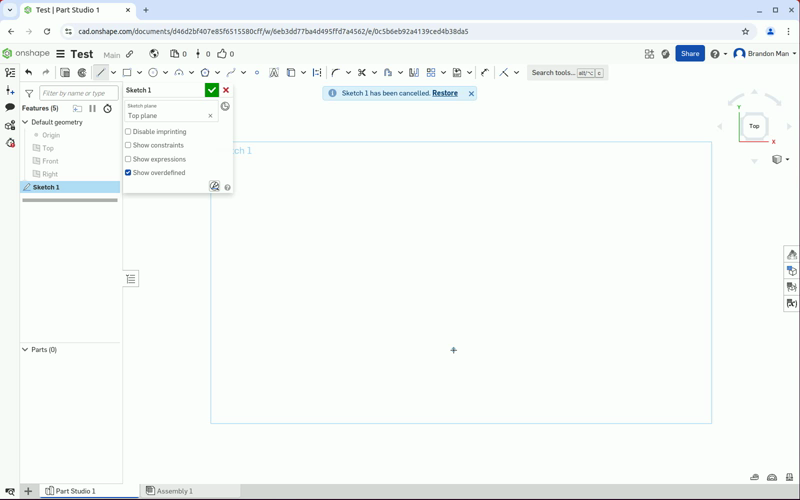
mouse_move(483, 349)
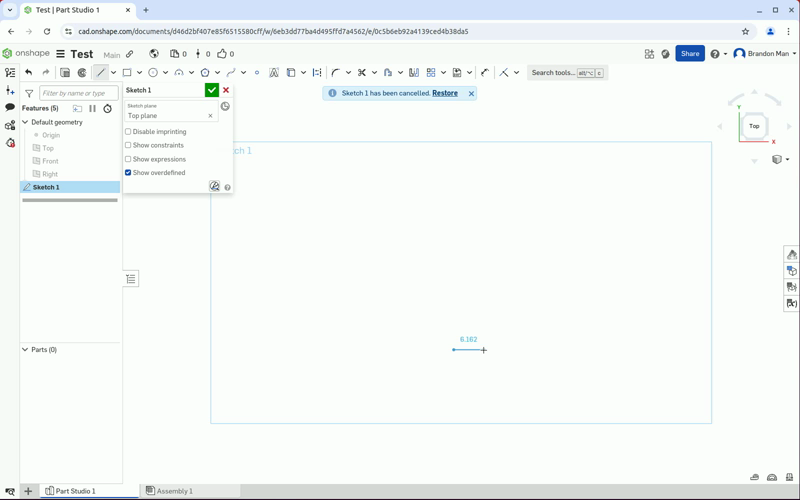
mouse_move(476, 361)
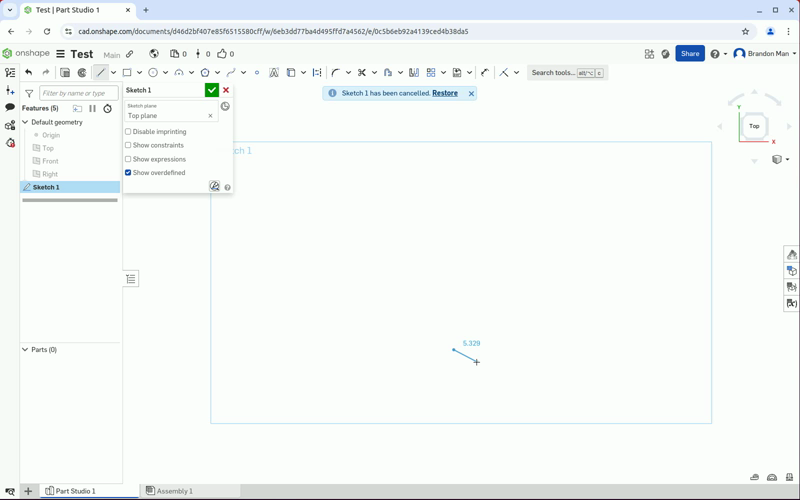
click(476, 361)
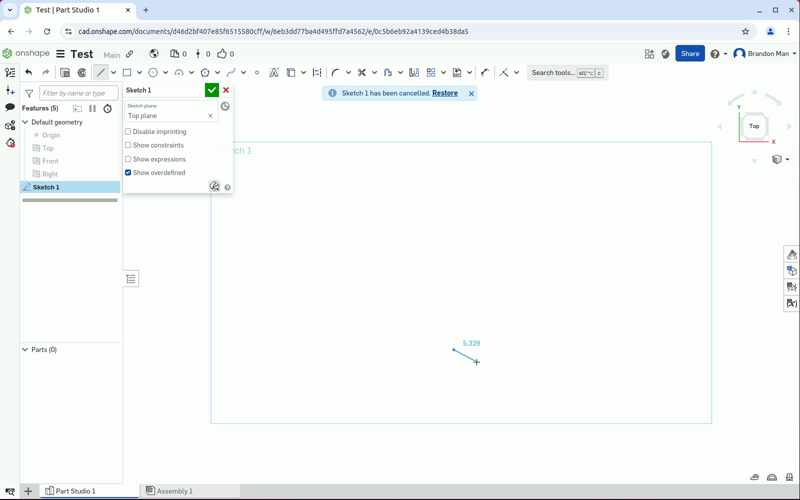
key_up(shift)
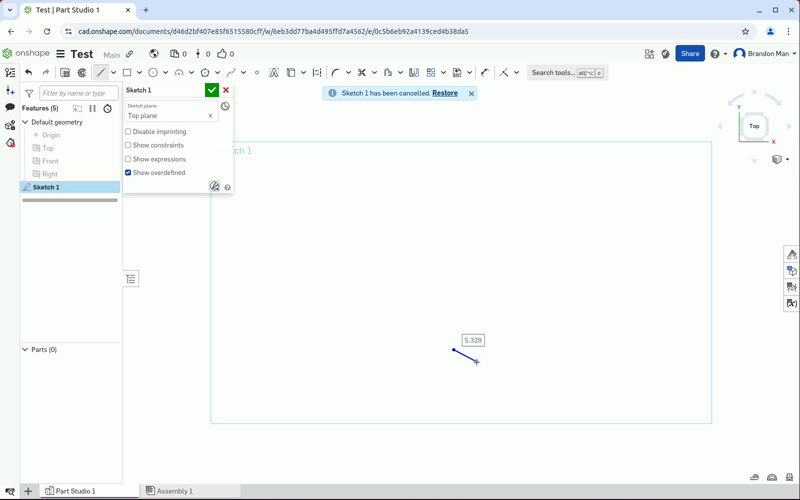
key_down(shift)
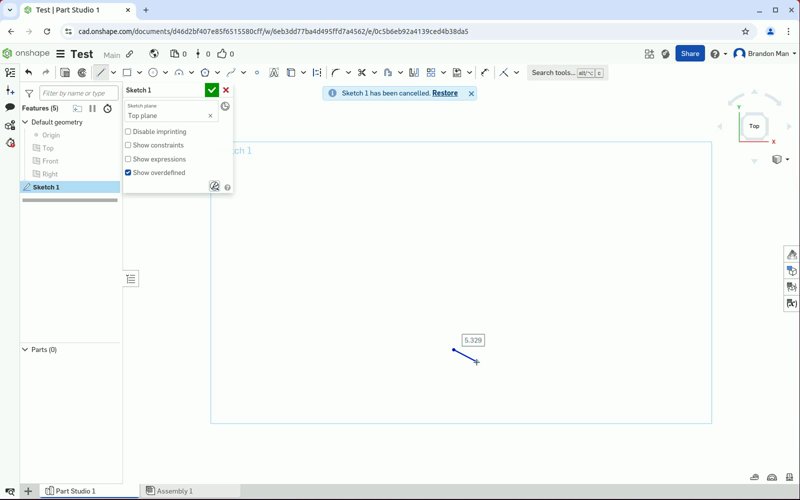
mouse_move(506, 361)
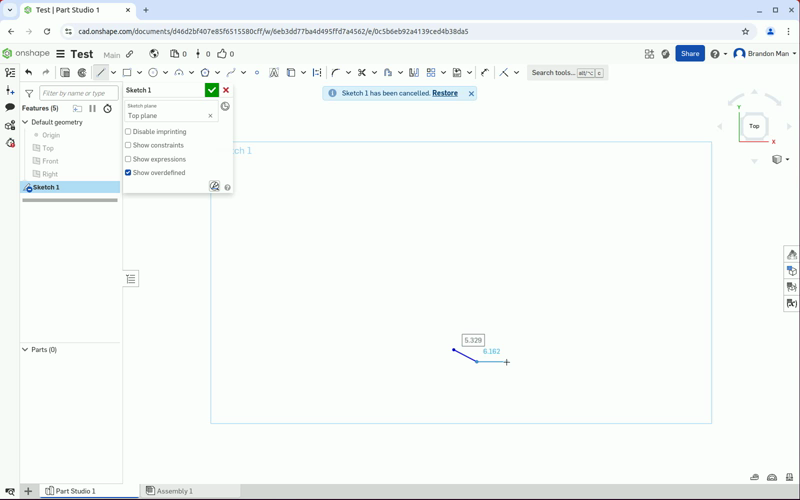
mouse_move(471, 388)
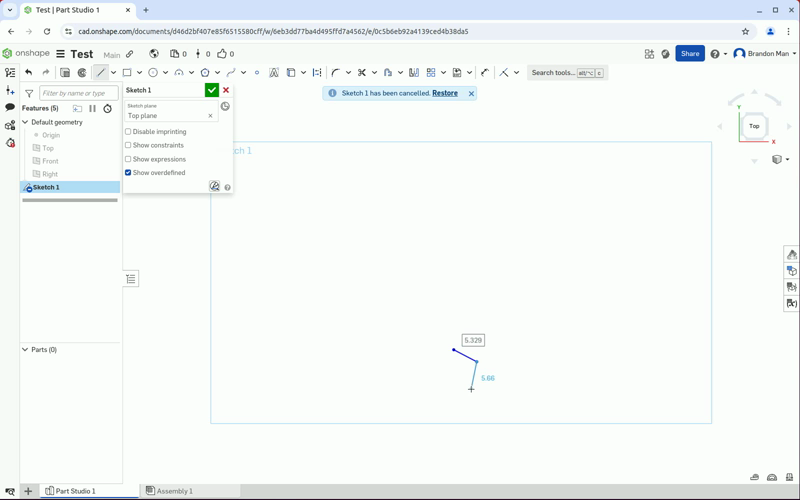
click(471, 388)
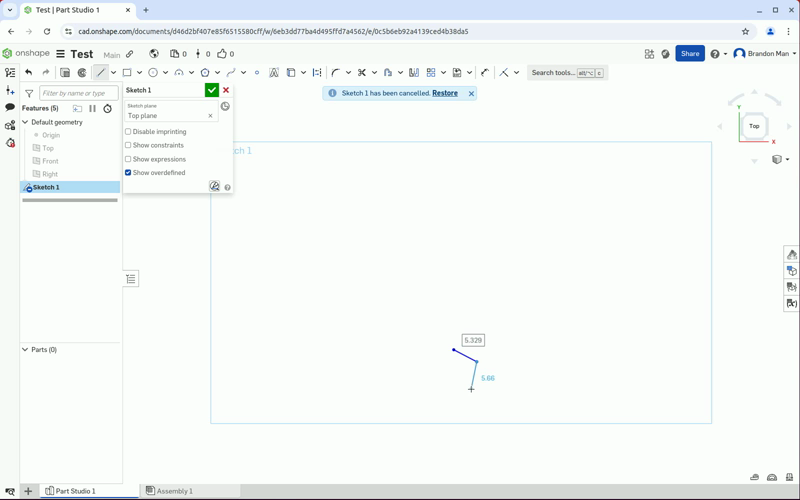
key_up(shift)
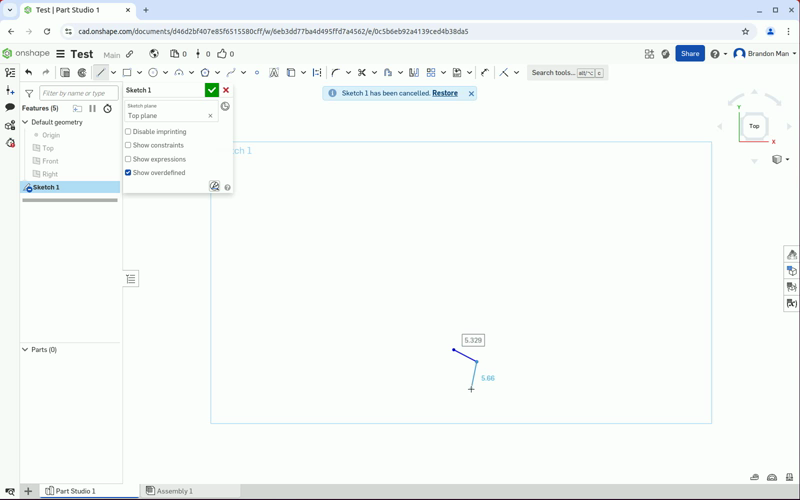
key_down(shift)
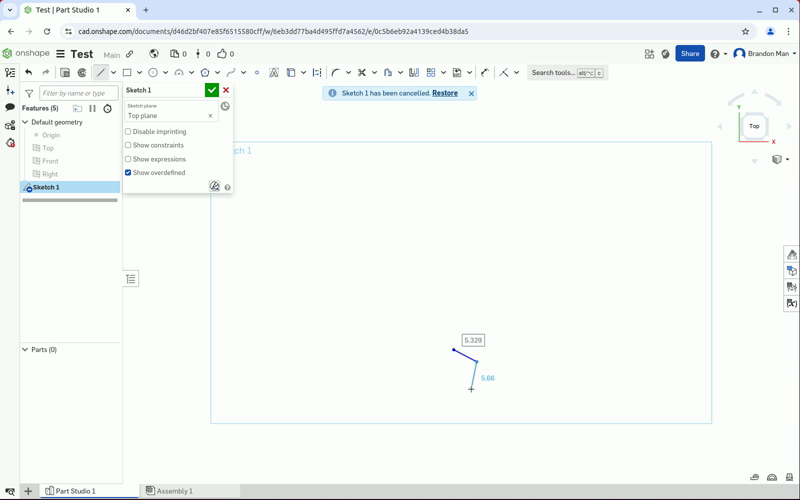
mouse_move(501, 388)
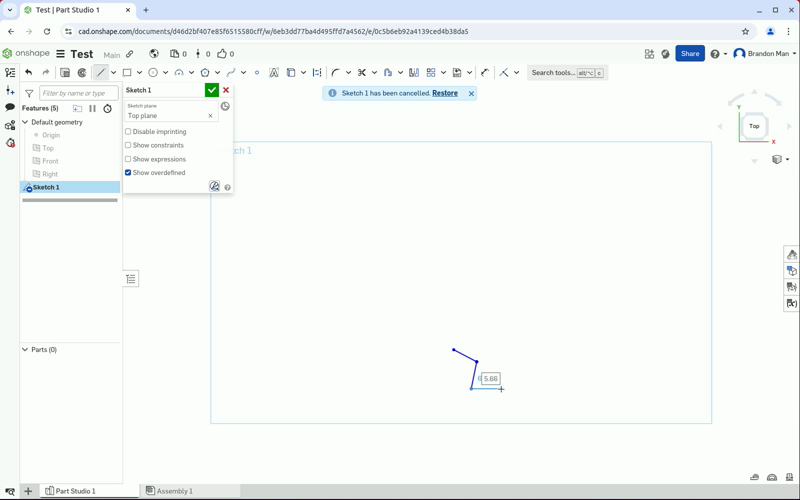
mouse_move(506, 395)
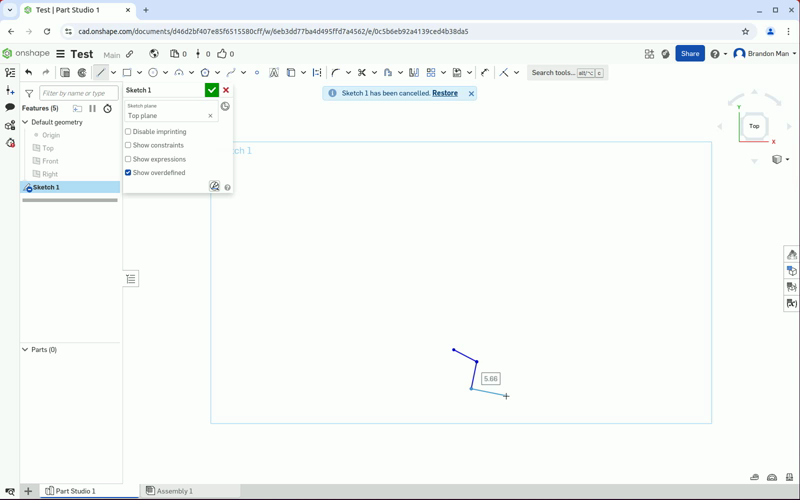
click(506, 395)
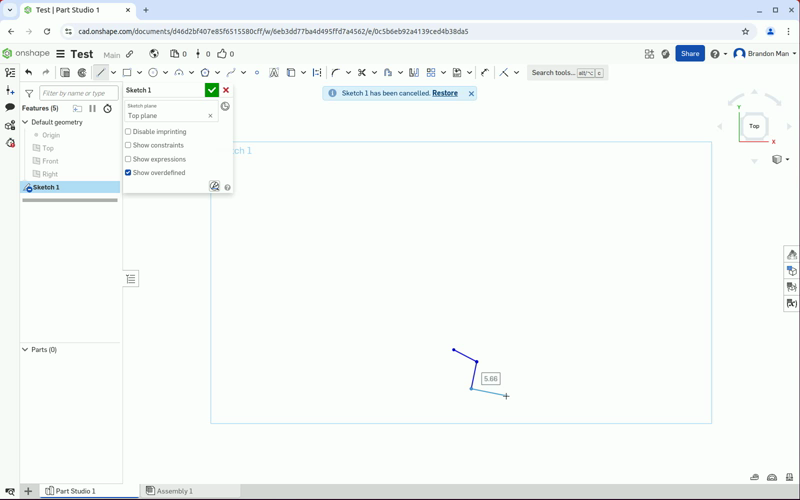
key_up(shift)
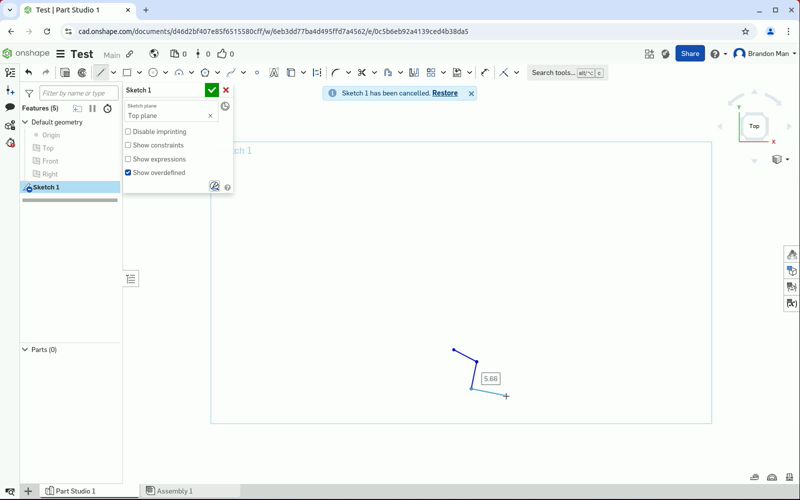
key_down(shift)
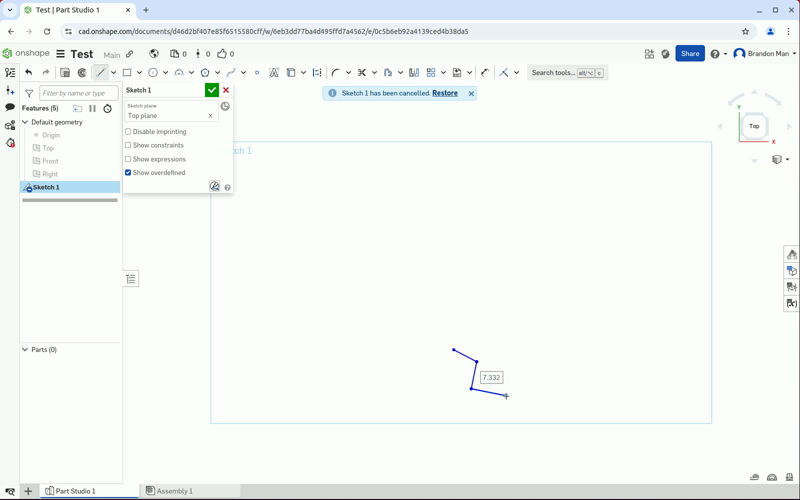
mouse_move(529, 335)
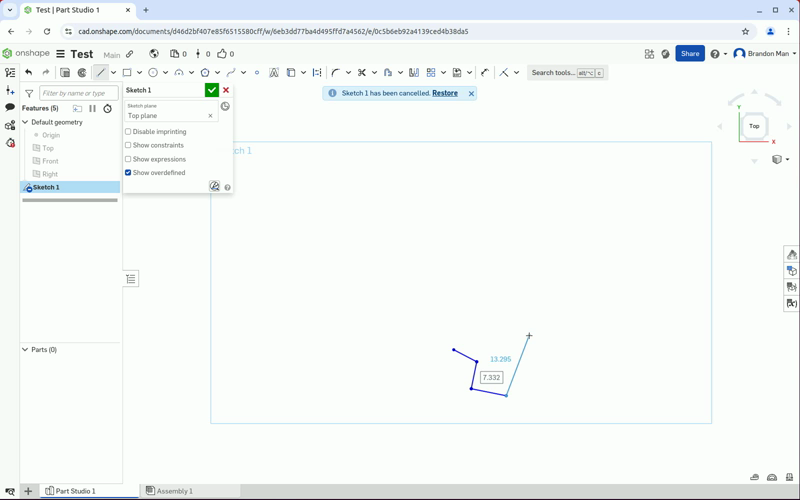
click(529, 335)
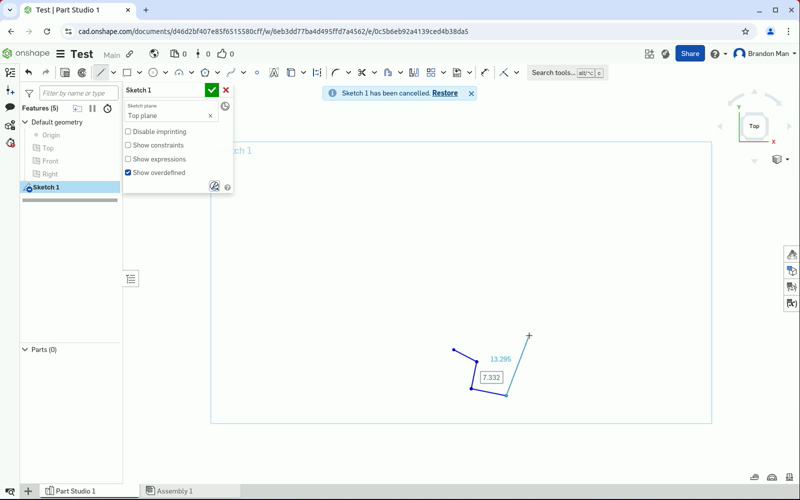
key_up(shift)
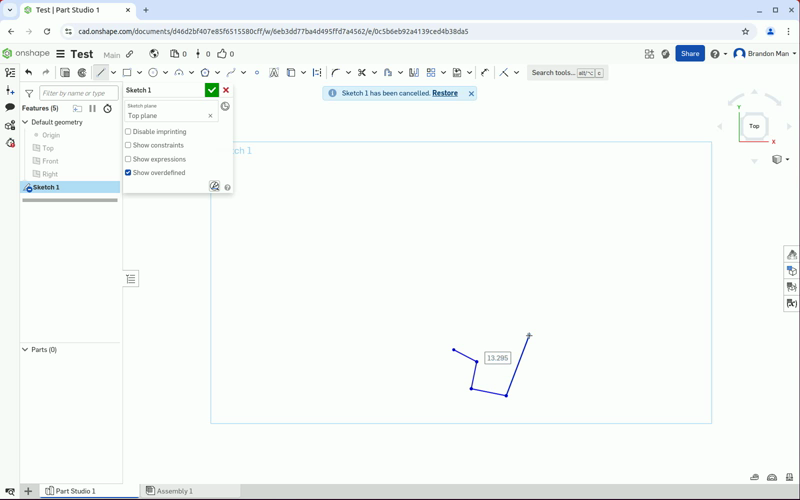
key_down(shift)
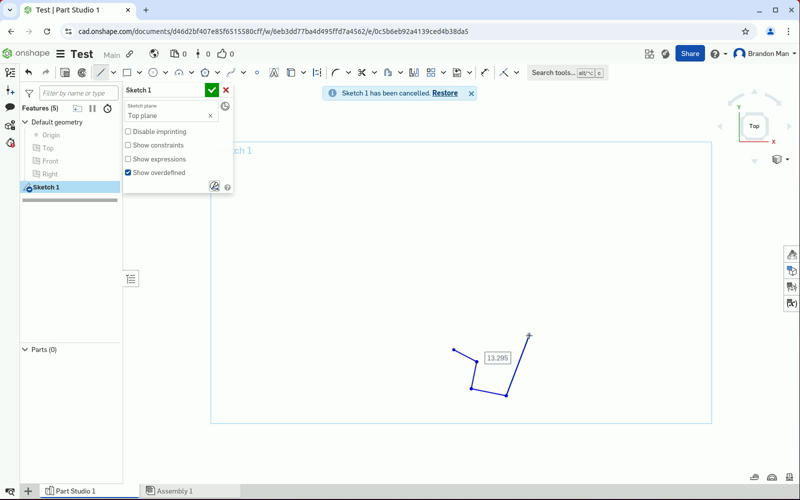
mouse_move(475, 307)
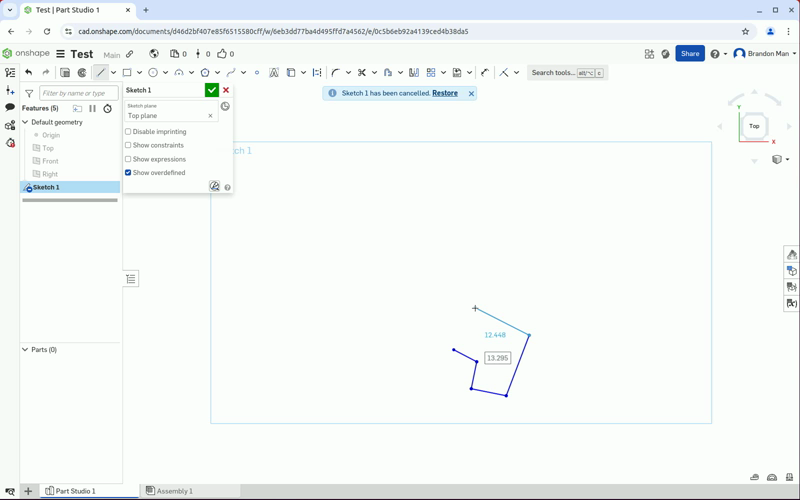
click(475, 307)
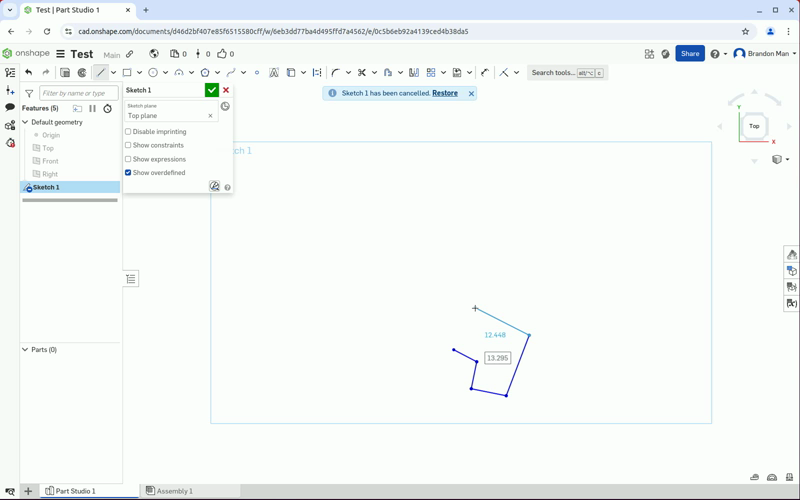
key_up(shift)
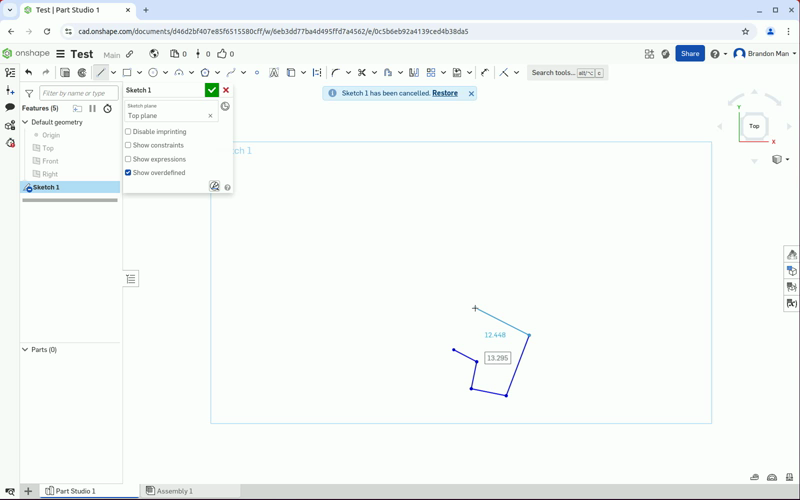
mouse_move(505, 307)
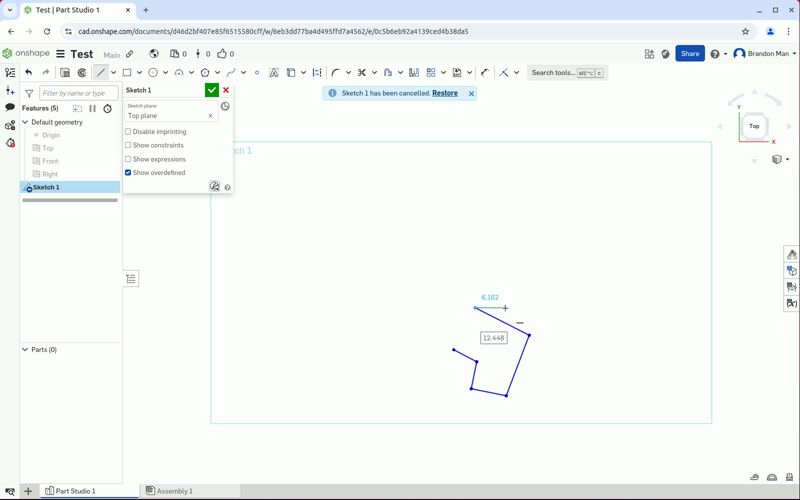
key_down(shift)
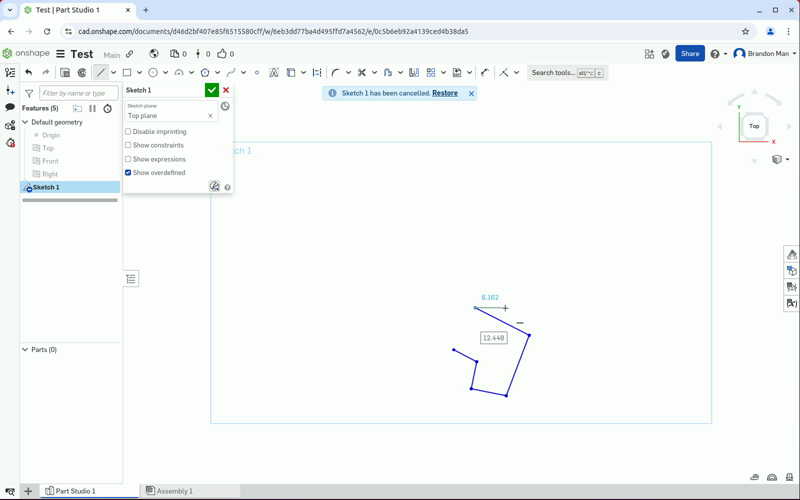
mouse_move(453, 349)
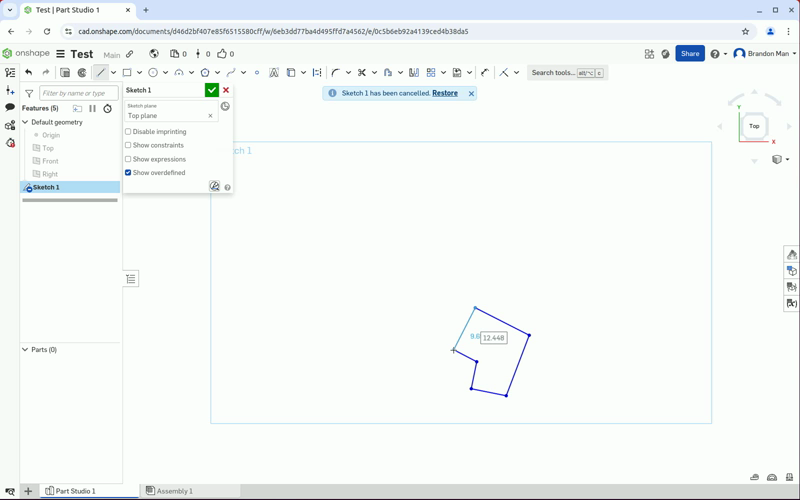
key_up(shift)
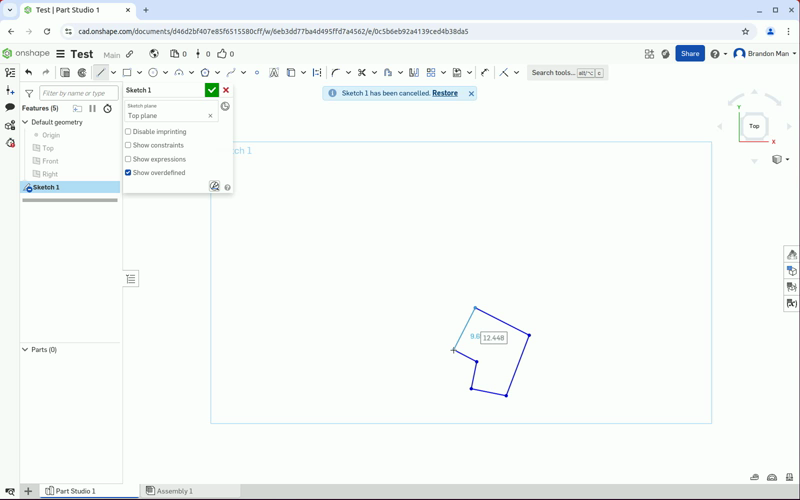
click(453, 349)
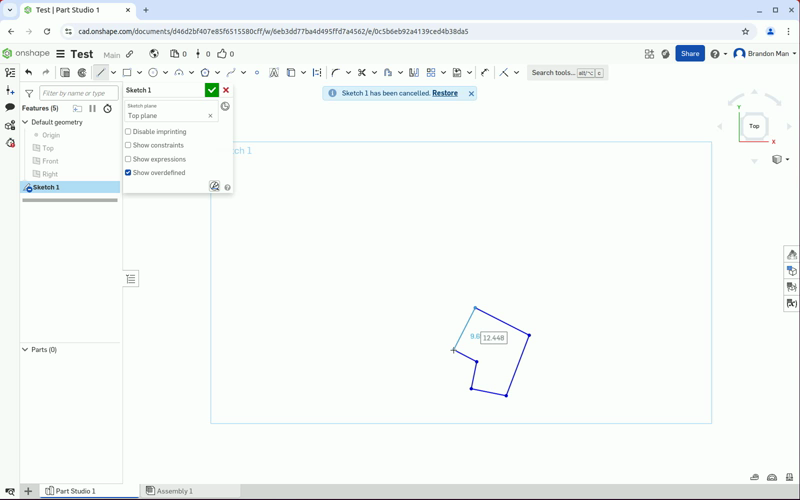
key(esc)
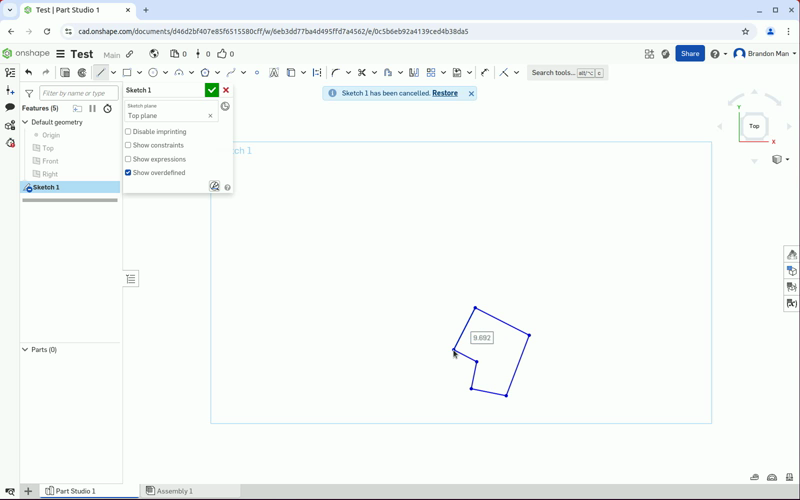
mouse_move(492, 355)
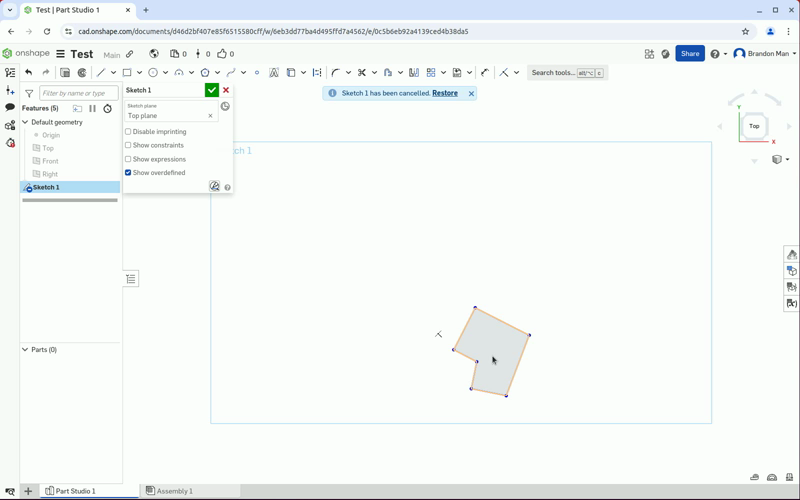
click(492, 355)
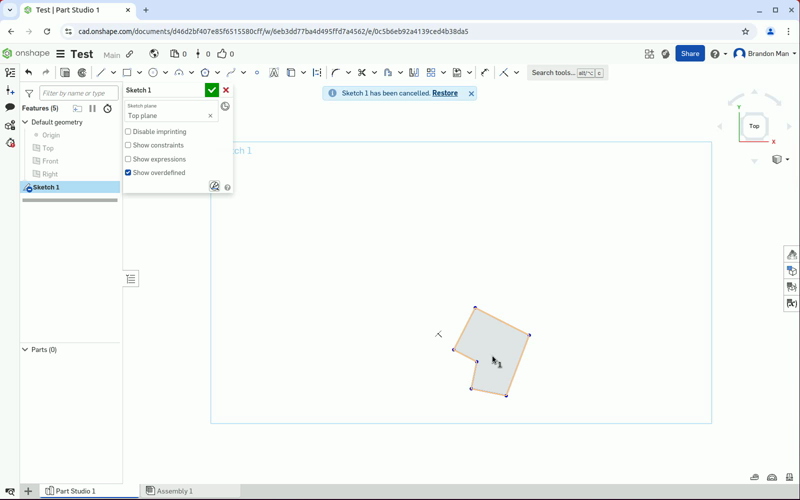
mouse_move(73, 352)
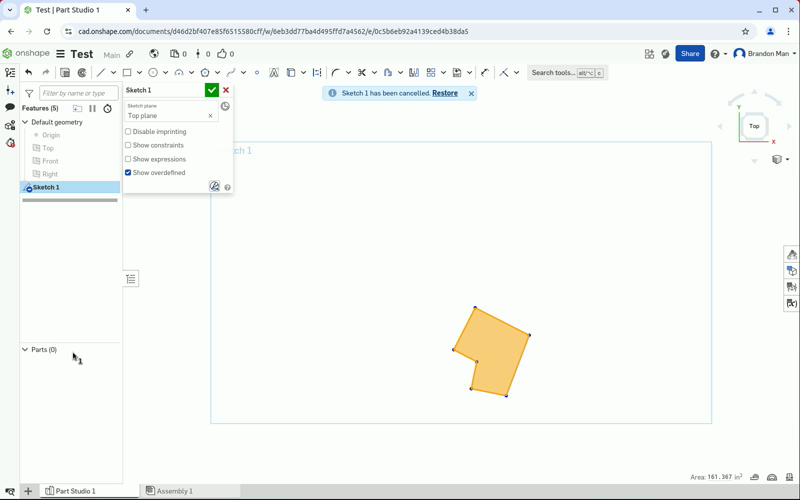
key(shift+y)
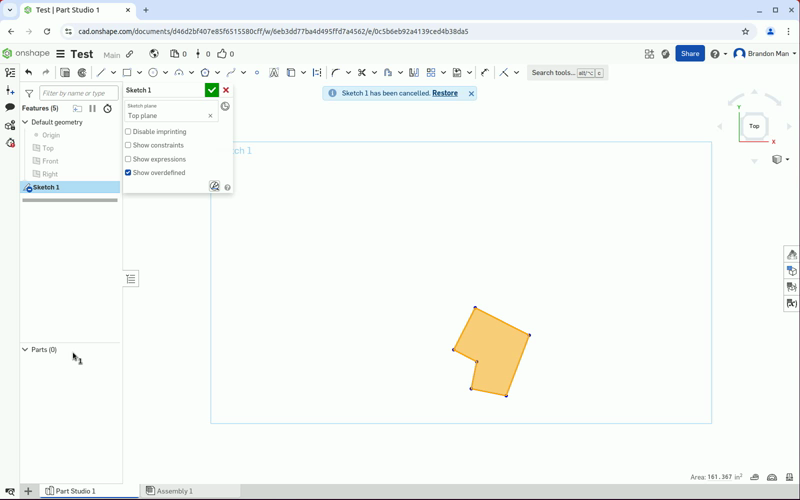
key(shift+e)
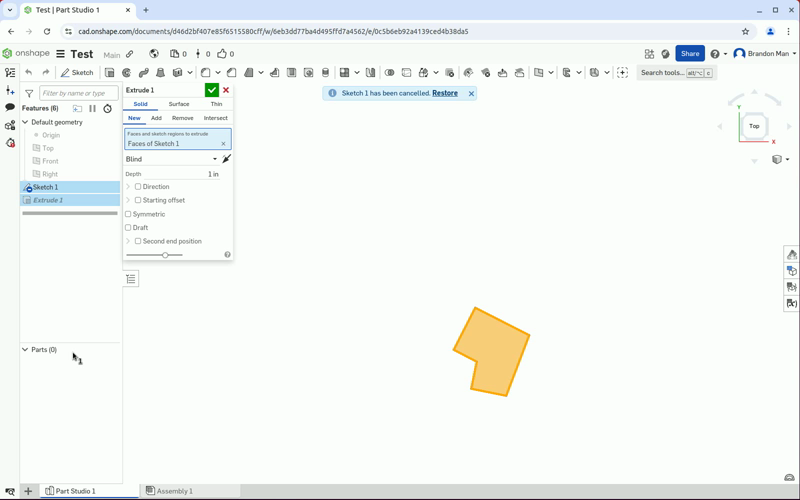
mouse_move(143, 106)
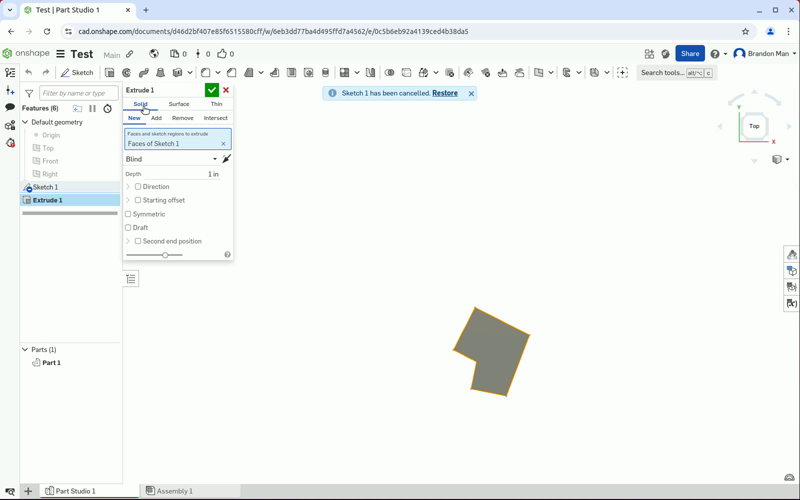
click(143, 106)
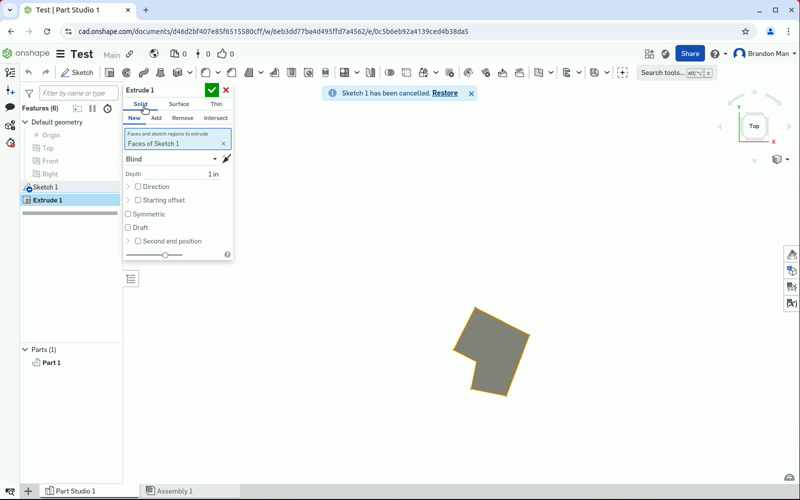
mouse_move(137, 120)
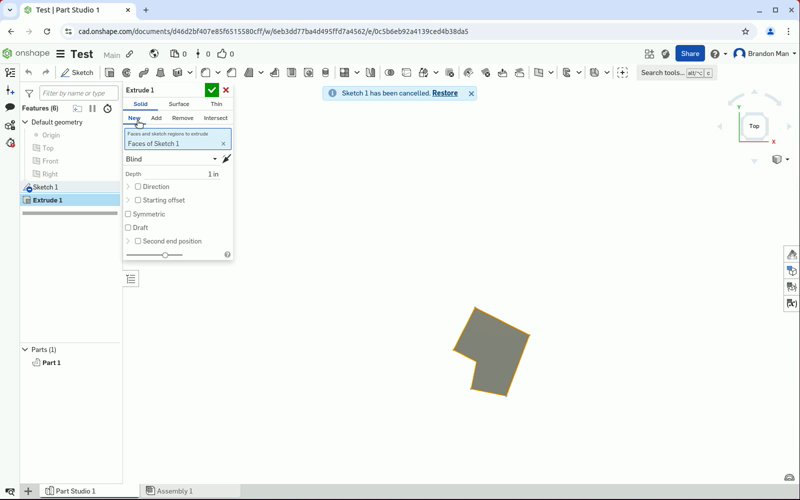
click(137, 120)
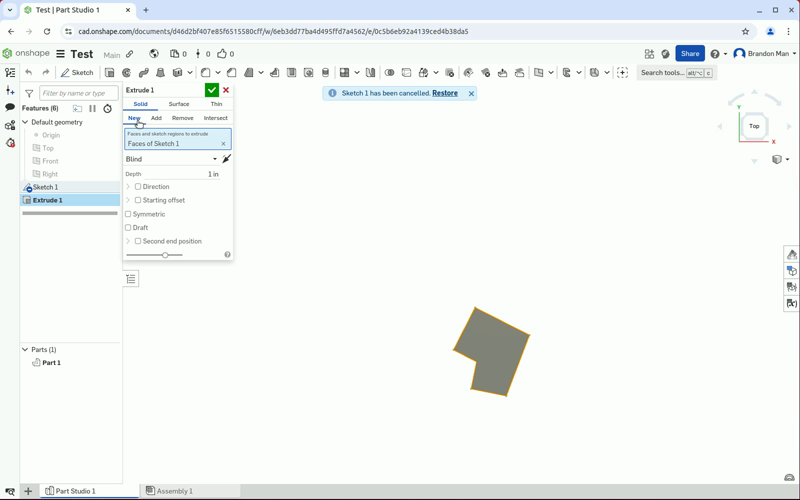
key(tab, 4)
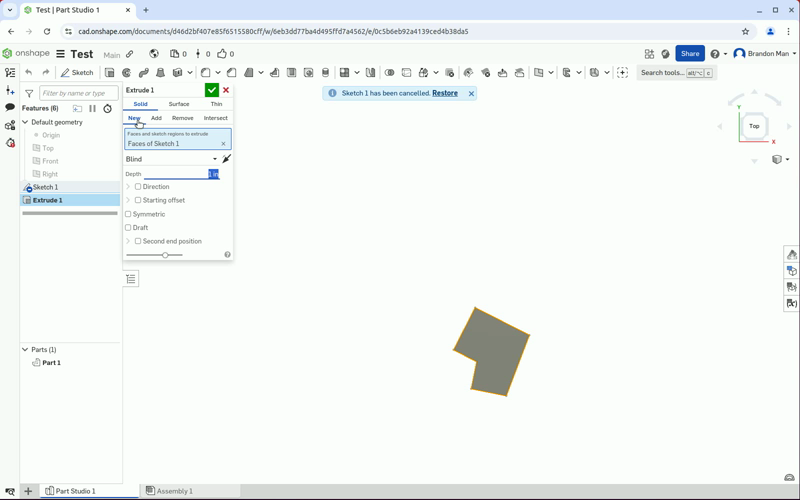
text(-0.481)
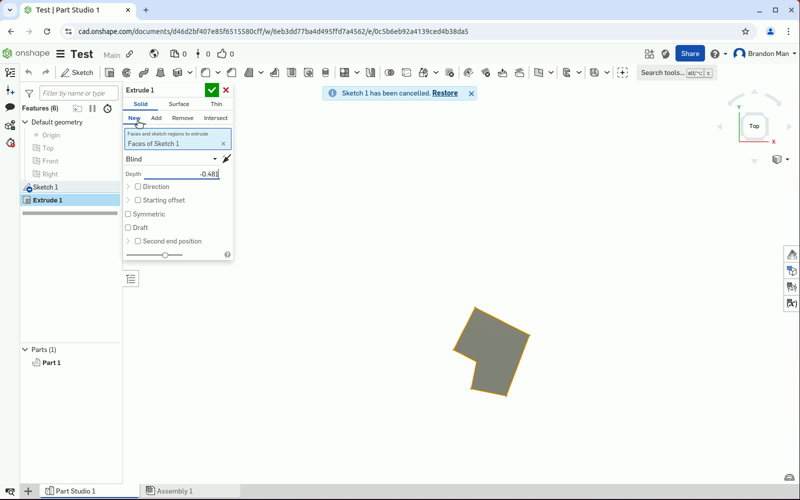
key(enter)
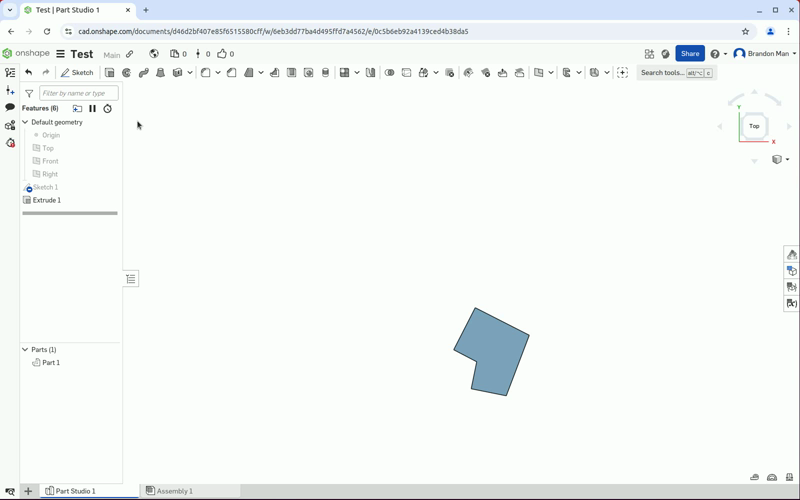
key(shift+h)
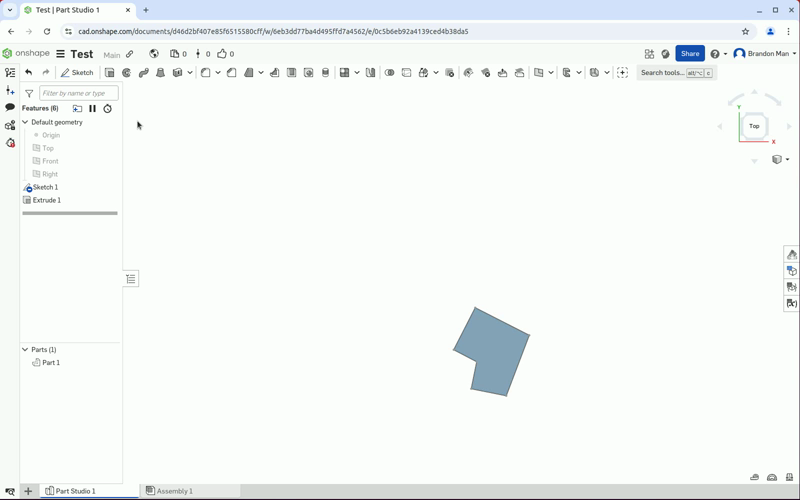
key(shift+h)
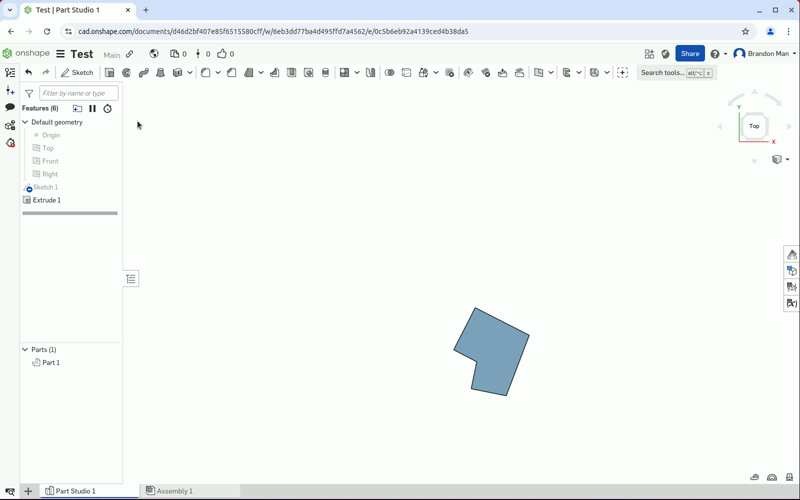
mouse_move(73, 189)
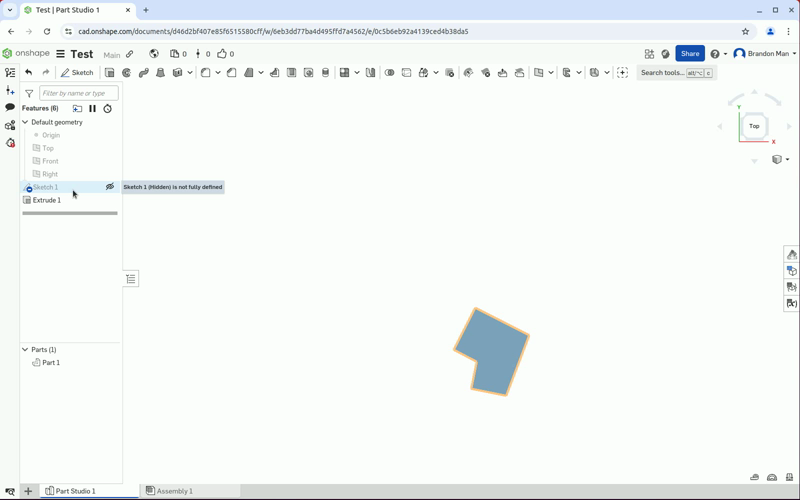
click(73, 189)
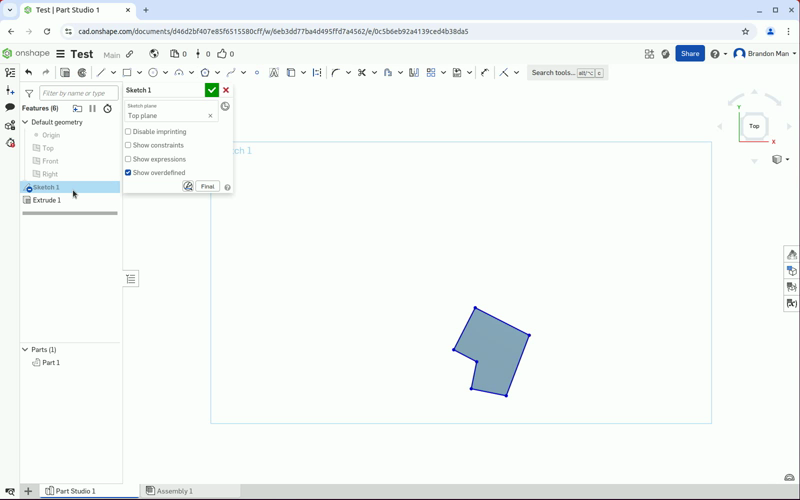
mouse_move(229, 92)
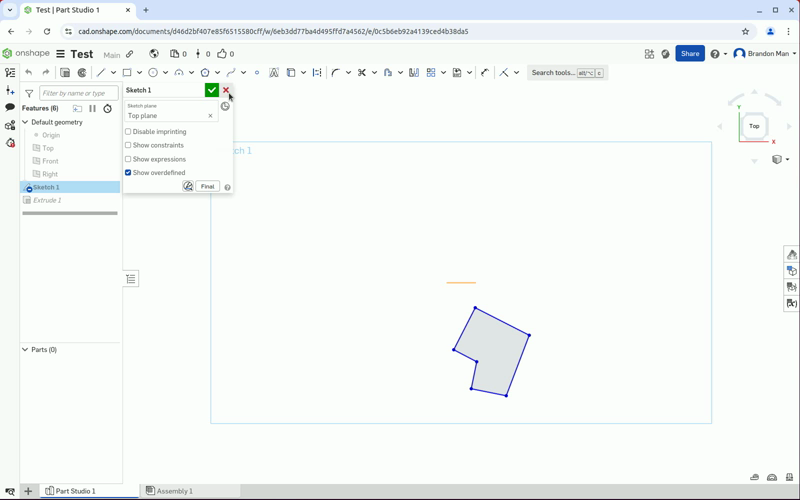
click(229, 92)
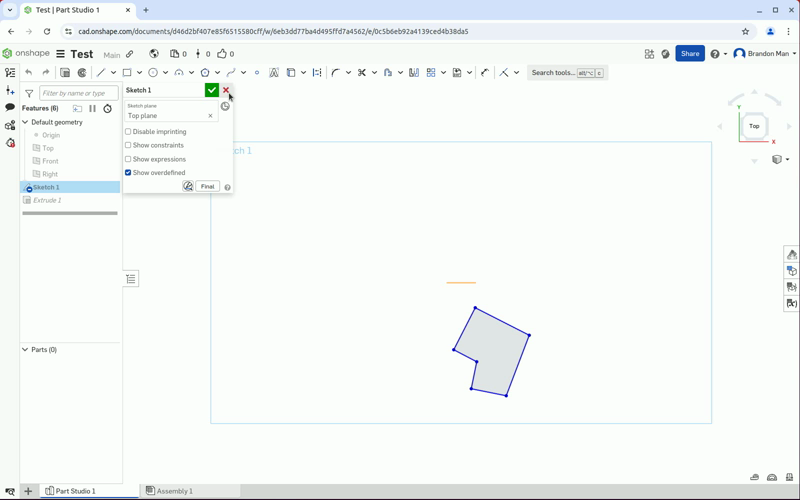
key(shift+s)
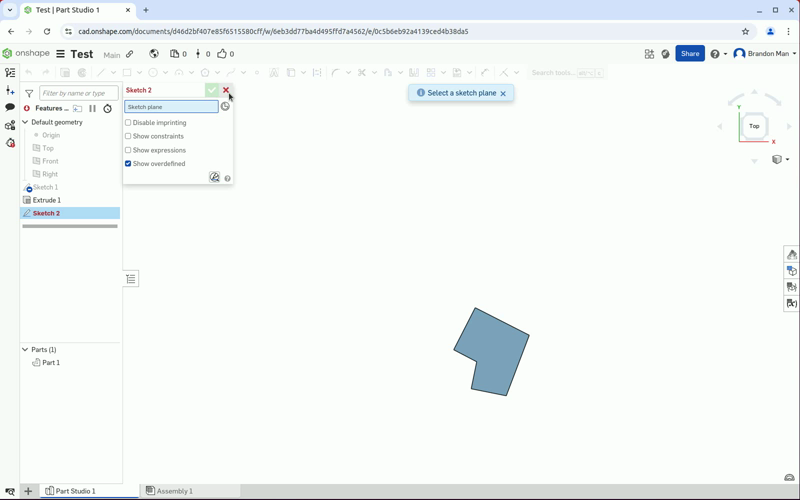
mouse_move(73, 150)
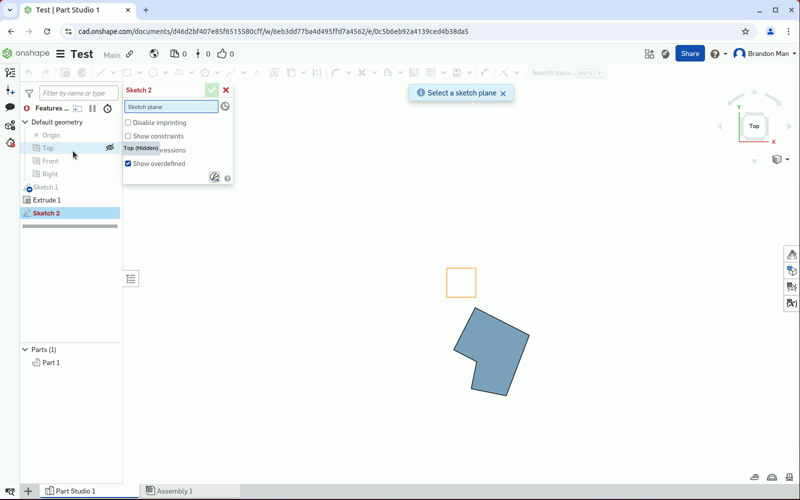
click(73, 150)
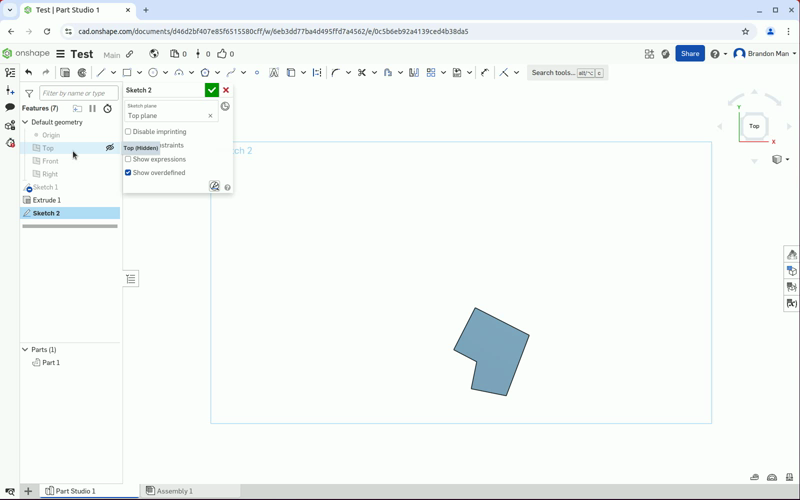
mouse_move(73, 352)
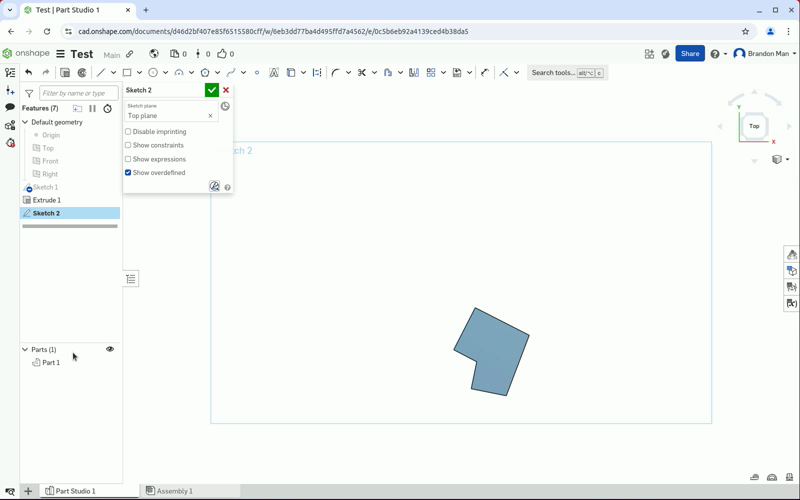
key(y)
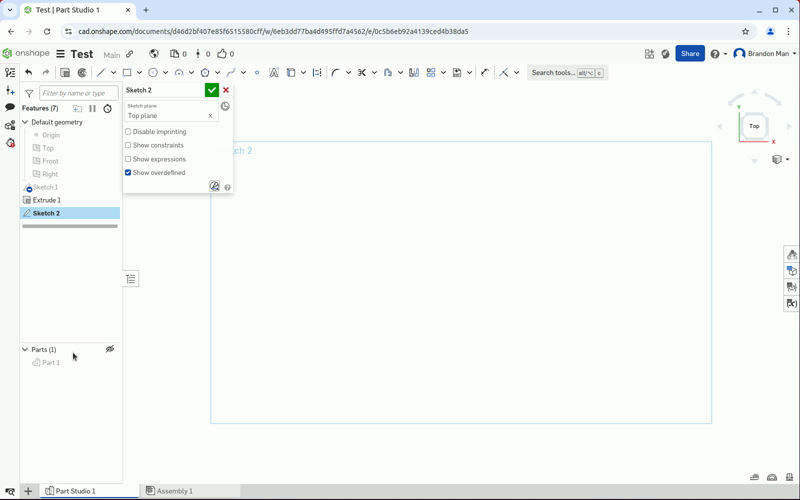
key(l)
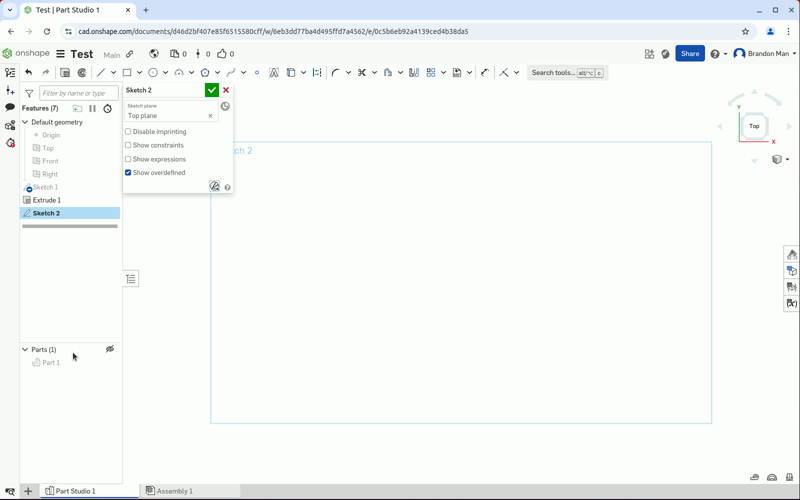
key_down(shift)
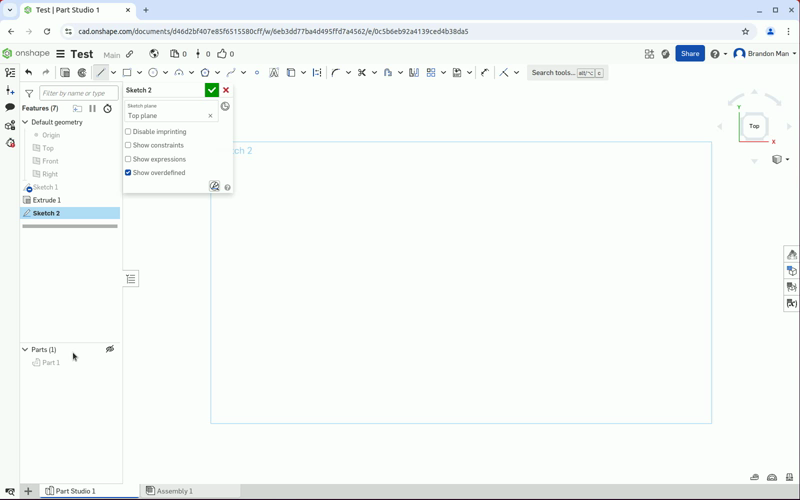
mouse_move(431, 339)
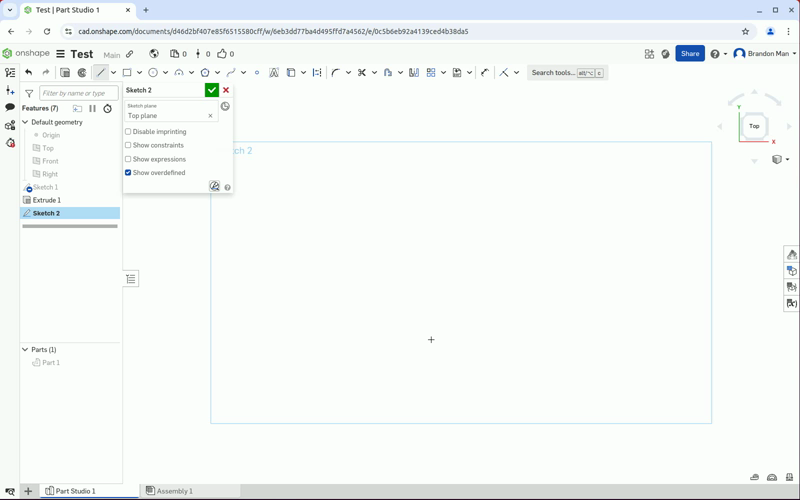
click(431, 339)
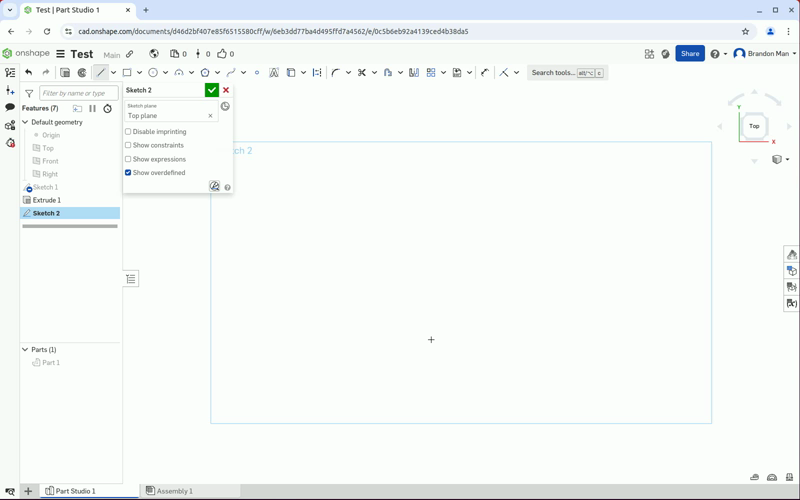
key_up(shift)
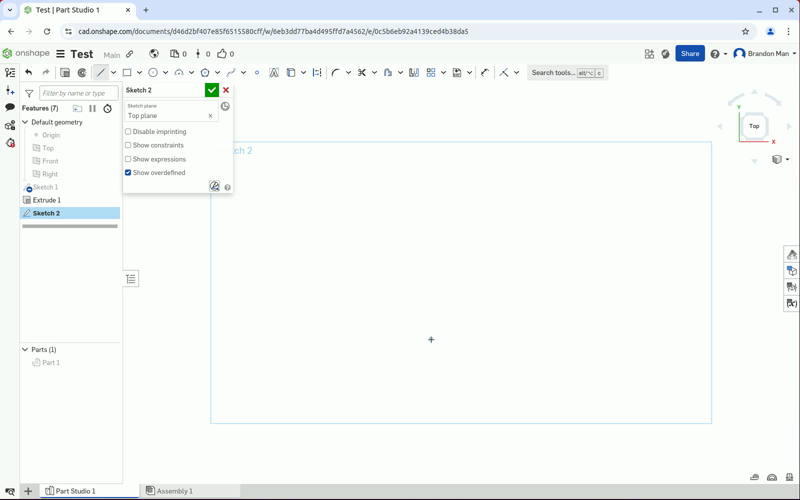
key_down(shift)
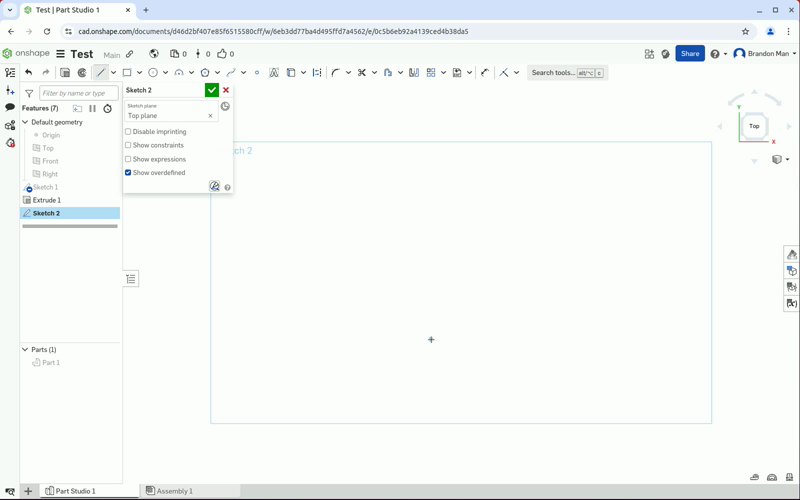
mouse_move(461, 339)
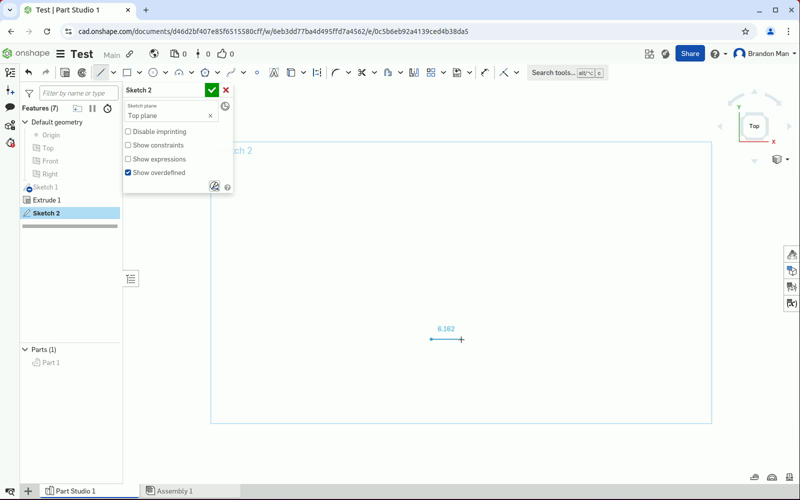
mouse_move(432, 339)
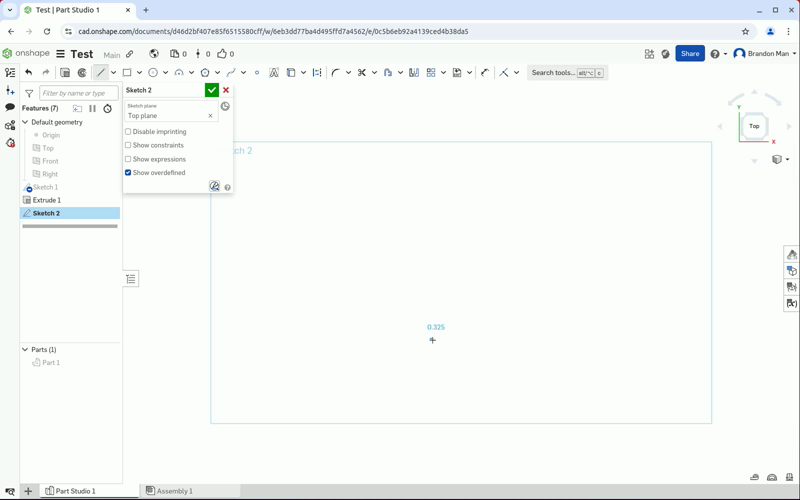
scroll(6)
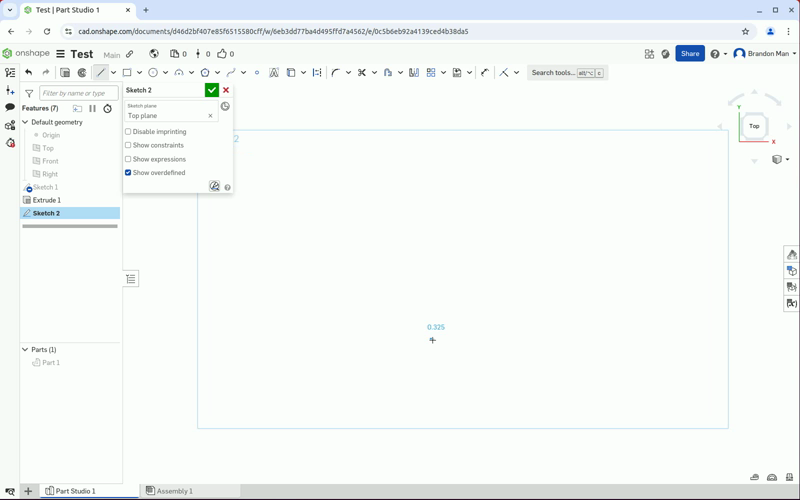
scroll(6)
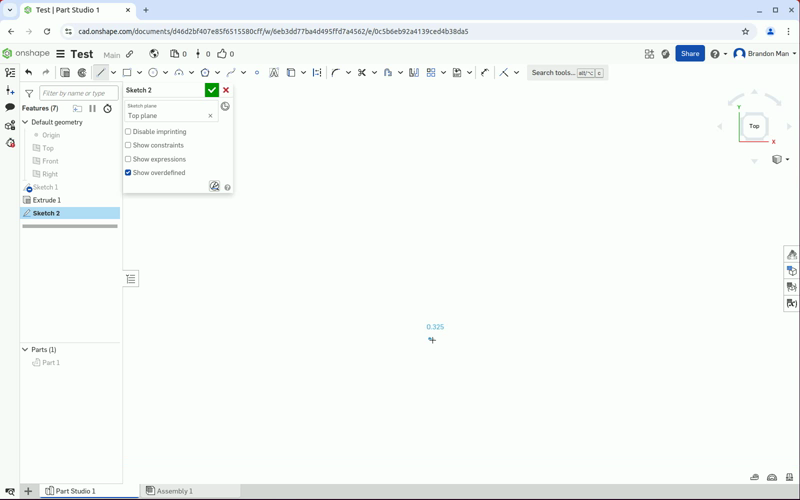
scroll(6)
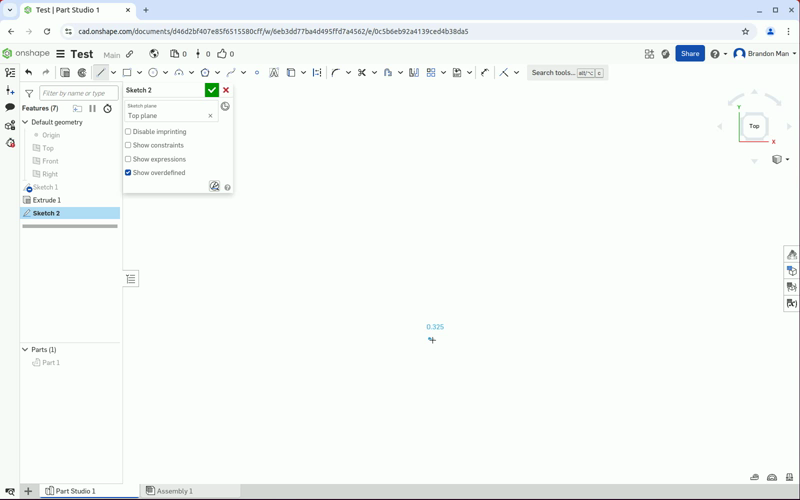
scroll(6)
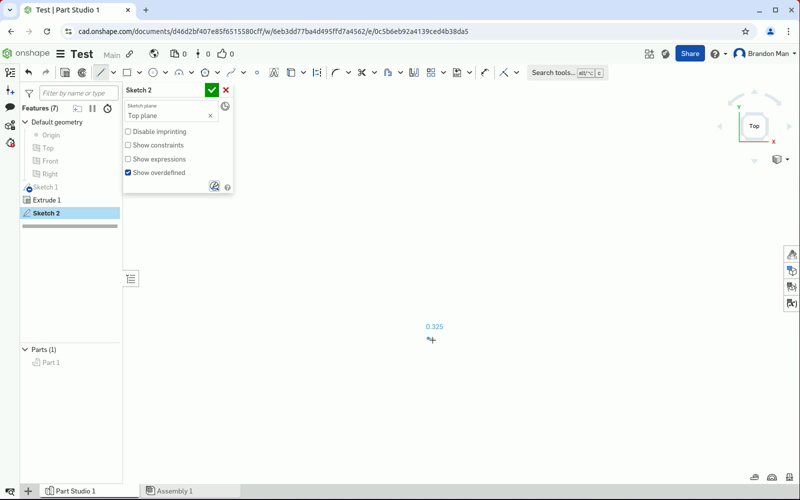
scroll(6)
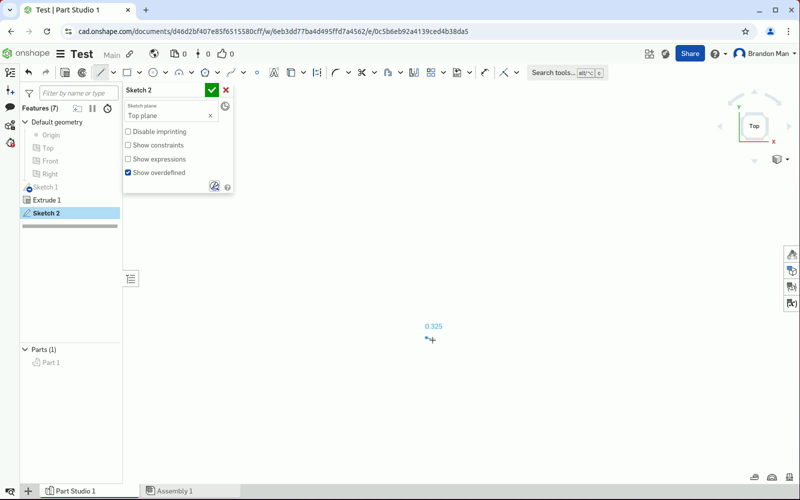
scroll(6)
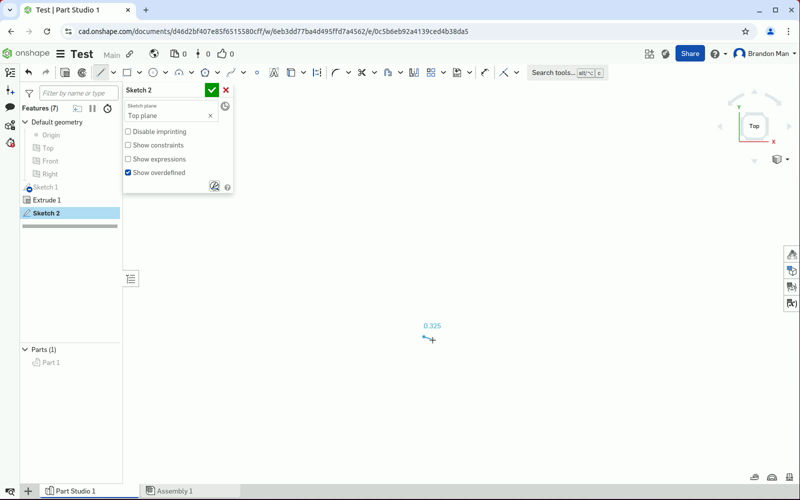
scroll(6)
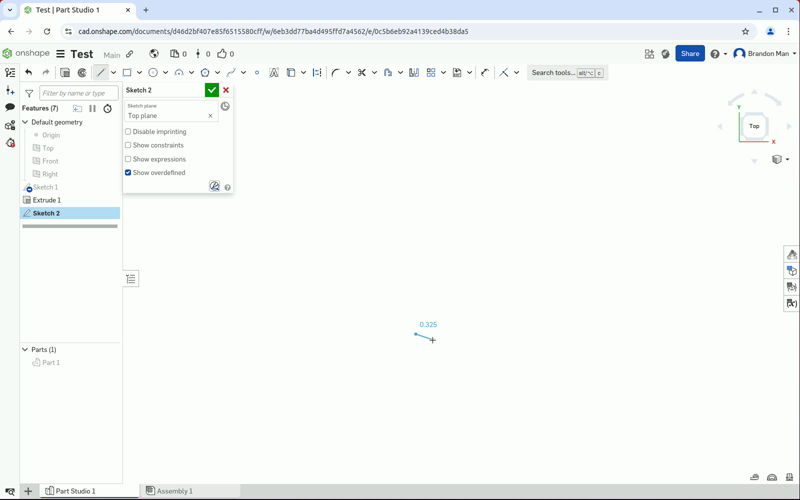
click(432, 339)
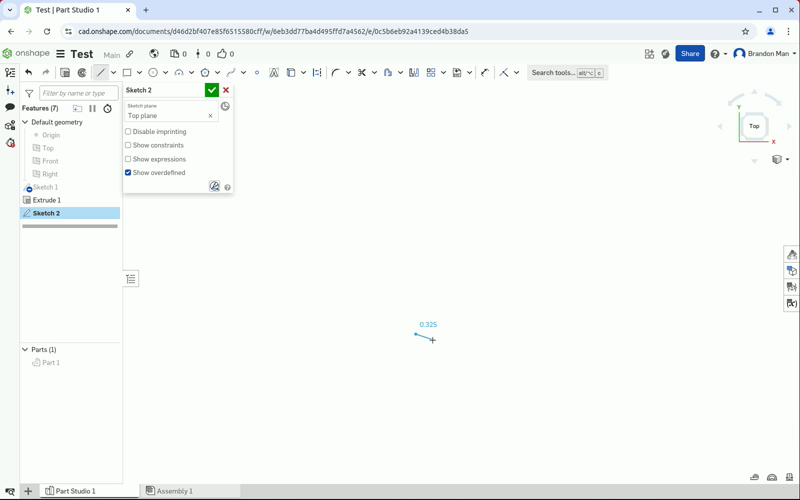
scroll(-6)
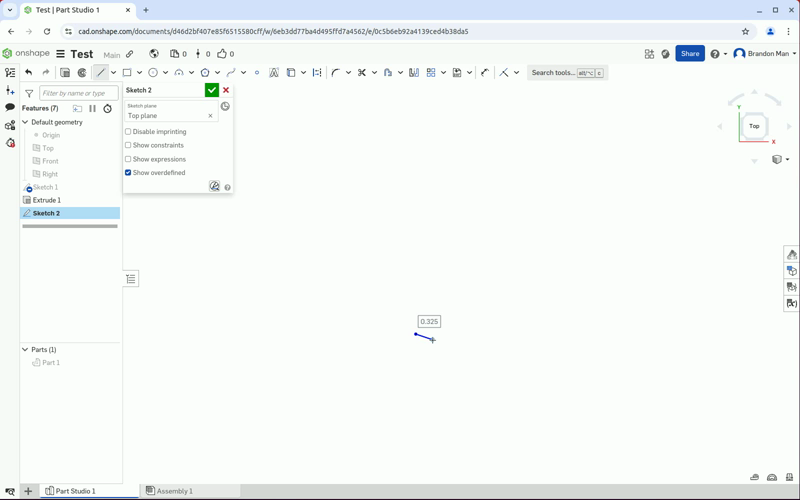
scroll(-6)
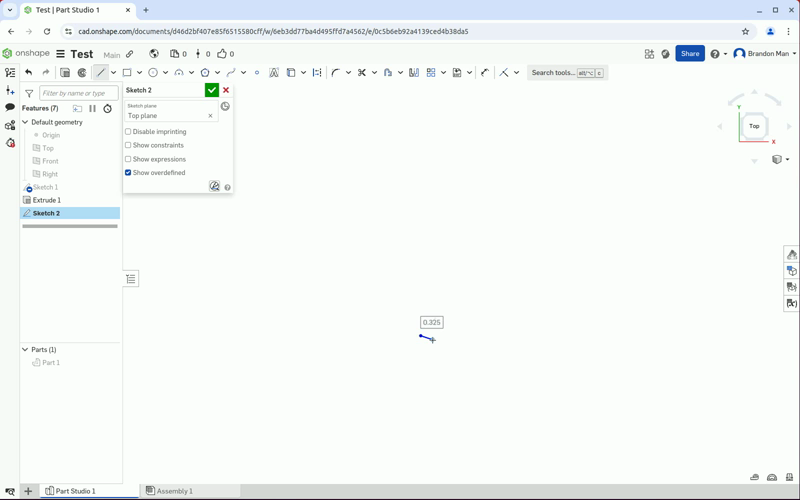
scroll(-6)
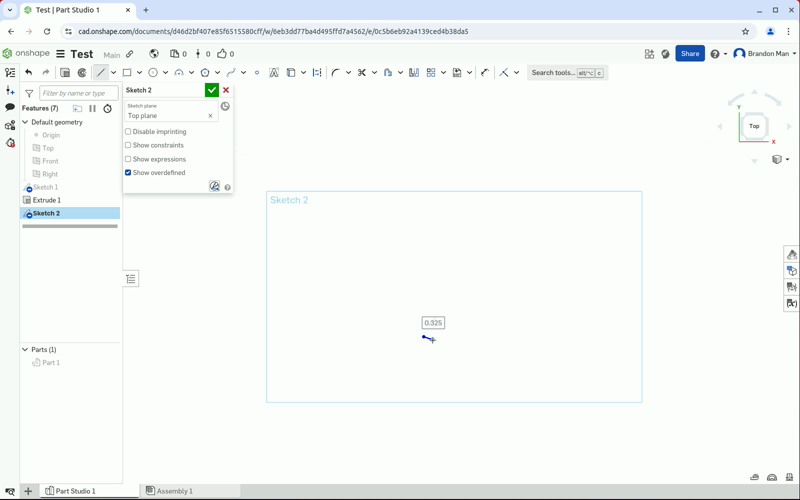
scroll(-6)
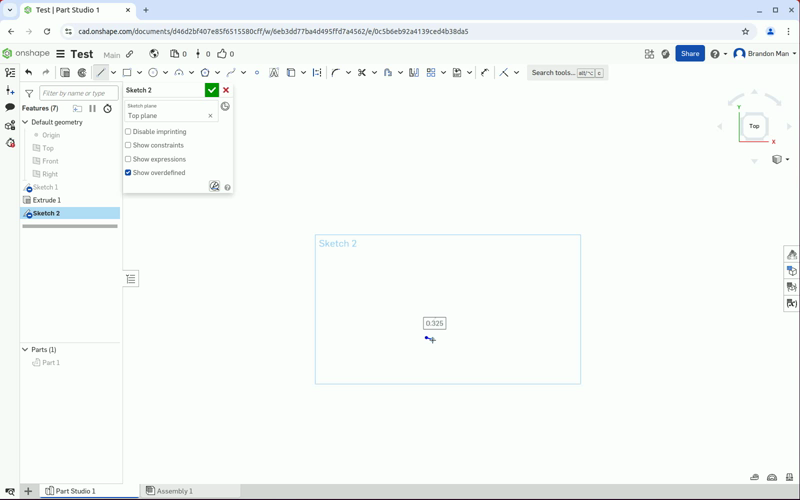
scroll(-6)
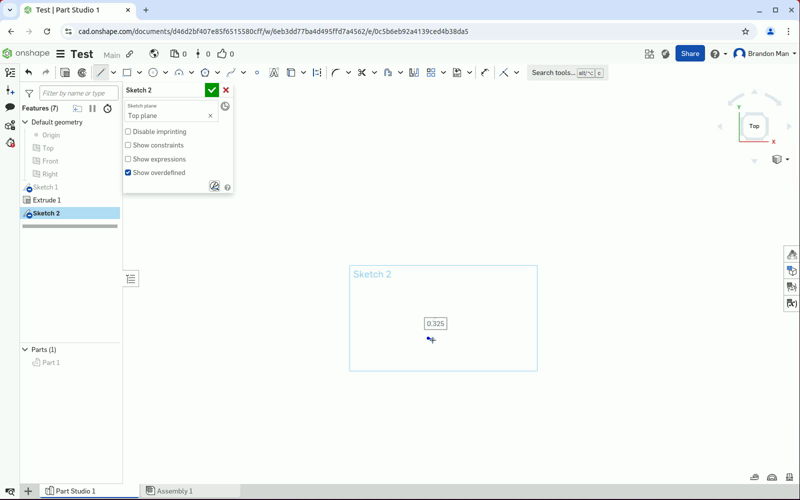
scroll(-6)
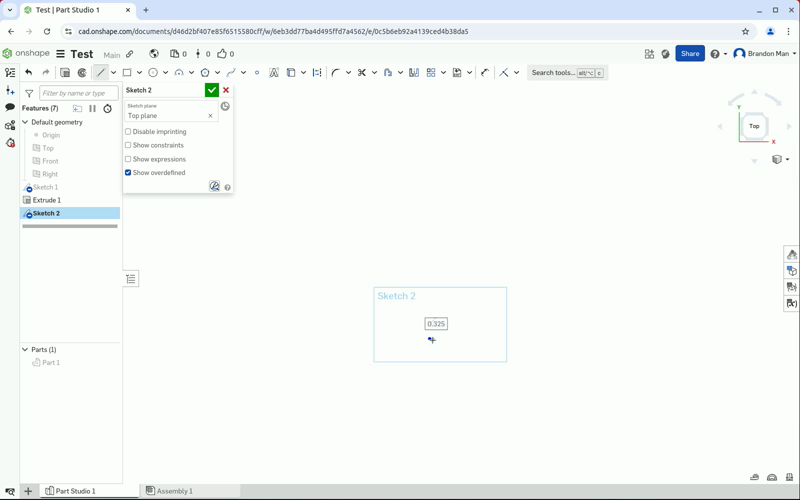
scroll(-6)
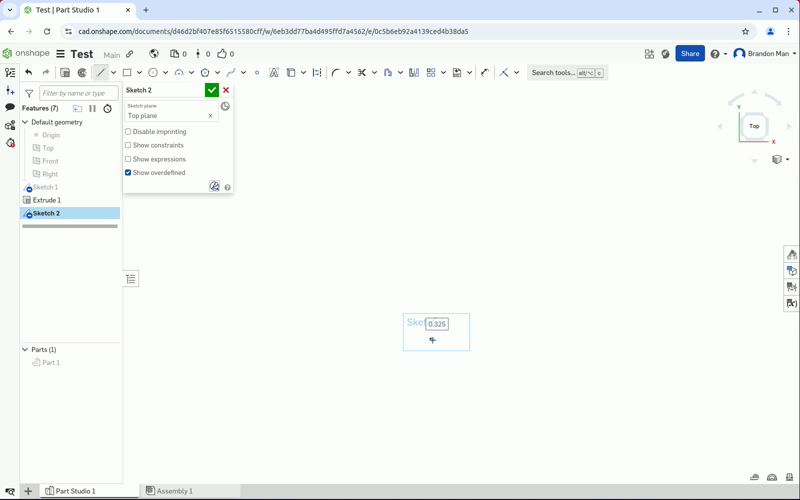
key_up(shift)
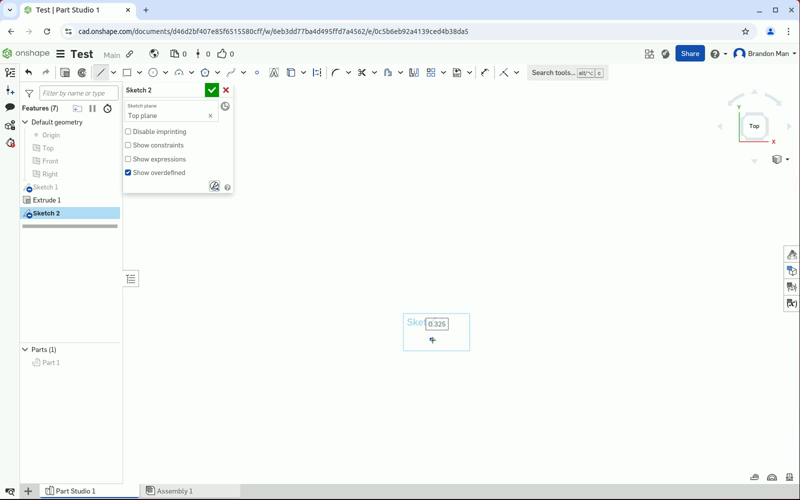
key_down(shift)
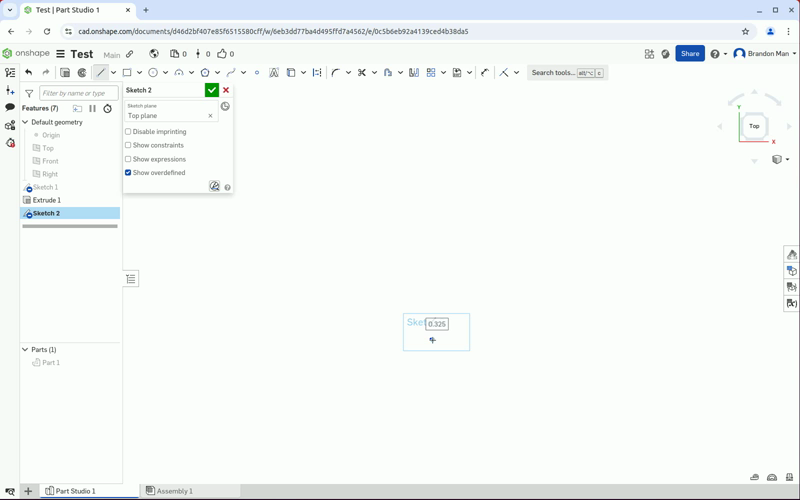
mouse_move(462, 339)
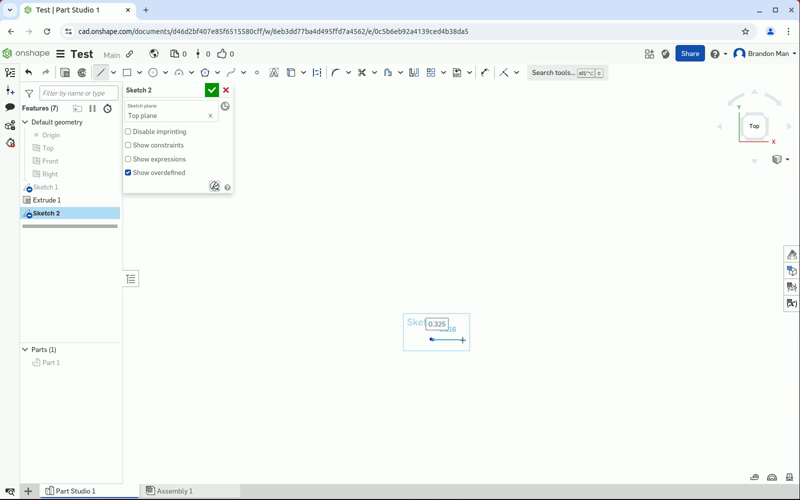
mouse_move(454, 297)
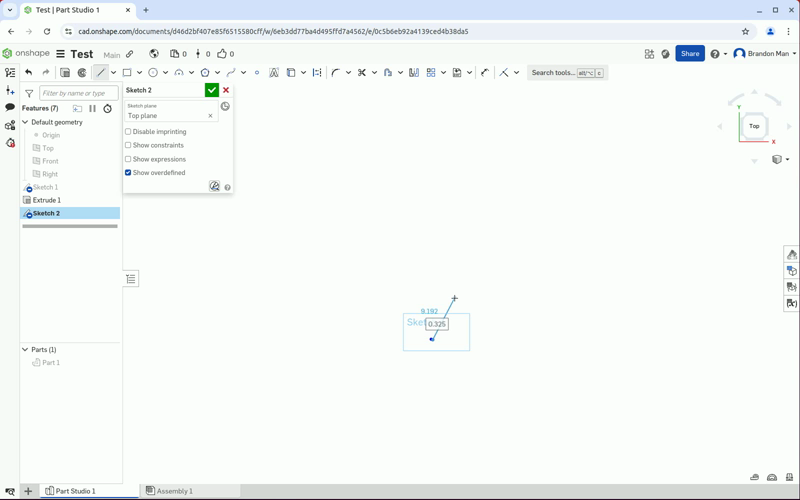
click(454, 297)
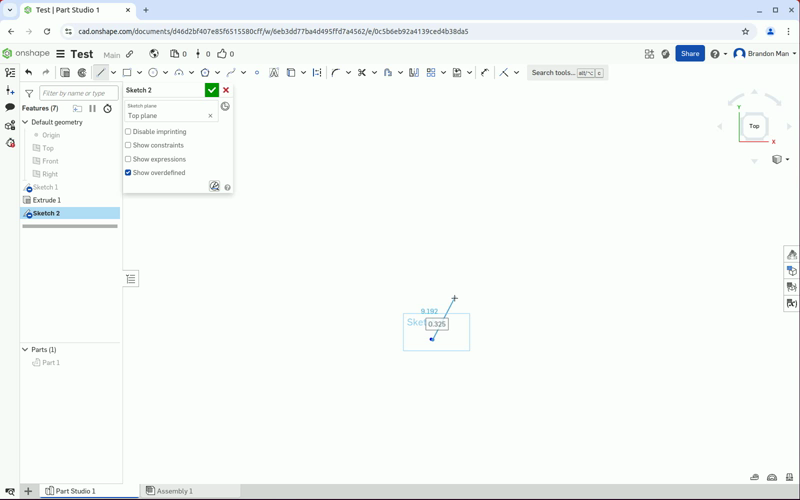
key_up(shift)
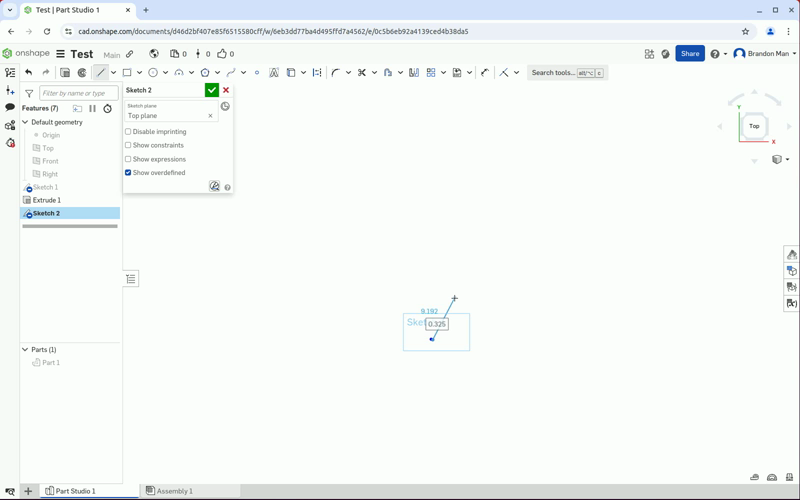
key_down(shift)
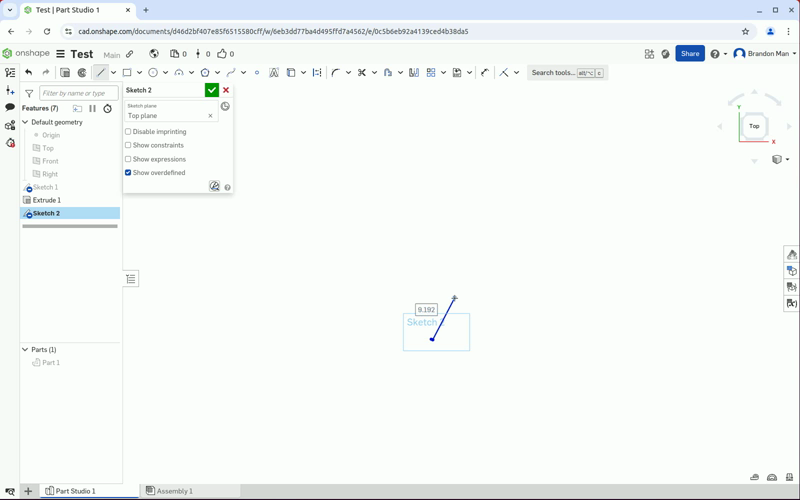
mouse_move(484, 297)
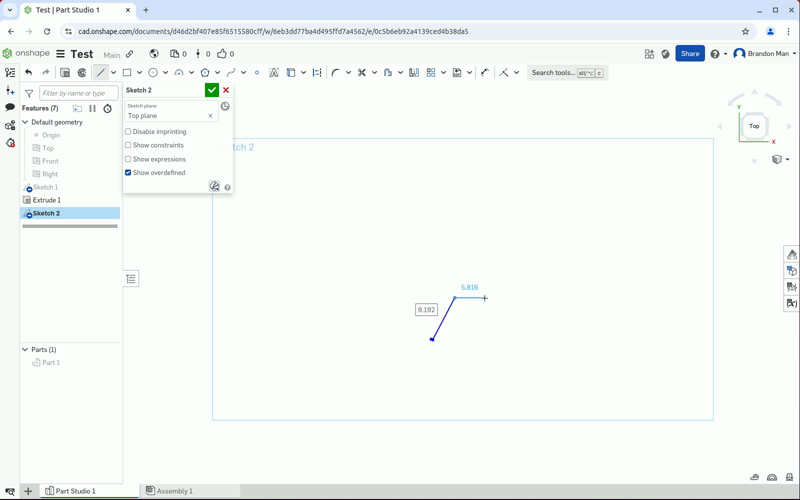
mouse_move(453, 297)
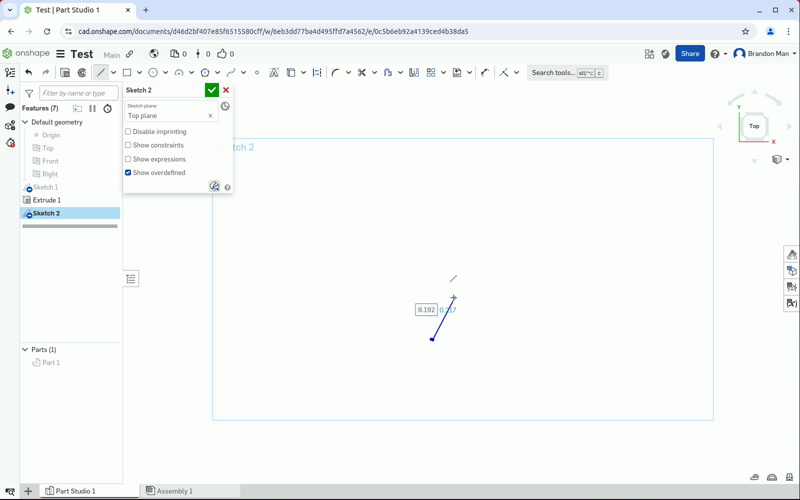
scroll(6)
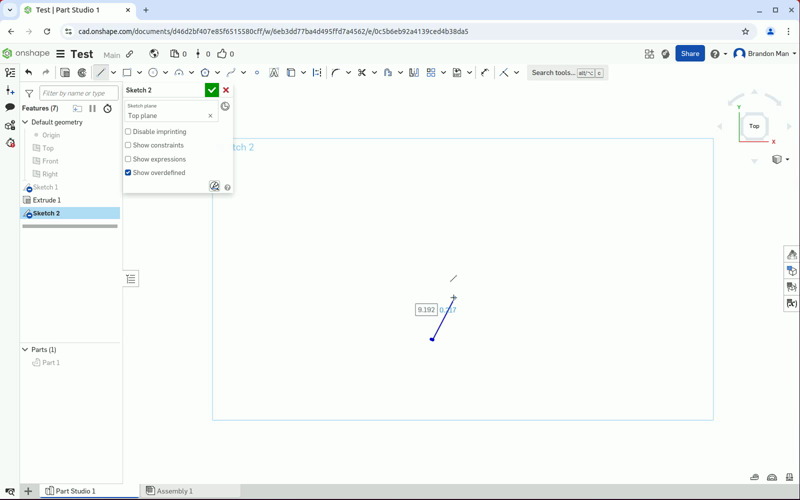
scroll(6)
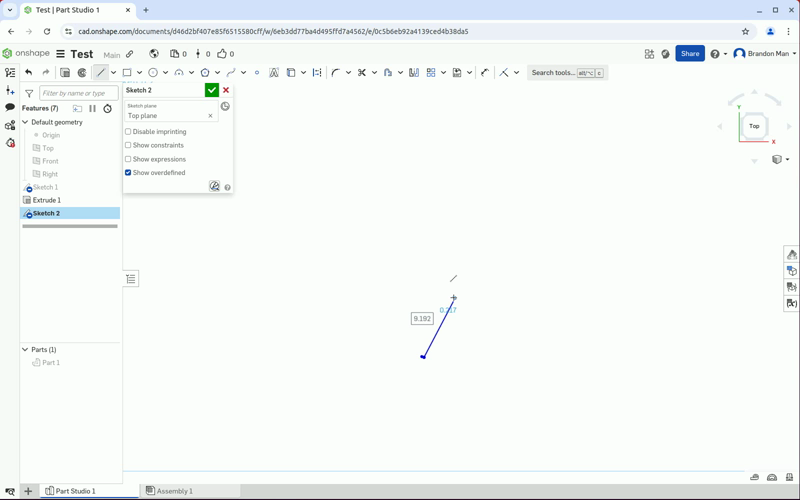
scroll(6)
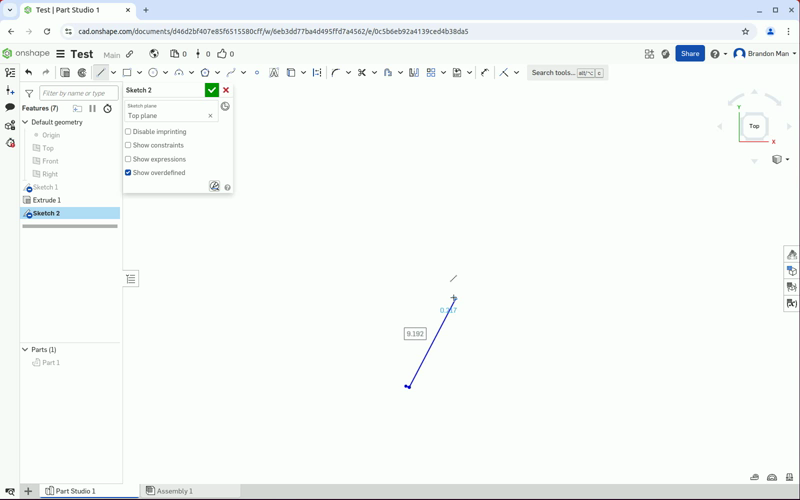
scroll(6)
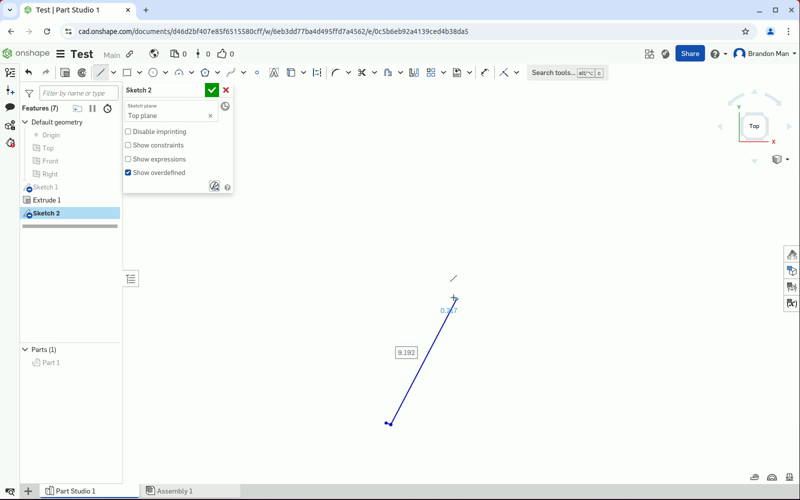
scroll(6)
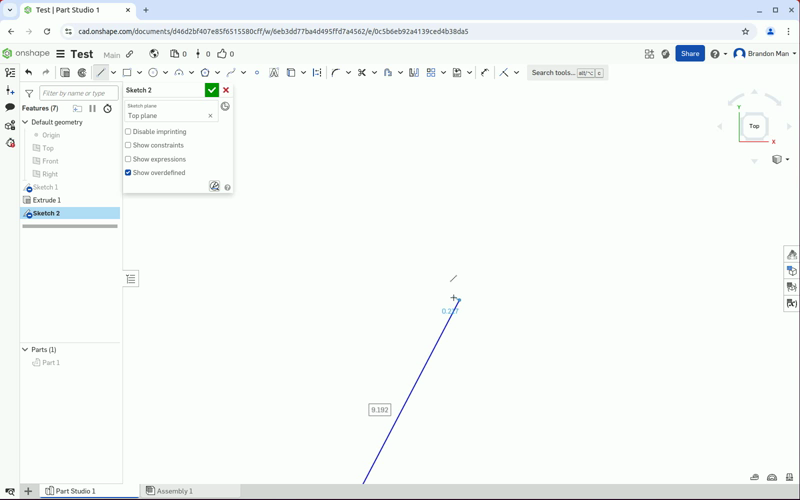
scroll(6)
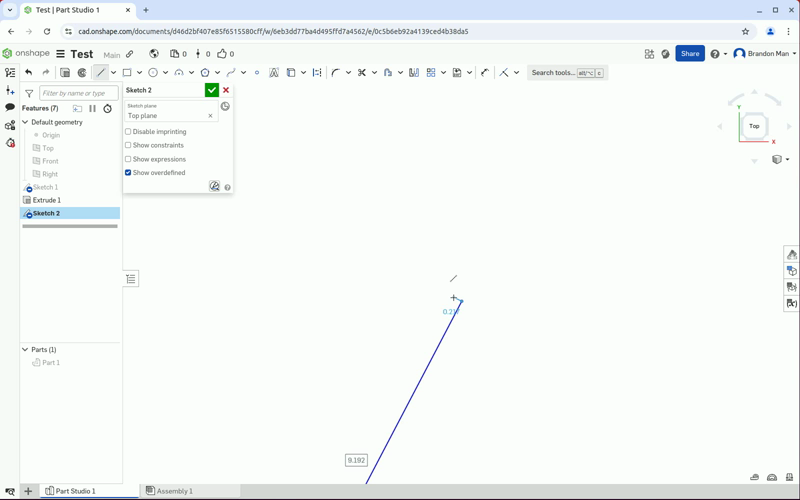
scroll(6)
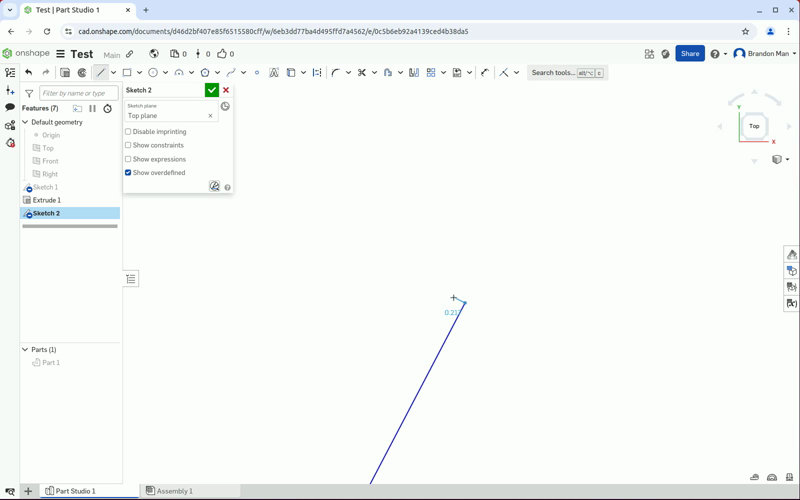
click(453, 297)
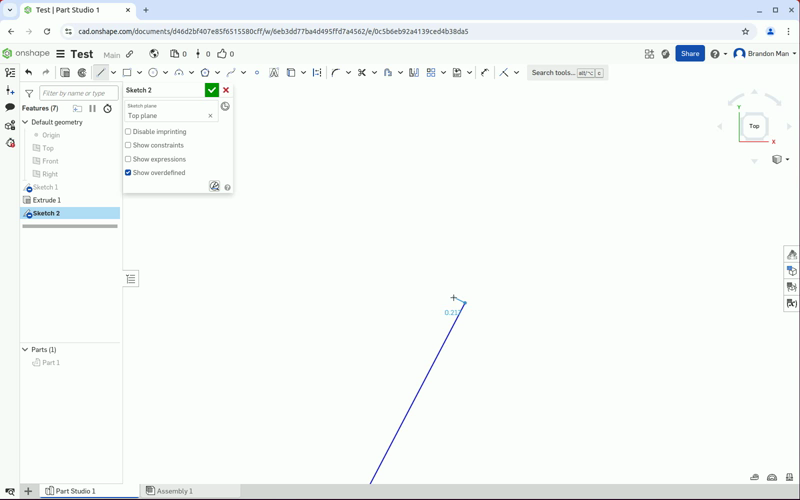
scroll(-6)
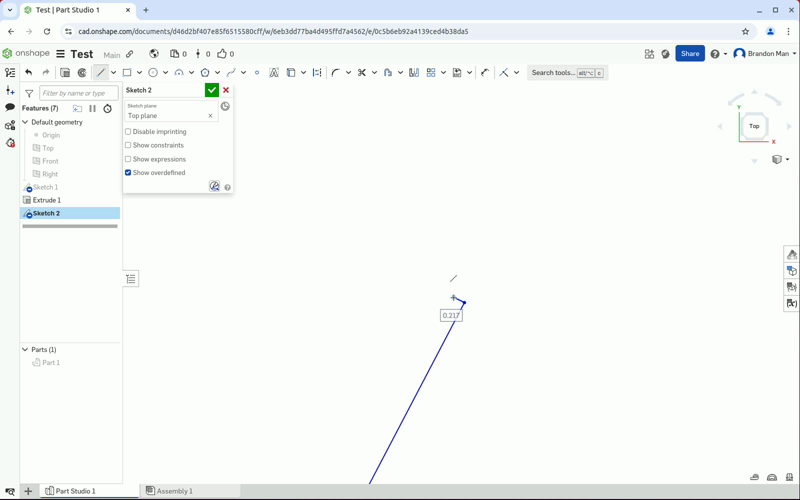
scroll(-6)
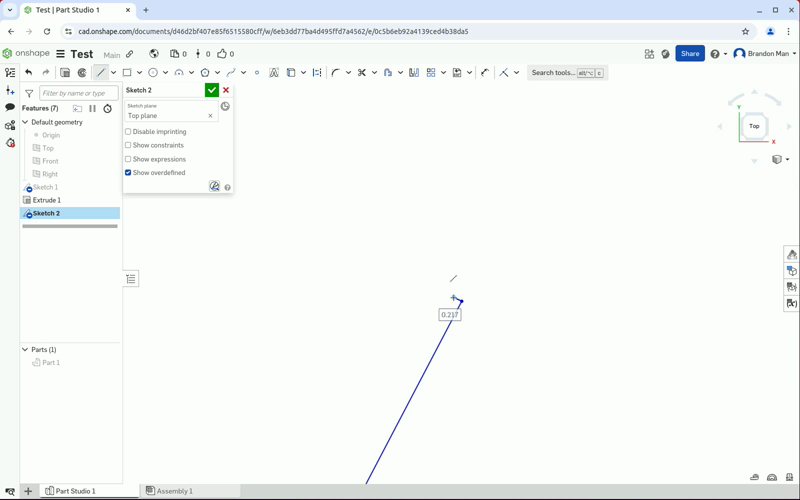
scroll(-6)
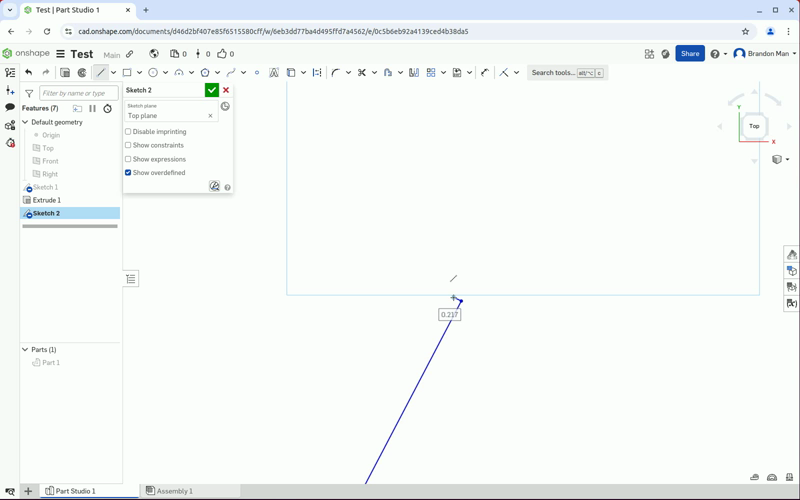
scroll(-6)
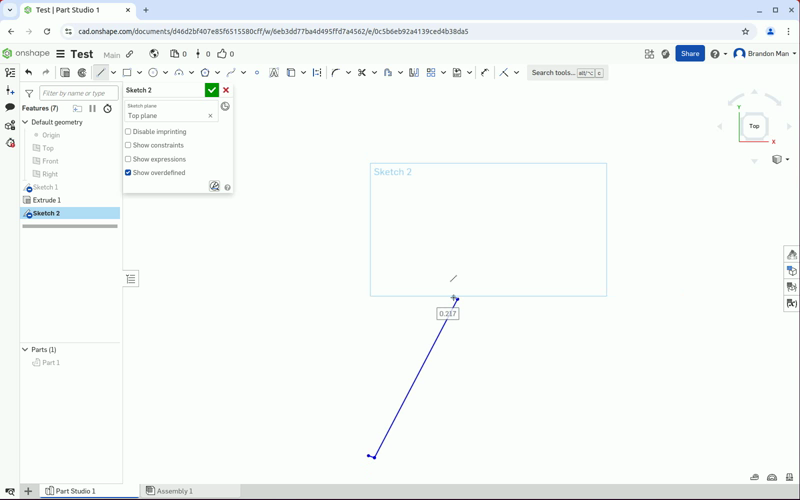
scroll(-6)
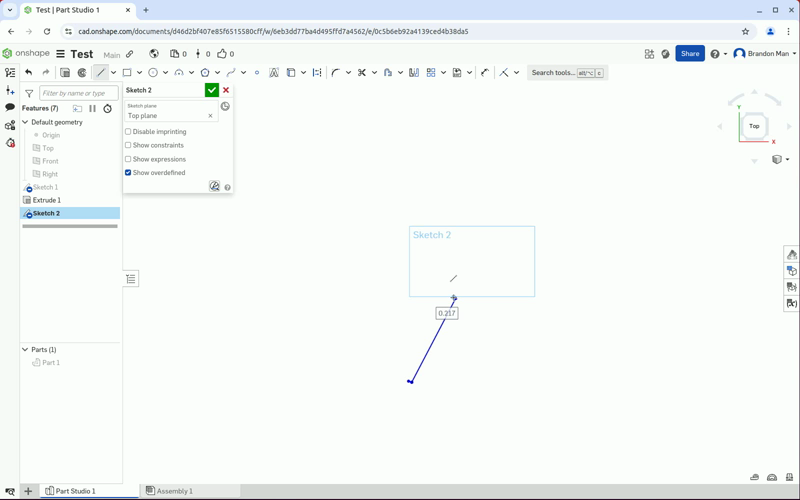
scroll(-6)
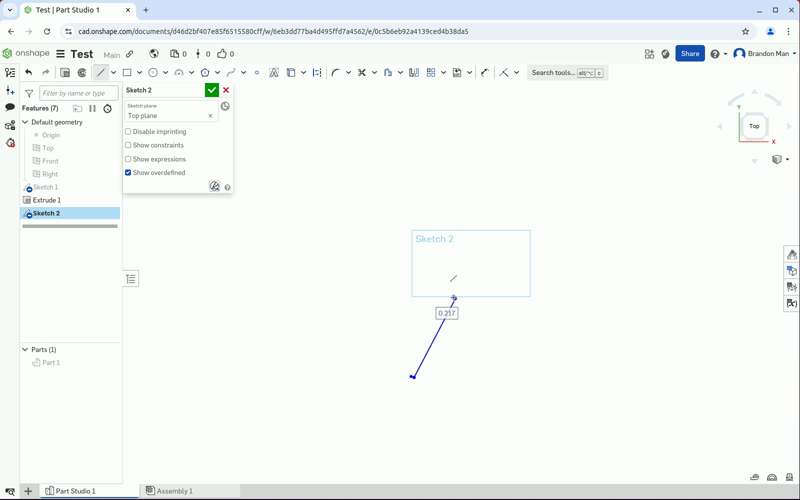
scroll(-6)
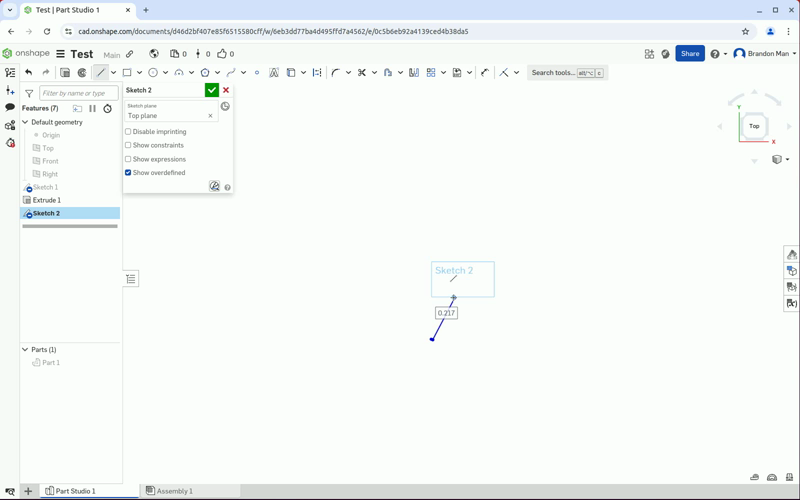
key_up(shift)
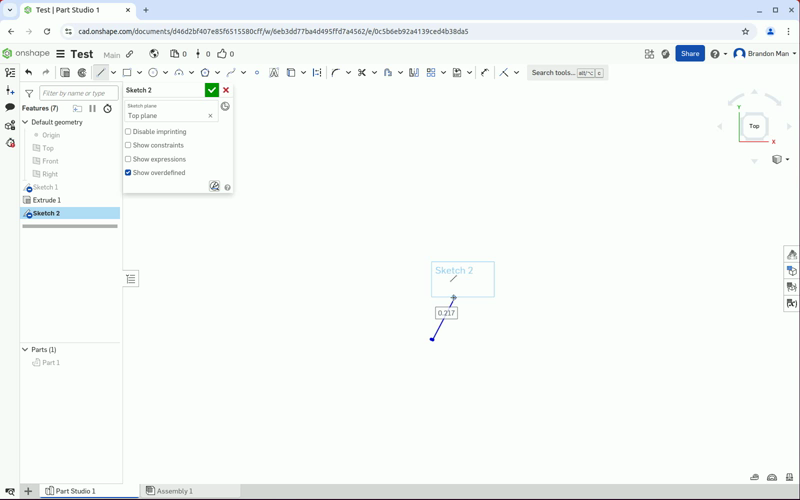
mouse_move(483, 297)
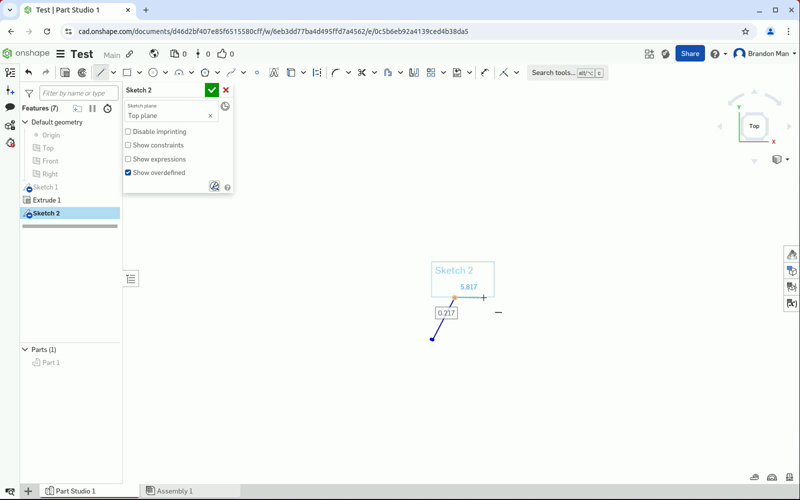
key_down(shift)
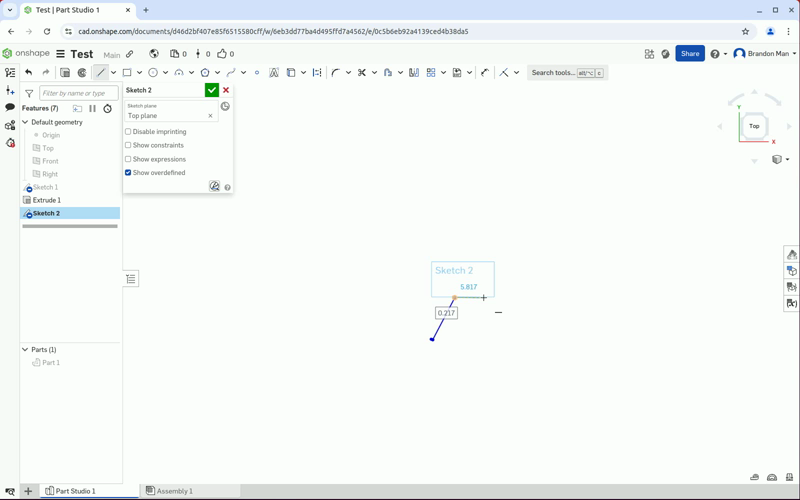
mouse_move(431, 339)
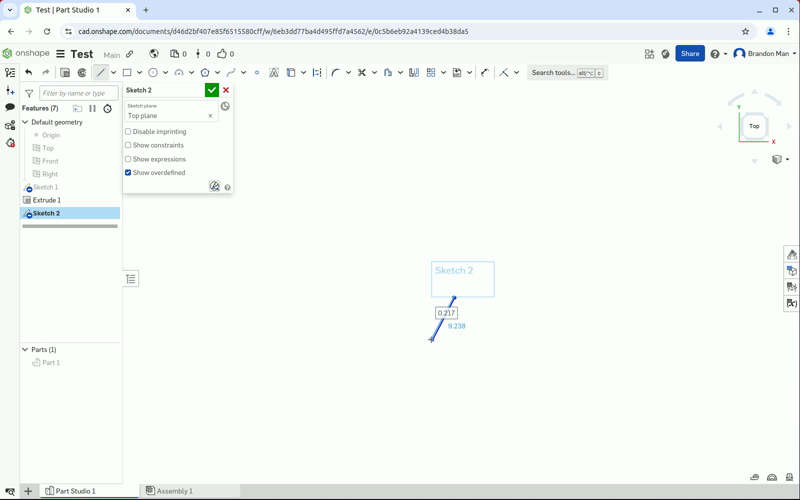
scroll(6)
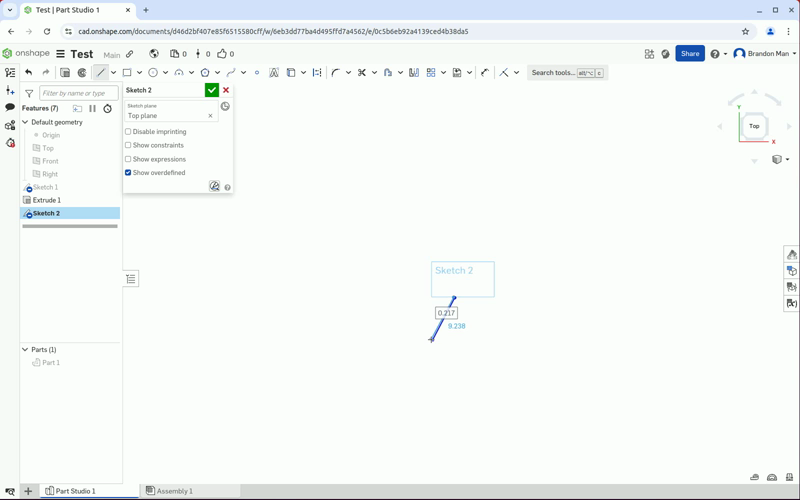
scroll(6)
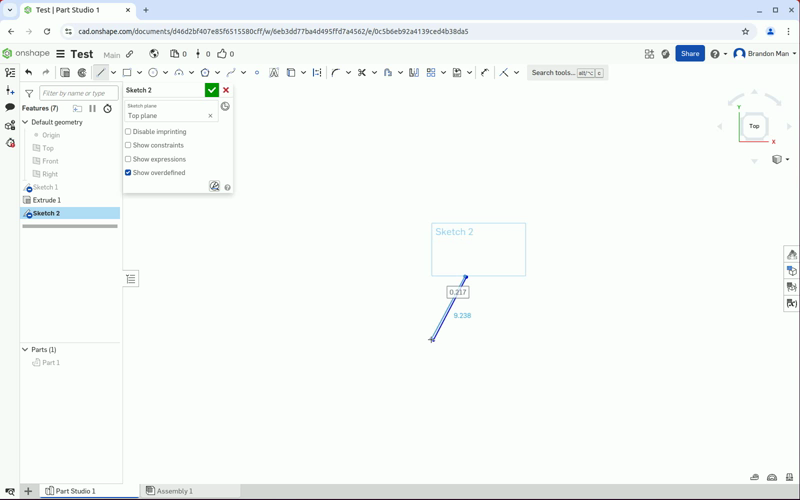
scroll(6)
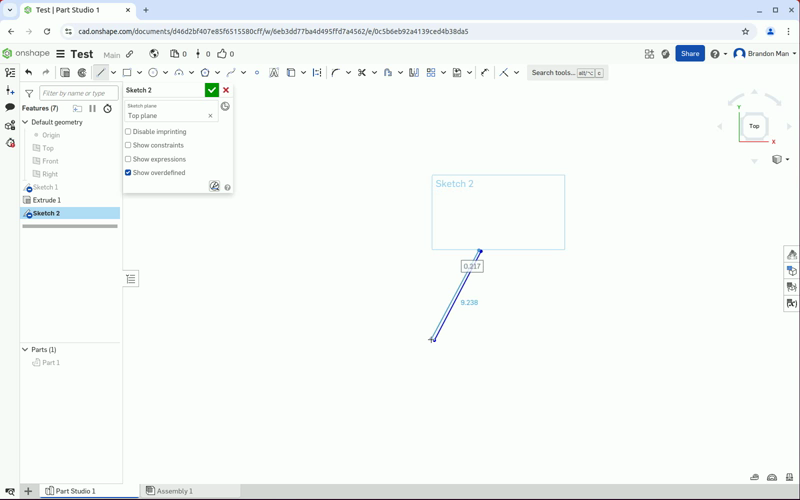
scroll(6)
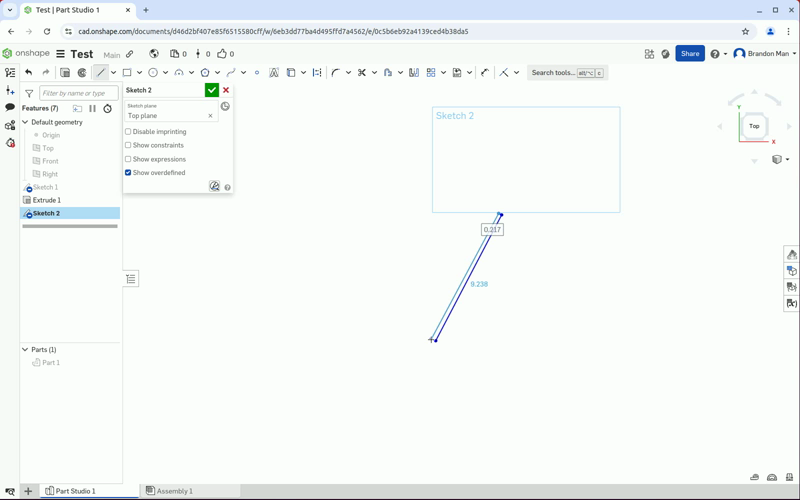
scroll(6)
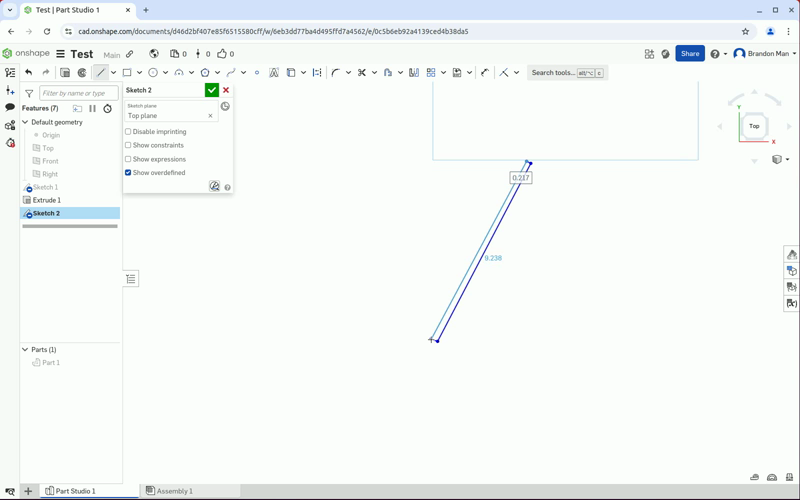
scroll(6)
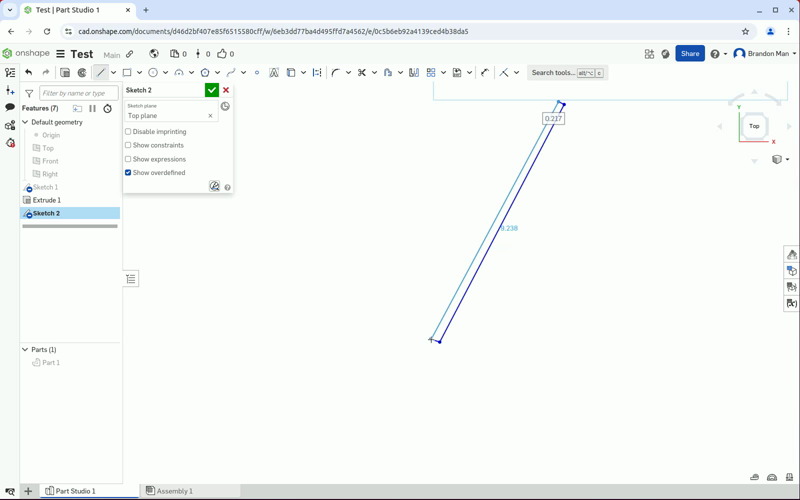
scroll(6)
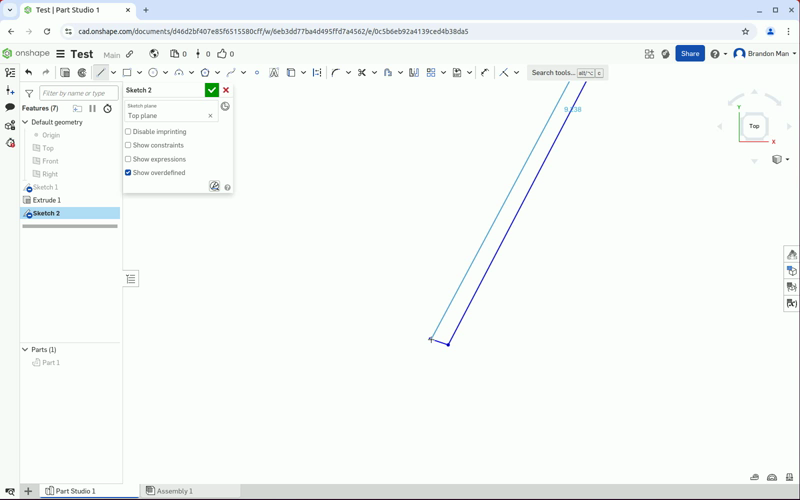
key_up(shift)
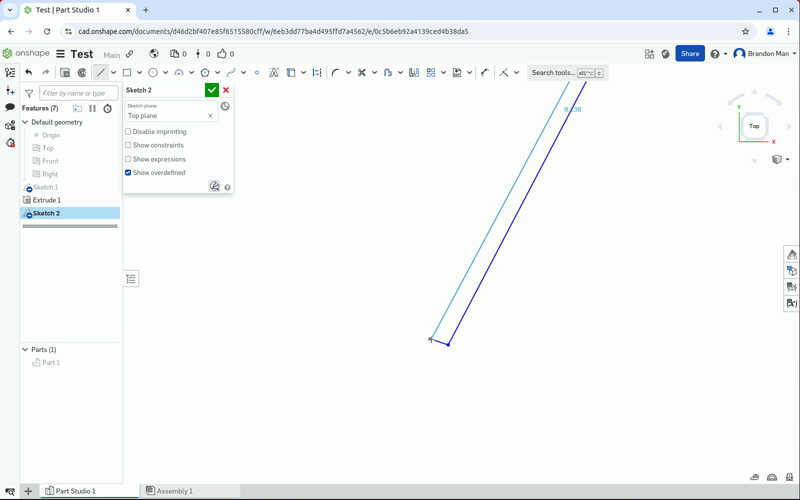
click(431, 339)
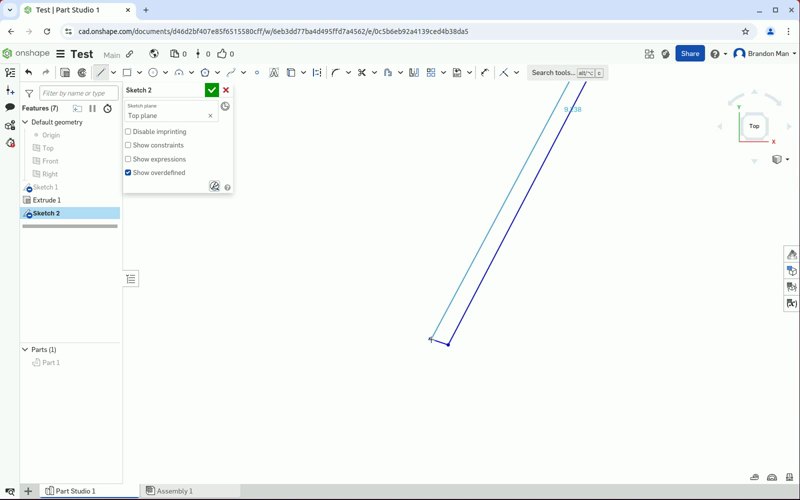
scroll(-6)
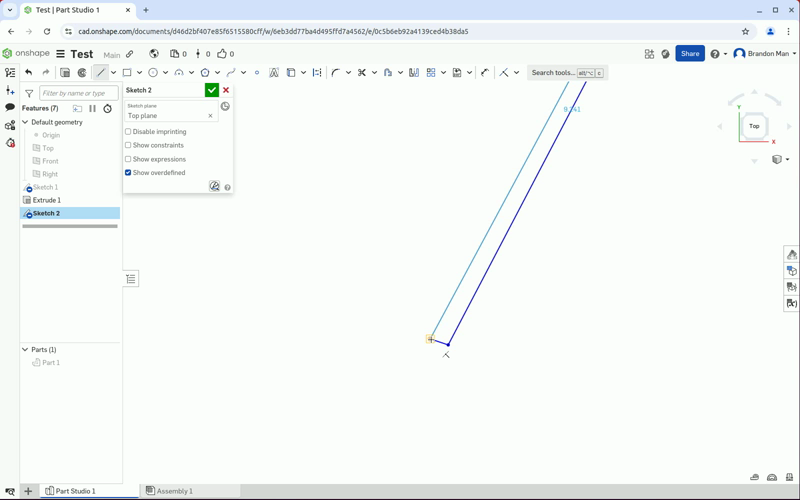
scroll(-6)
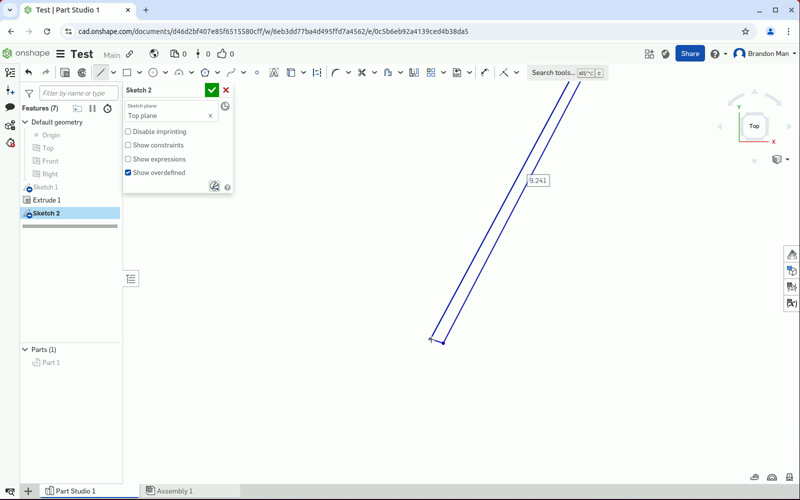
scroll(-6)
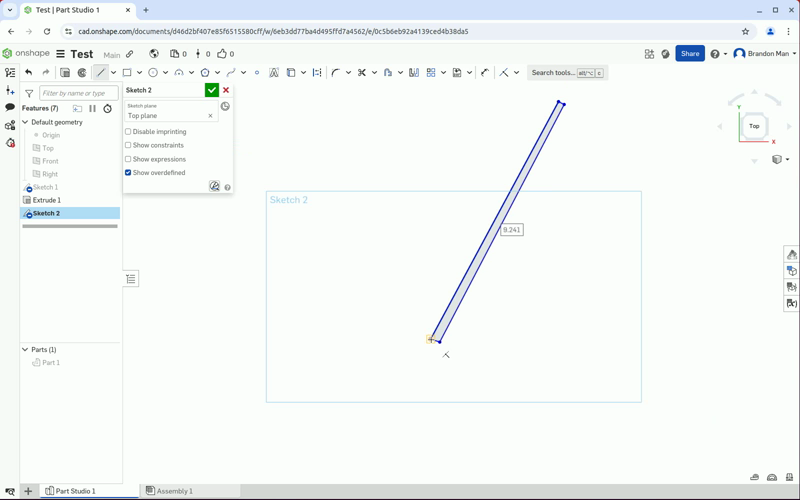
scroll(-6)
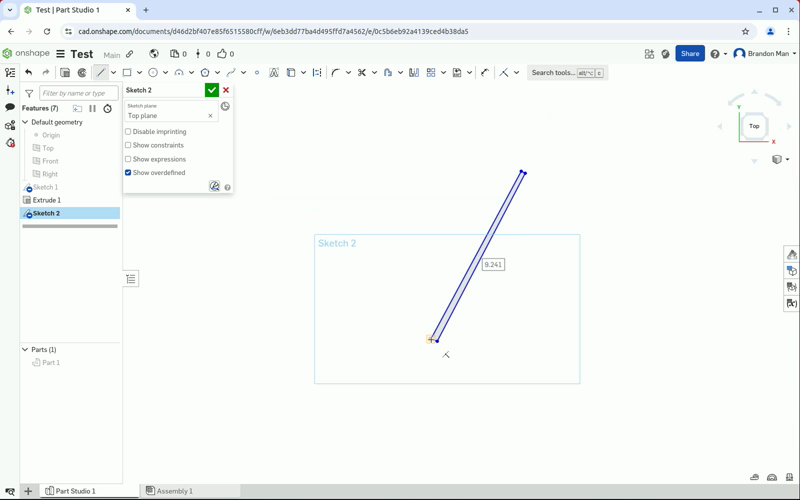
scroll(-6)
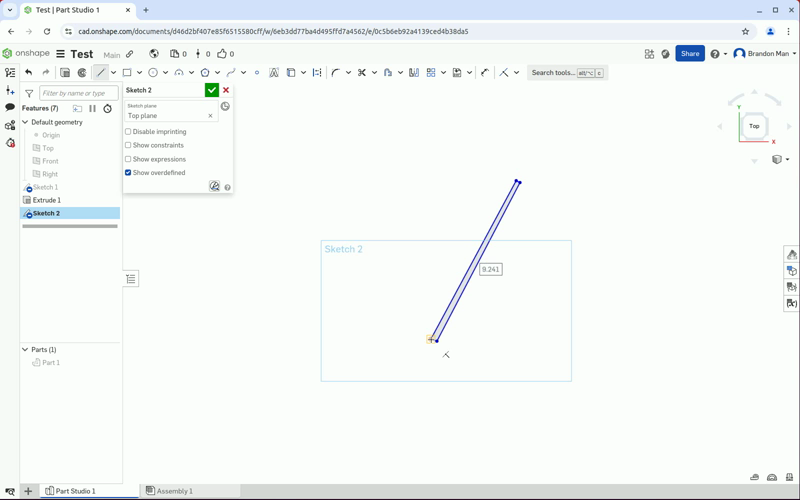
scroll(-6)
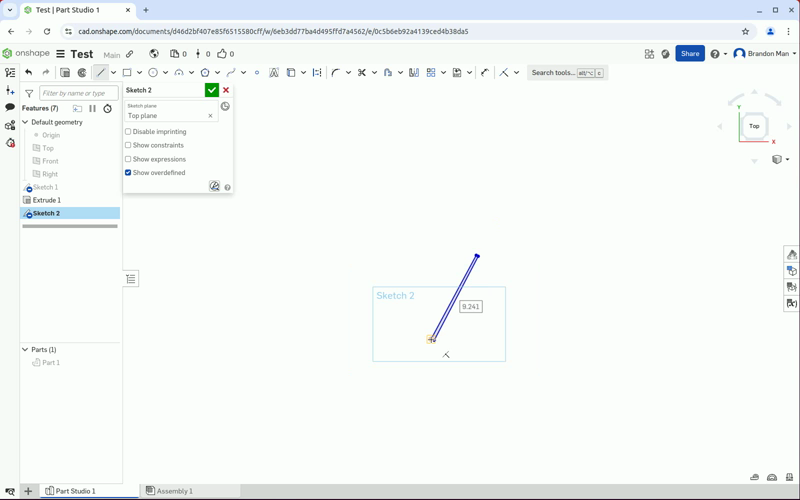
scroll(-6)
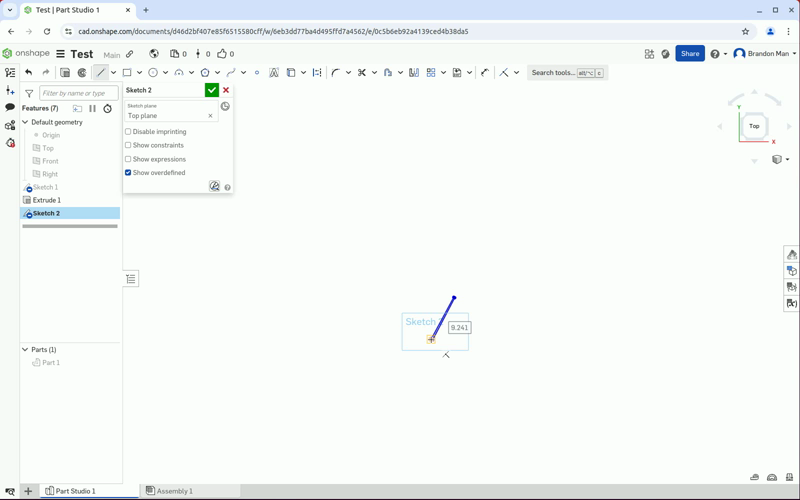
key(esc)
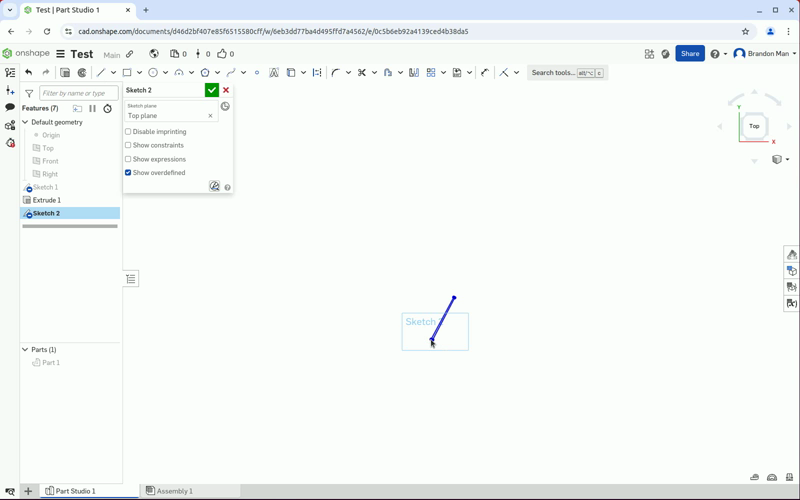
mouse_move(438, 326)
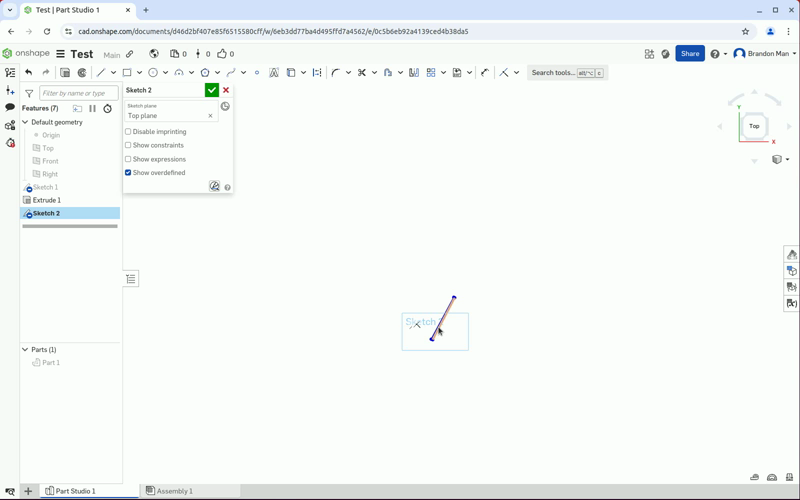
scroll(6)
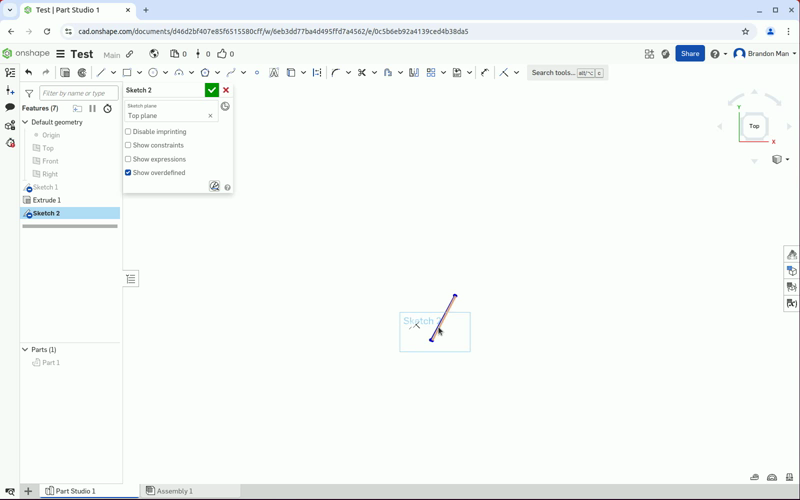
scroll(6)
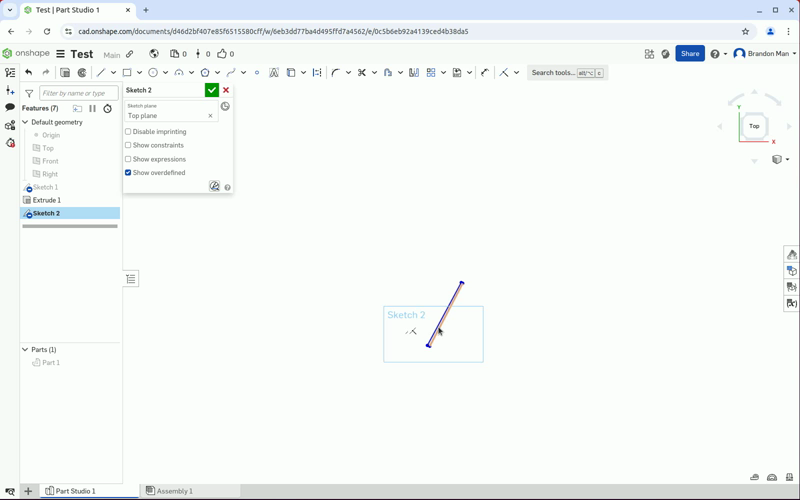
scroll(6)
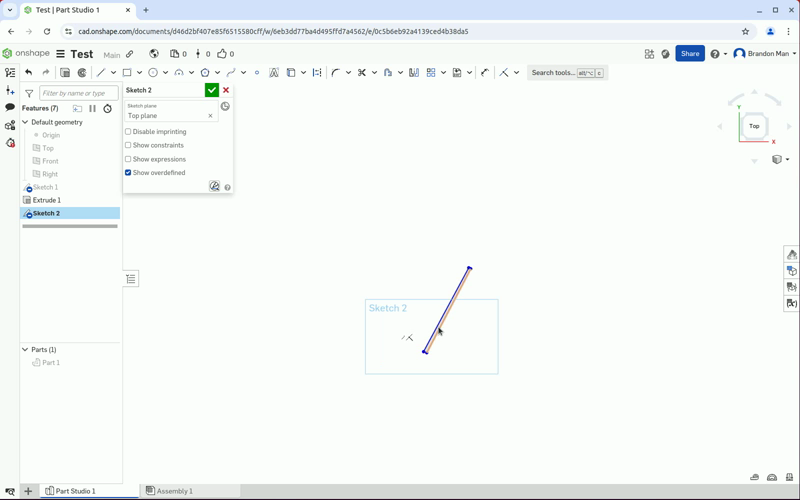
scroll(6)
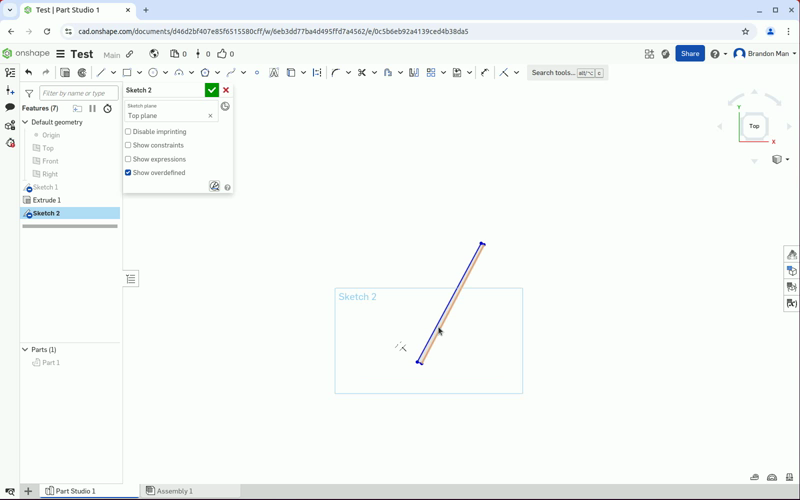
scroll(6)
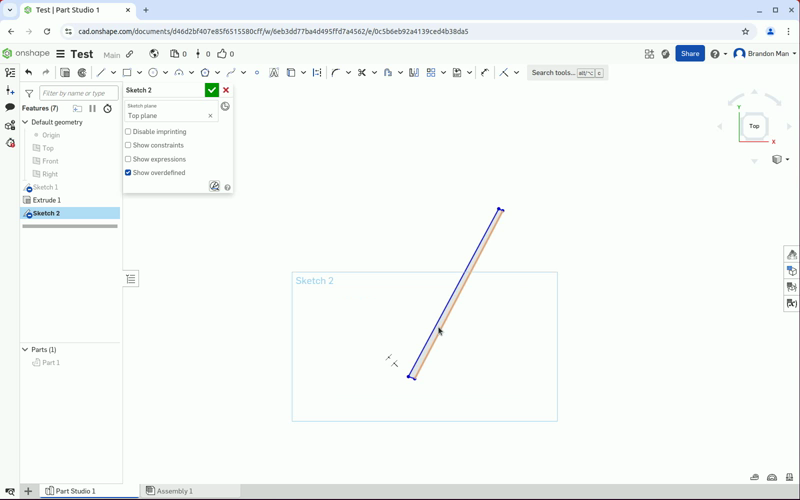
scroll(6)
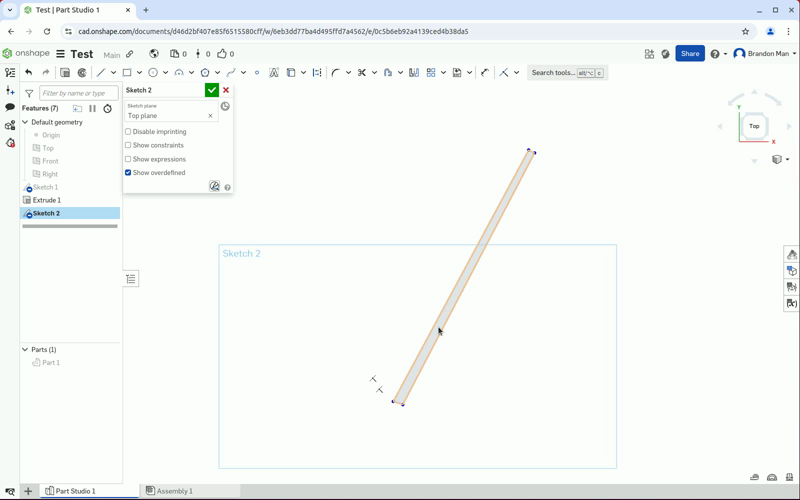
scroll(6)
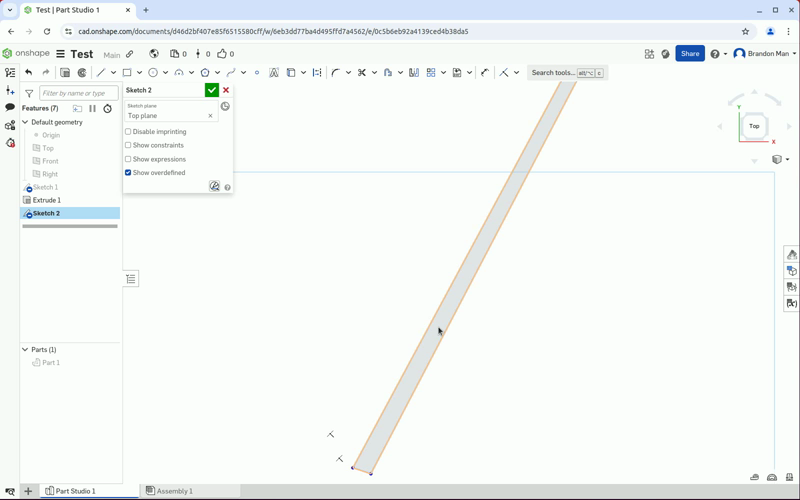
click(438, 326)
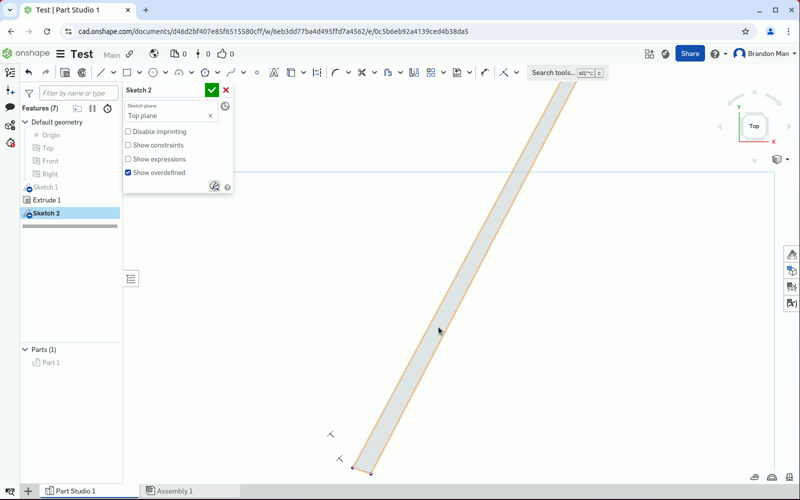
scroll(-6)
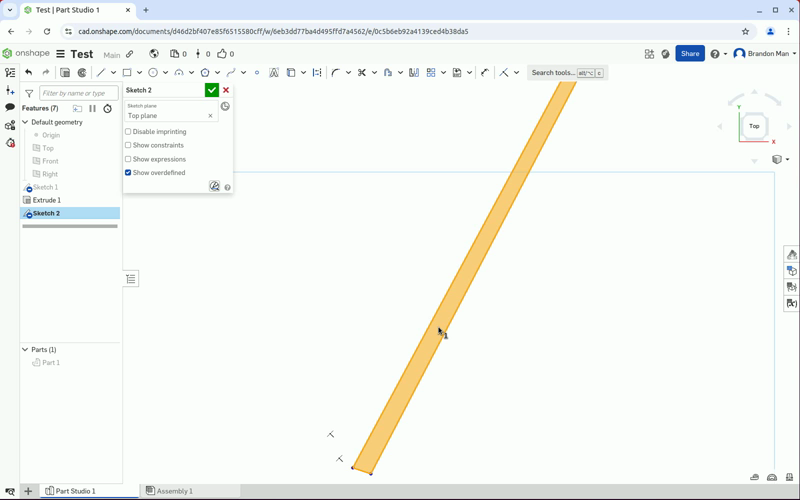
scroll(-6)
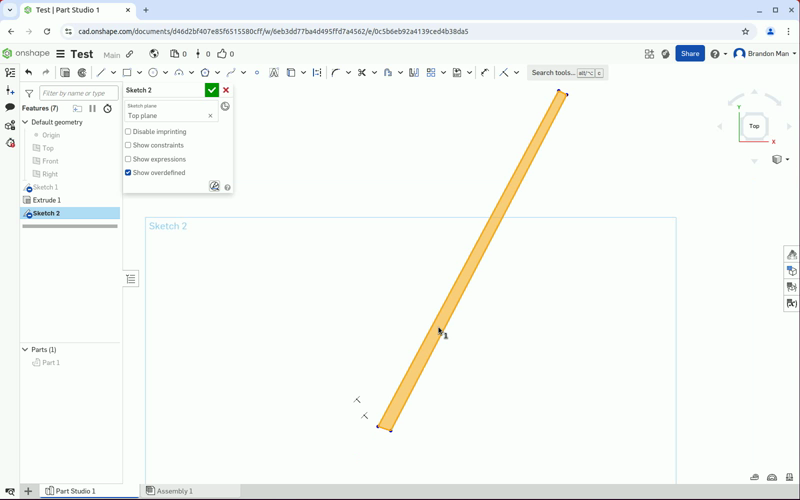
scroll(-6)
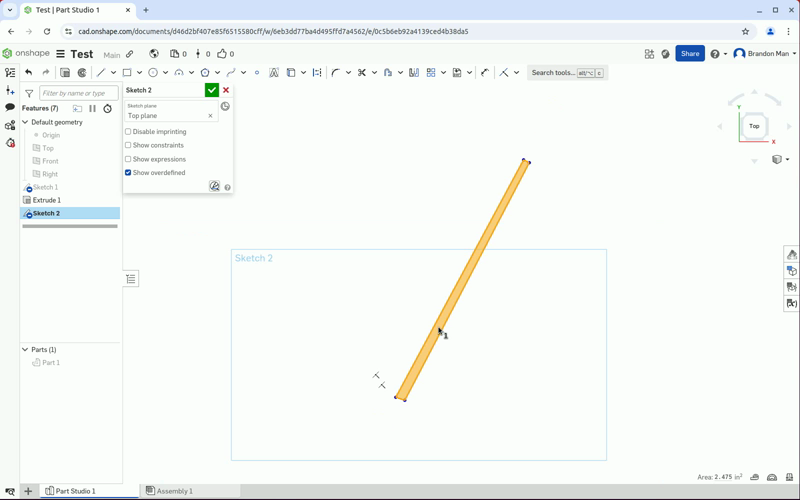
scroll(-6)
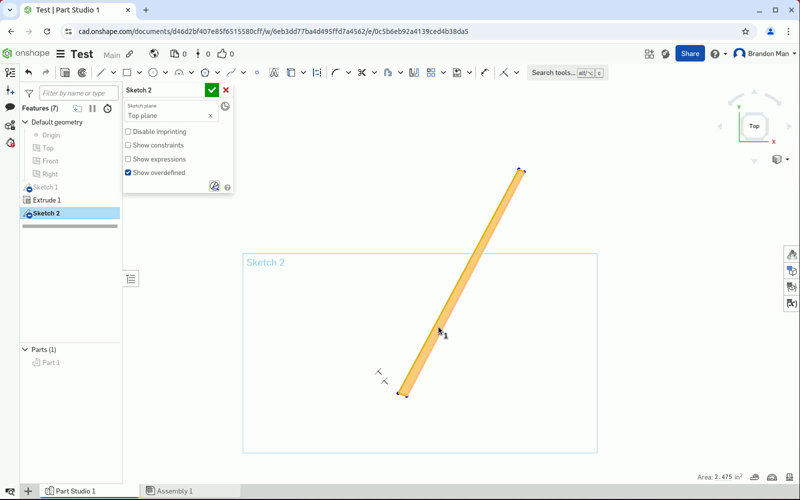
scroll(-6)
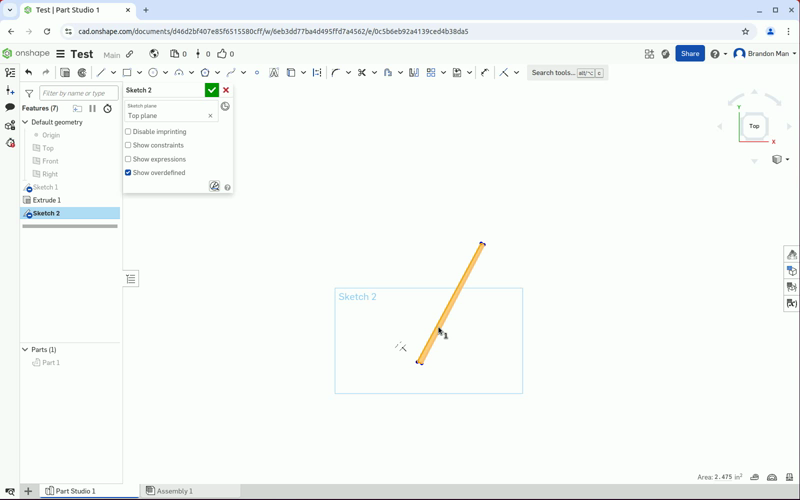
scroll(-6)
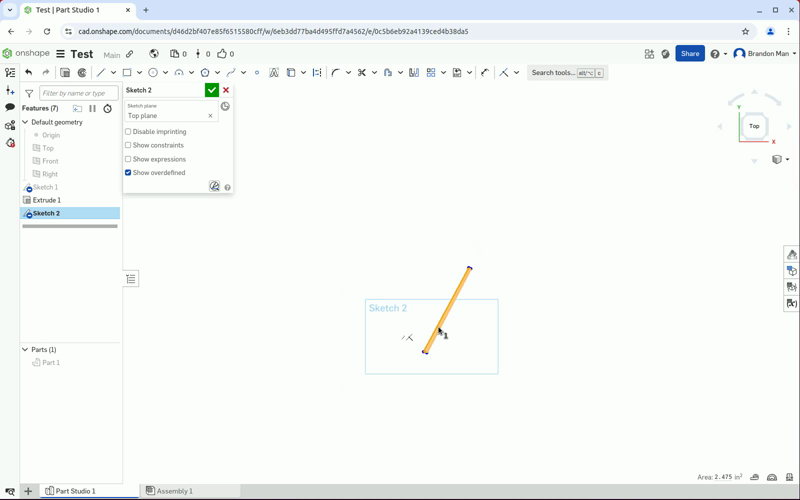
scroll(-6)
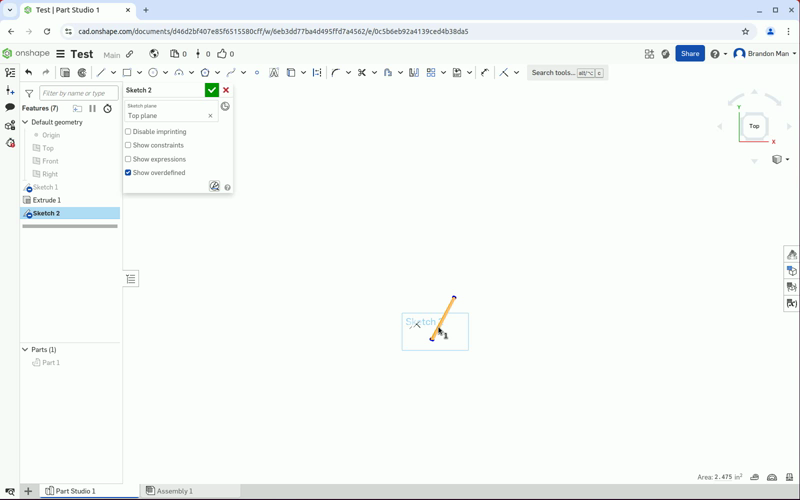
mouse_move(73, 352)
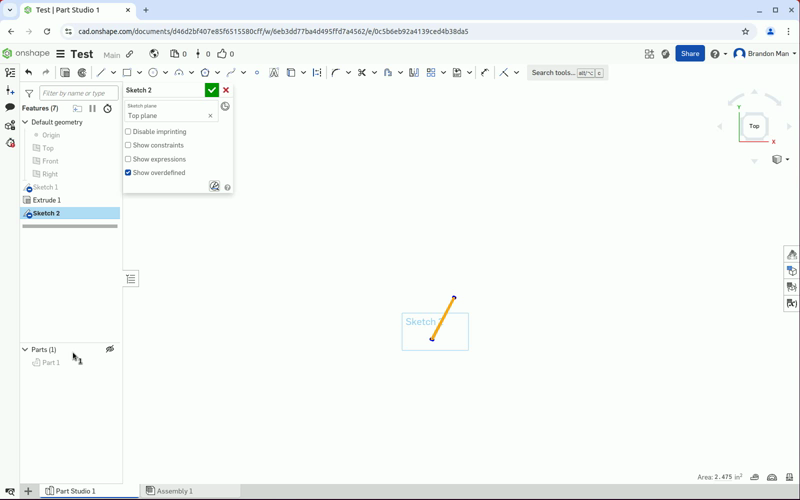
key(shift+y)
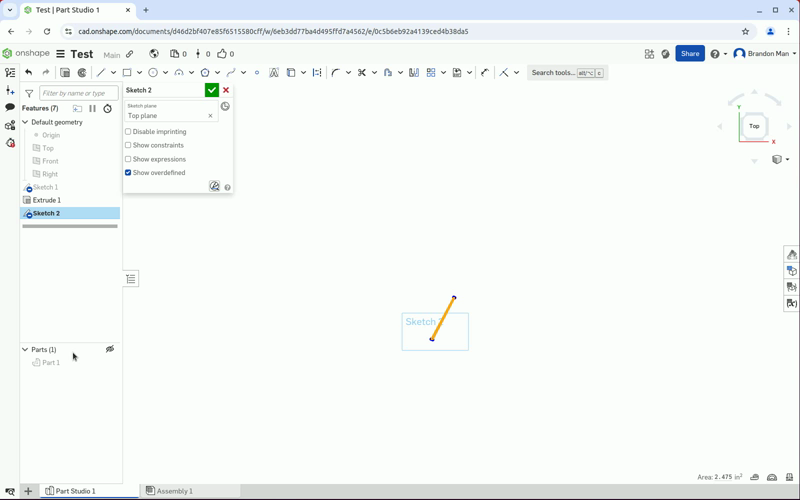
key(shift+e)
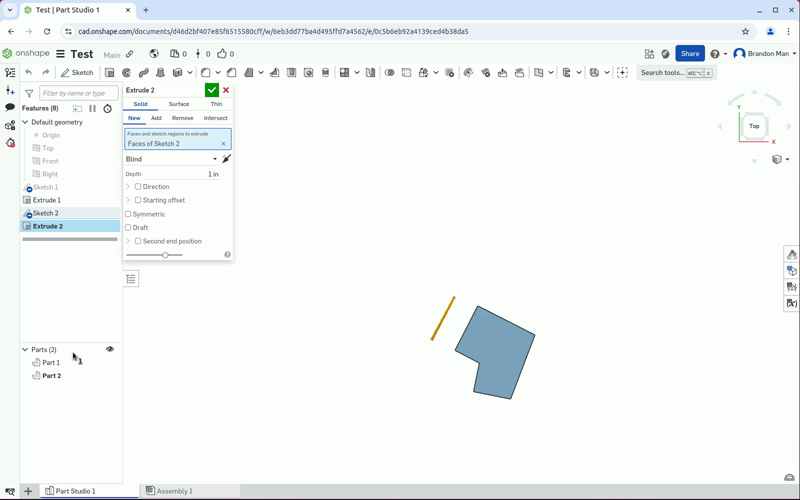
mouse_move(143, 106)
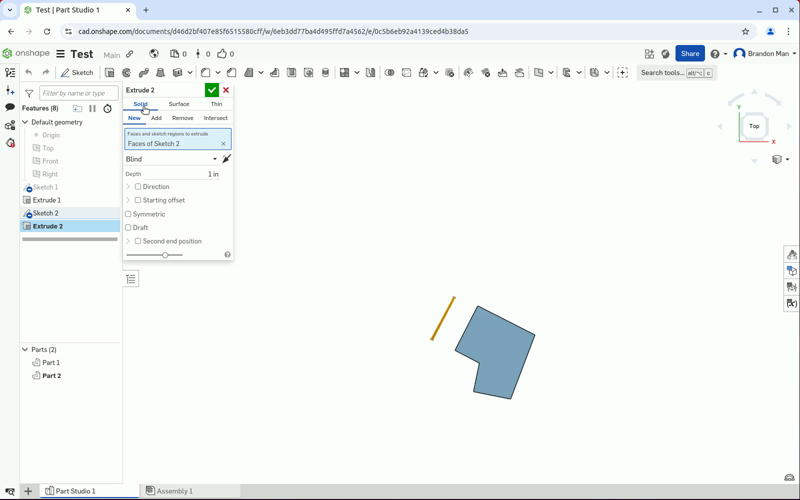
click(143, 106)
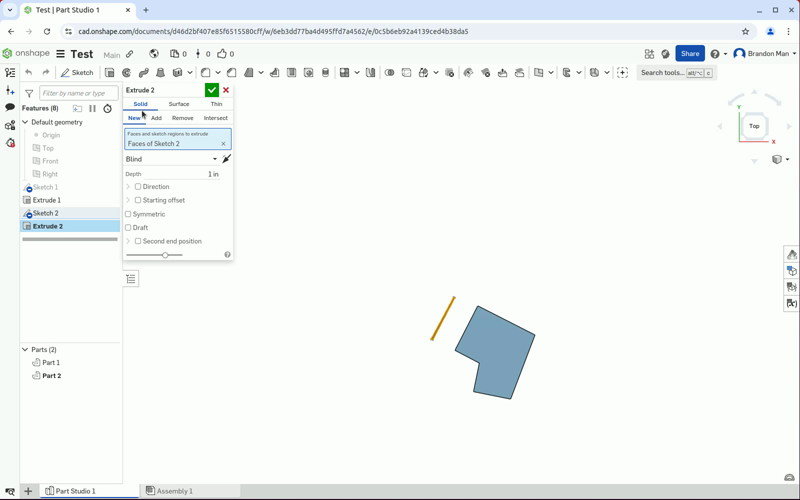
mouse_move(137, 120)
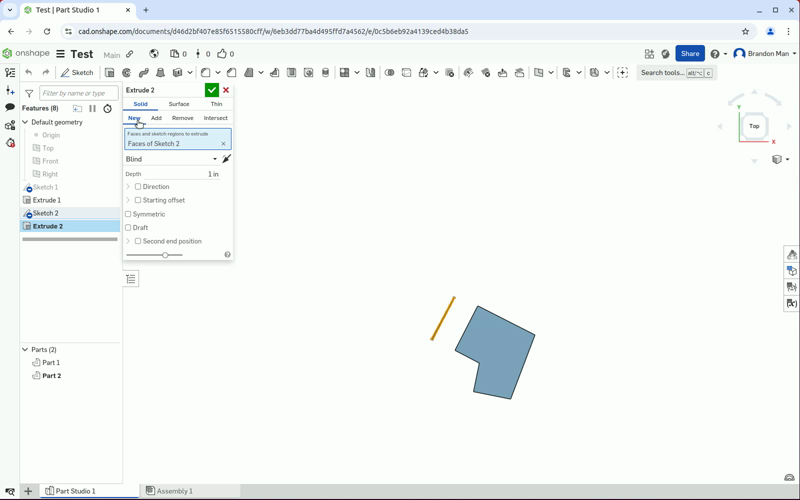
click(137, 120)
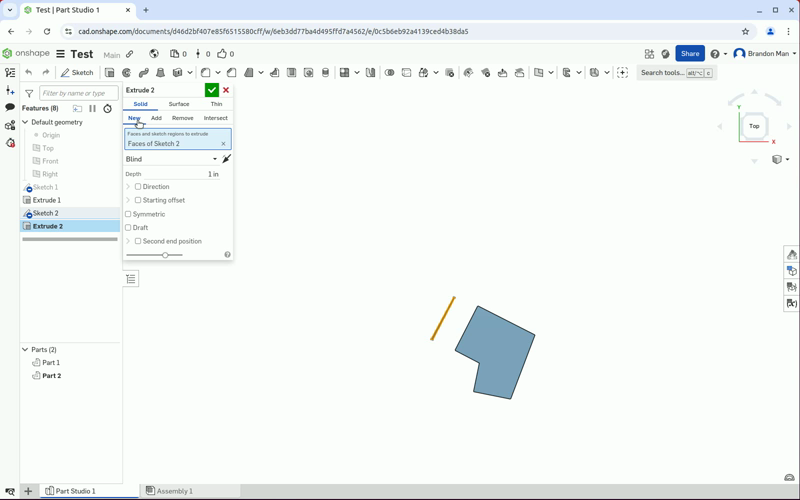
key(tab, 4)
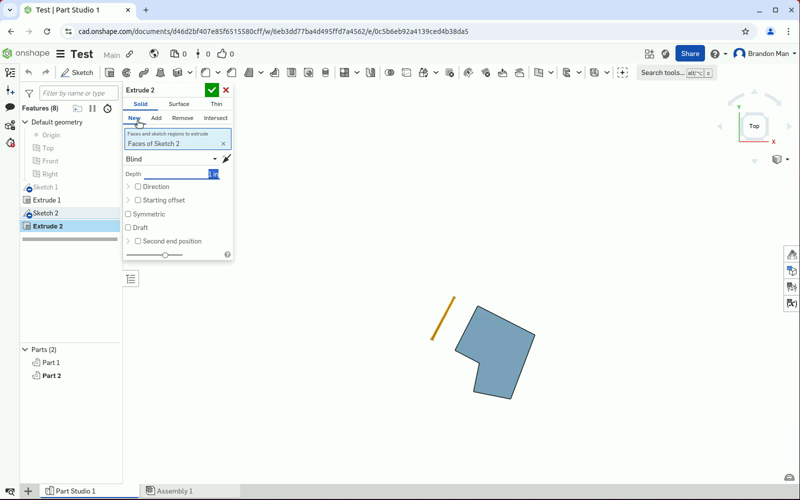
text(-0.481)
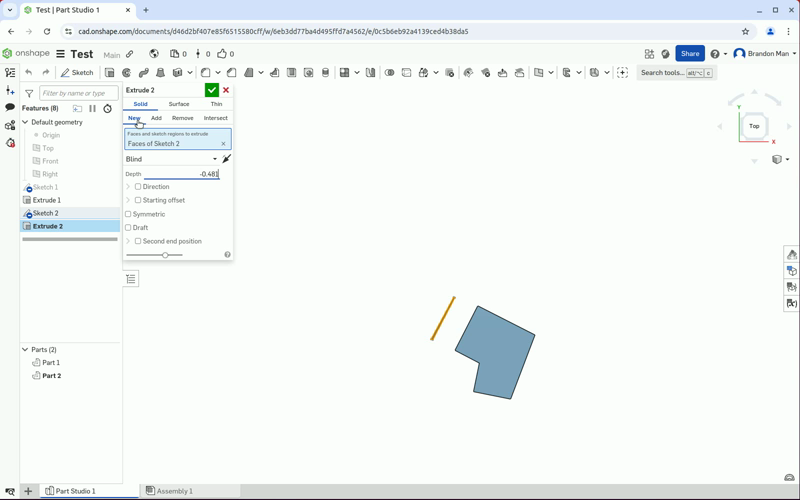
key(enter)
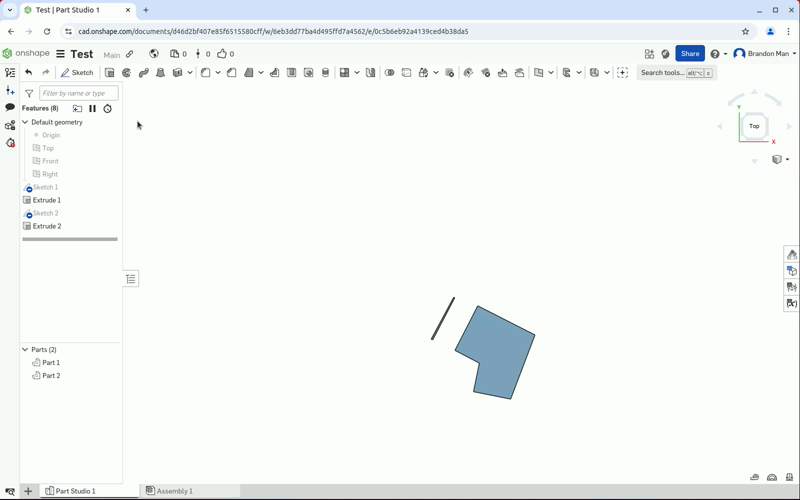
key(shift+h)
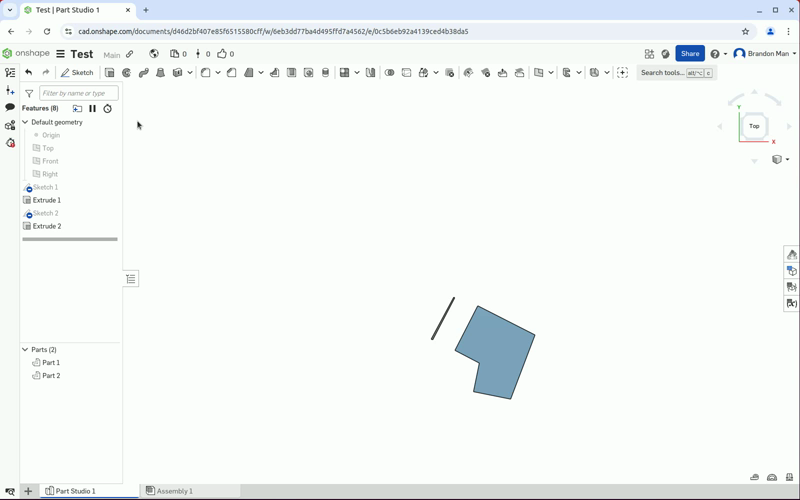
key(shift+h)
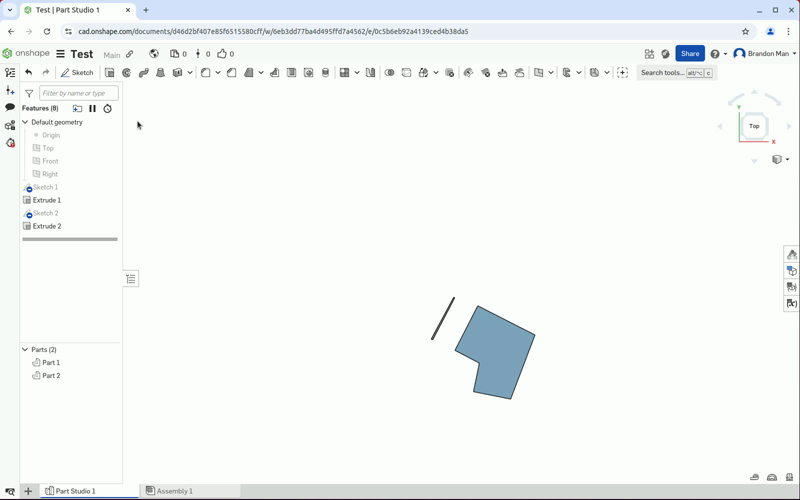
mouse_move(73, 189)
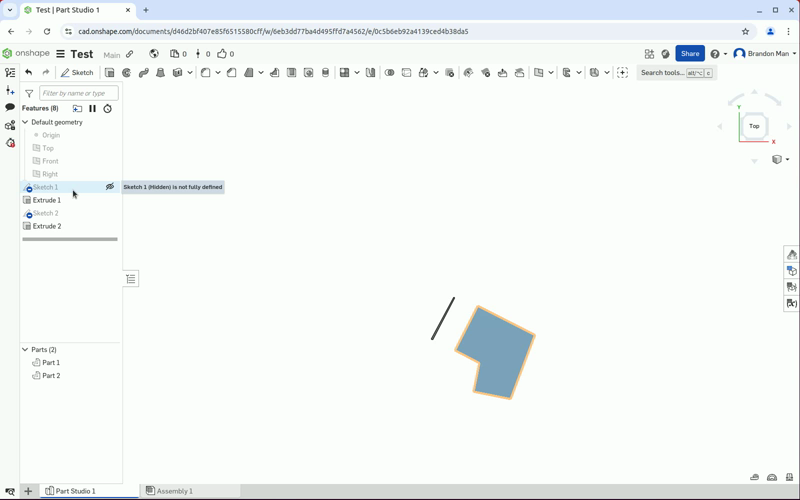
click(73, 189)
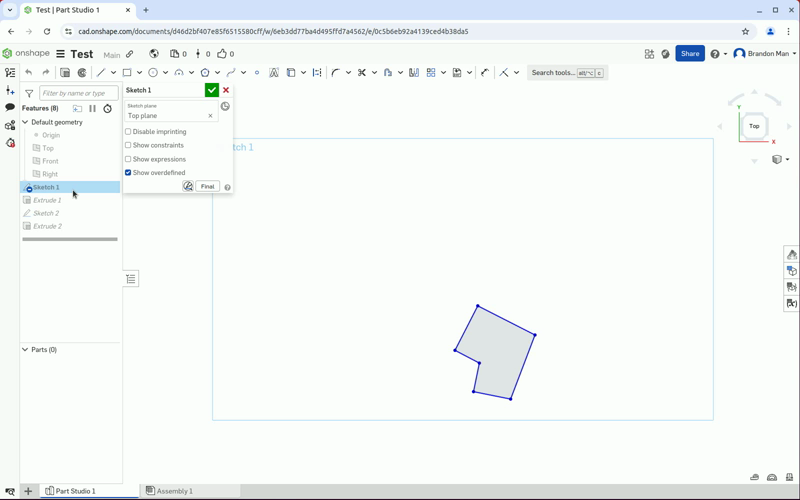
mouse_move(229, 92)
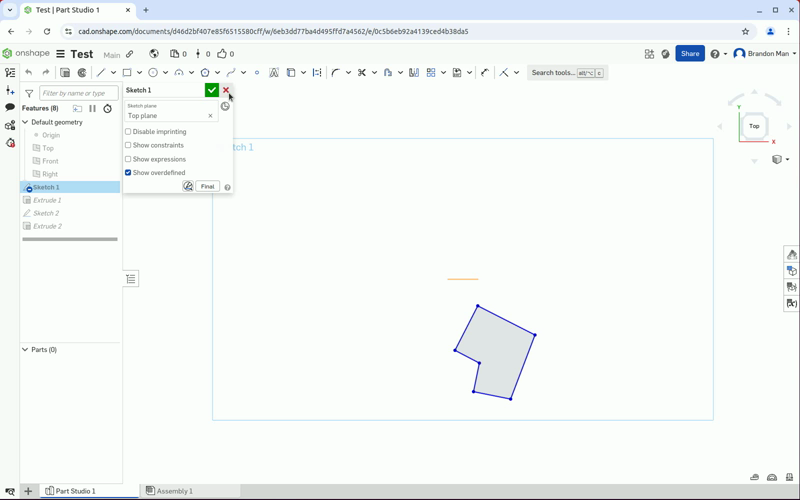
click(229, 92)
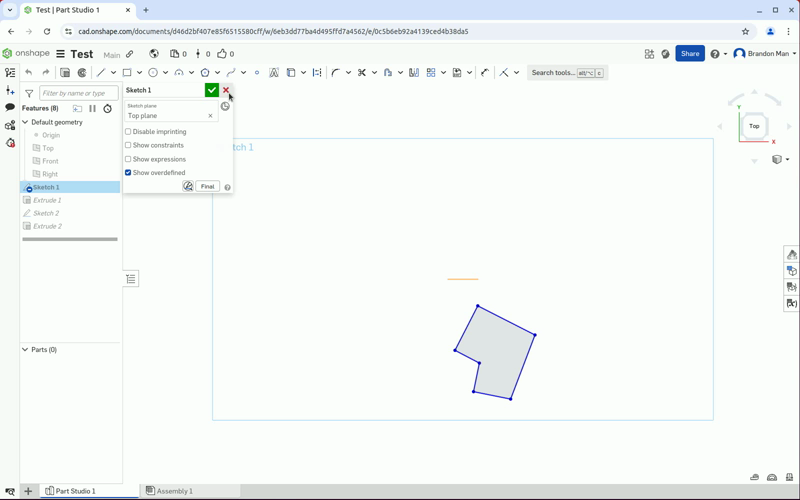
key(shift+s)
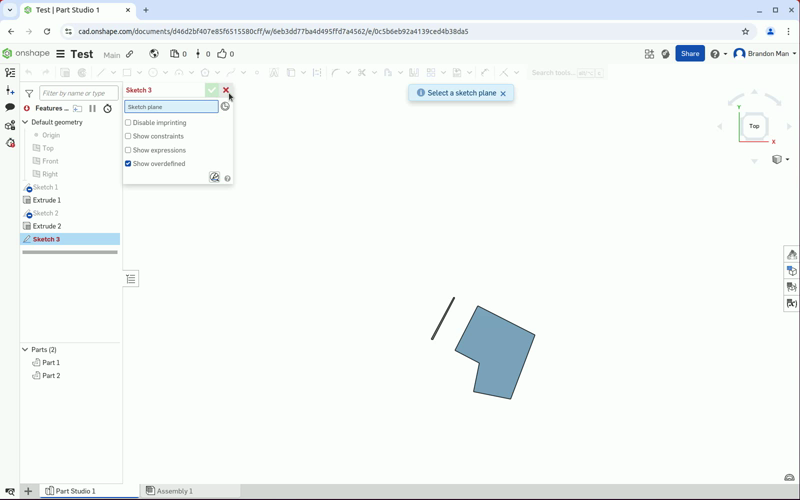
mouse_move(73, 150)
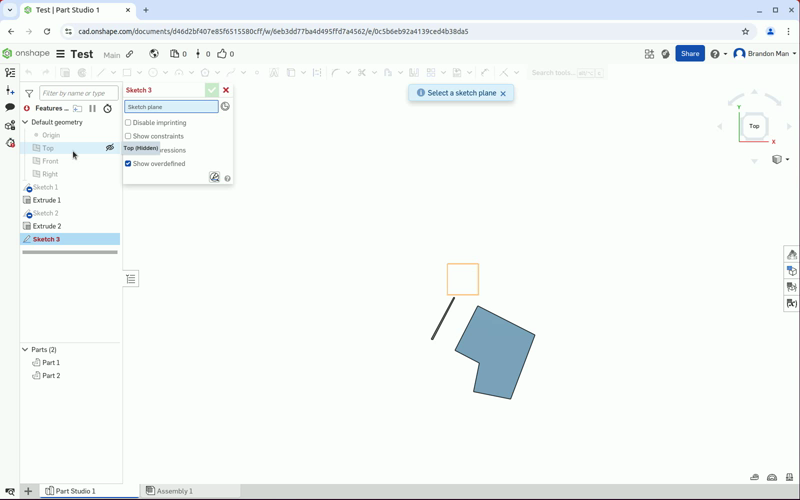
click(73, 150)
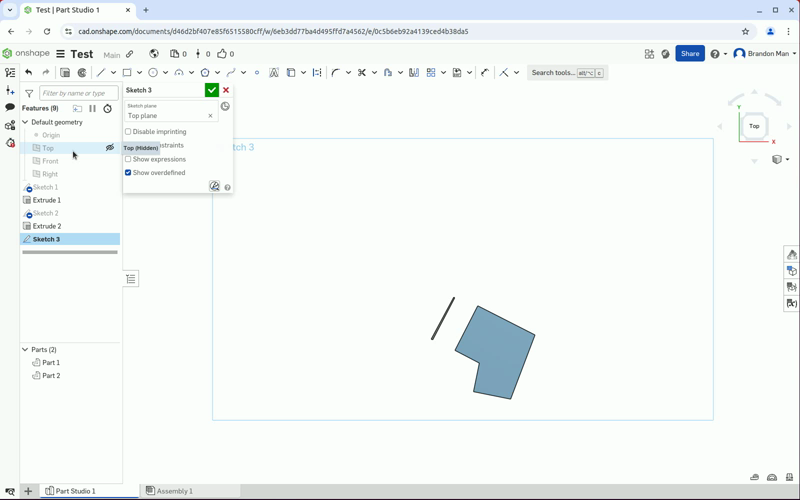
mouse_move(73, 352)
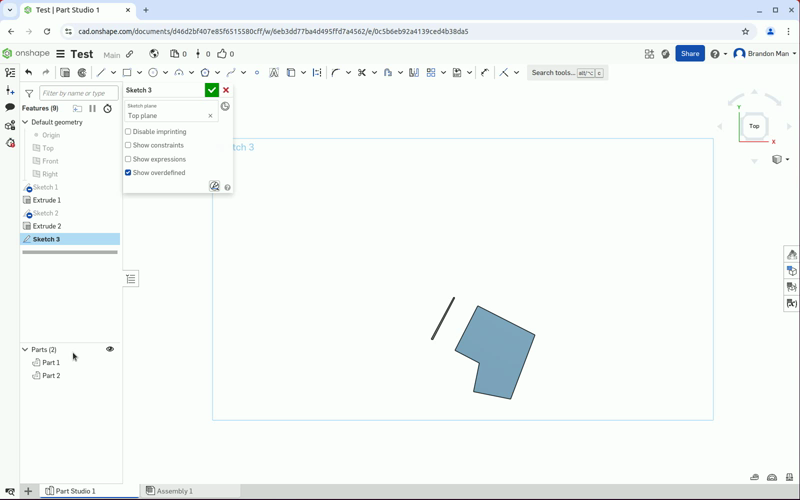
key(y)
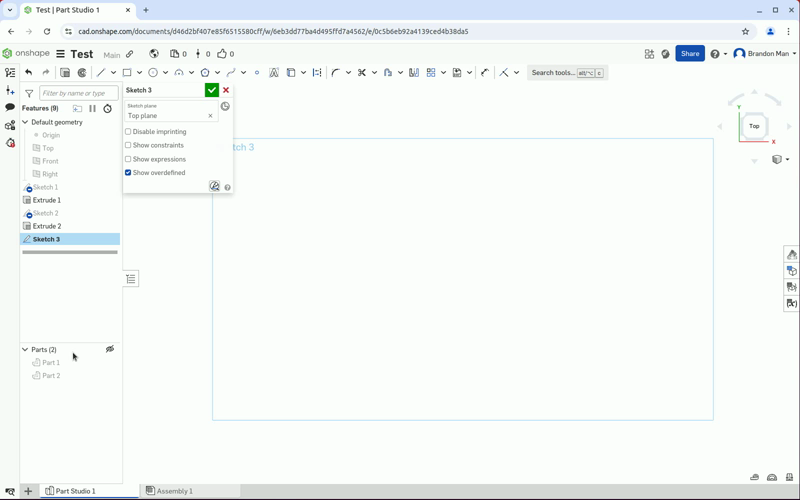
key(l)
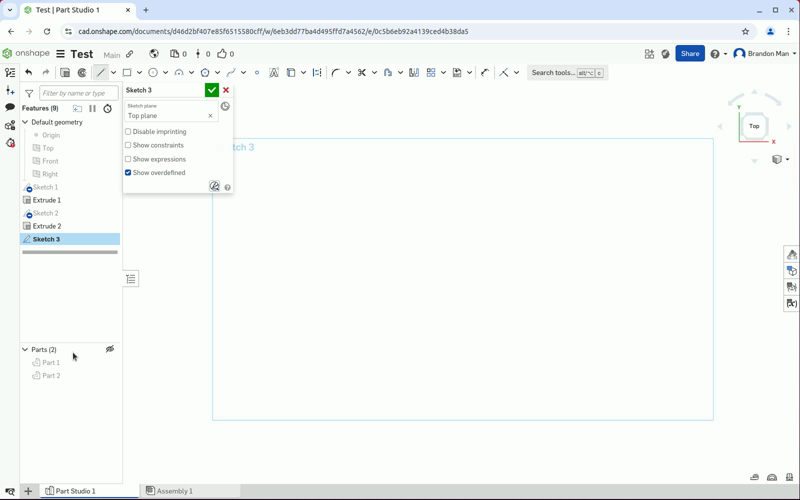
key_down(shift)
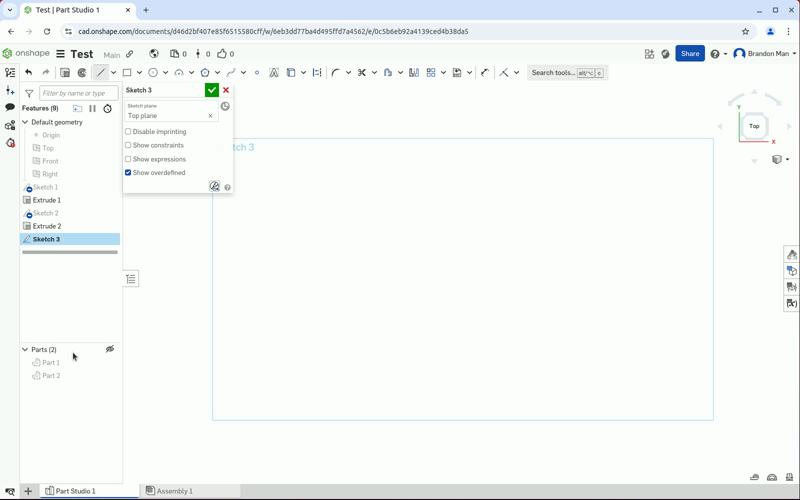
mouse_move(431, 339)
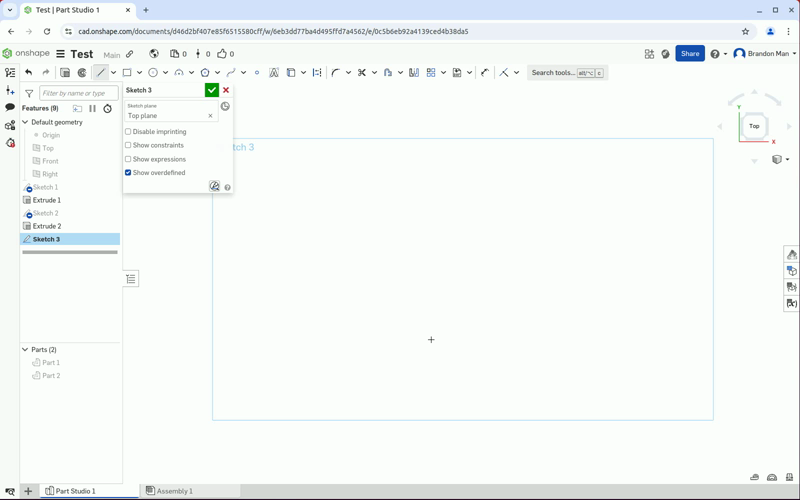
click(431, 339)
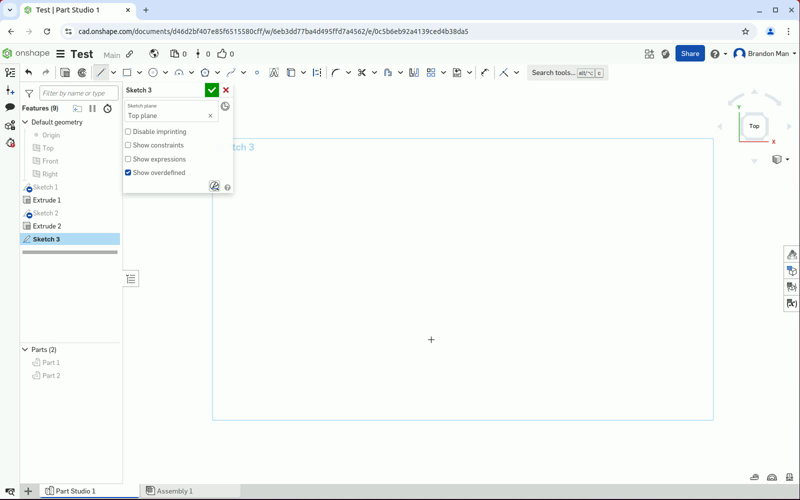
key_up(shift)
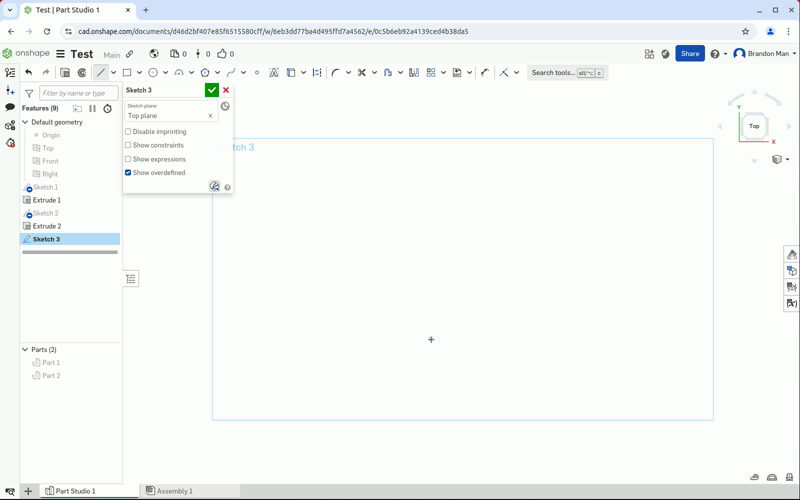
key_down(shift)
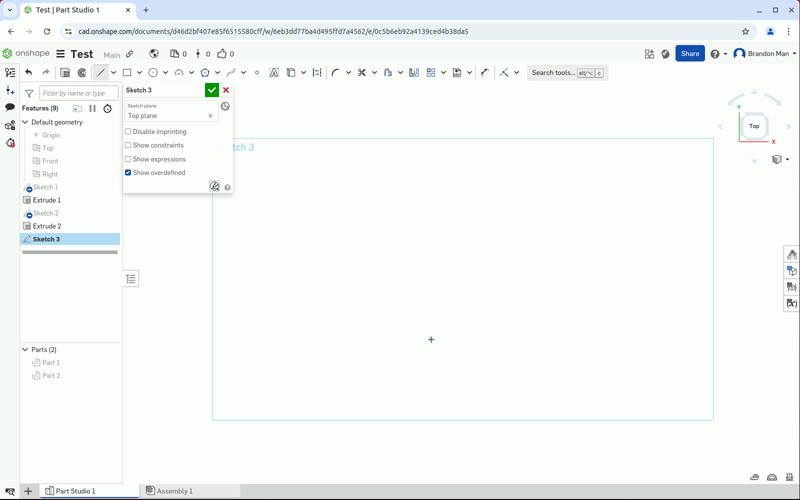
mouse_move(461, 339)
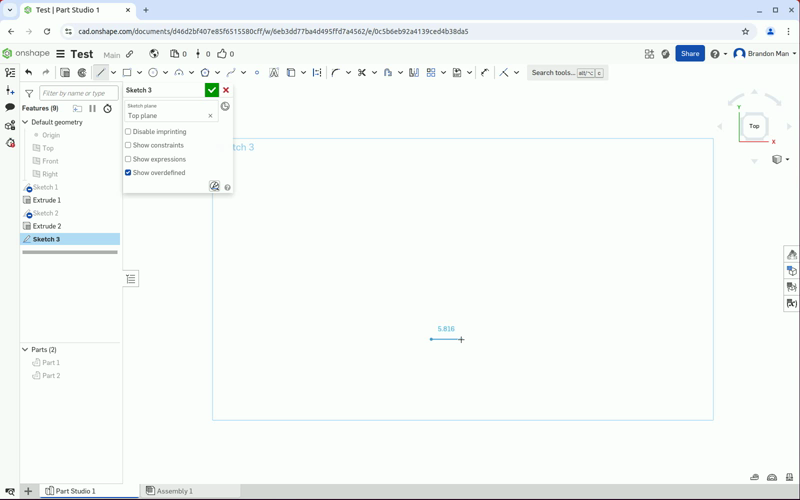
mouse_move(432, 339)
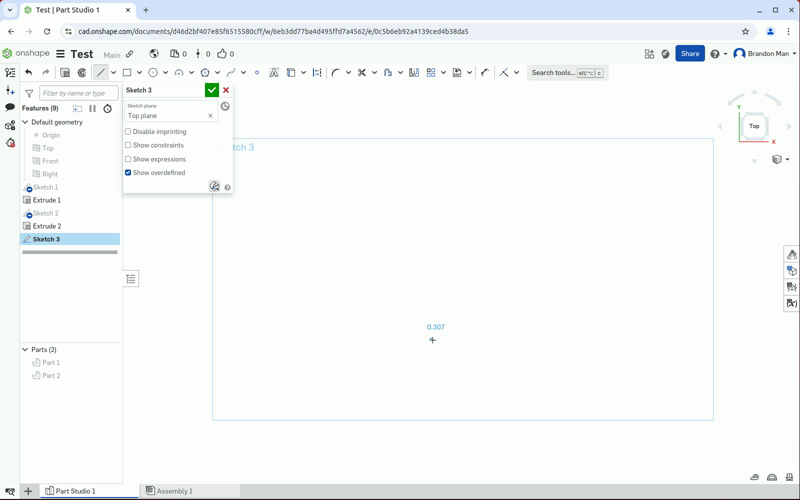
scroll(6)
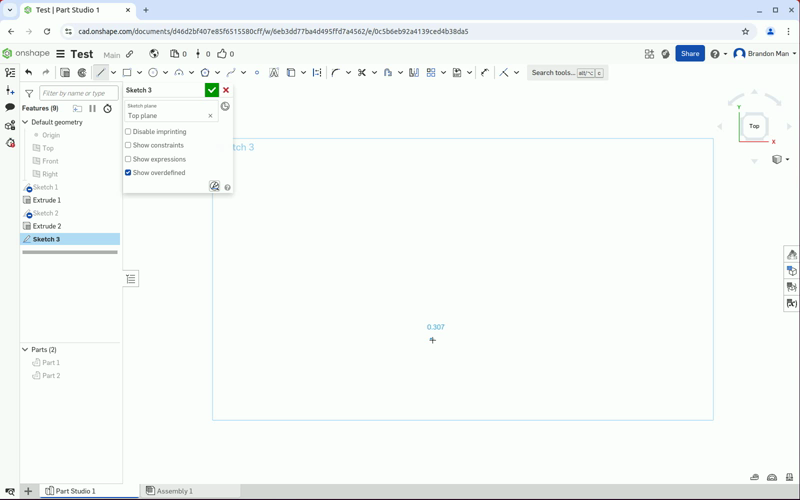
scroll(6)
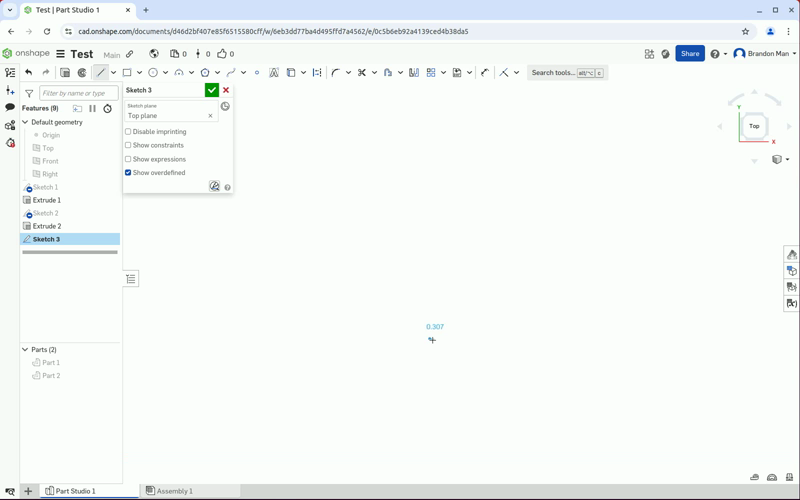
scroll(6)
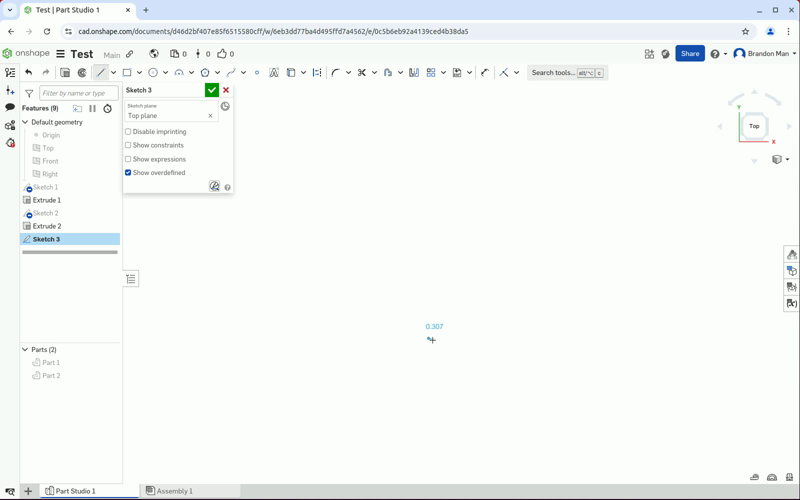
scroll(6)
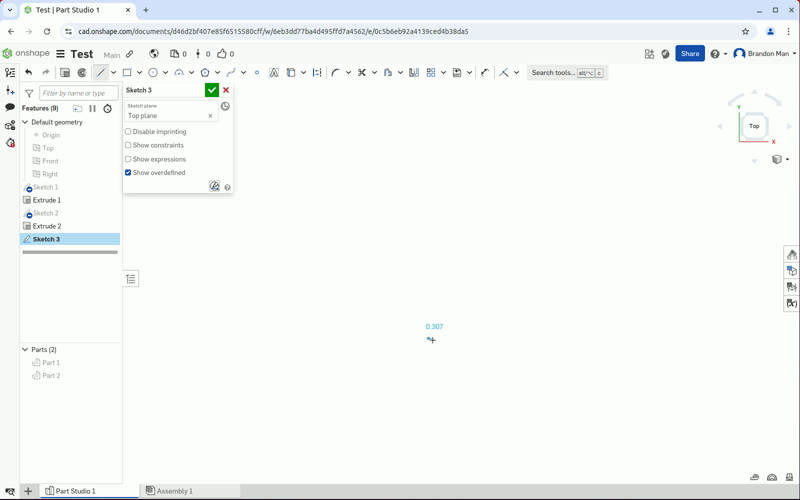
scroll(6)
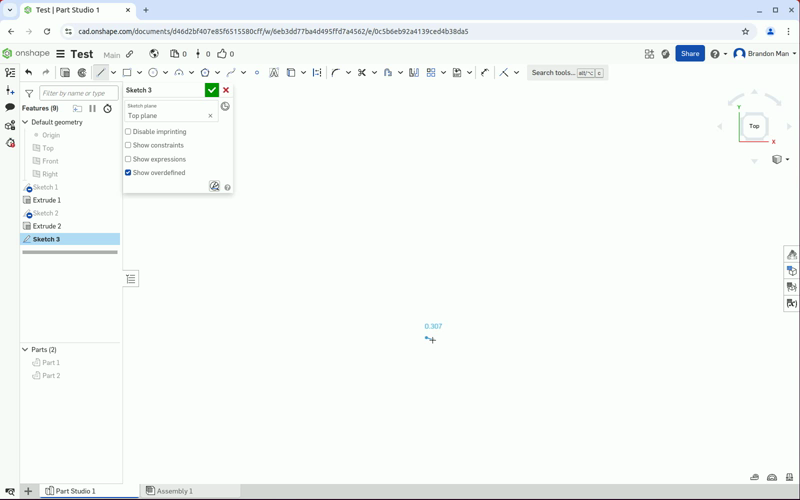
scroll(6)
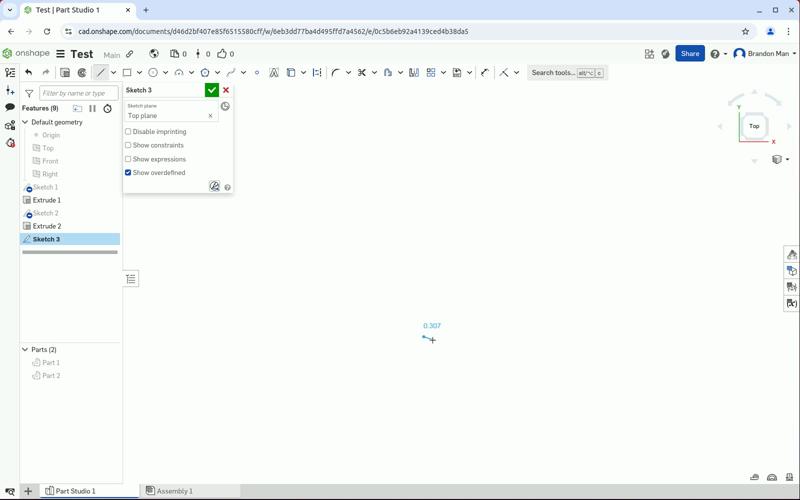
scroll(6)
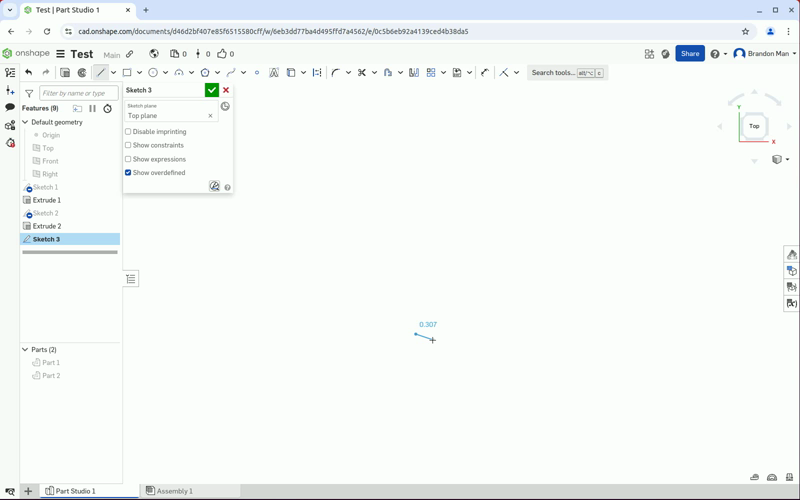
click(432, 339)
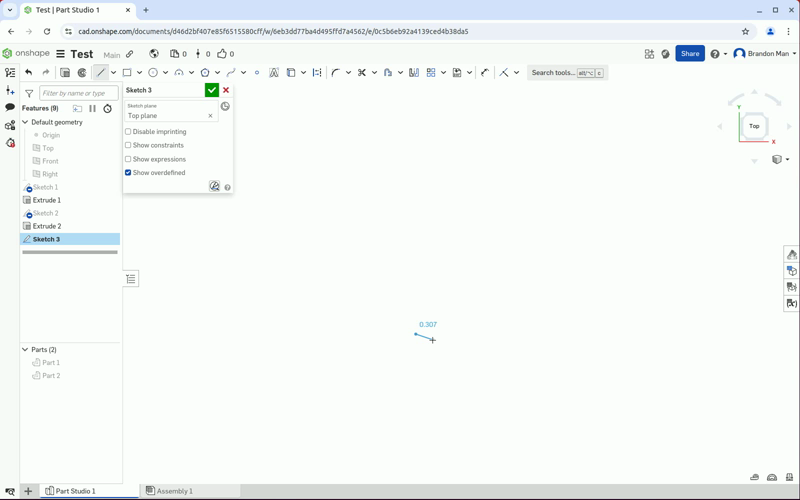
scroll(-6)
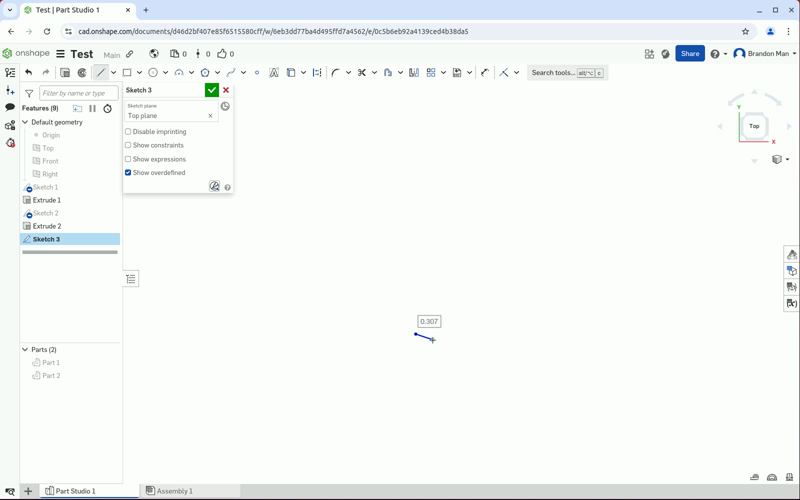
scroll(-6)
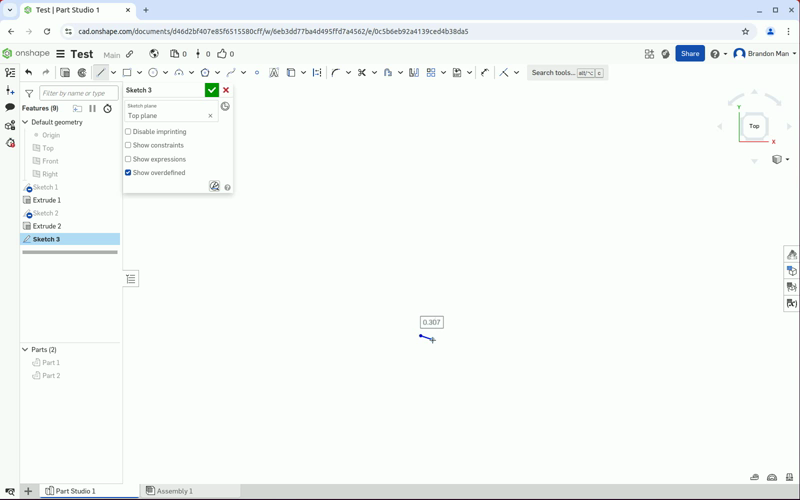
scroll(-6)
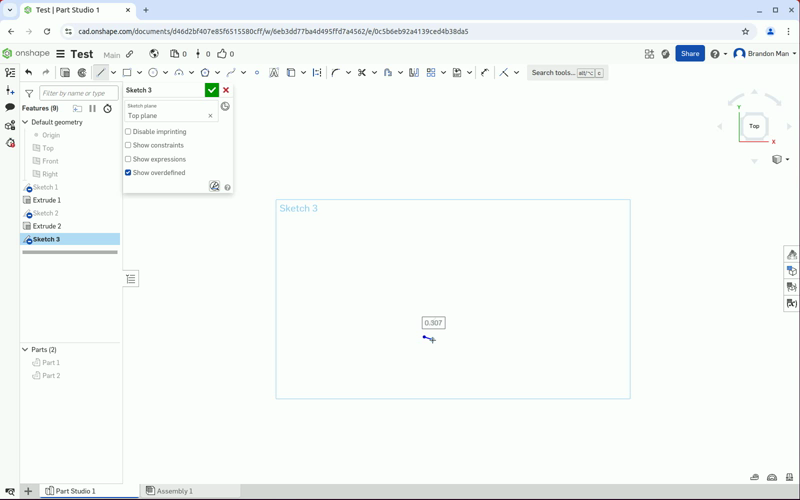
scroll(-6)
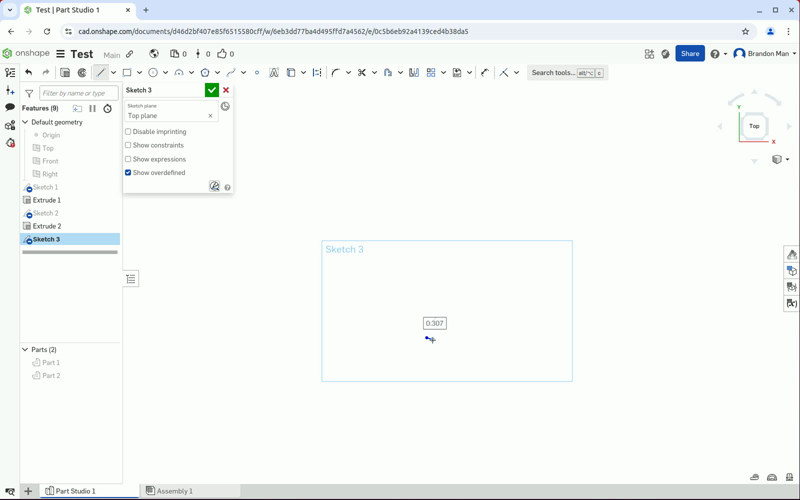
scroll(-6)
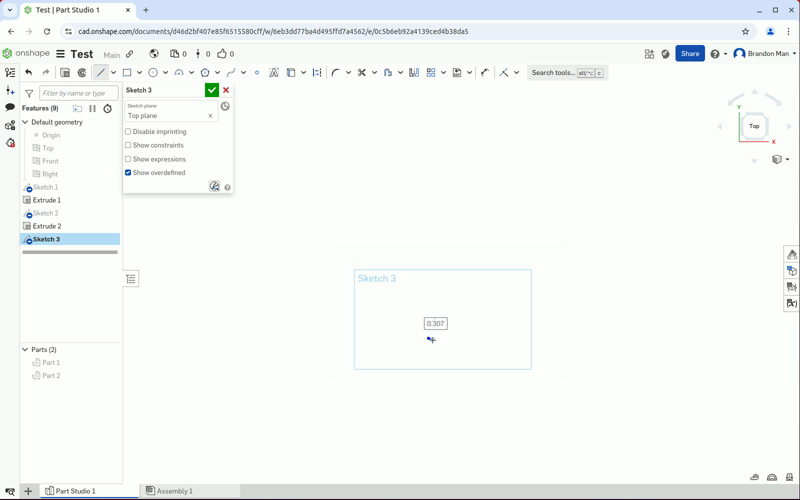
scroll(-6)
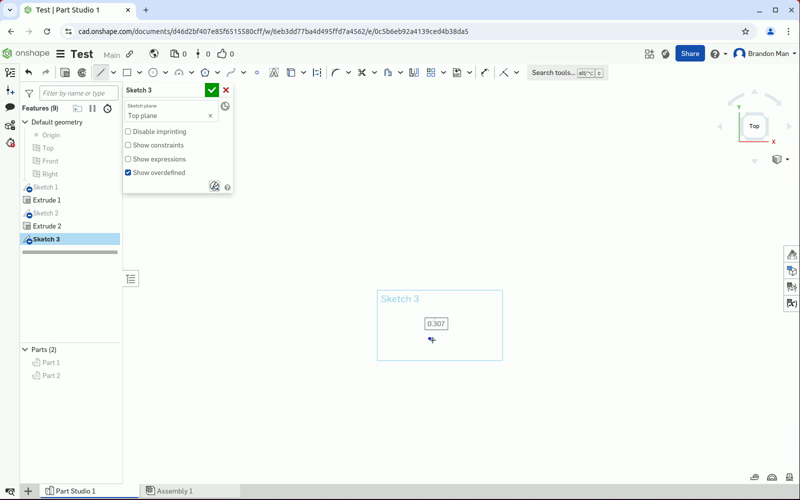
scroll(-6)
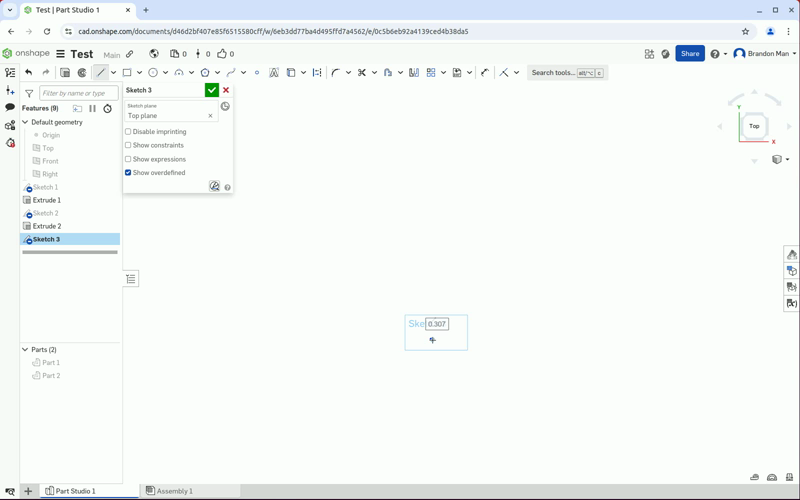
key_up(shift)
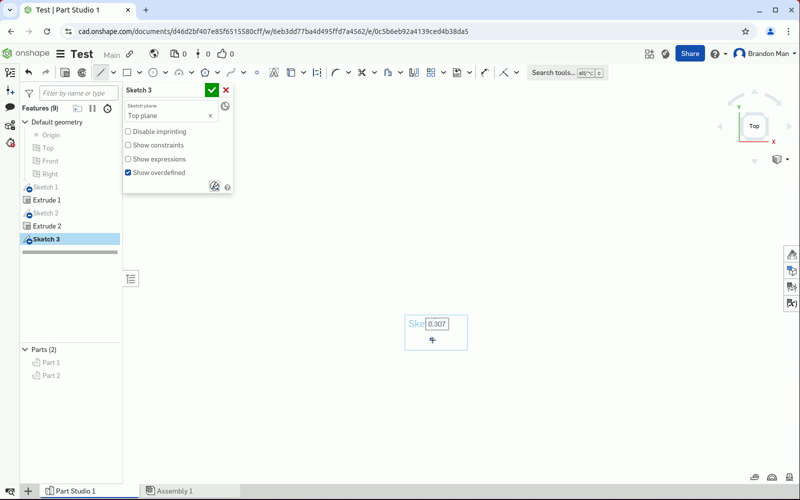
key_down(shift)
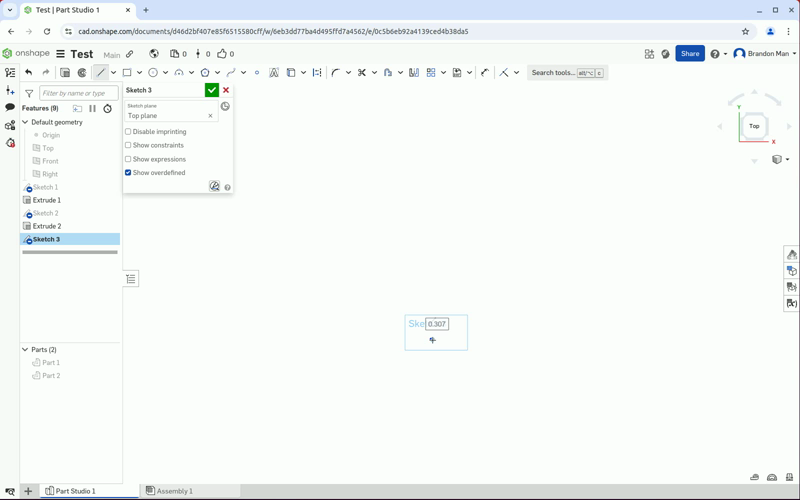
mouse_move(462, 339)
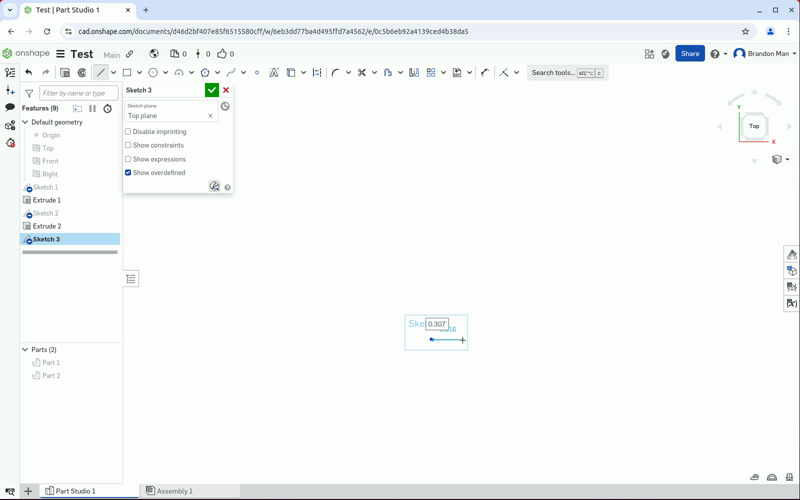
mouse_move(454, 297)
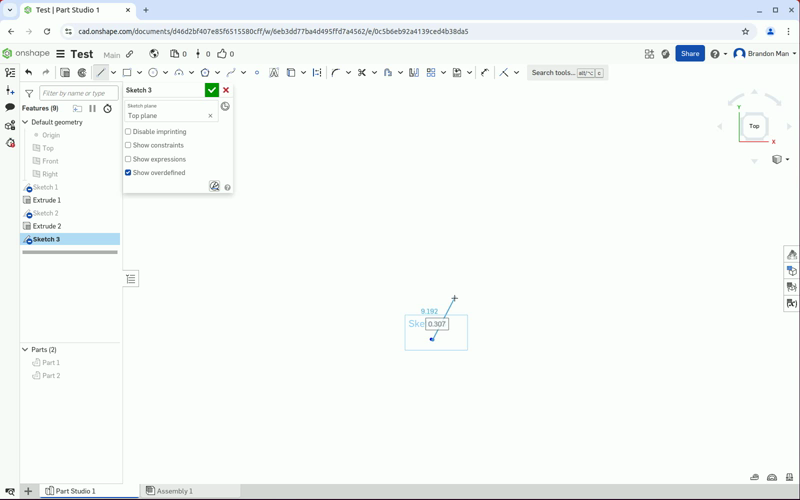
click(454, 297)
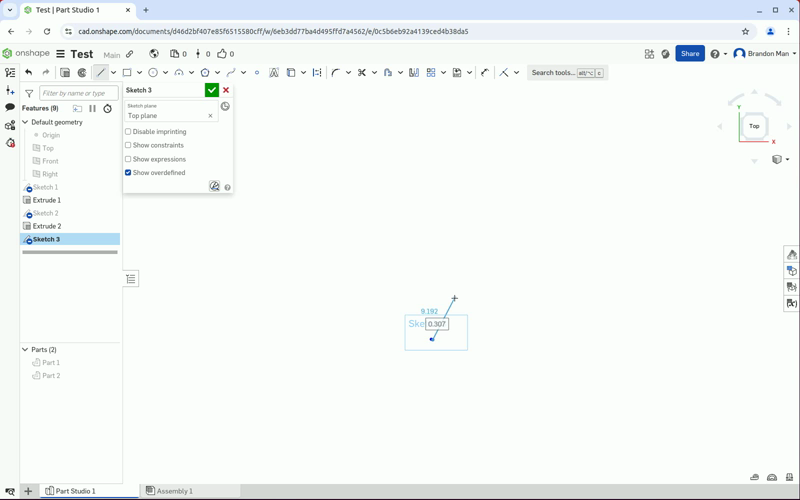
key_up(shift)
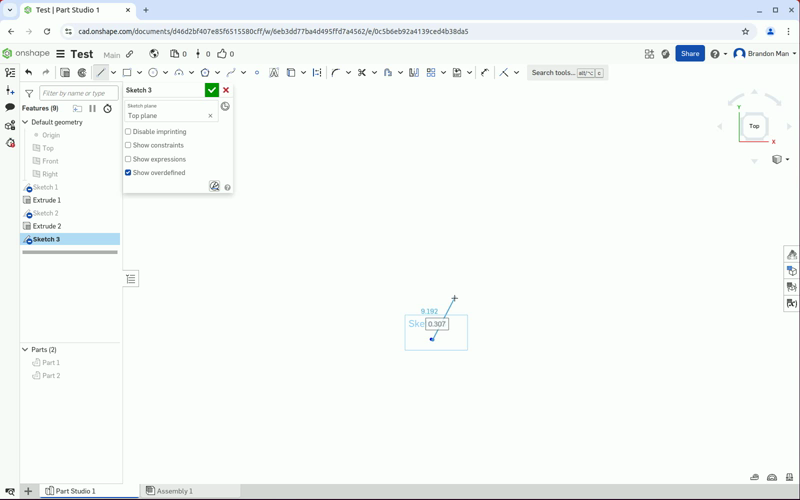
key_down(shift)
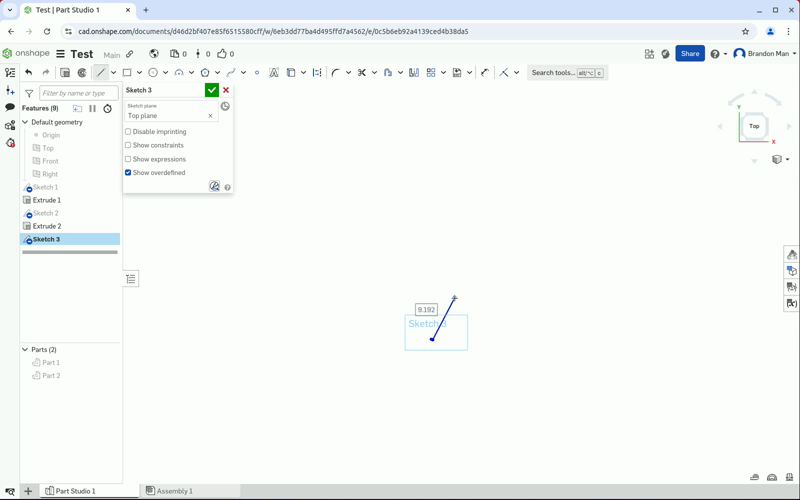
mouse_move(484, 297)
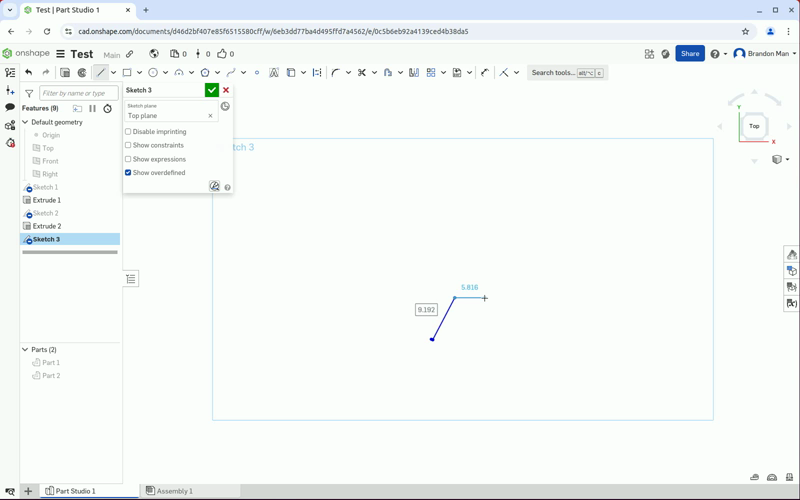
mouse_move(453, 297)
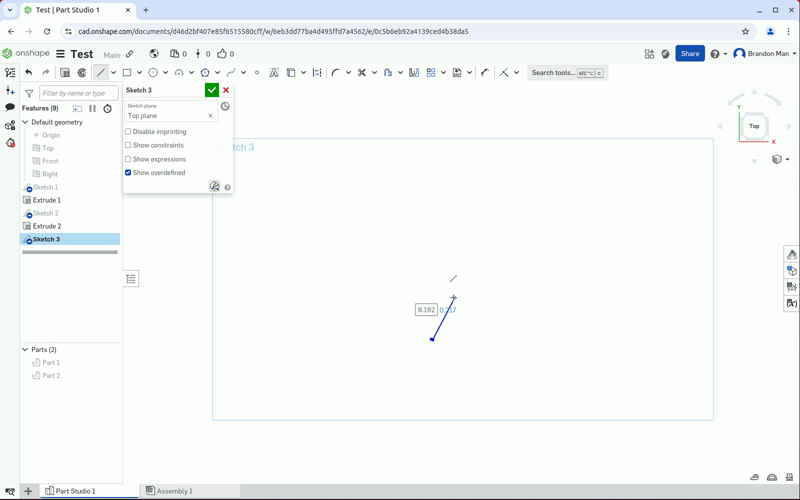
scroll(6)
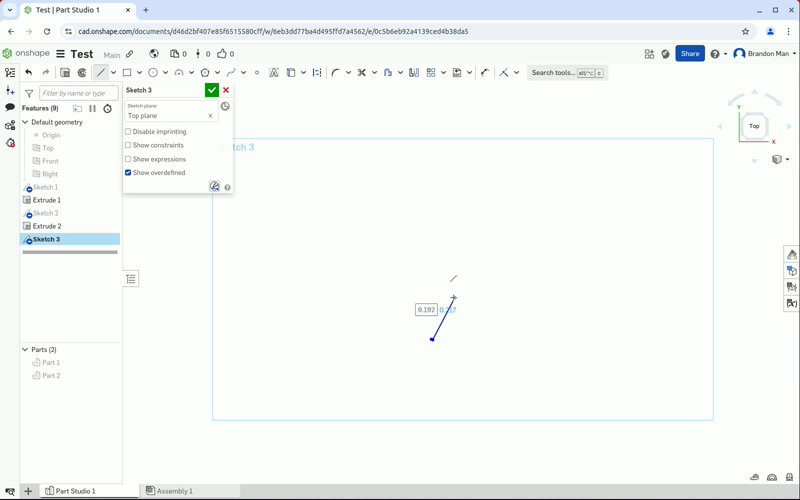
scroll(6)
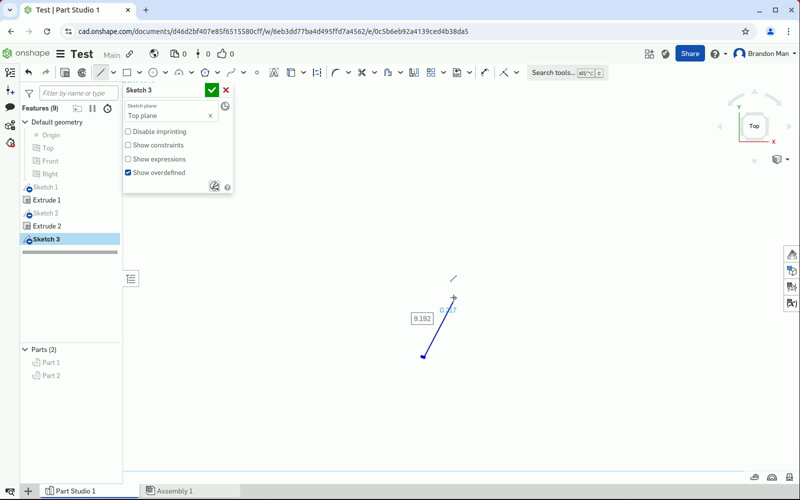
scroll(6)
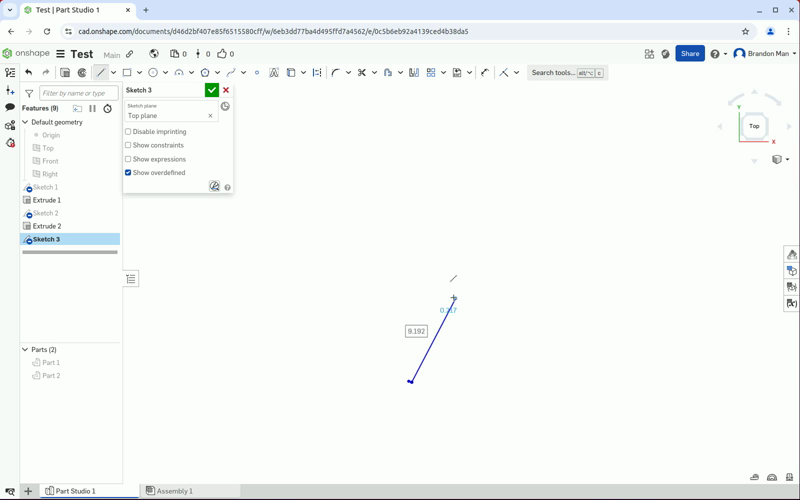
scroll(6)
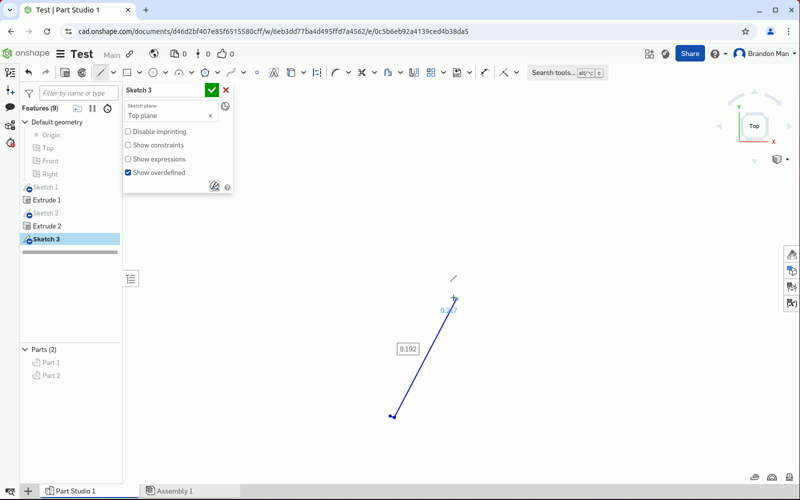
scroll(6)
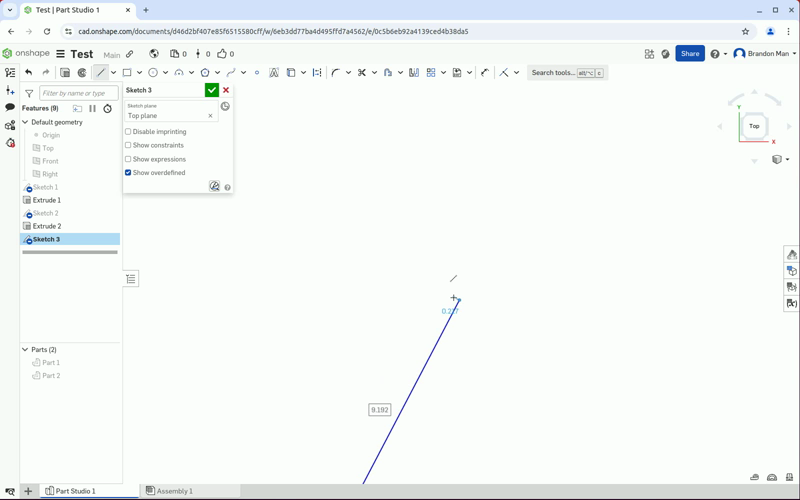
scroll(6)
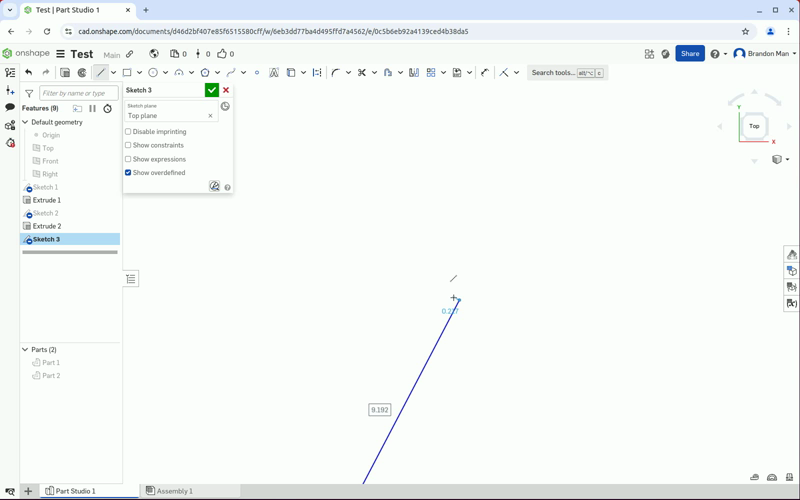
scroll(6)
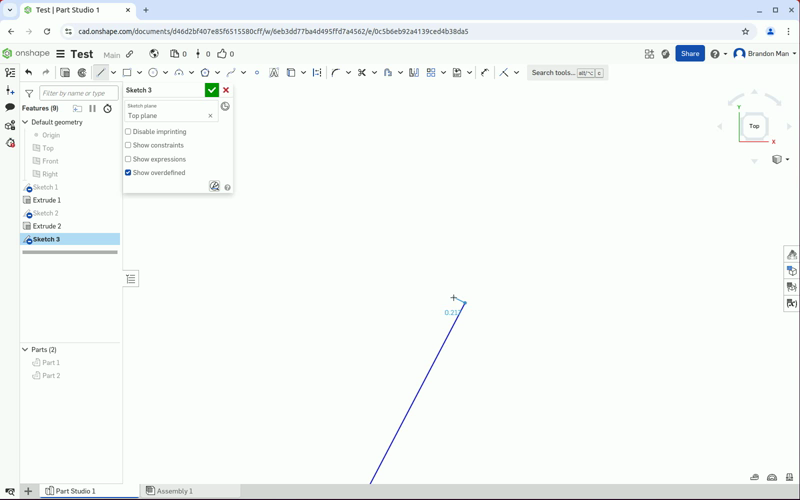
click(453, 297)
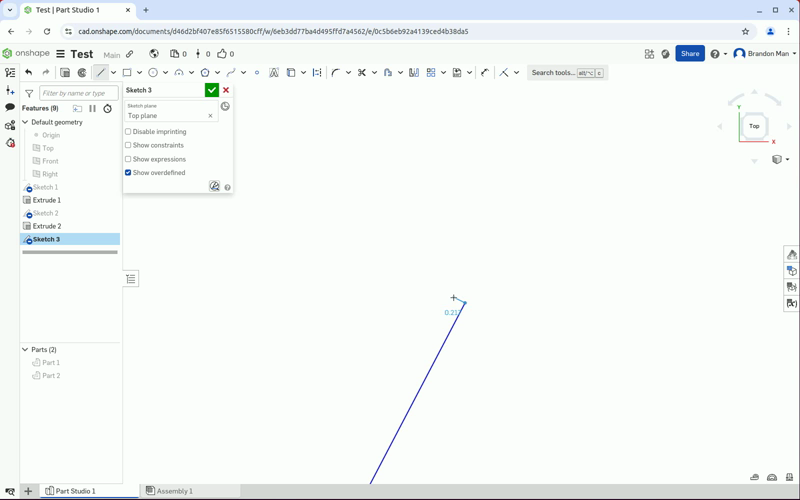
scroll(-6)
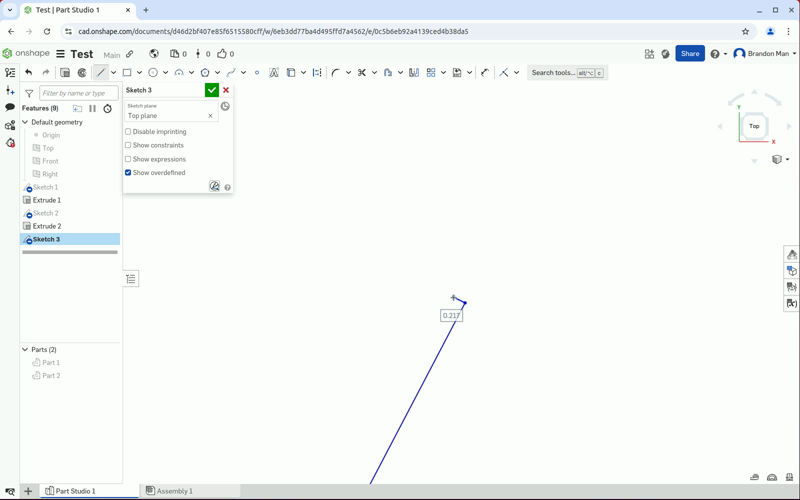
scroll(-6)
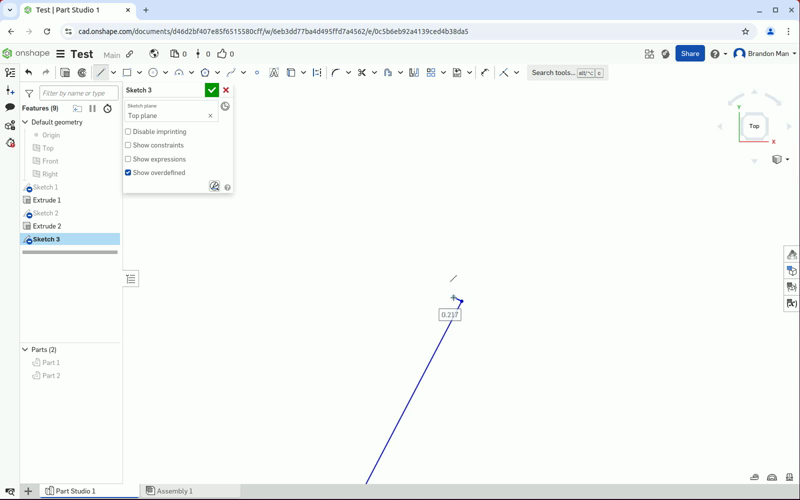
scroll(-6)
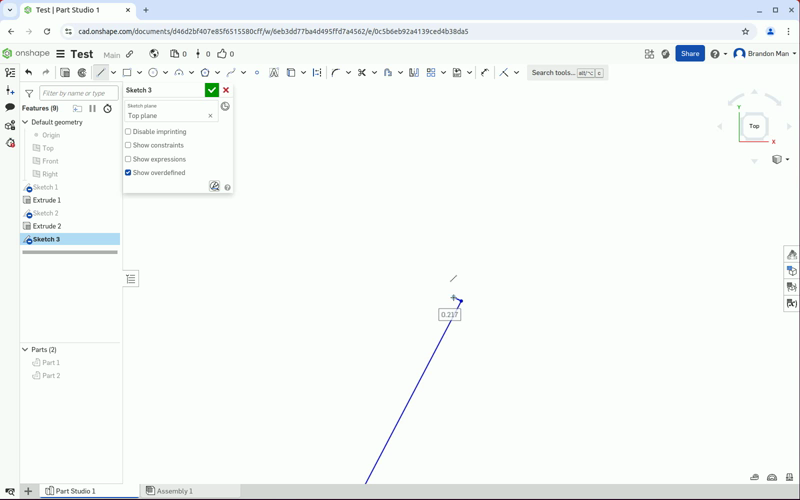
scroll(-6)
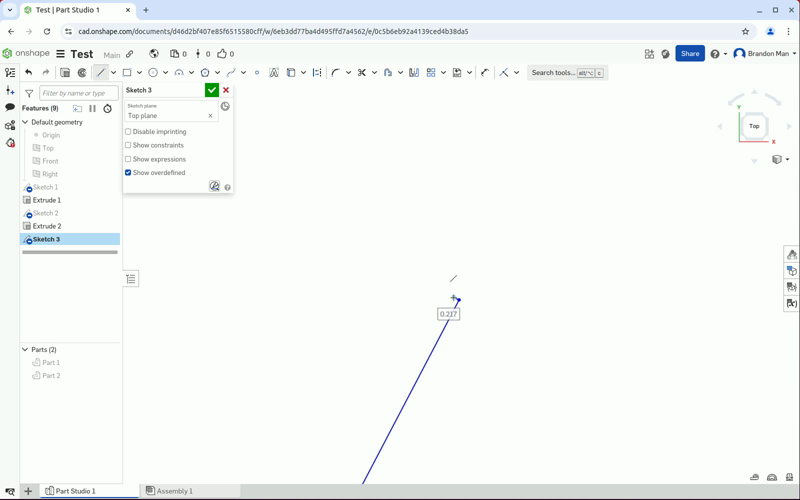
scroll(-6)
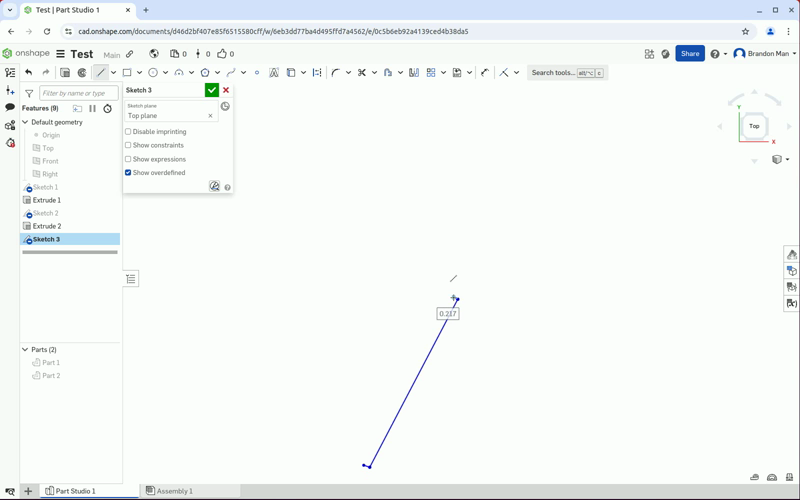
scroll(-6)
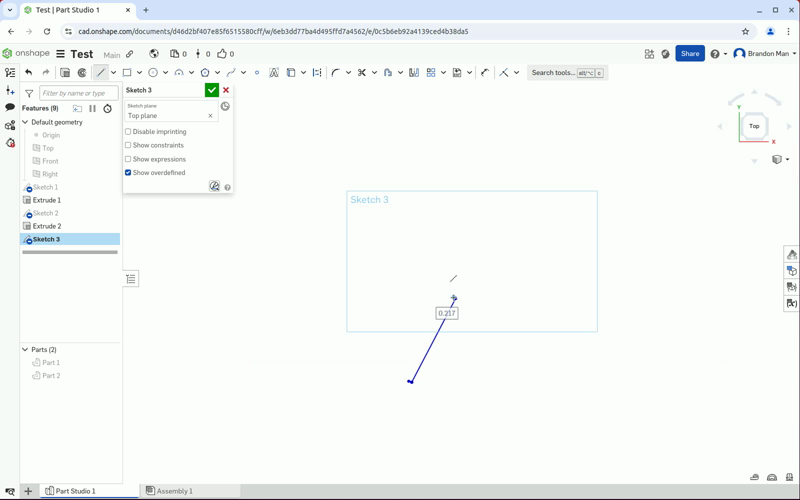
scroll(-6)
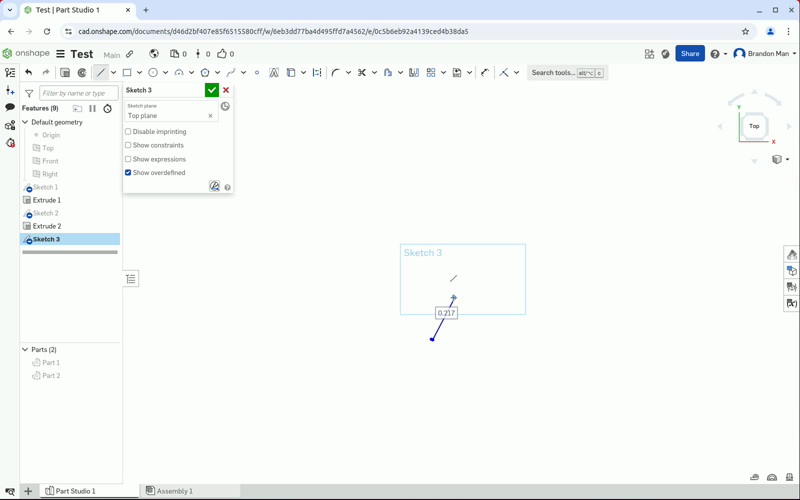
key_up(shift)
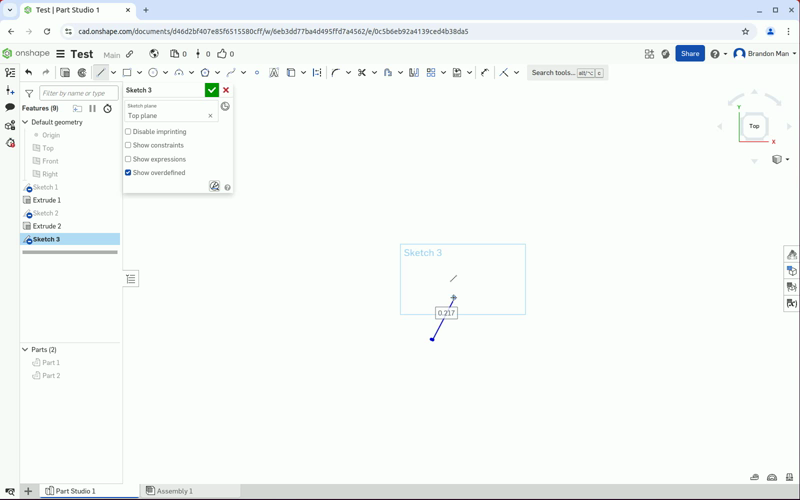
mouse_move(483, 297)
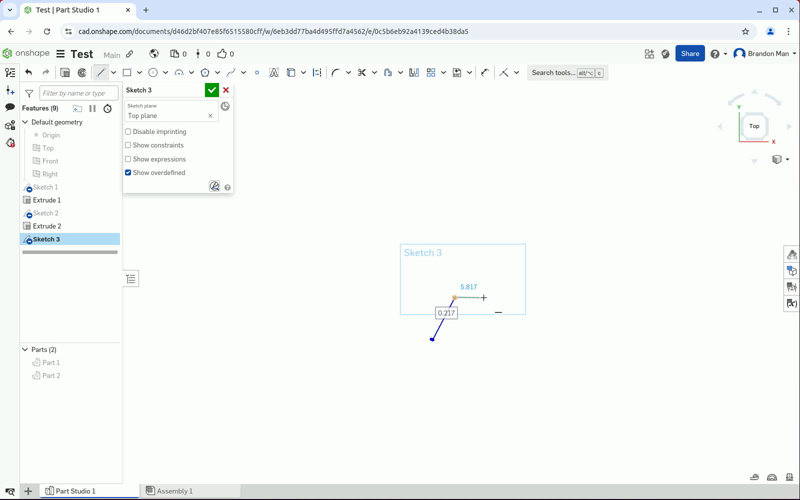
key_down(shift)
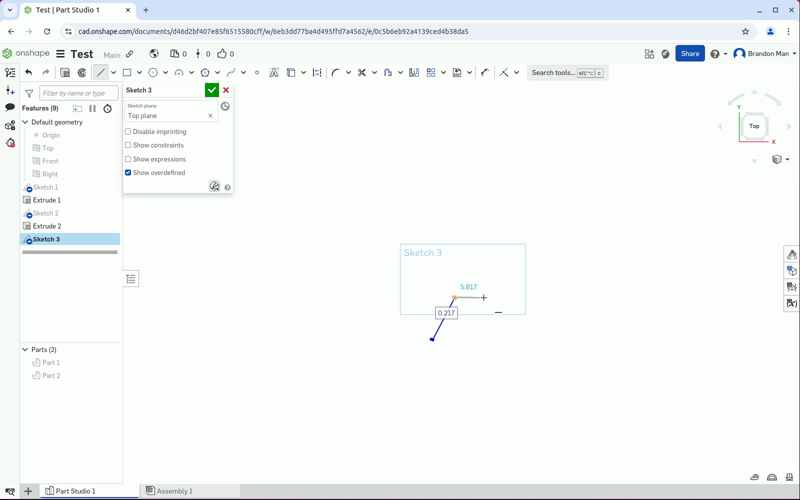
mouse_move(431, 339)
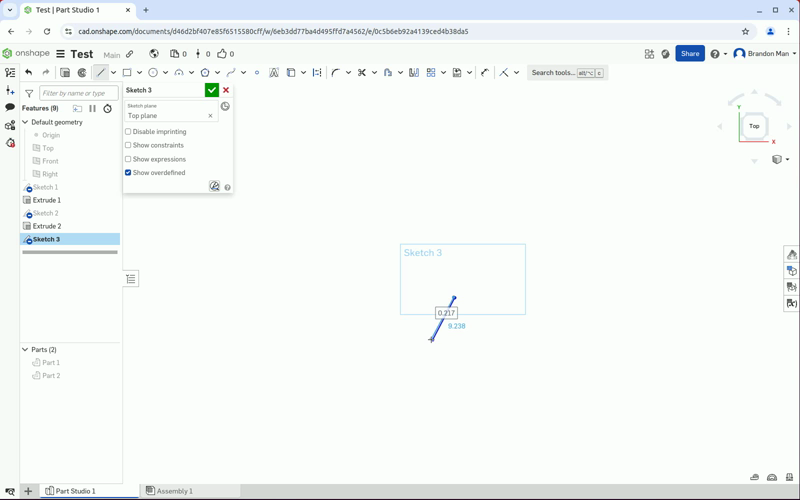
scroll(6)
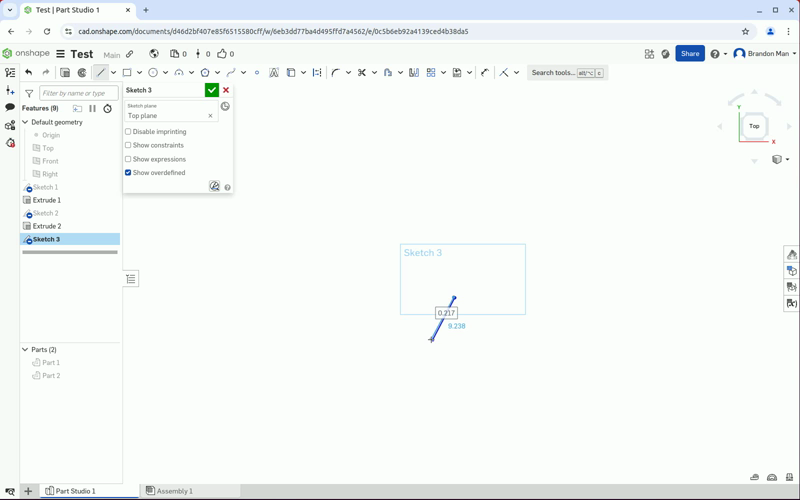
scroll(6)
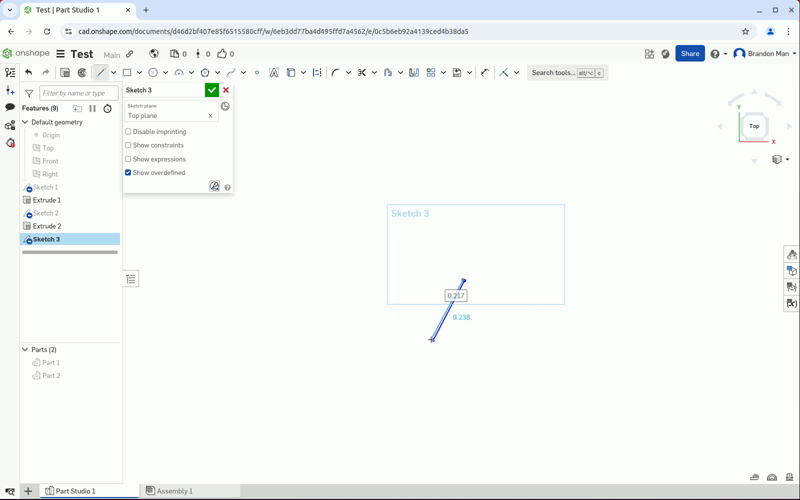
scroll(6)
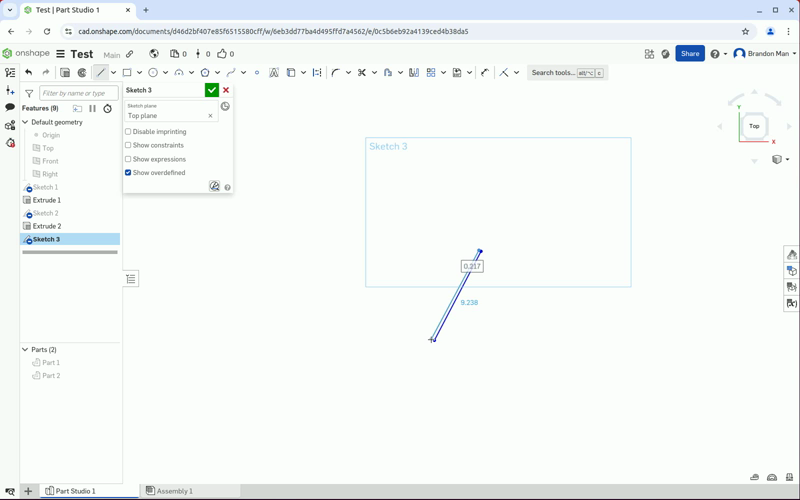
scroll(6)
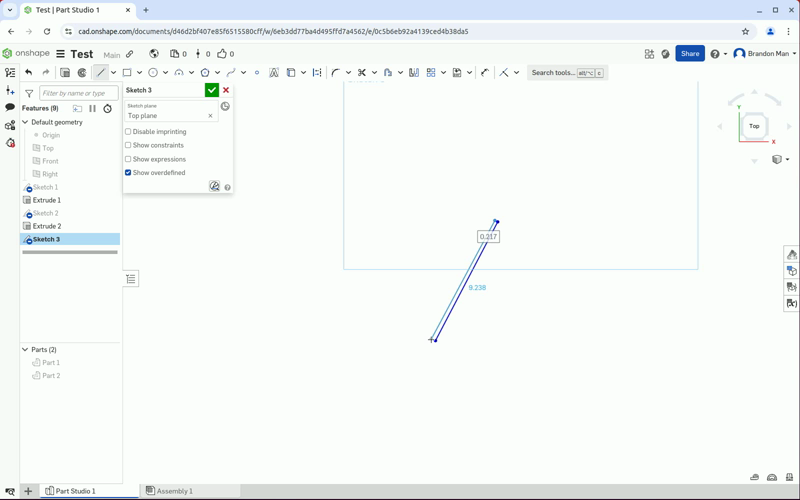
scroll(6)
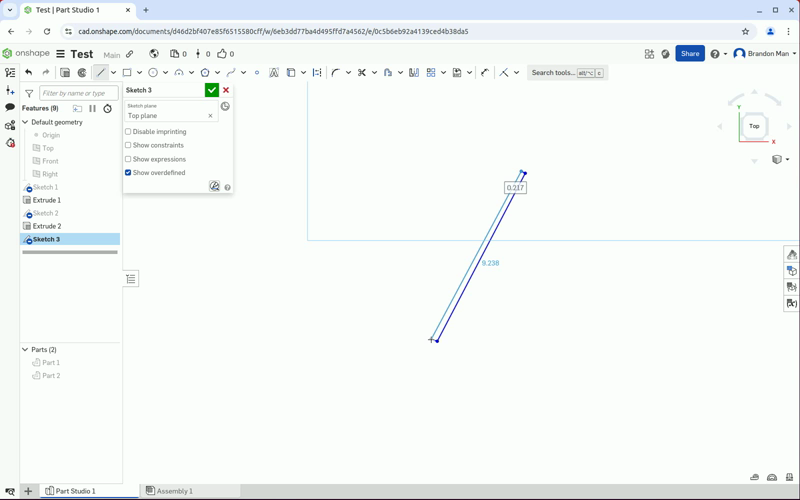
scroll(6)
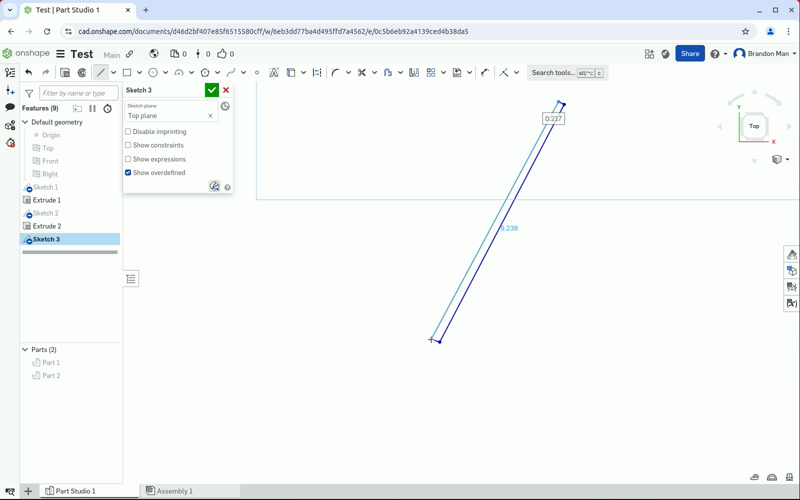
scroll(6)
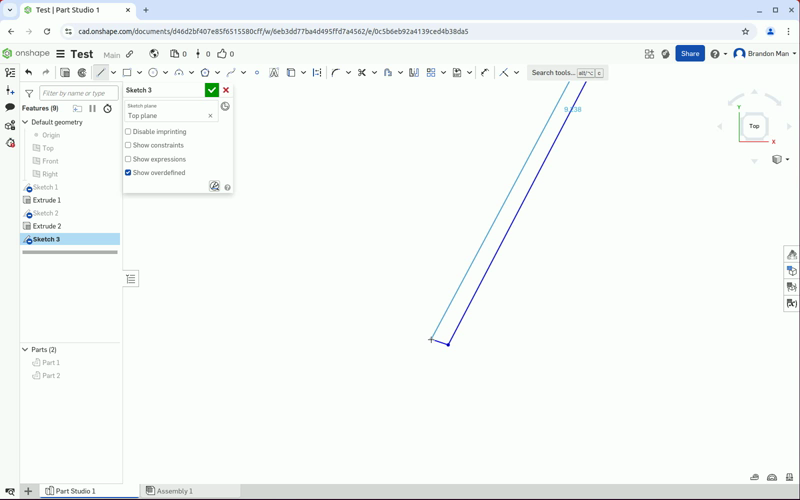
key_up(shift)
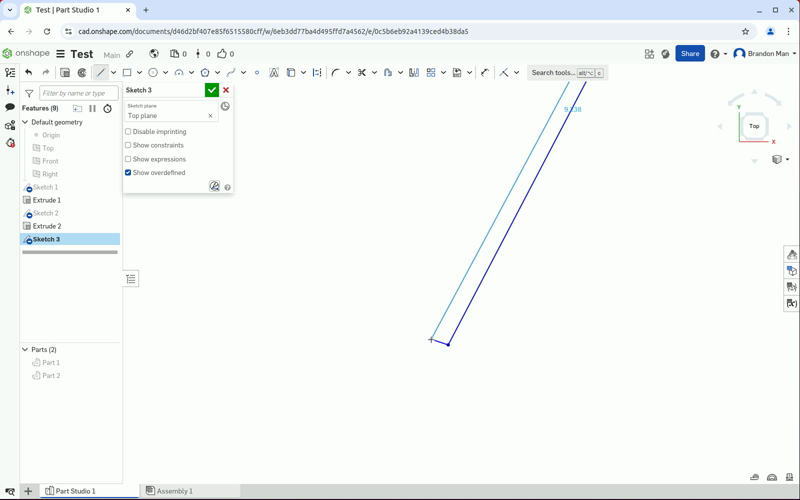
click(431, 339)
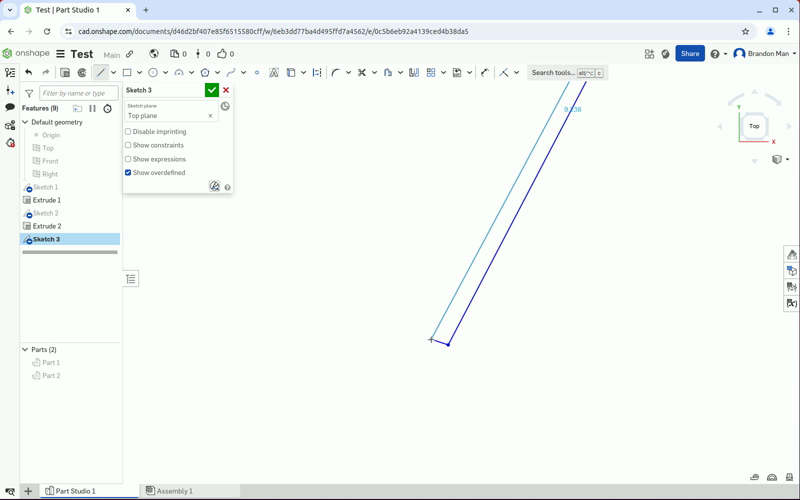
scroll(-6)
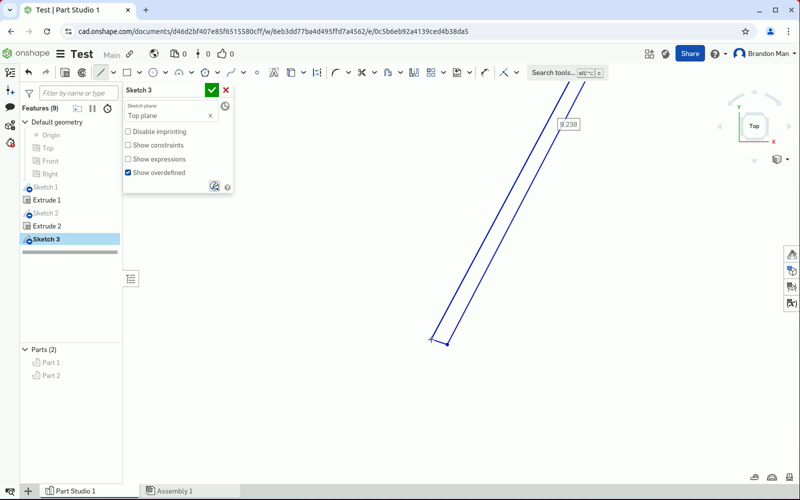
scroll(-6)
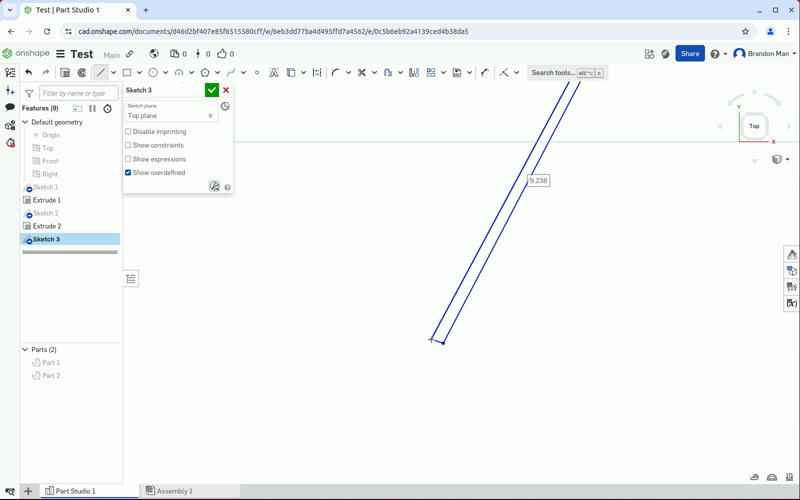
scroll(-6)
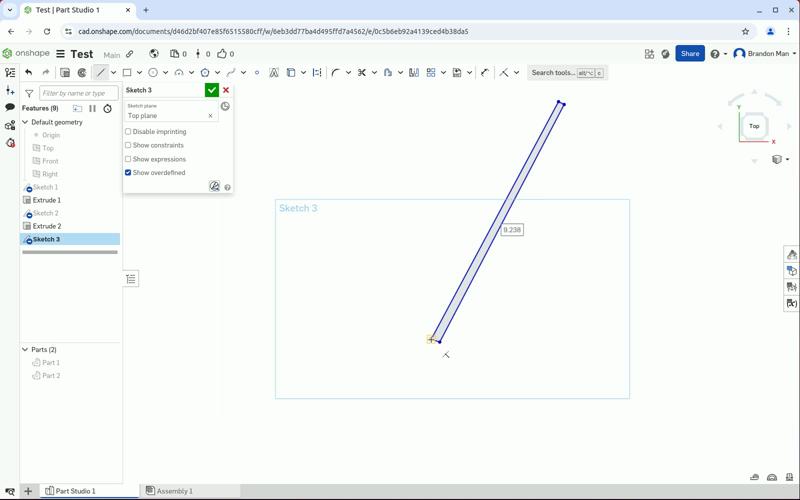
scroll(-6)
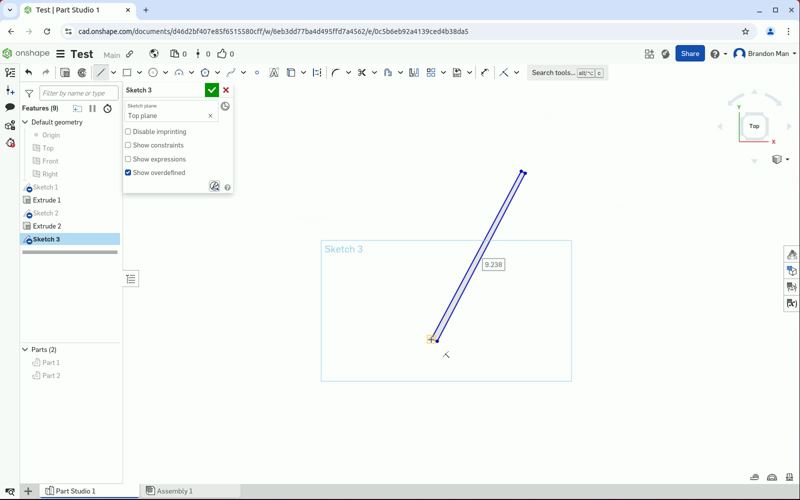
scroll(-6)
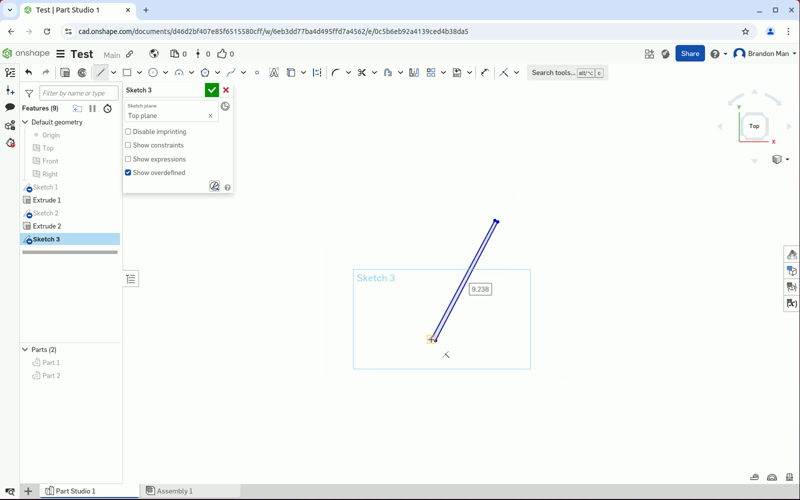
scroll(-6)
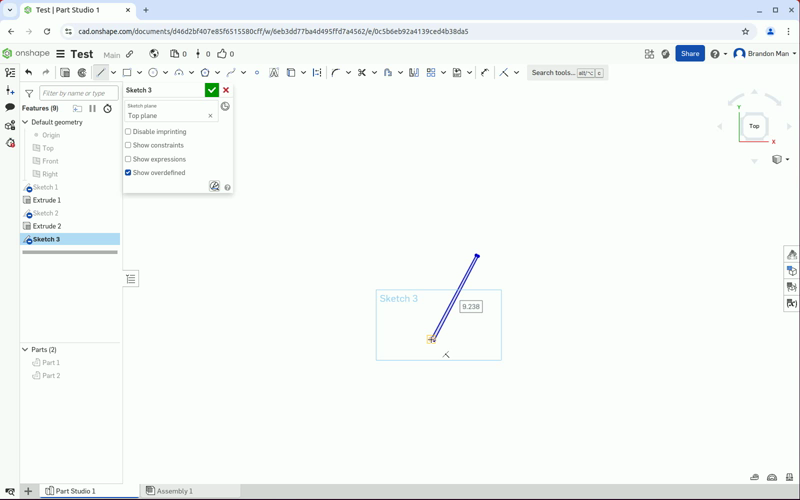
scroll(-6)
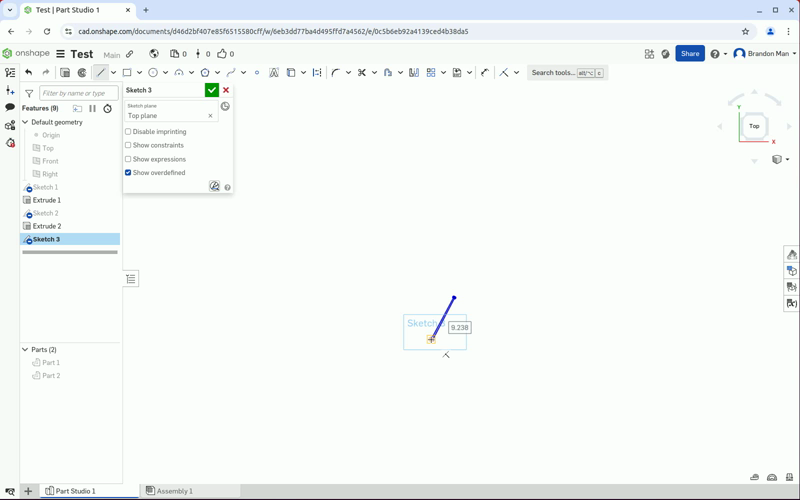
key(esc)
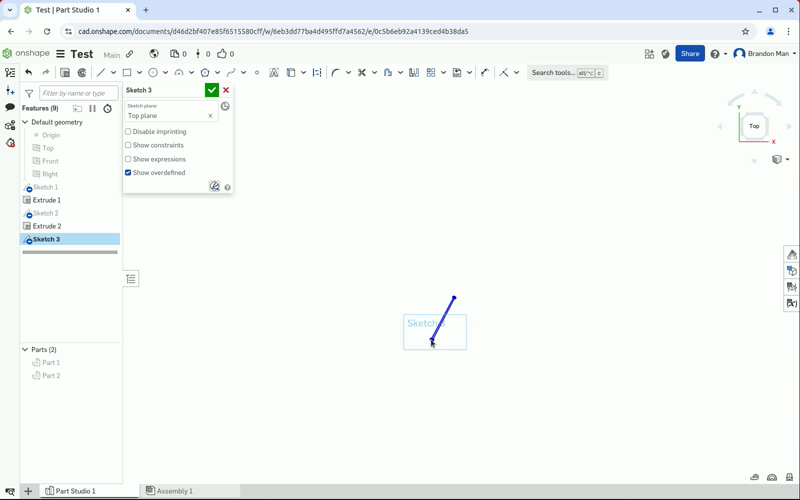
mouse_move(441, 321)
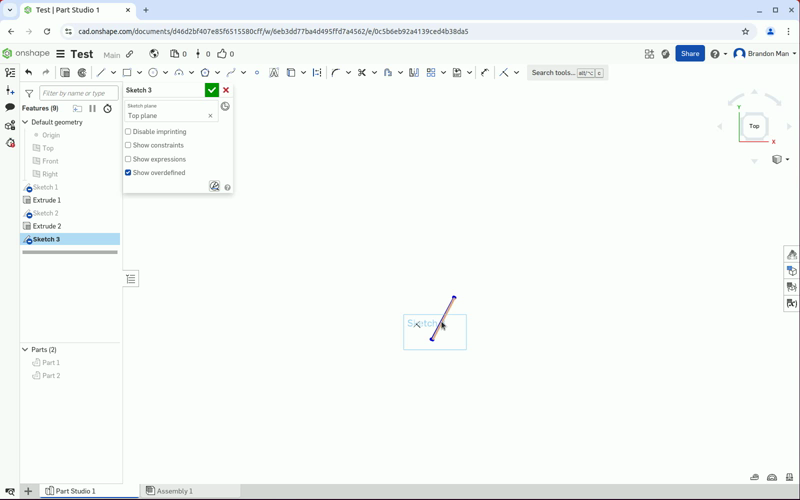
scroll(6)
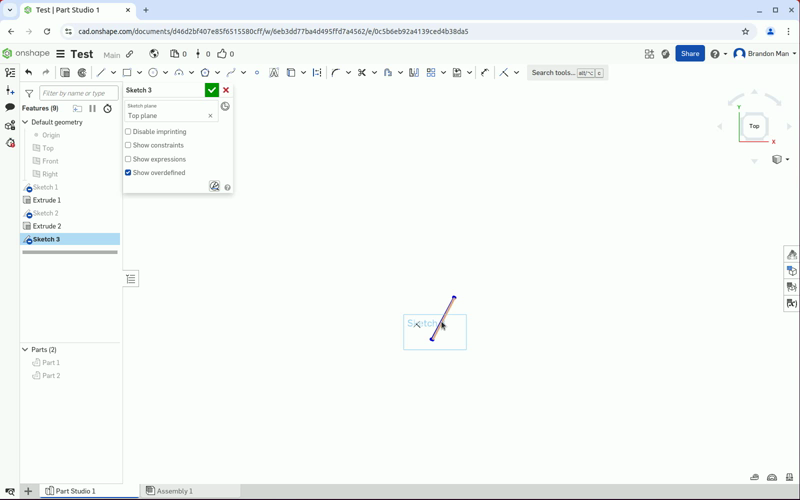
scroll(6)
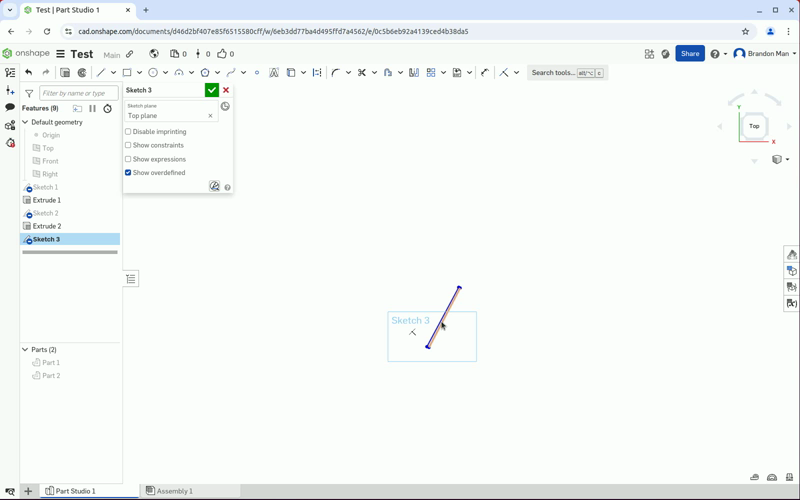
scroll(6)
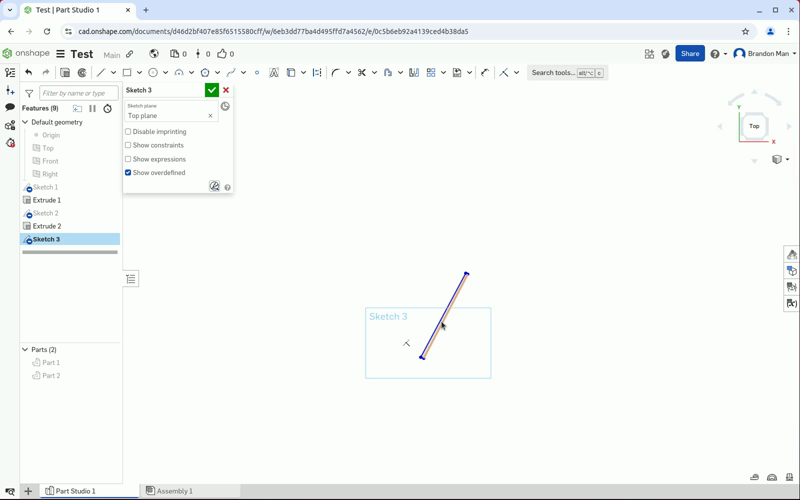
scroll(6)
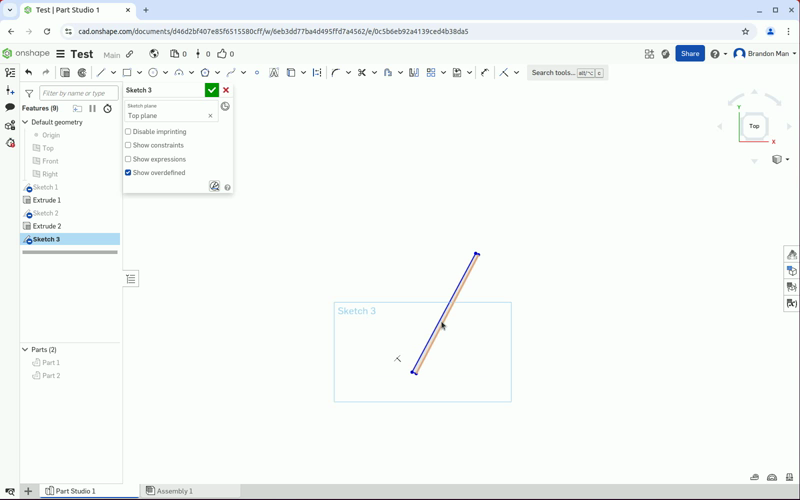
scroll(6)
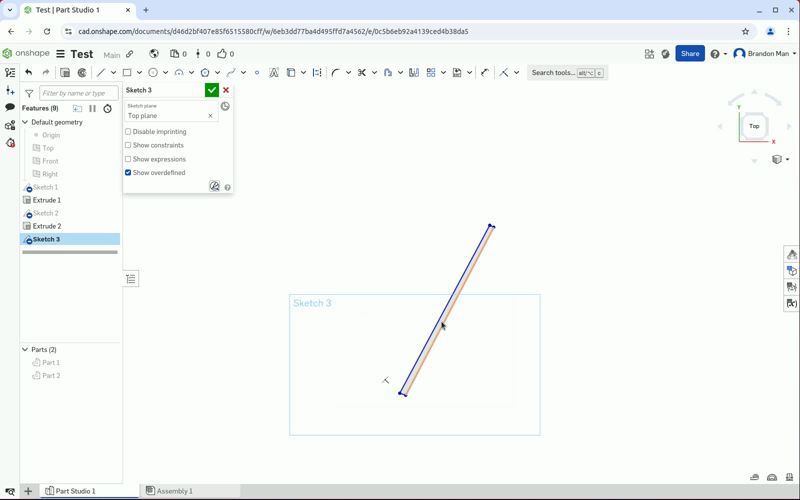
scroll(6)
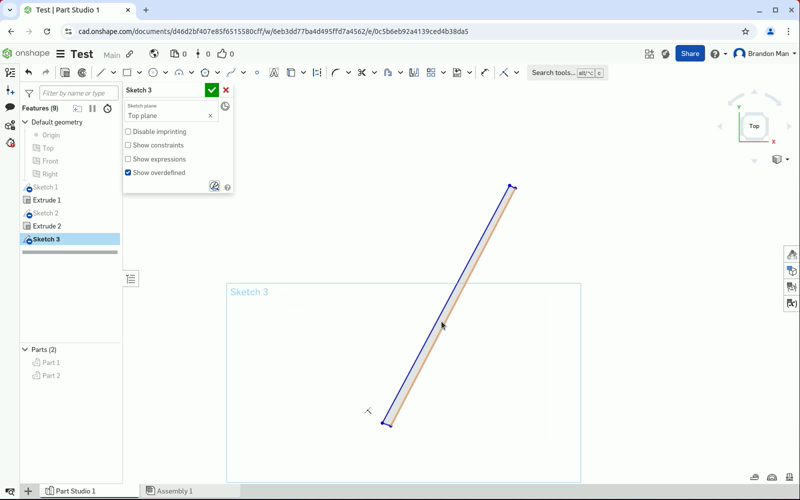
scroll(6)
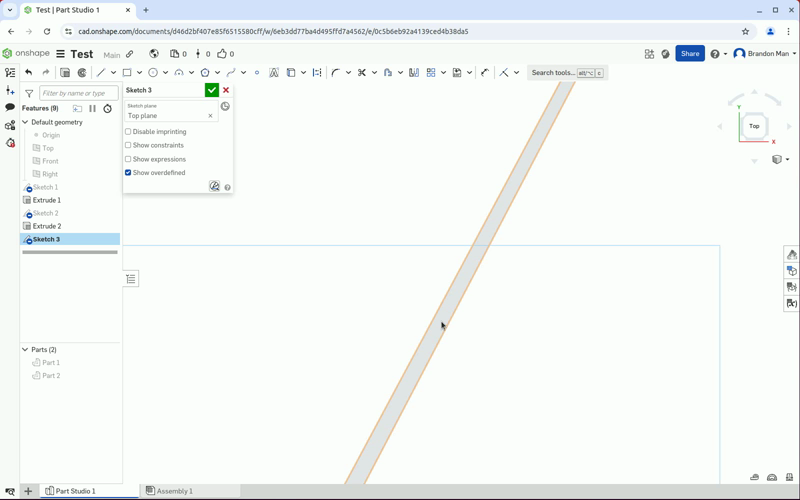
click(441, 321)
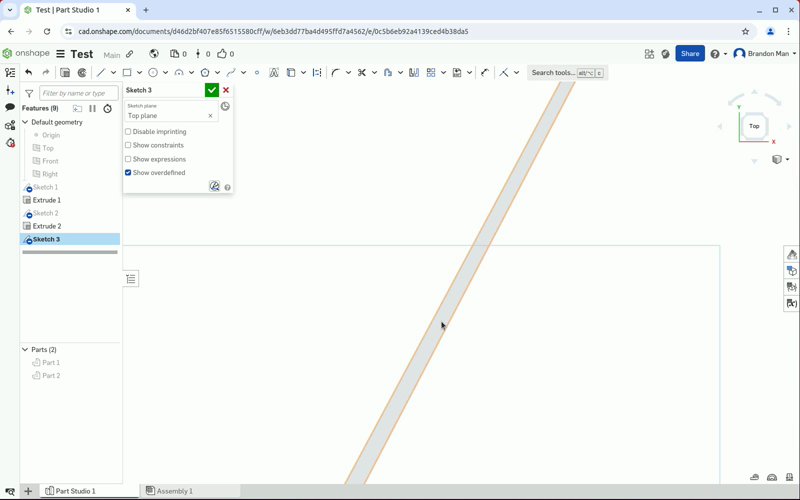
scroll(-6)
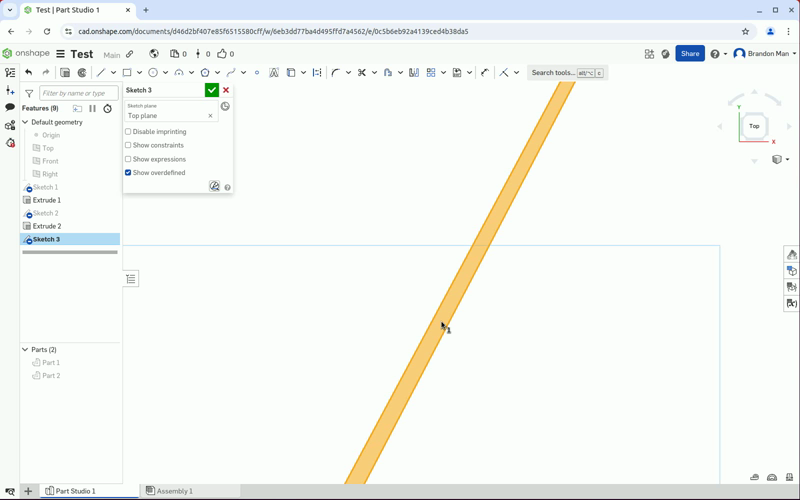
scroll(-6)
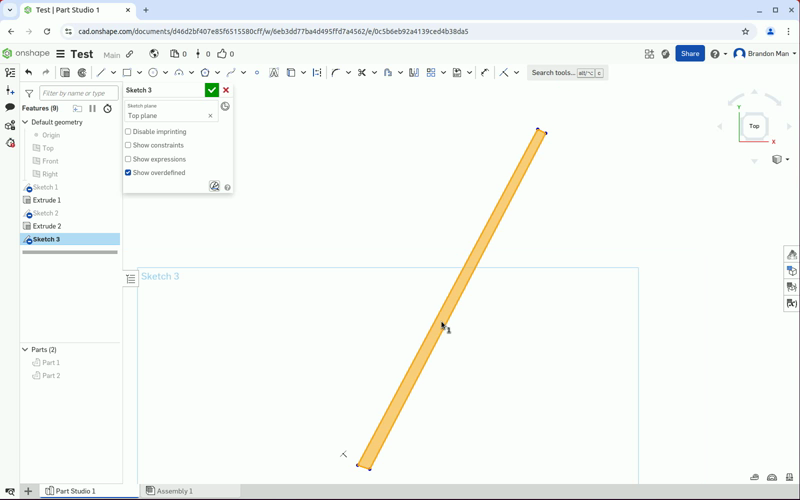
scroll(-6)
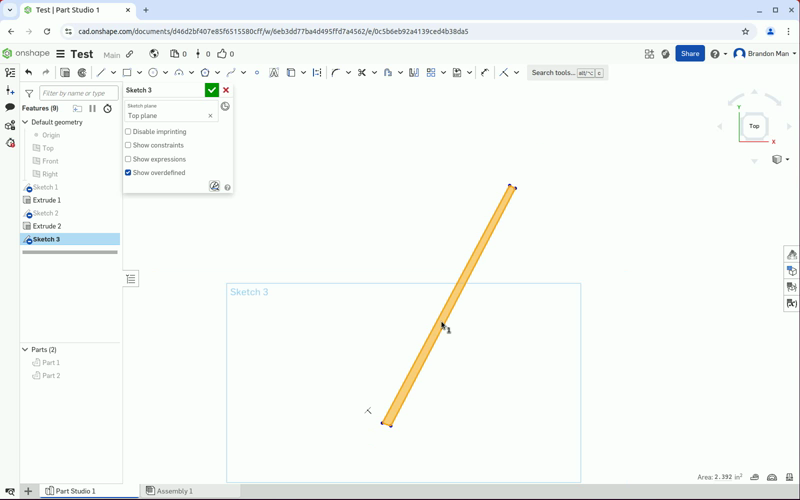
scroll(-6)
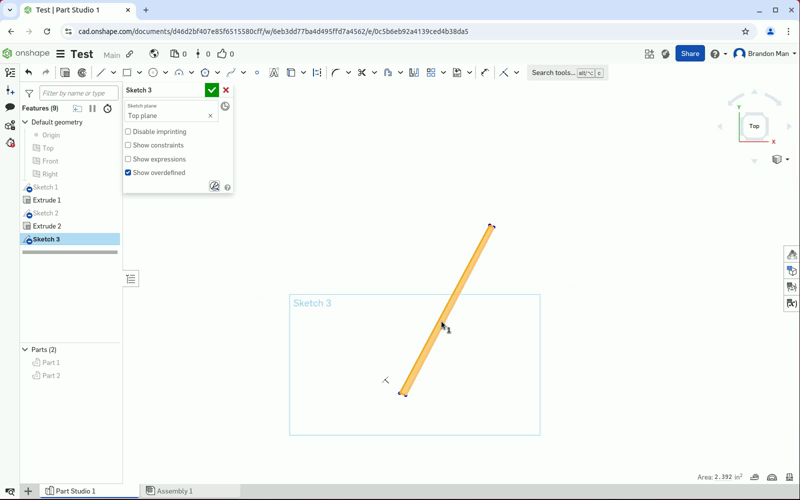
scroll(-6)
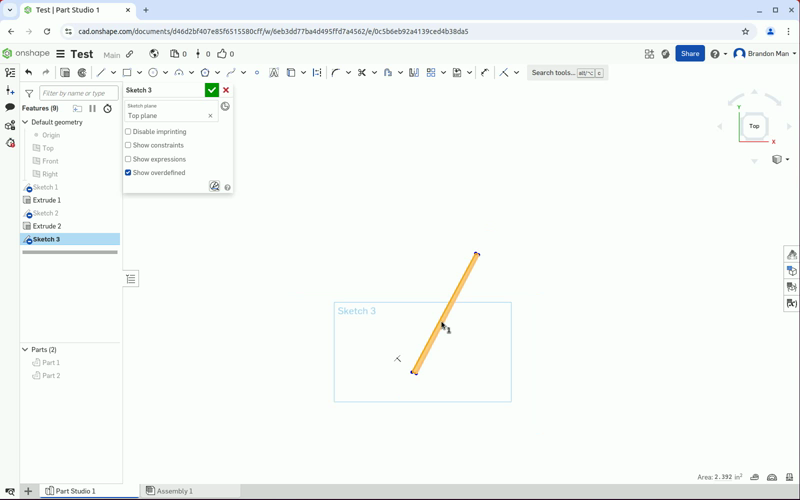
scroll(-6)
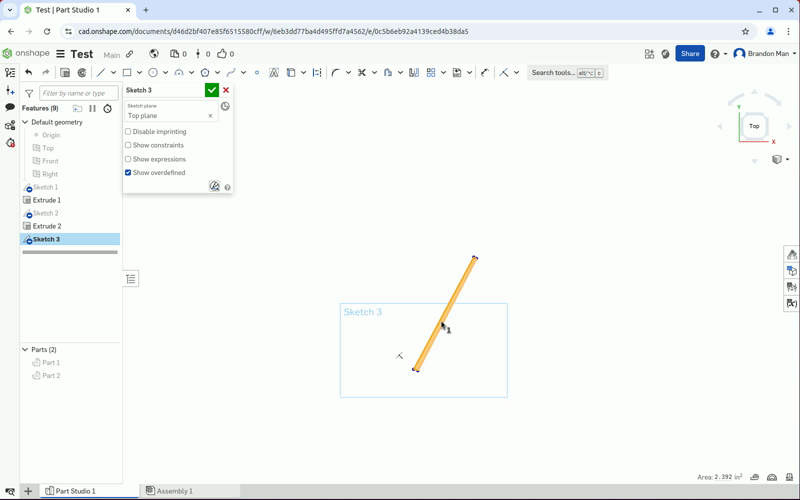
scroll(-6)
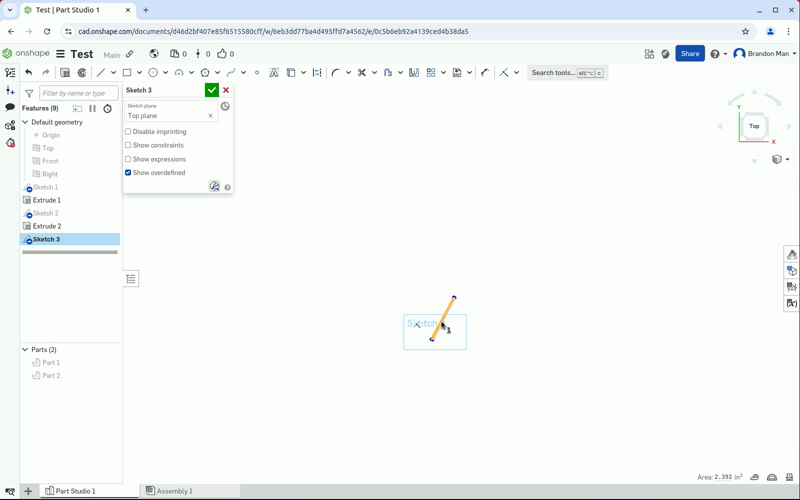
mouse_move(73, 352)
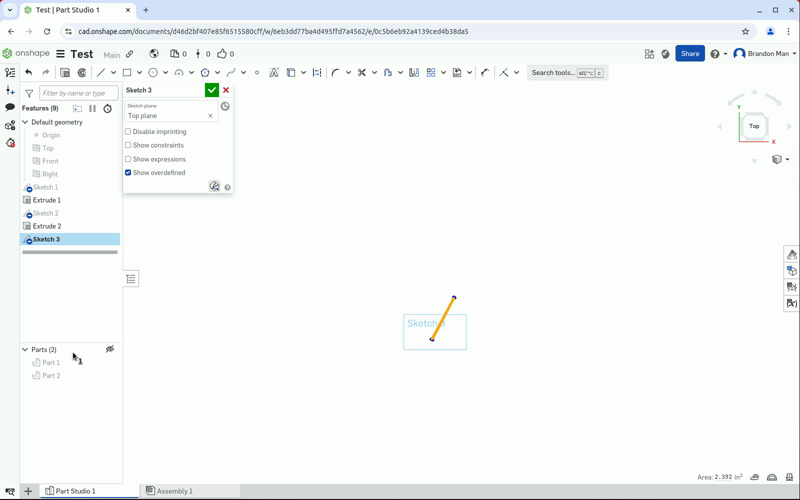
key(shift+y)
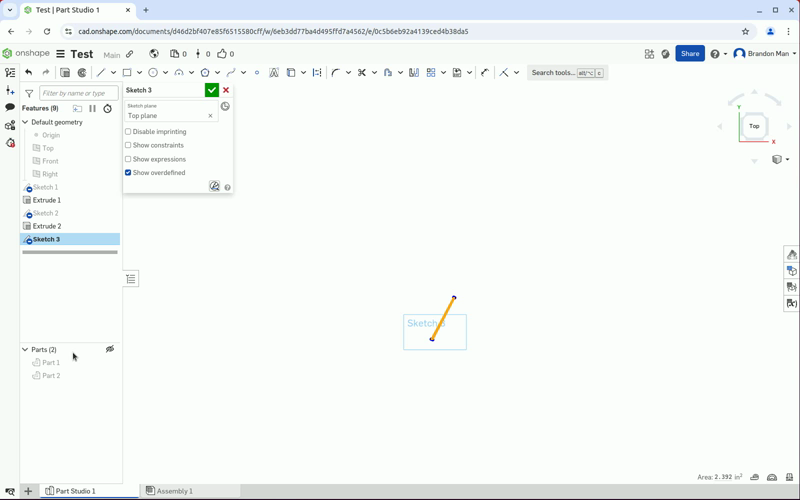
key(shift+e)
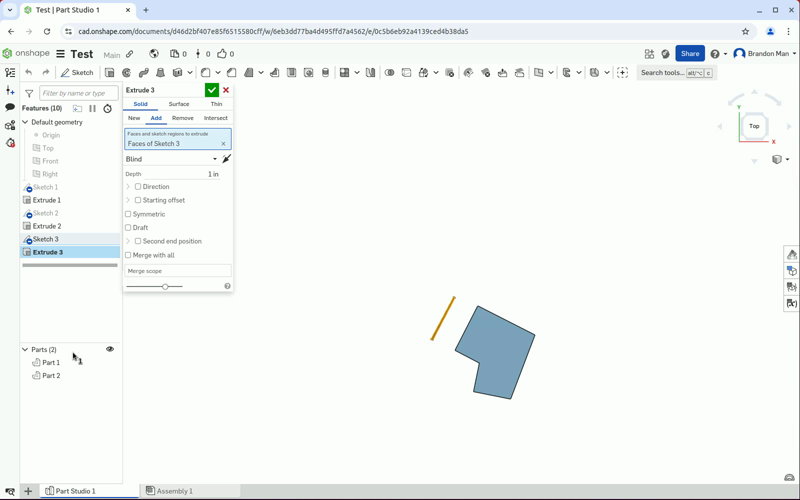
mouse_move(143, 106)
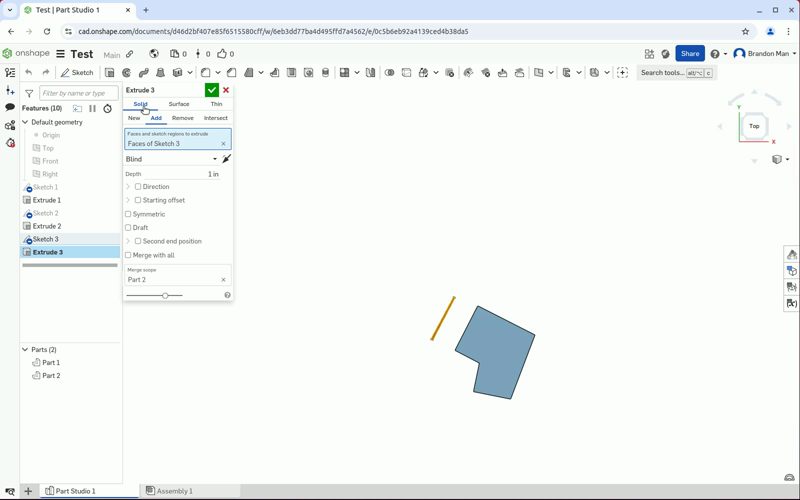
click(143, 106)
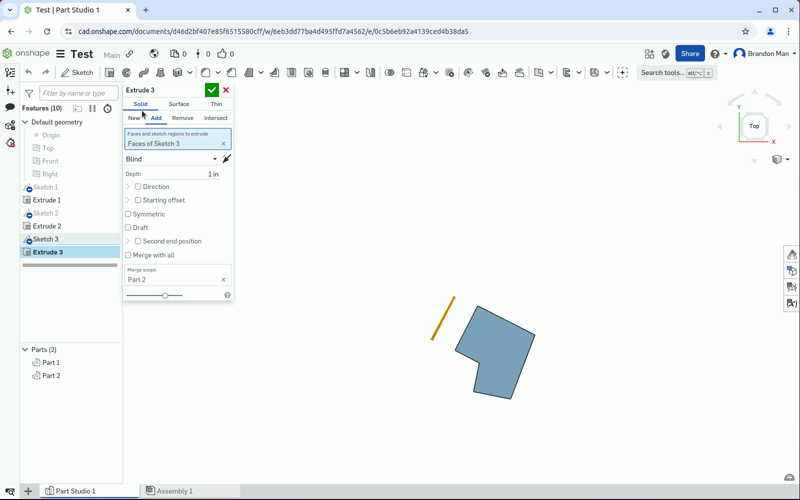
mouse_move(137, 120)
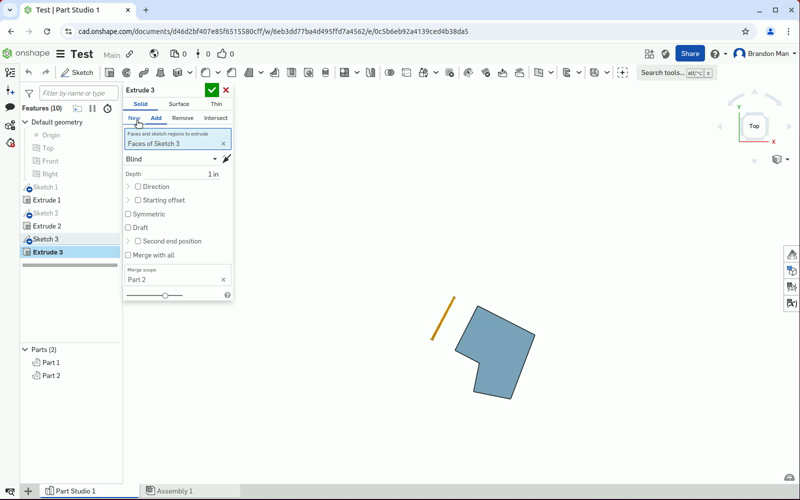
click(137, 120)
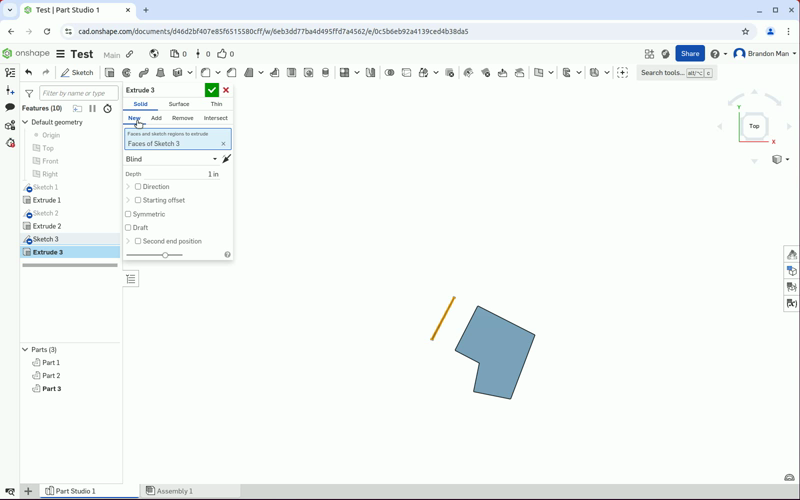
key(tab, 4)
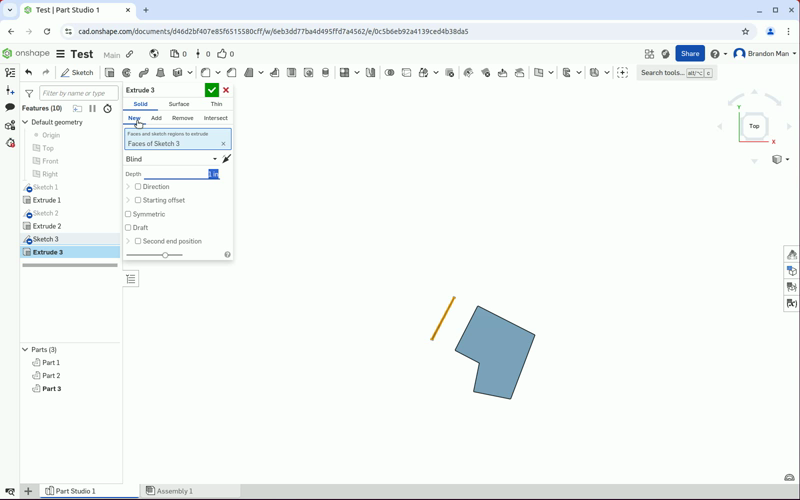
text(3.37)
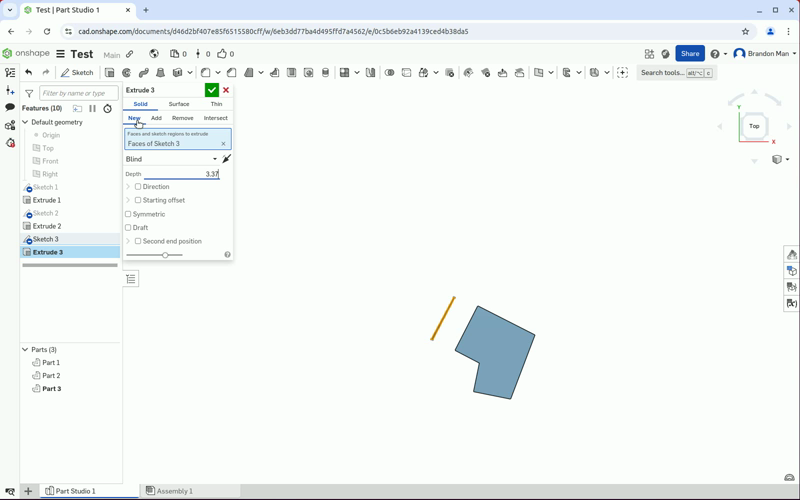
key(enter)
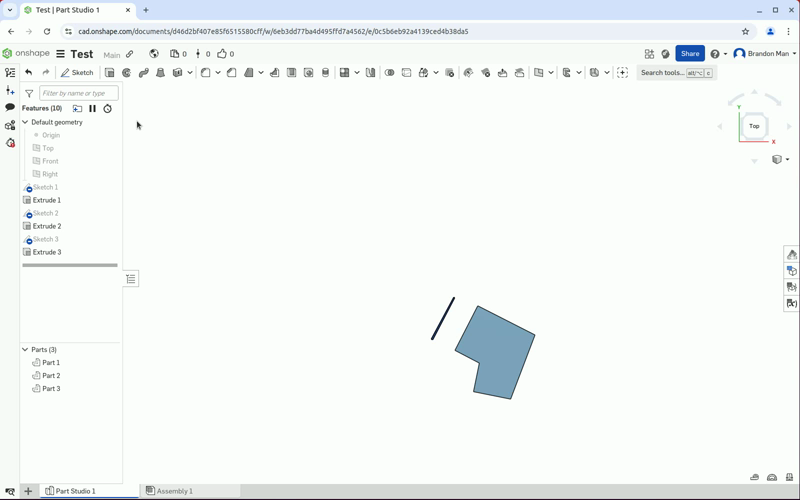
key(shift+h)
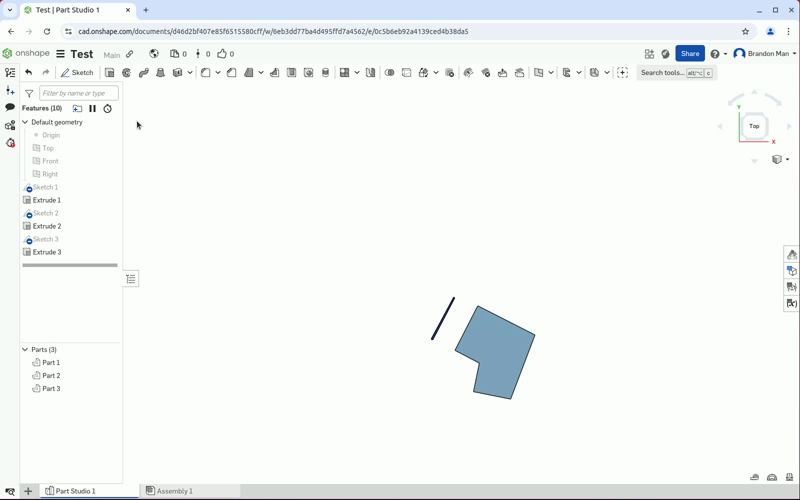
key(shift+h)
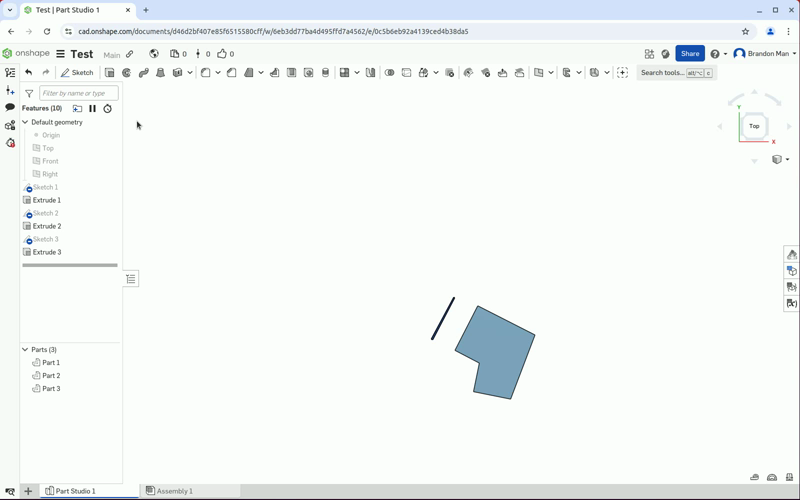
mouse_move(73, 189)
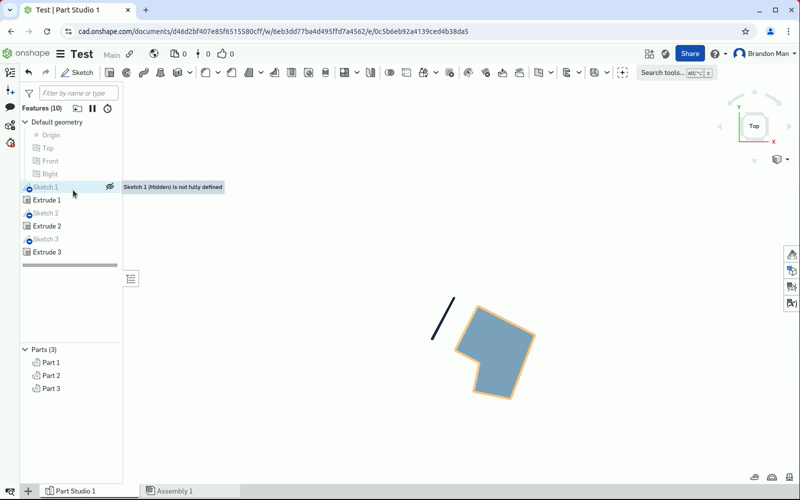
click(73, 189)
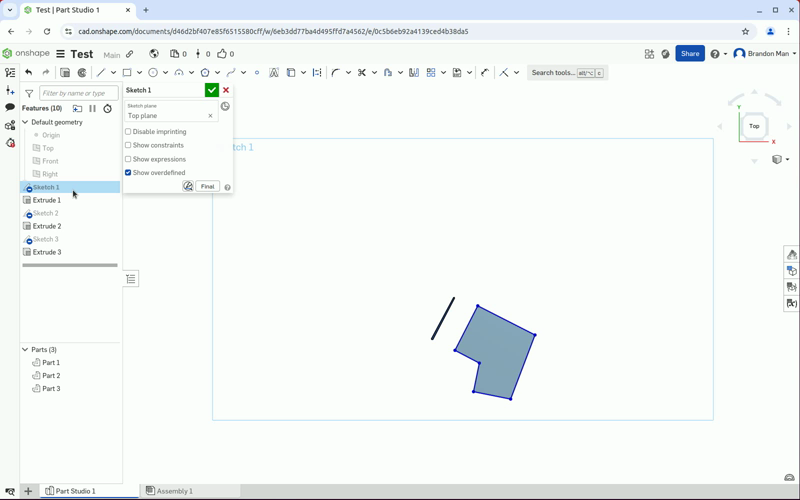
mouse_move(229, 92)
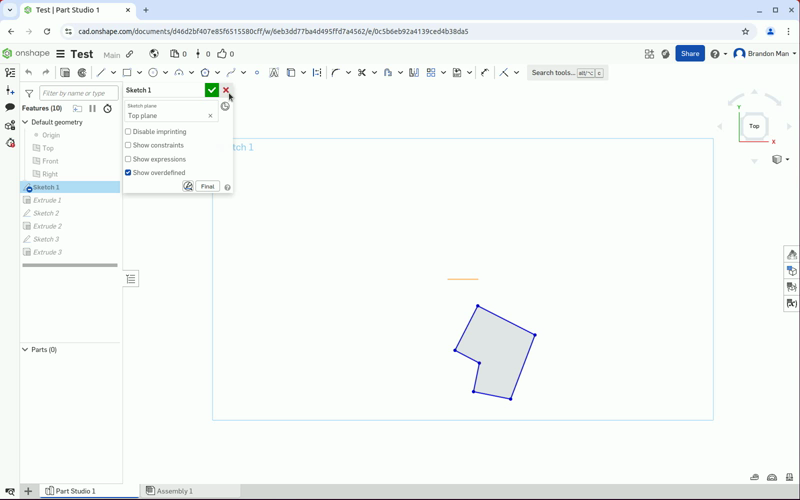
click(229, 92)
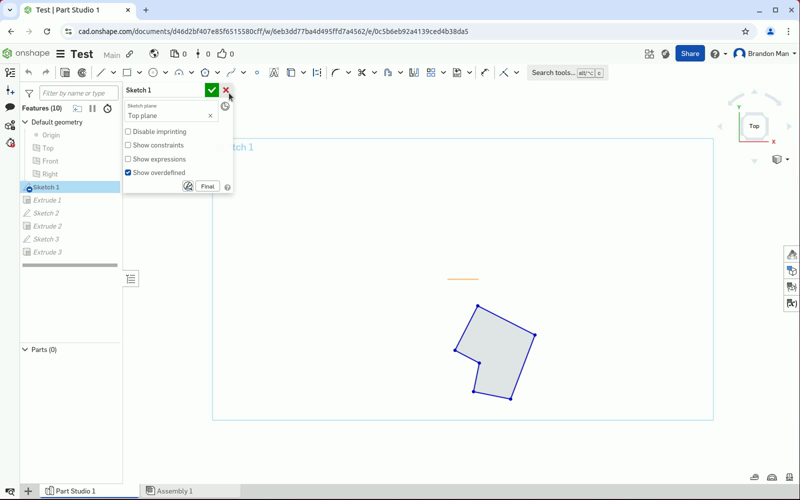
key(shift+s)
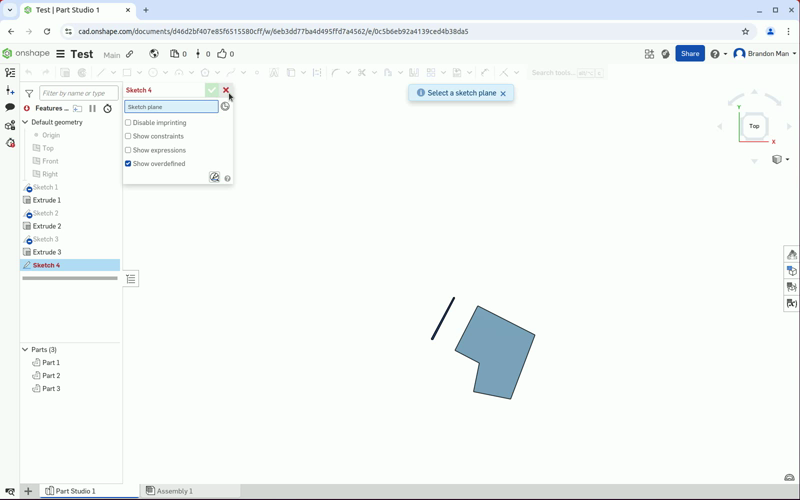
mouse_move(73, 150)
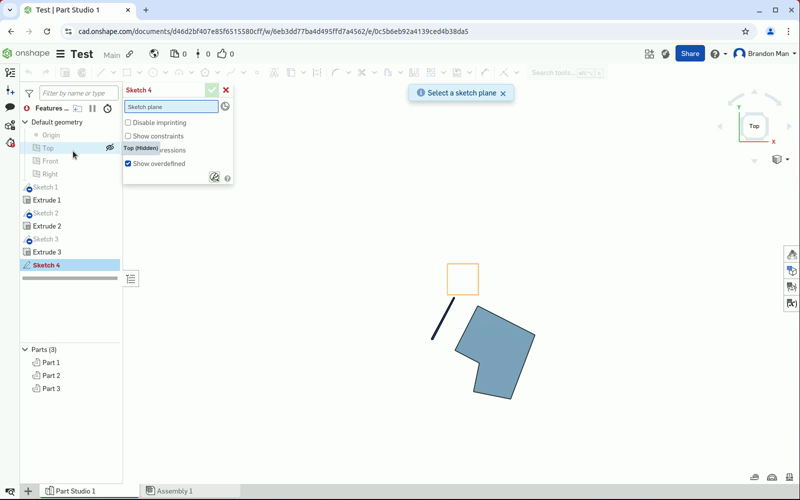
click(73, 150)
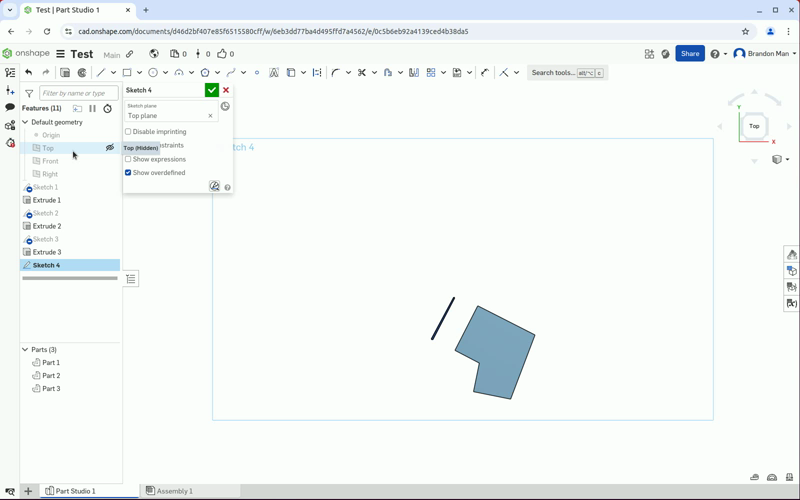
mouse_move(73, 352)
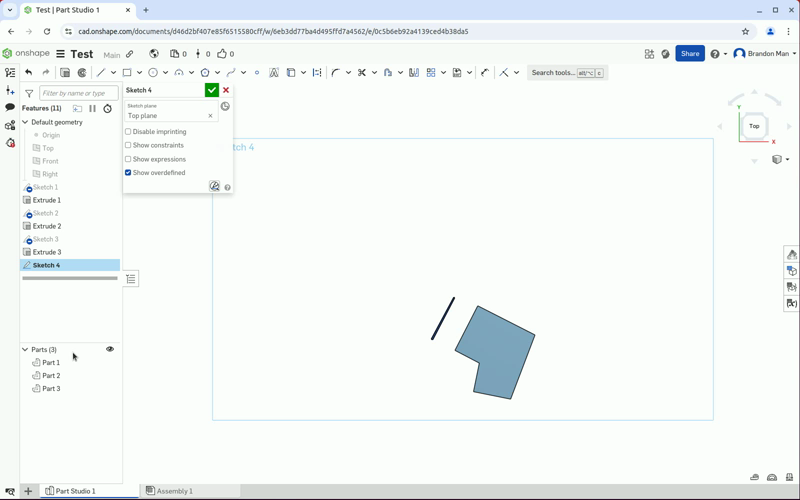
key(y)
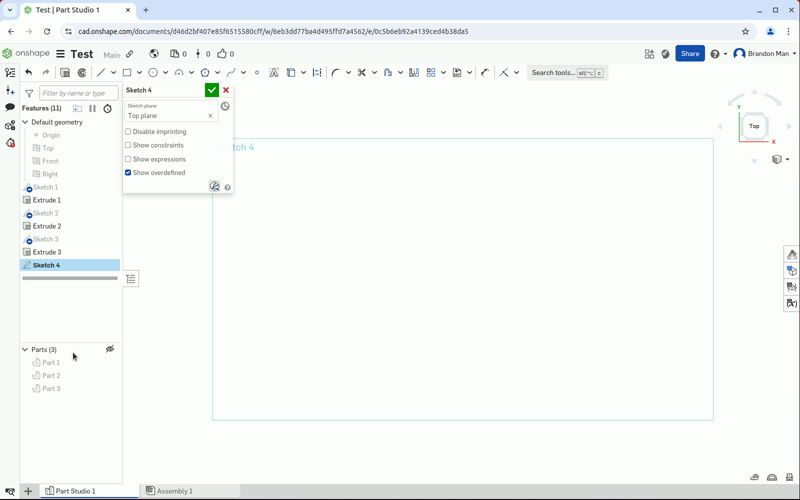
key(l)
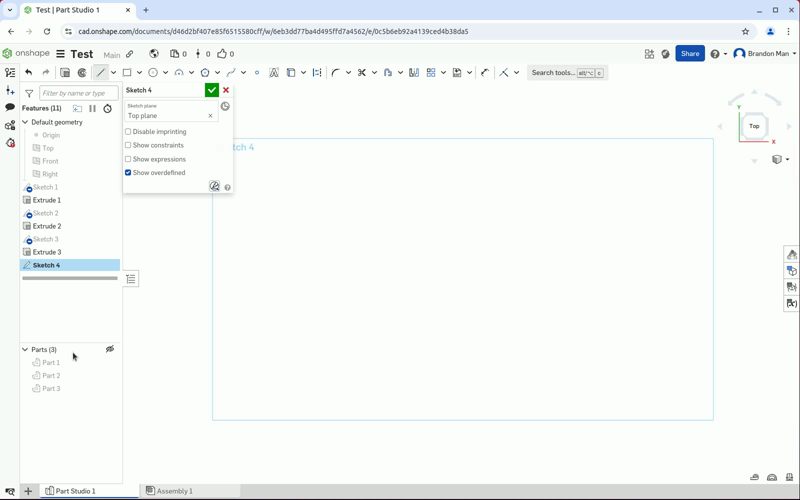
key_down(shift)
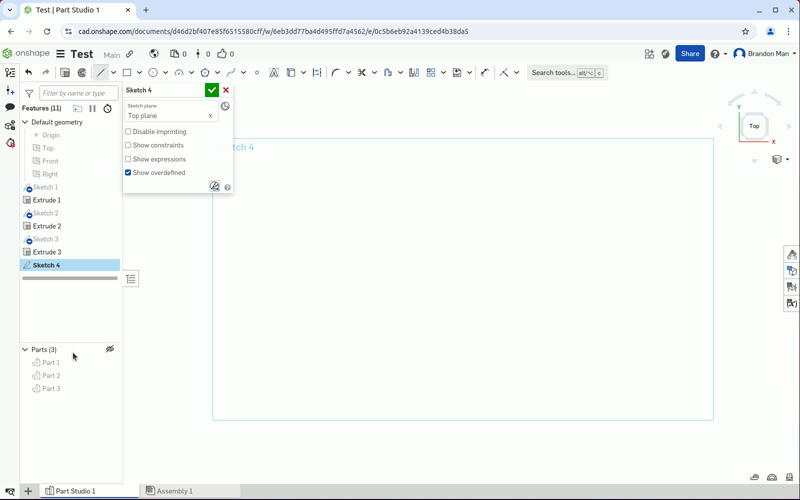
mouse_move(453, 349)
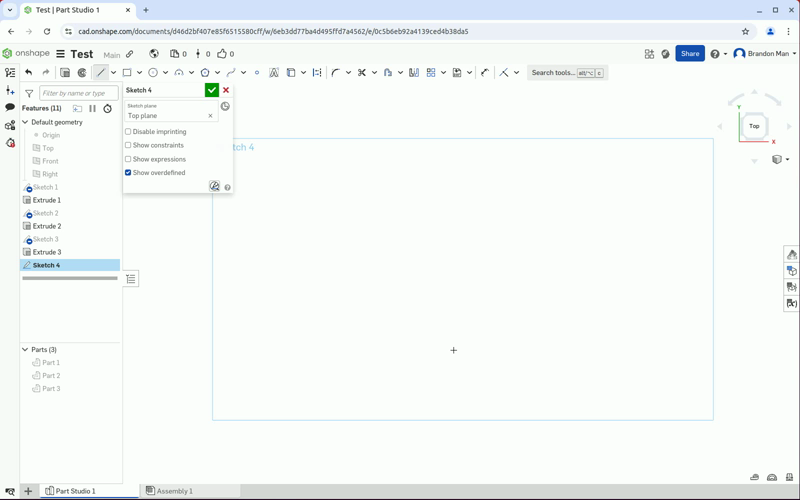
click(453, 349)
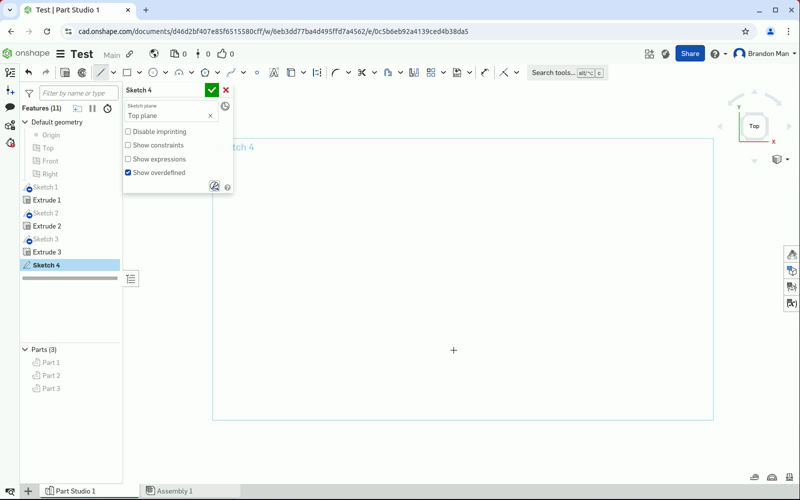
key_up(shift)
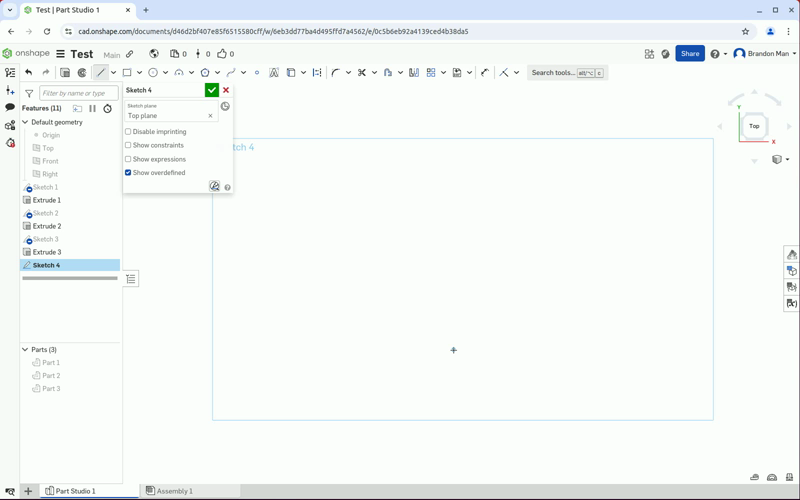
key_down(shift)
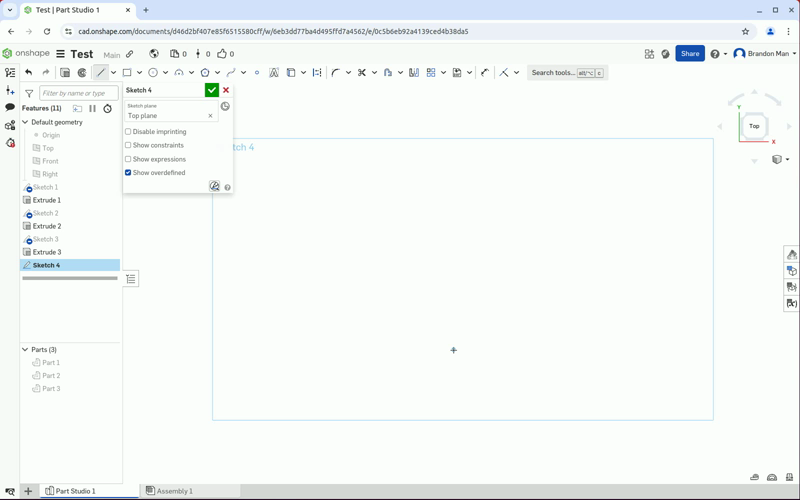
mouse_move(483, 349)
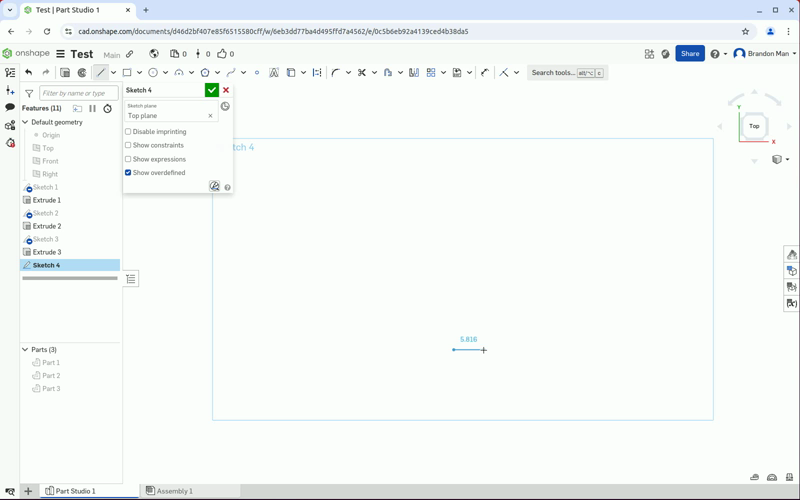
mouse_move(476, 361)
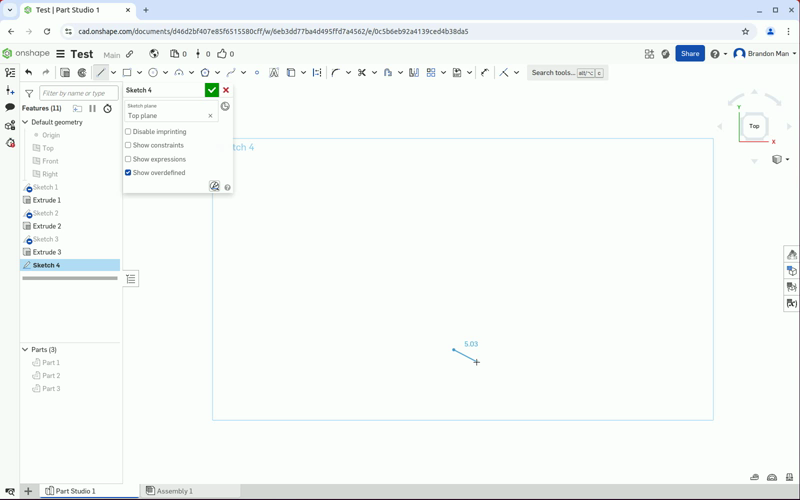
click(476, 361)
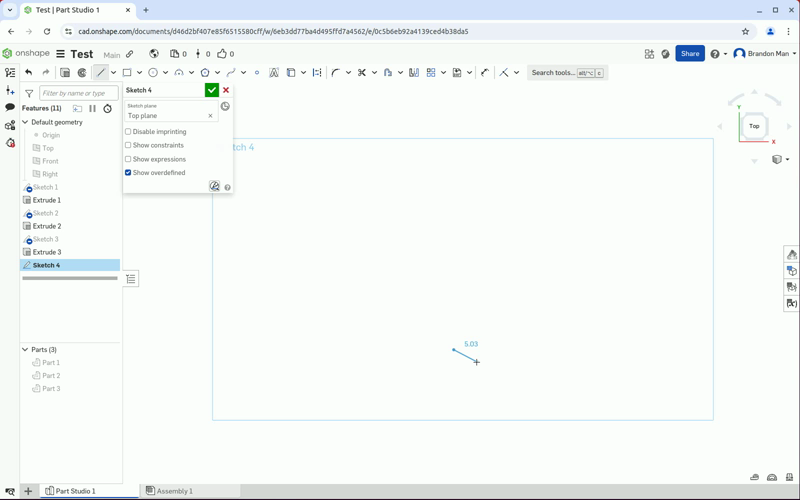
key_up(shift)
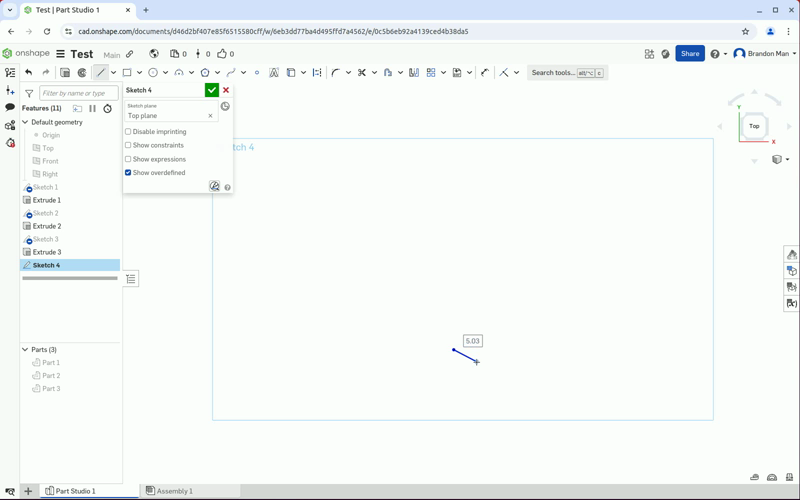
key_down(shift)
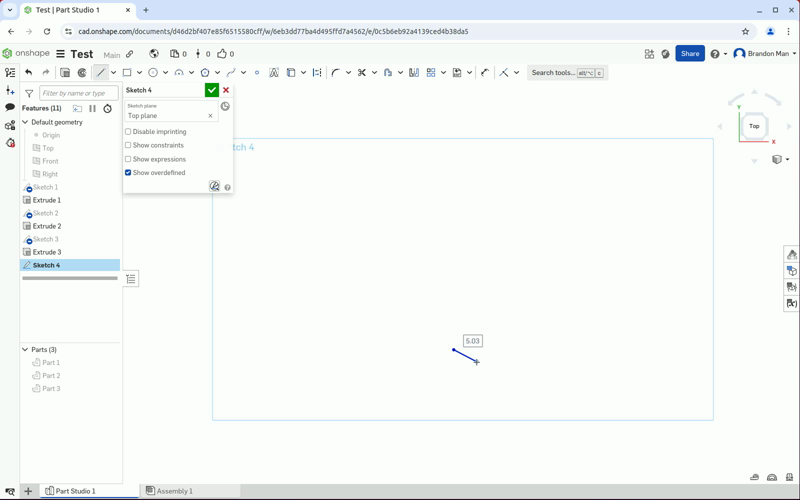
mouse_move(506, 361)
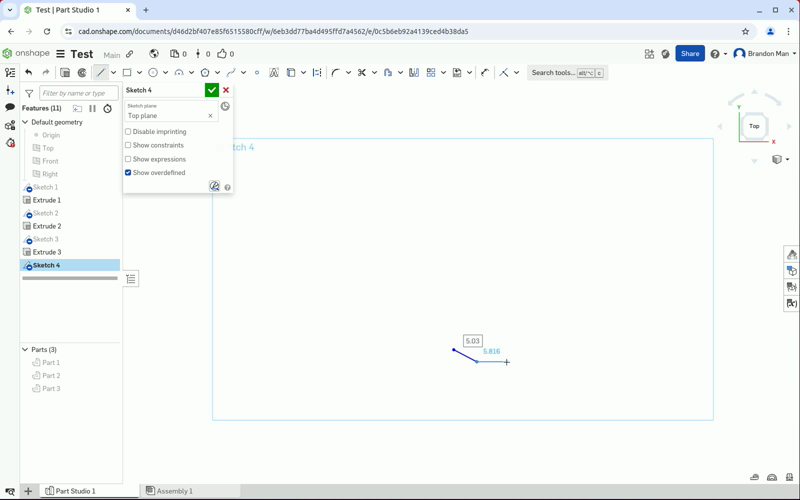
mouse_move(471, 388)
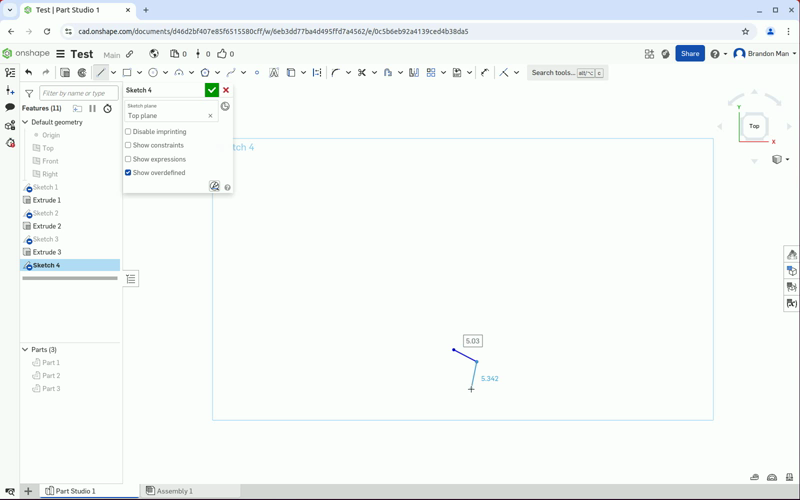
click(471, 388)
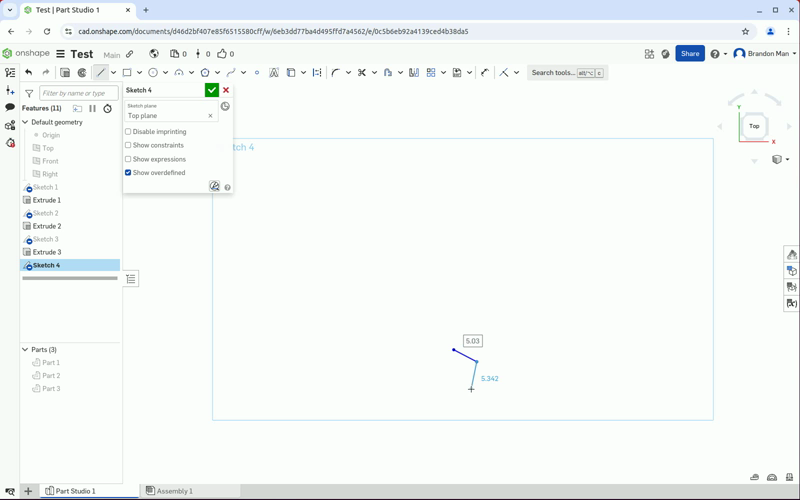
key_up(shift)
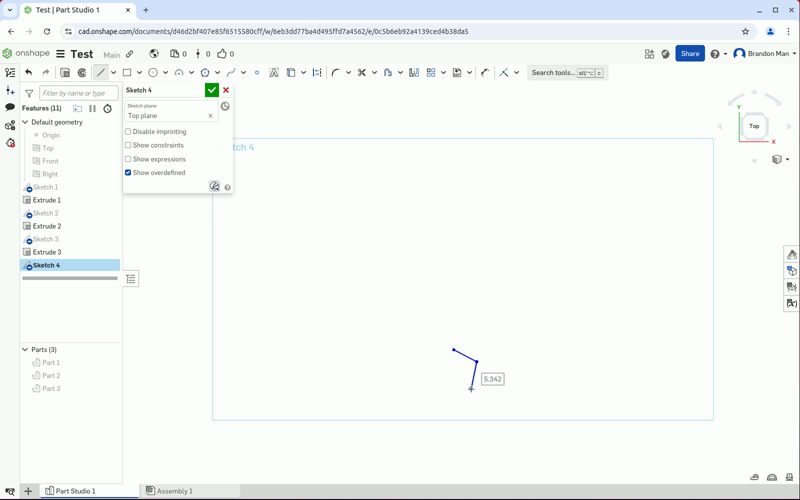
key_down(shift)
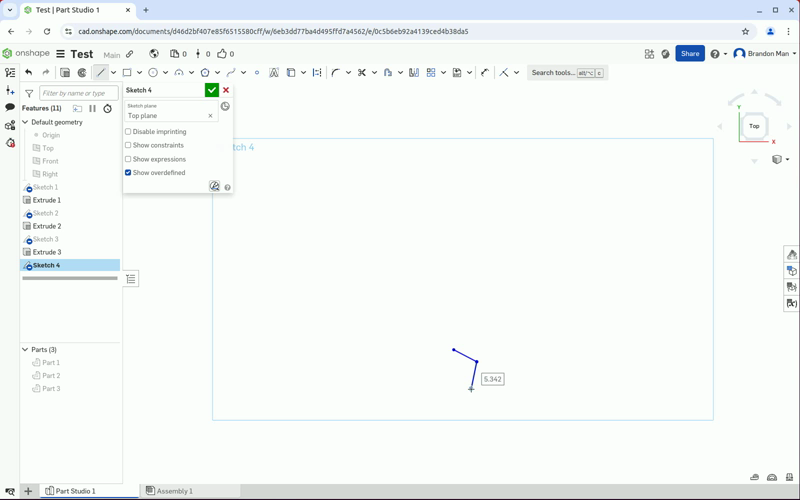
mouse_move(501, 388)
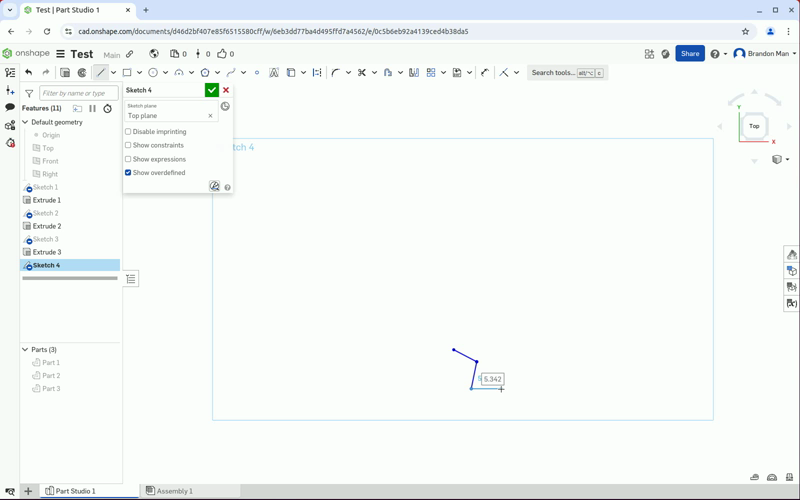
mouse_move(506, 395)
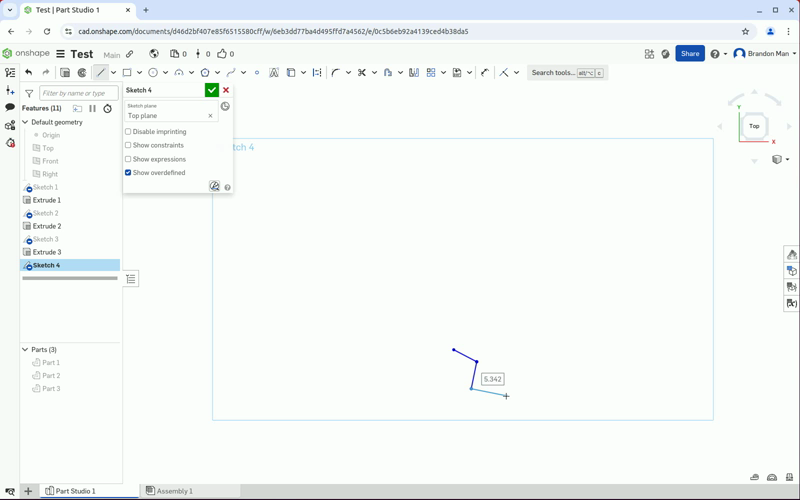
click(506, 395)
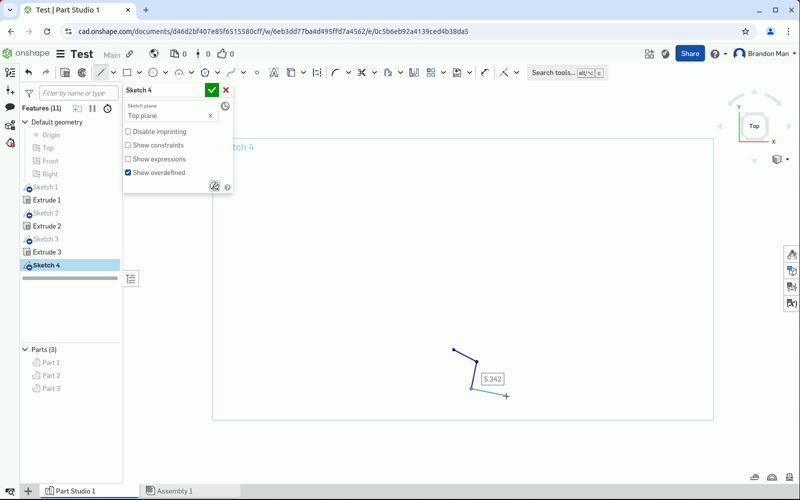
key_up(shift)
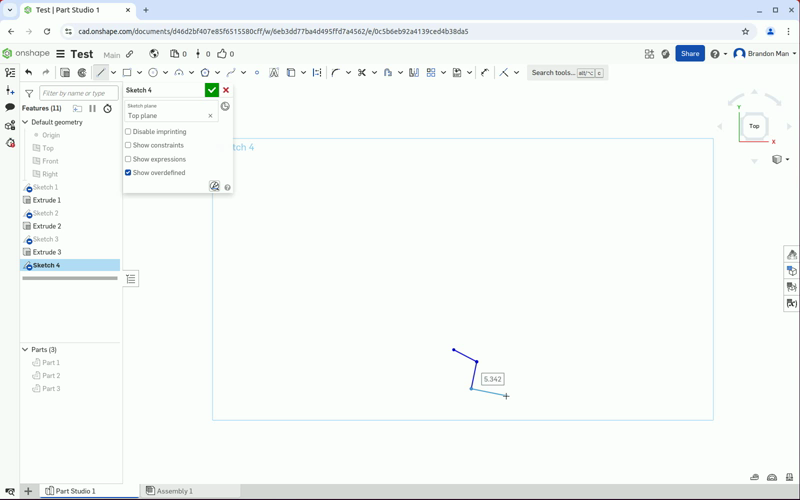
key_down(shift)
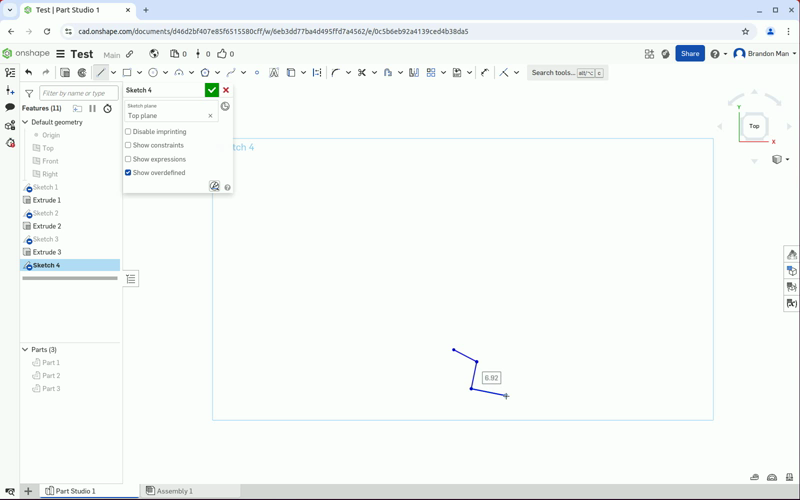
mouse_move(529, 335)
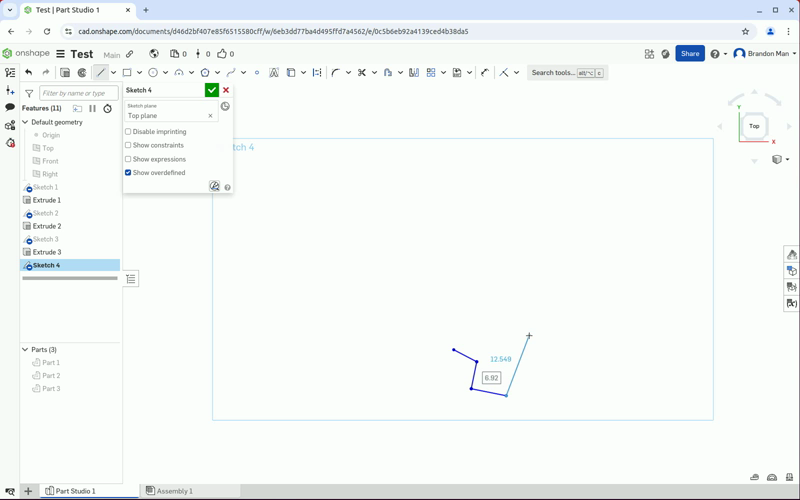
click(529, 335)
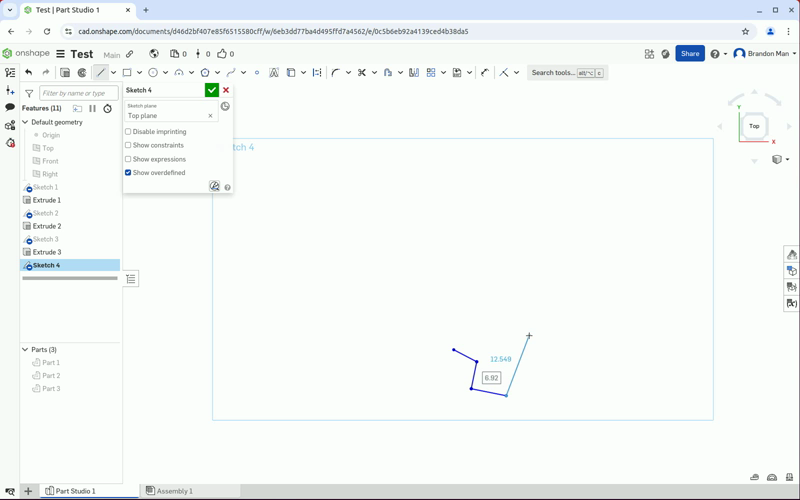
key_up(shift)
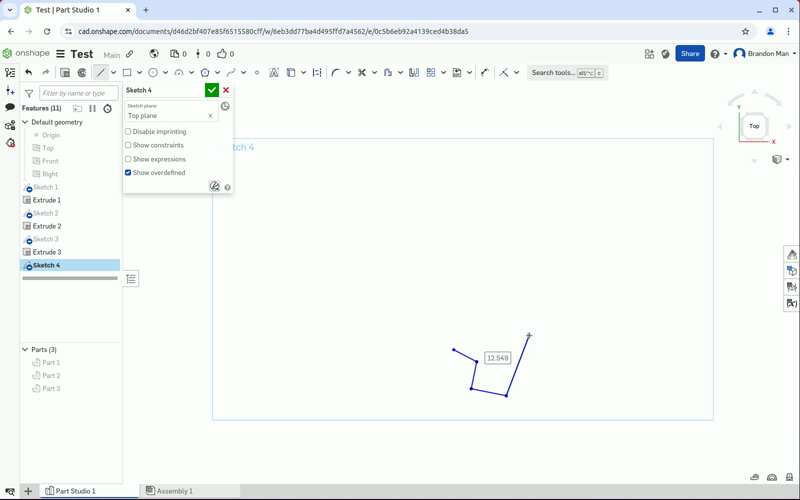
key_down(shift)
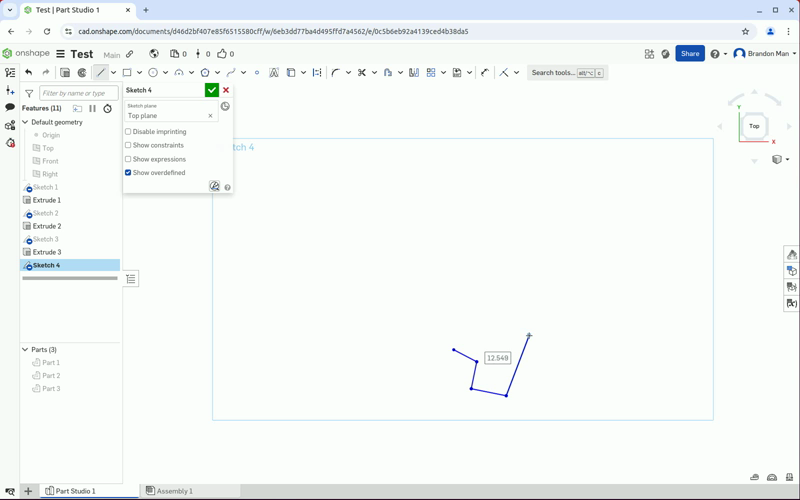
mouse_move(475, 307)
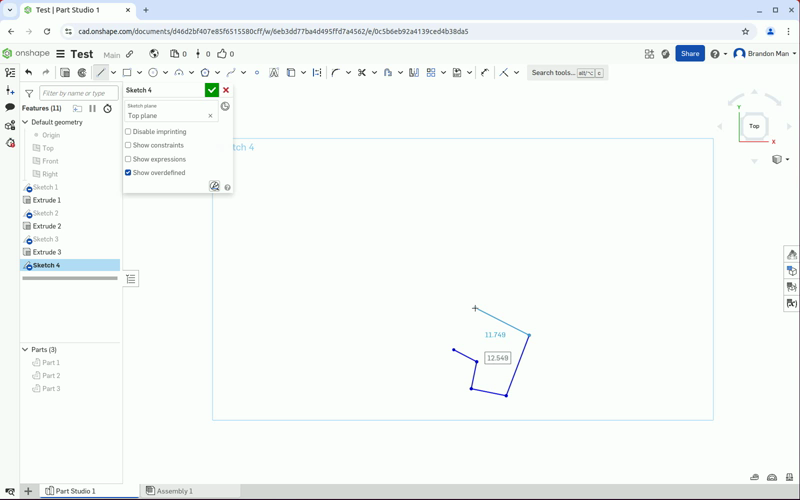
click(475, 307)
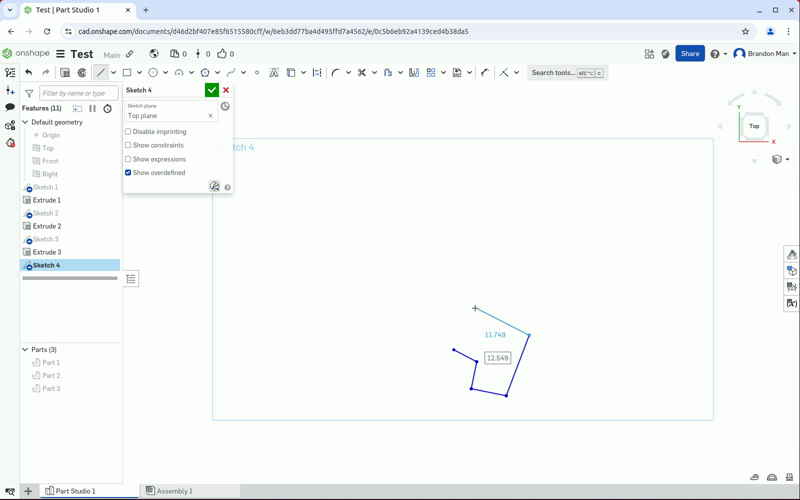
key_up(shift)
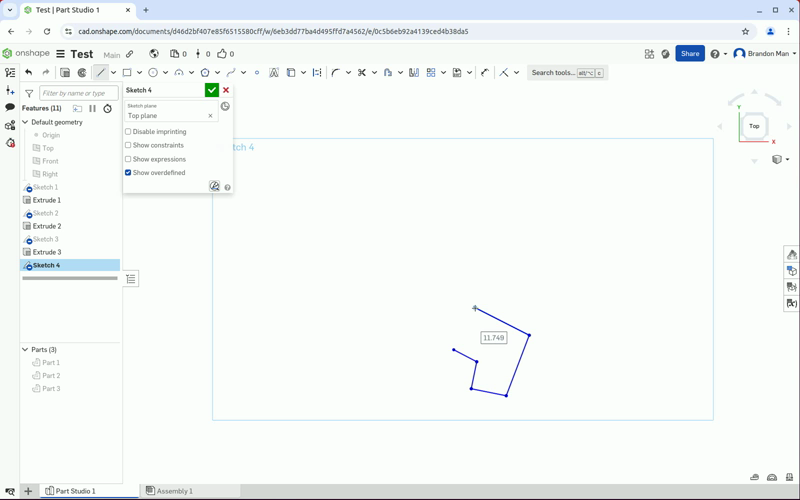
mouse_move(505, 307)
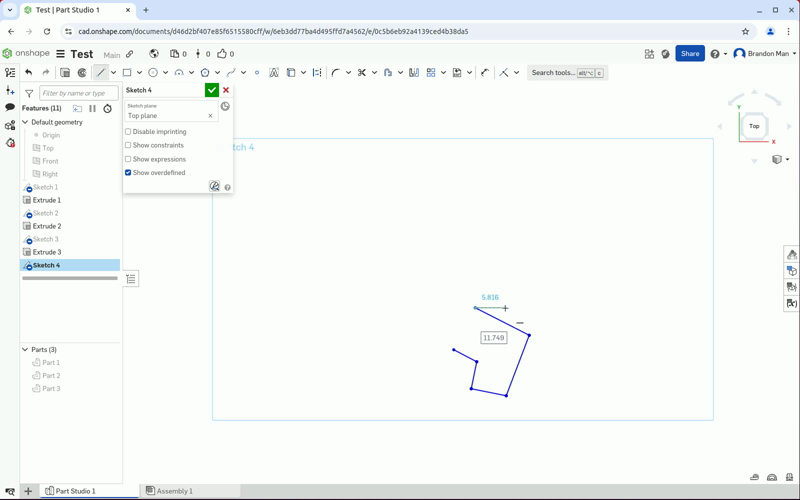
key_down(shift)
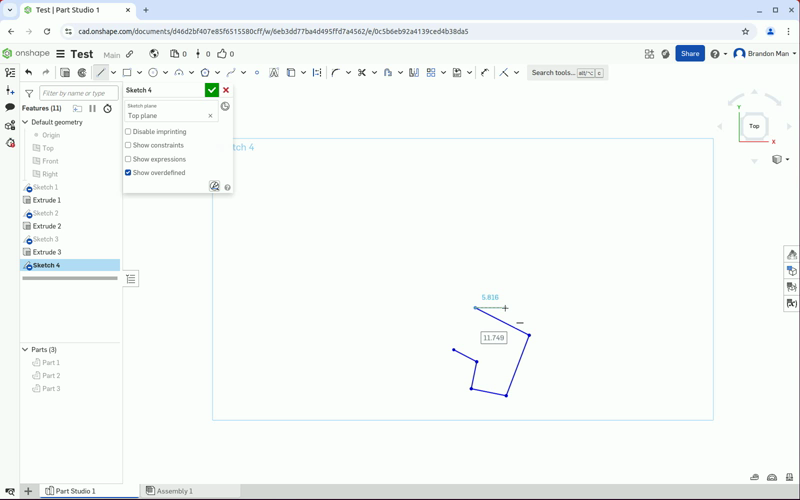
mouse_move(453, 349)
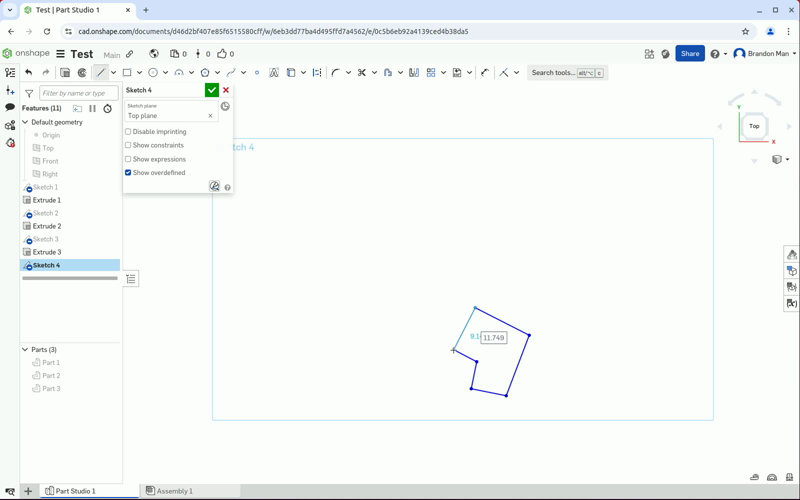
key_up(shift)
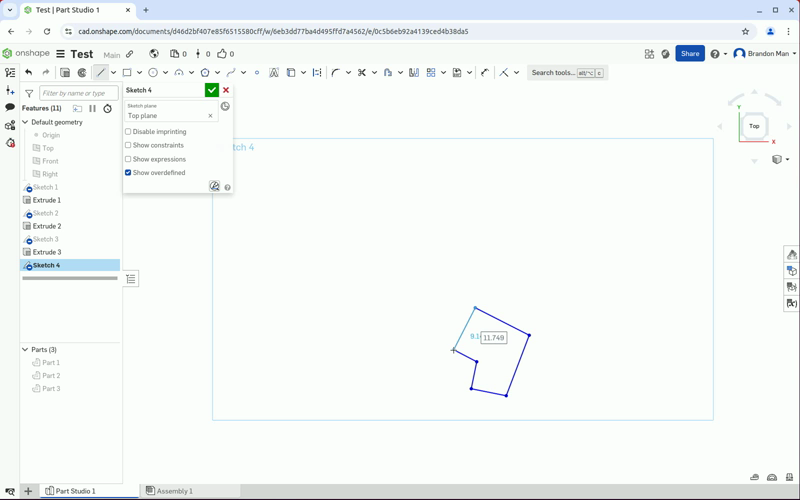
click(453, 349)
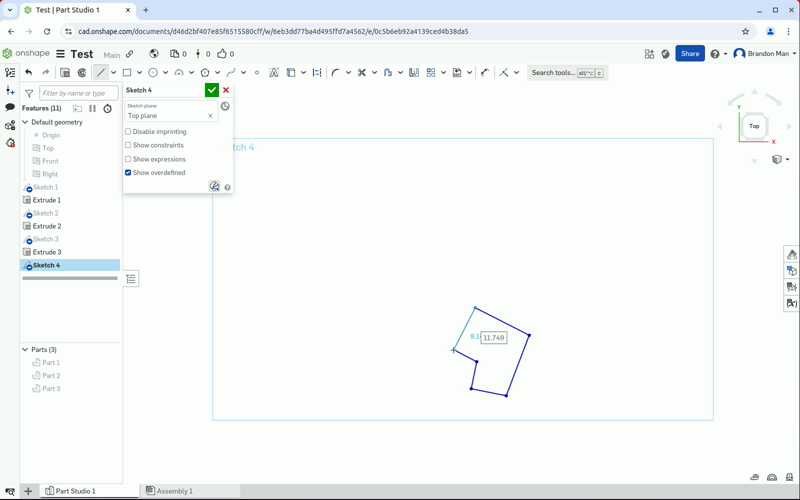
key(esc)
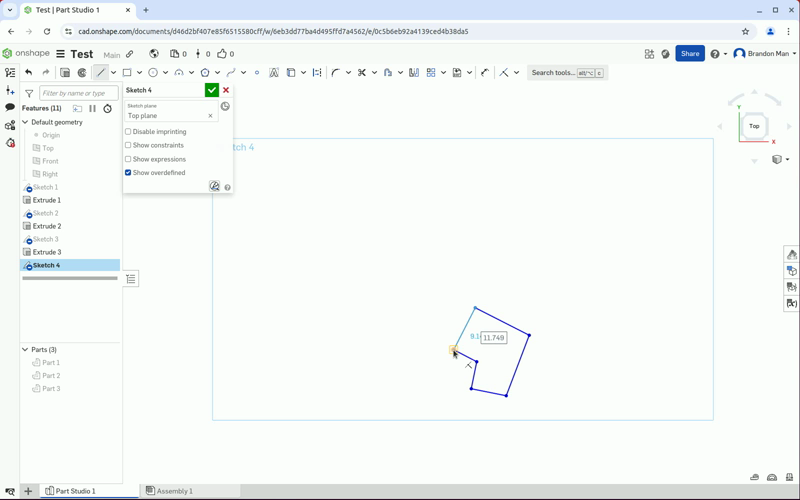
key(l)
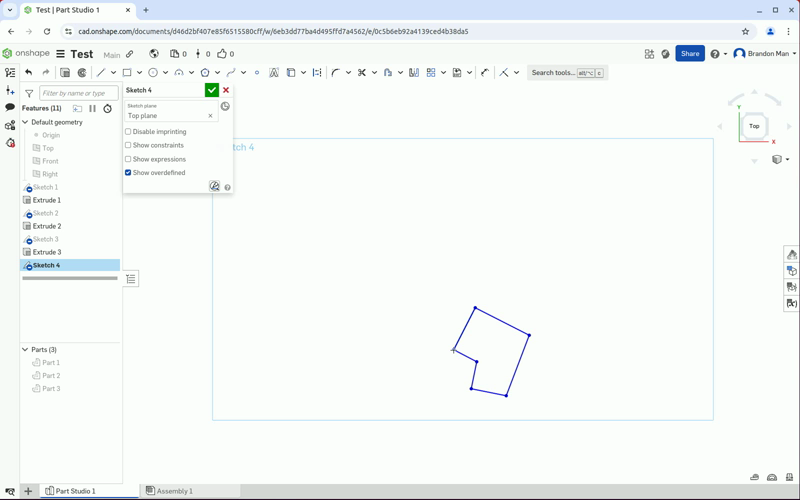
key_down(shift)
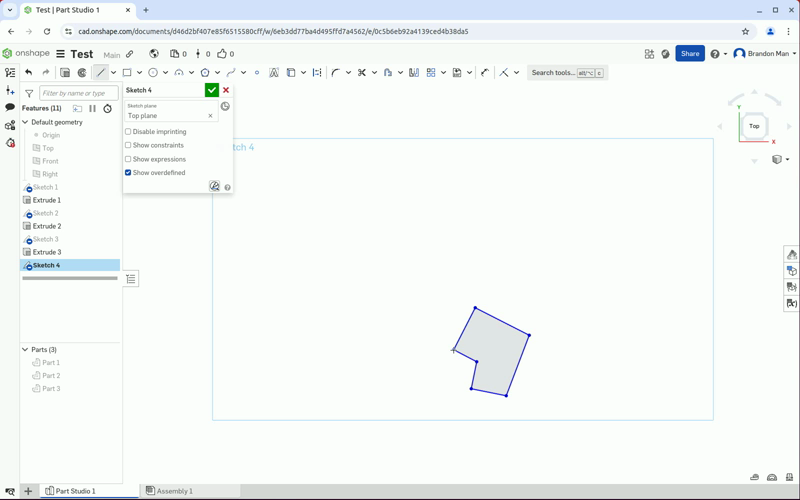
mouse_move(457, 348)
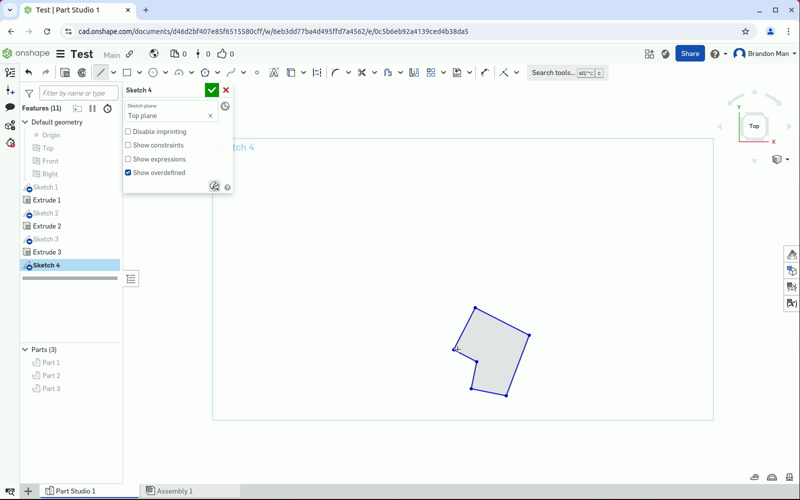
scroll(6)
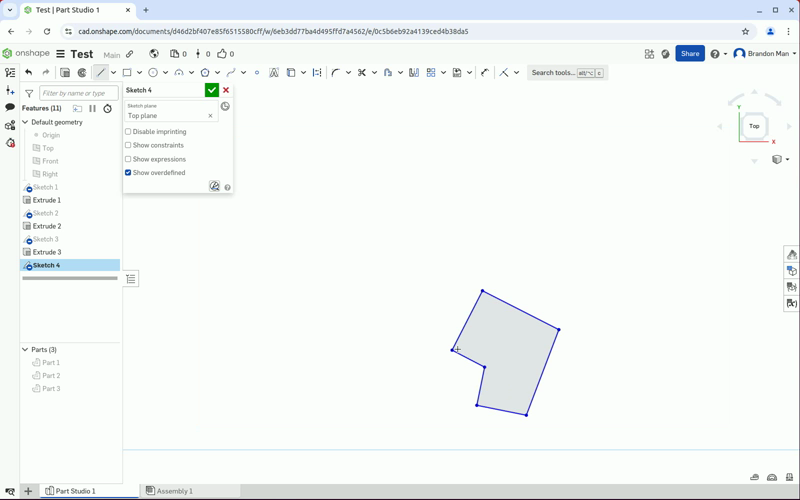
scroll(6)
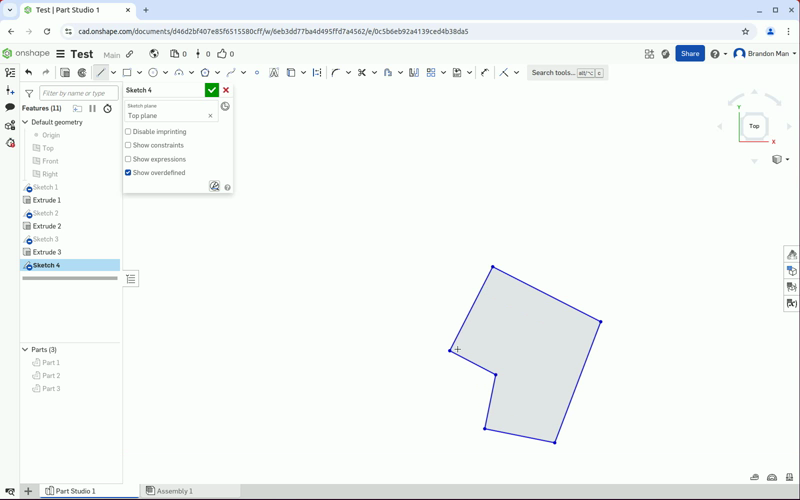
scroll(6)
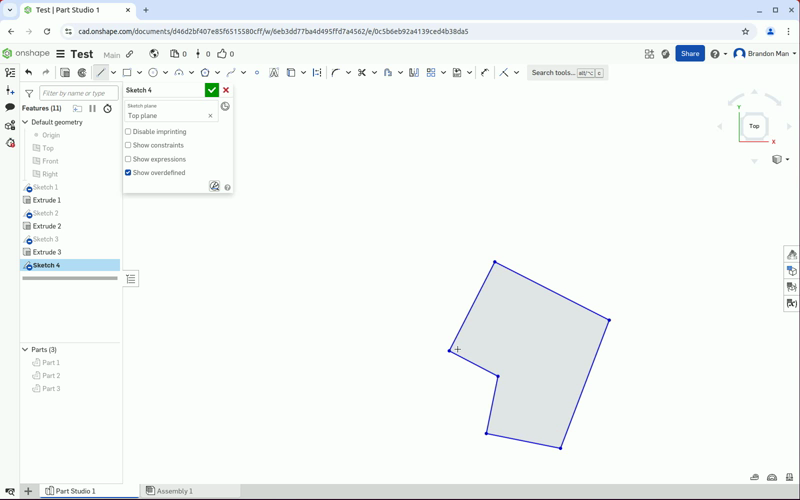
scroll(6)
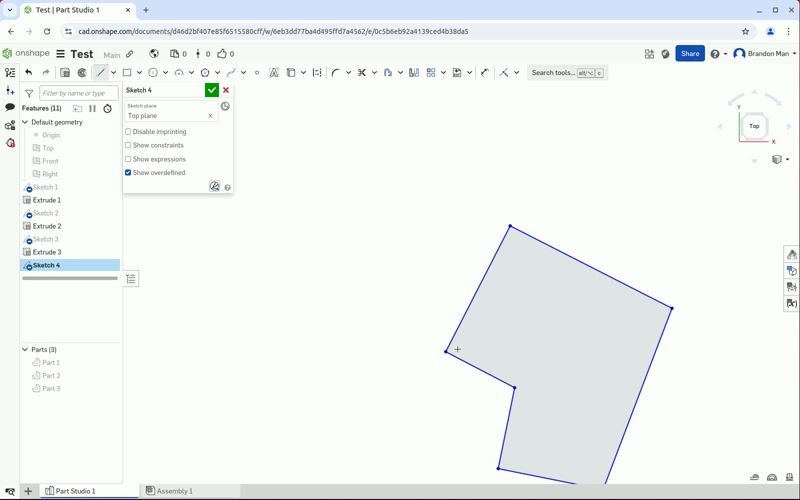
scroll(6)
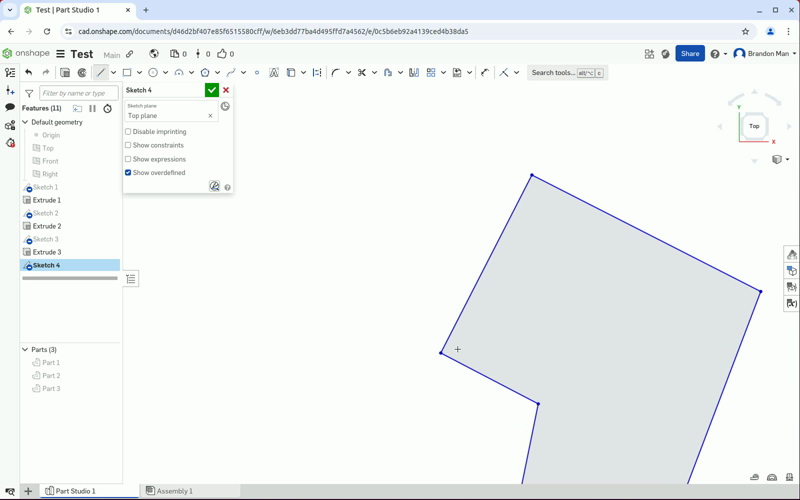
scroll(6)
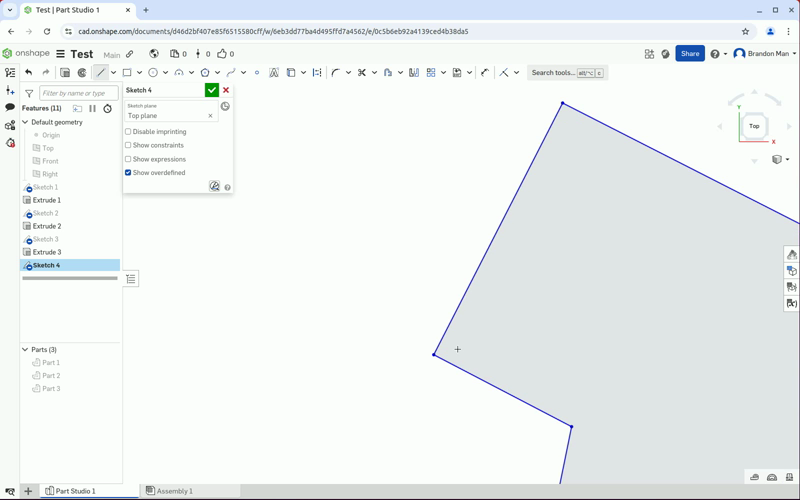
scroll(6)
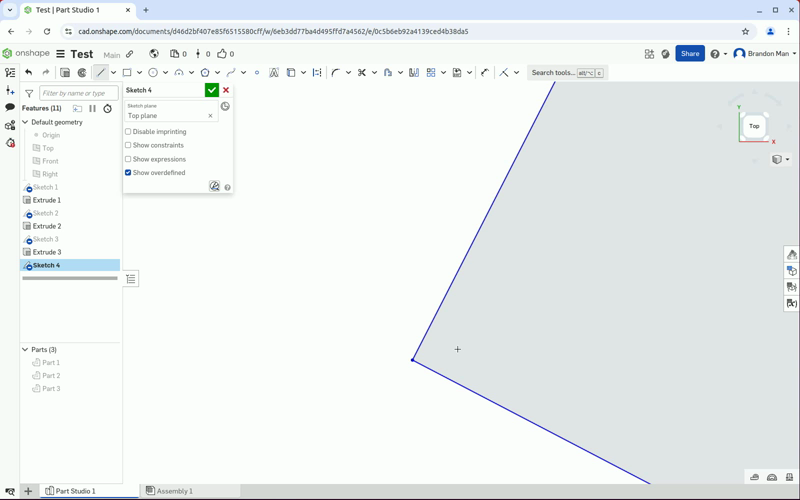
click(457, 348)
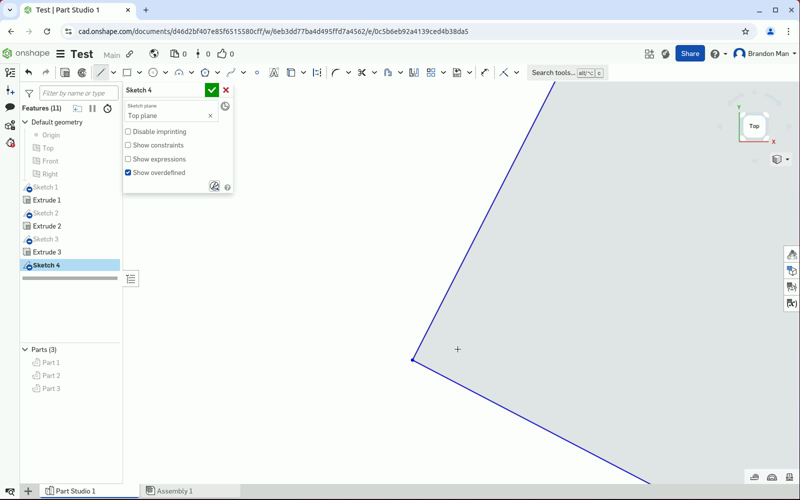
scroll(-6)
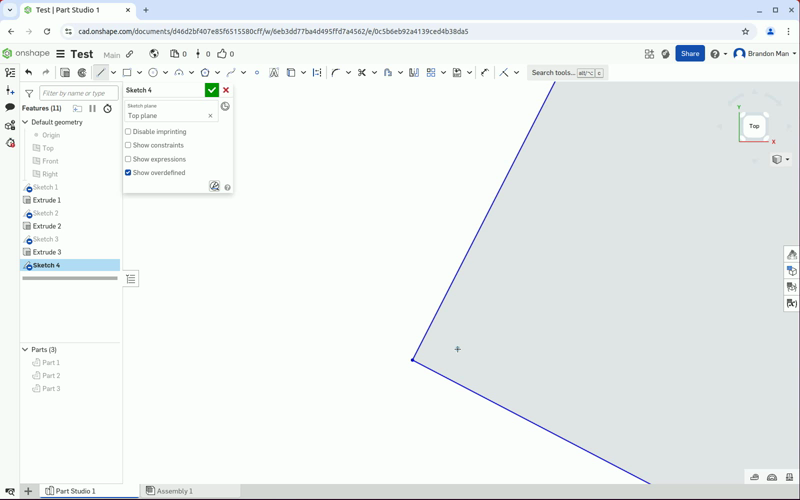
scroll(-6)
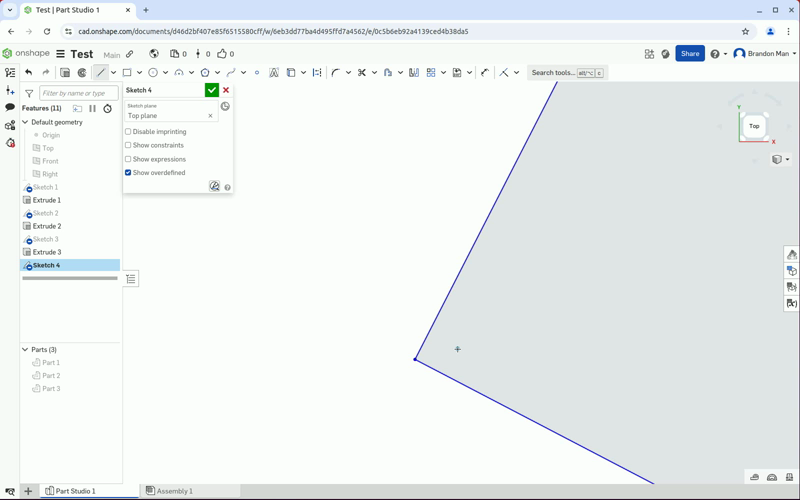
scroll(-6)
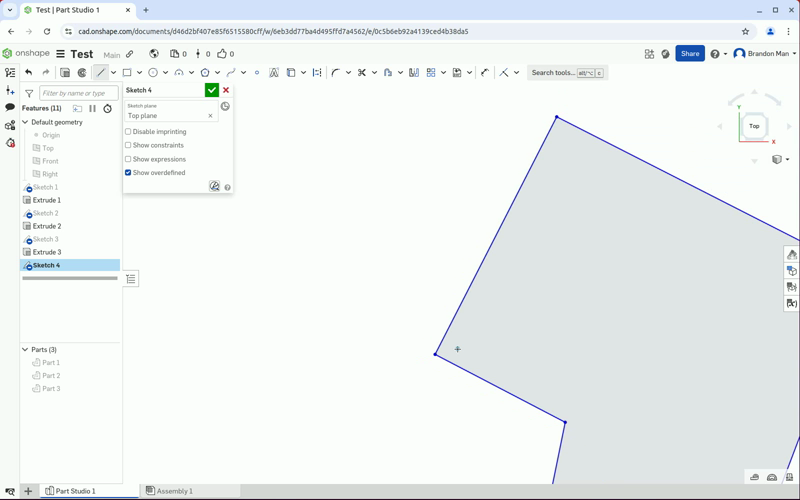
scroll(-6)
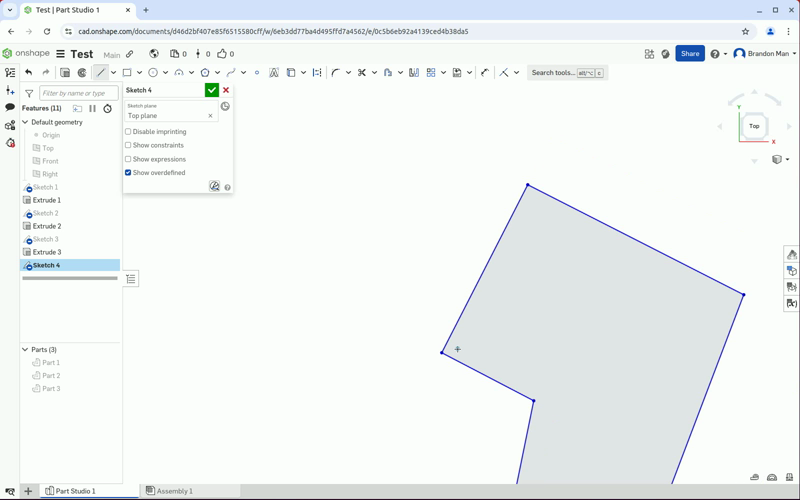
scroll(-6)
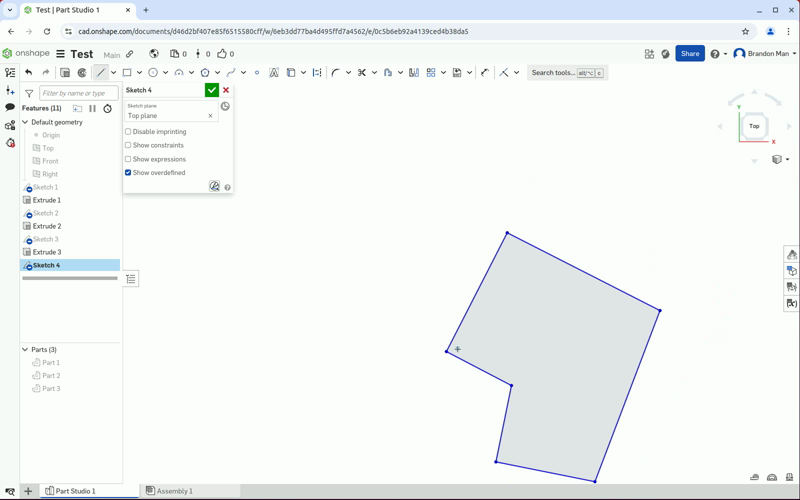
scroll(-6)
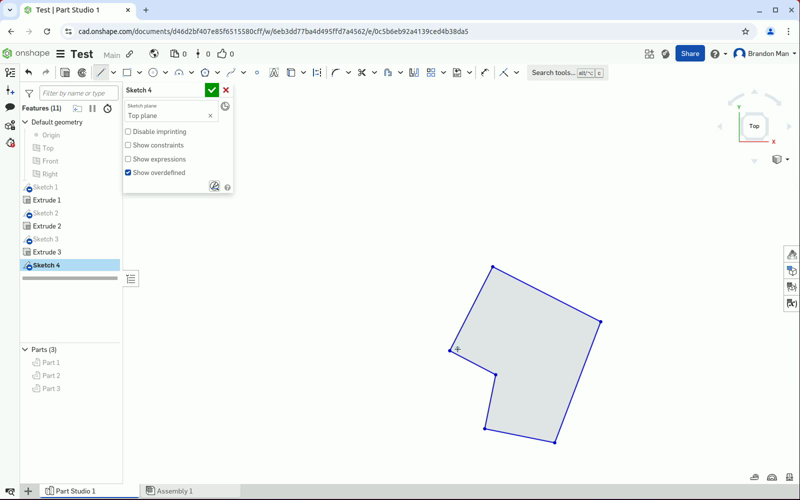
scroll(-6)
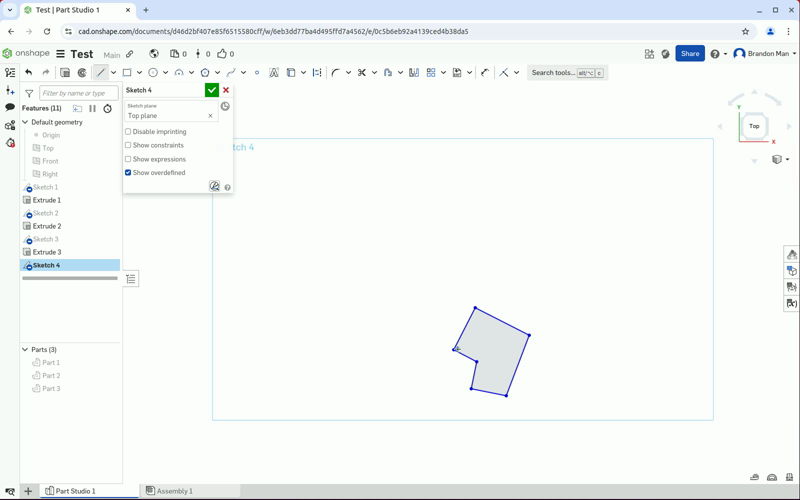
key_up(shift)
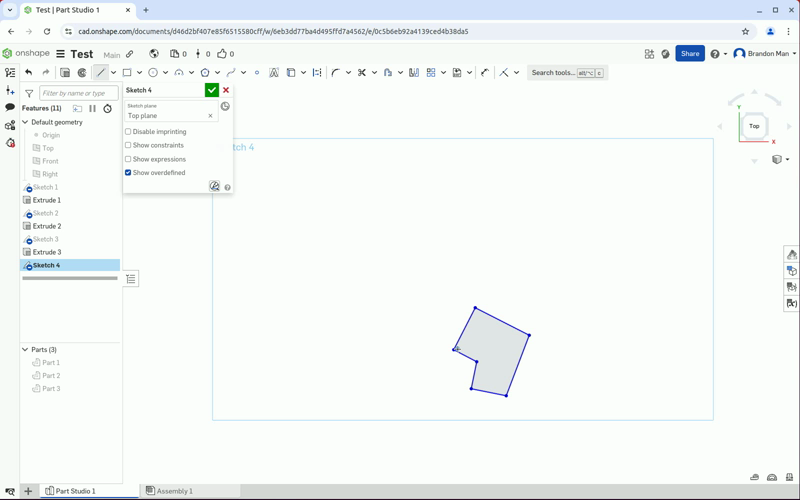
key_down(shift)
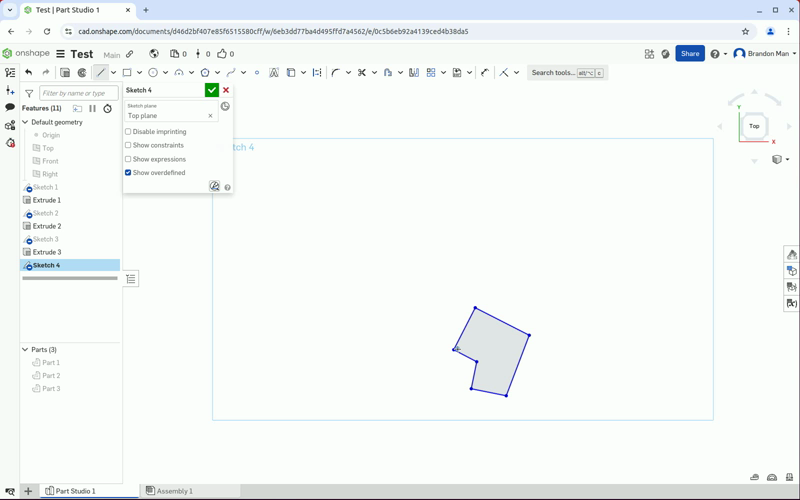
mouse_move(487, 348)
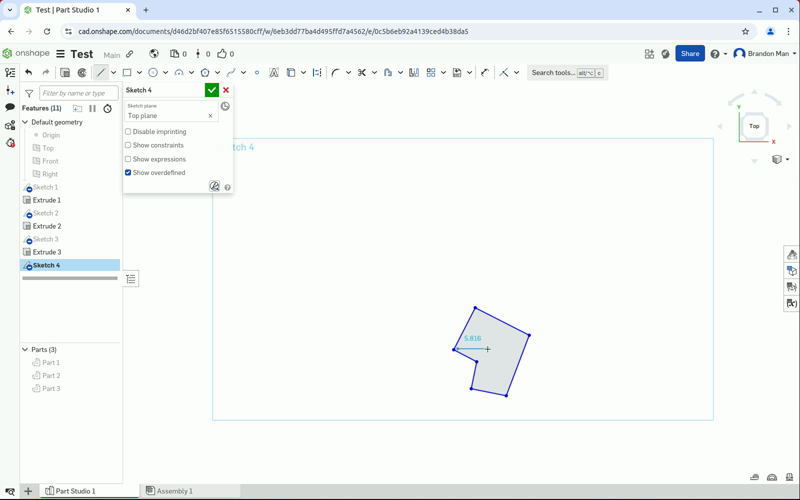
mouse_move(480, 360)
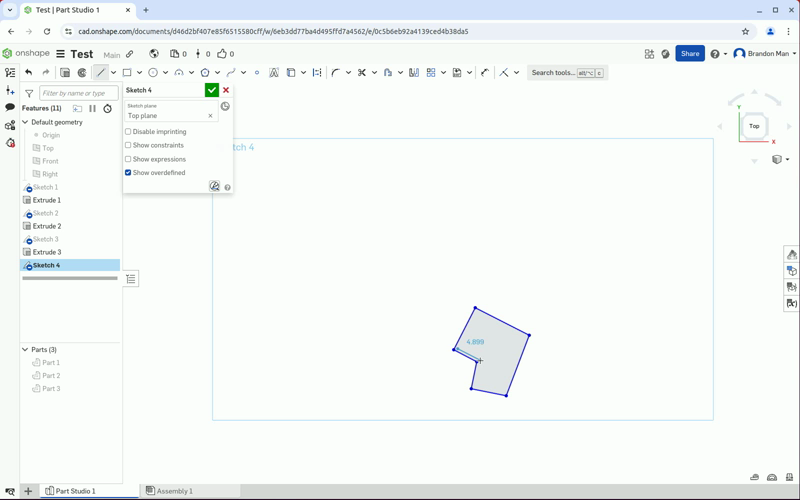
scroll(6)
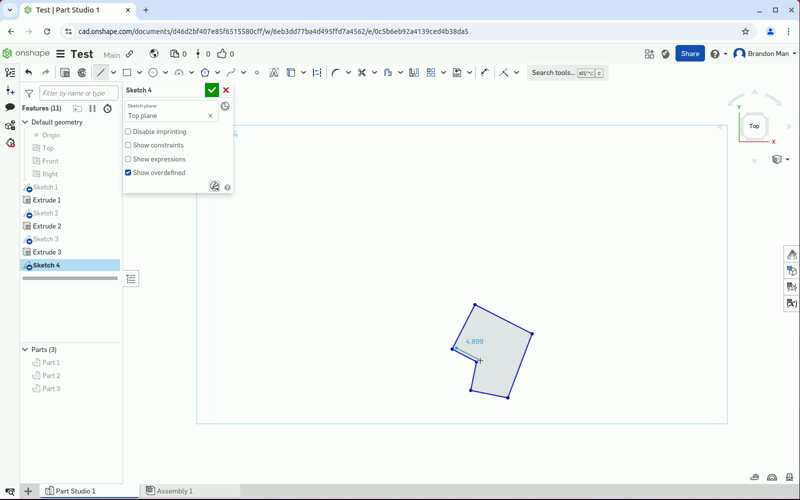
scroll(6)
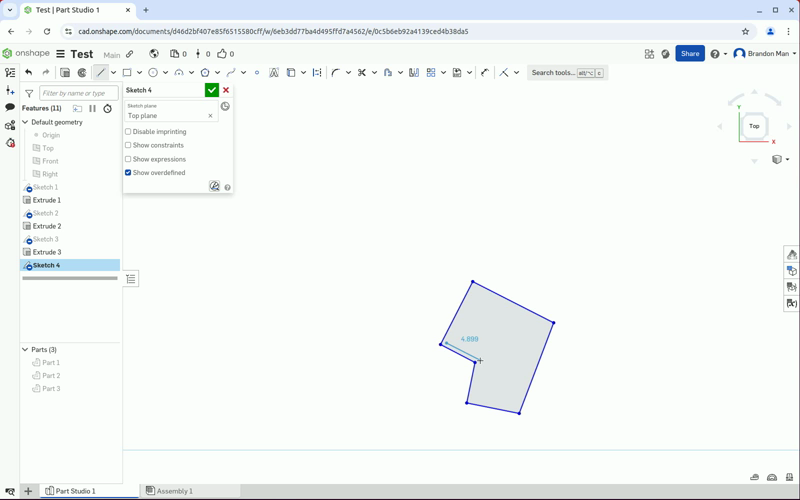
scroll(6)
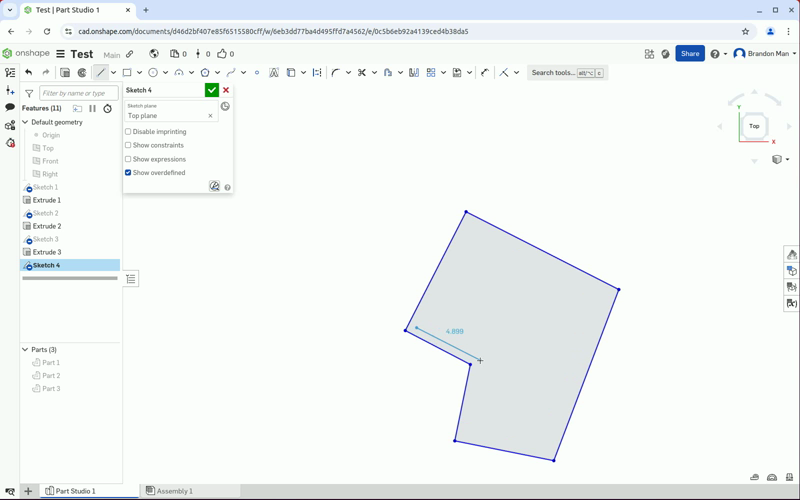
scroll(6)
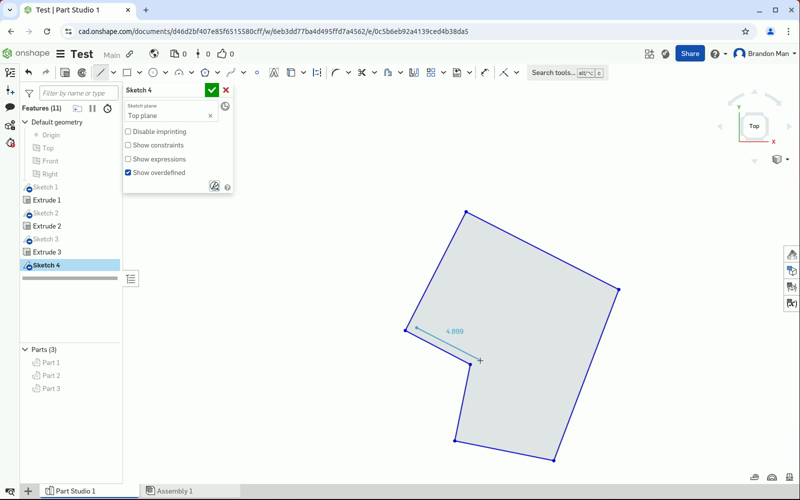
scroll(6)
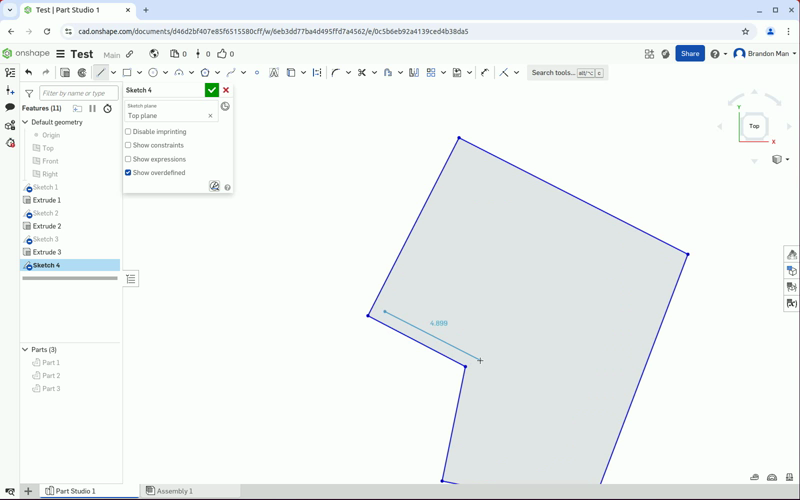
scroll(6)
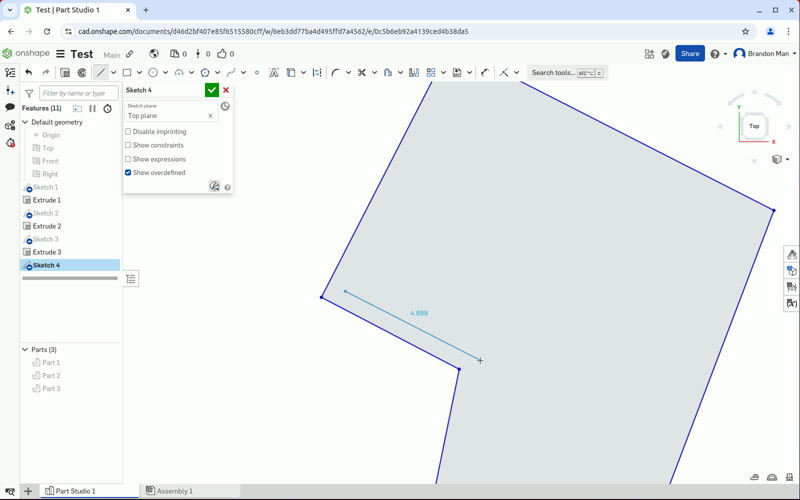
scroll(6)
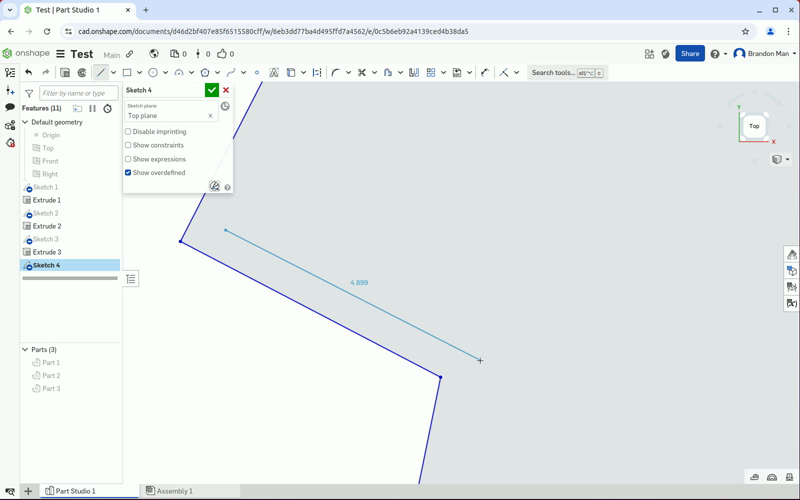
click(480, 360)
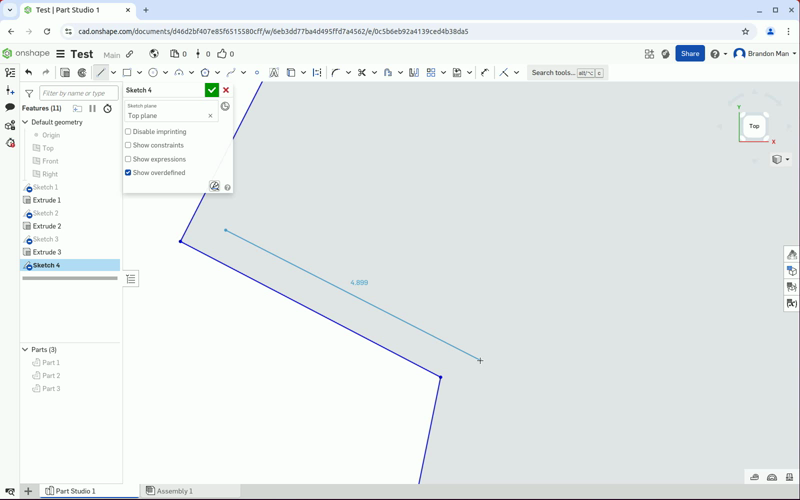
scroll(-6)
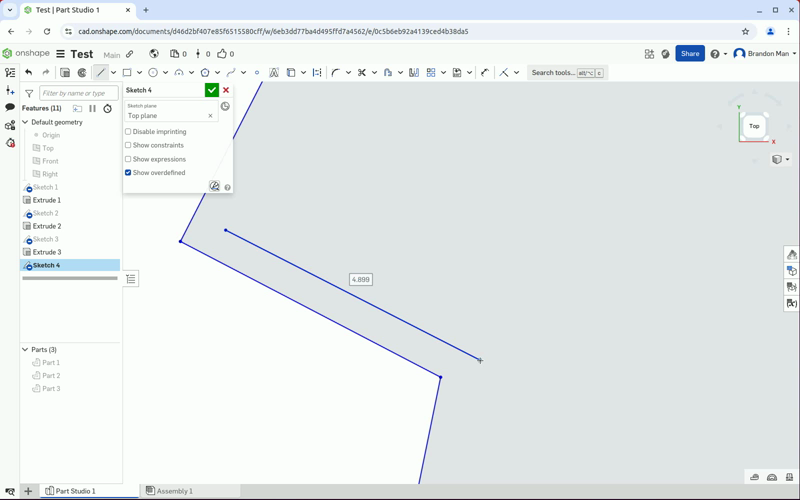
scroll(-6)
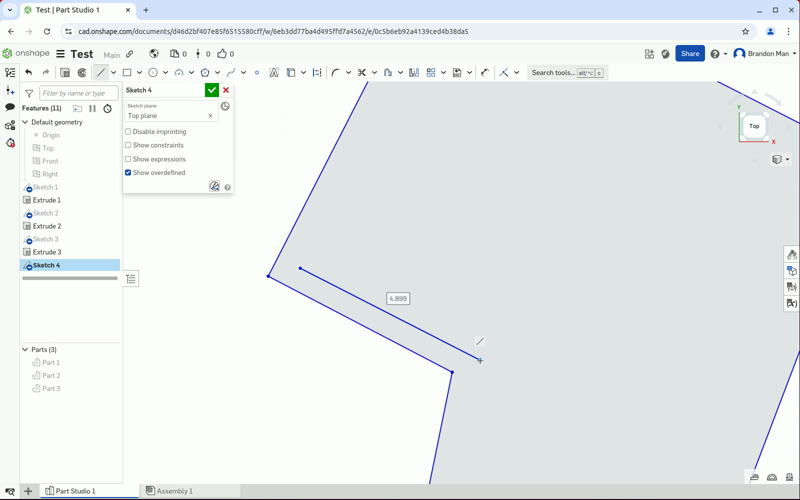
scroll(-6)
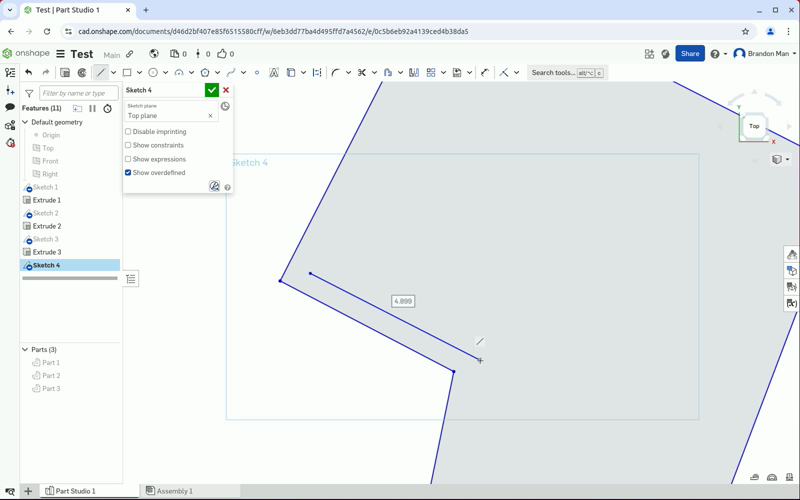
scroll(-6)
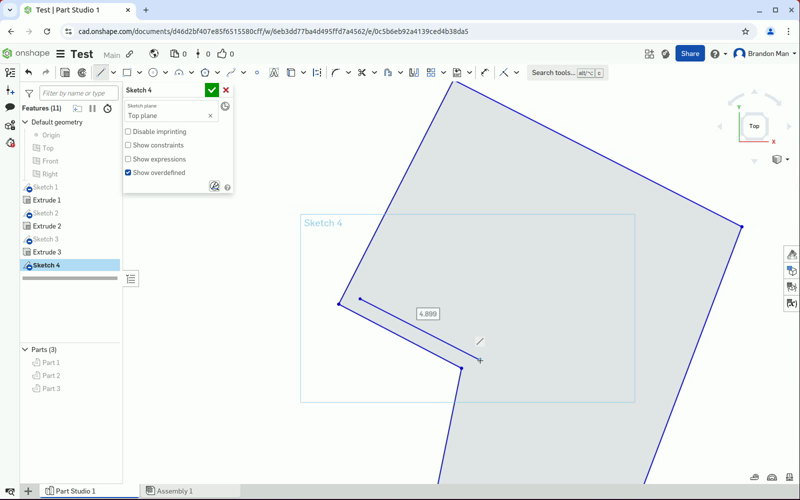
scroll(-6)
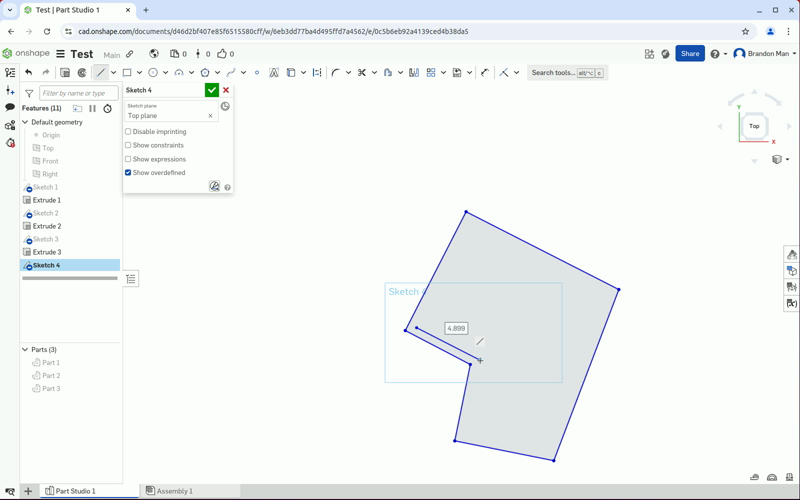
scroll(-6)
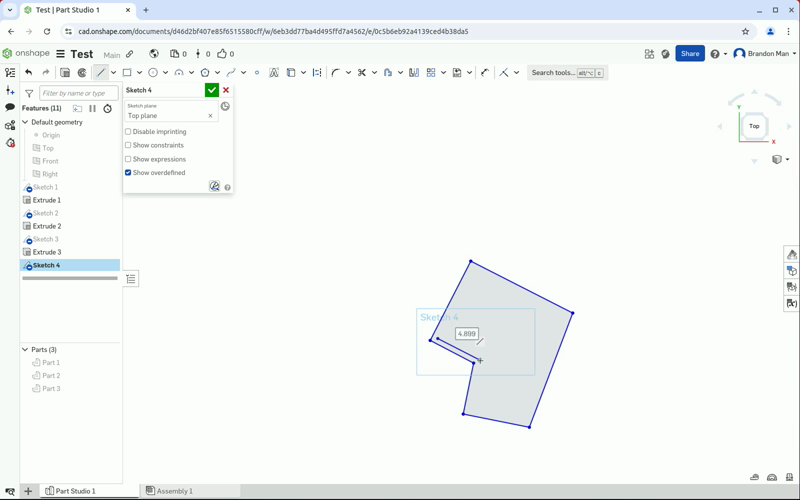
scroll(-6)
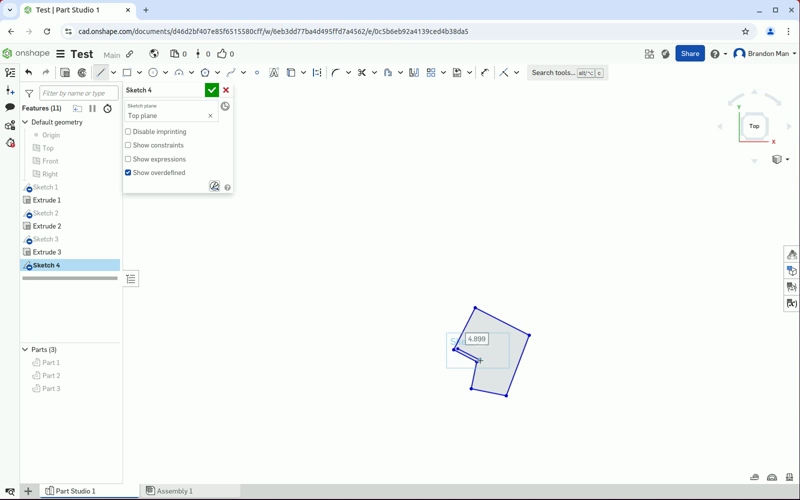
key_up(shift)
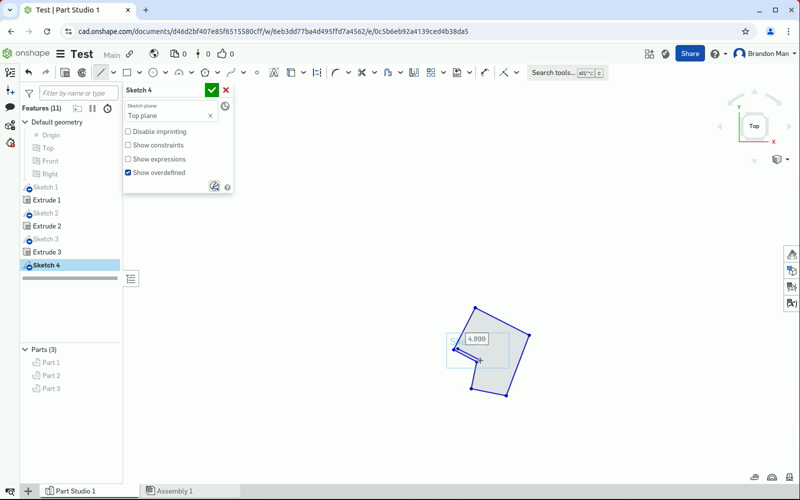
key_down(shift)
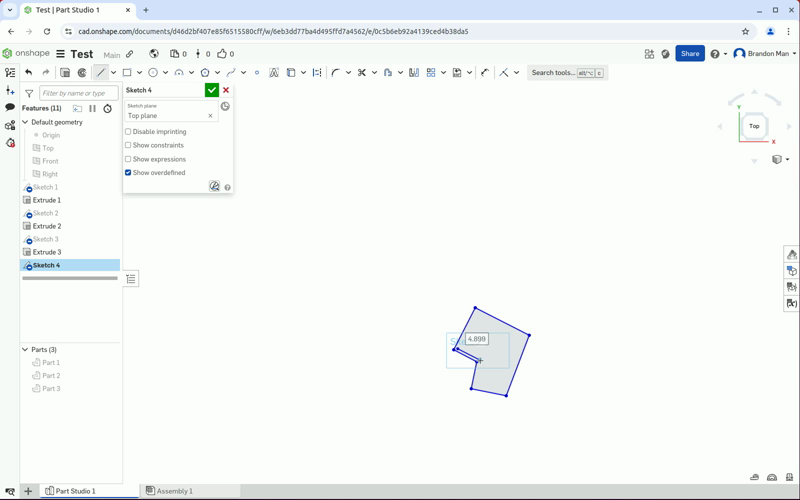
mouse_move(510, 360)
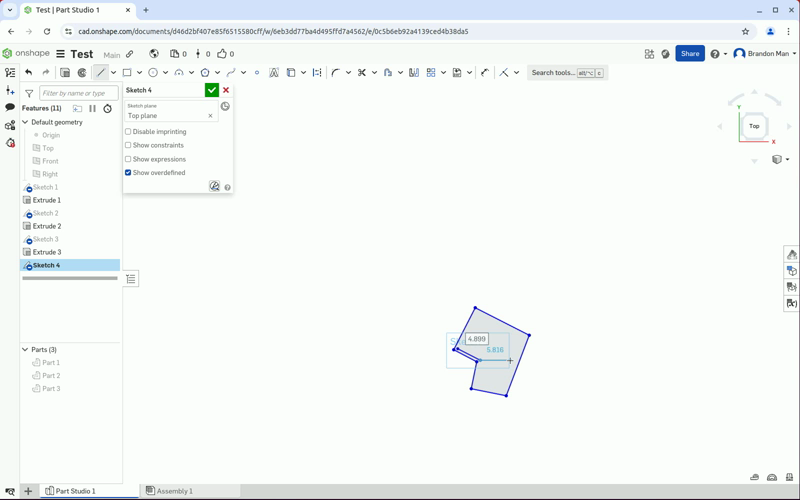
mouse_move(474, 386)
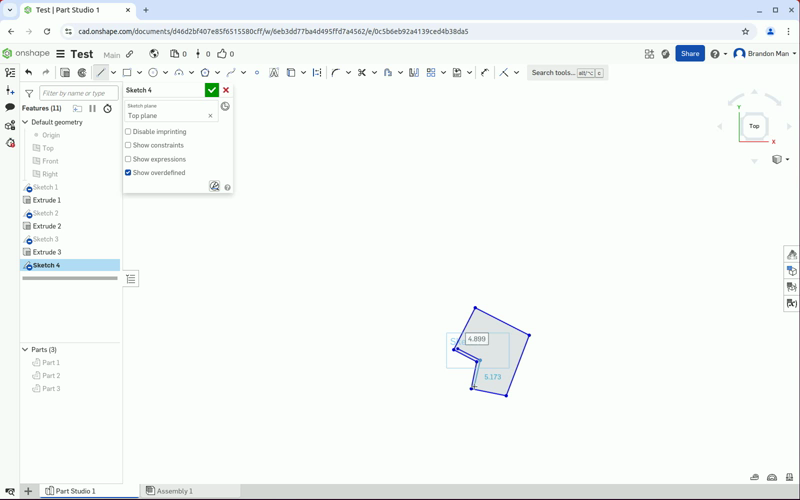
scroll(6)
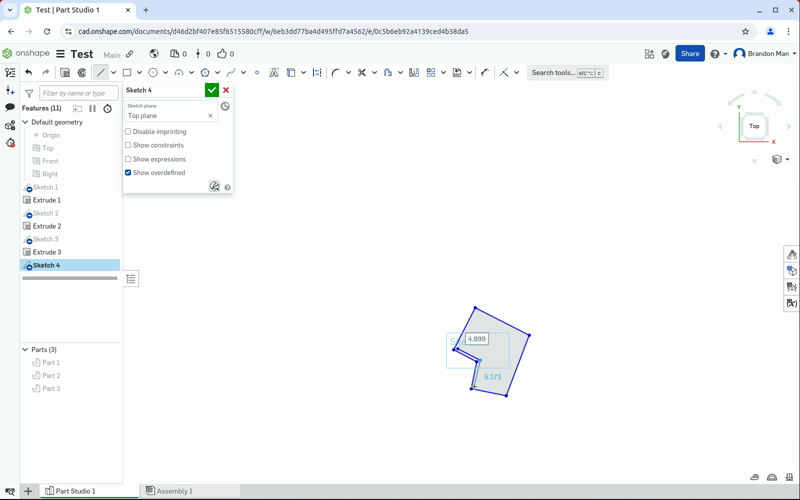
scroll(6)
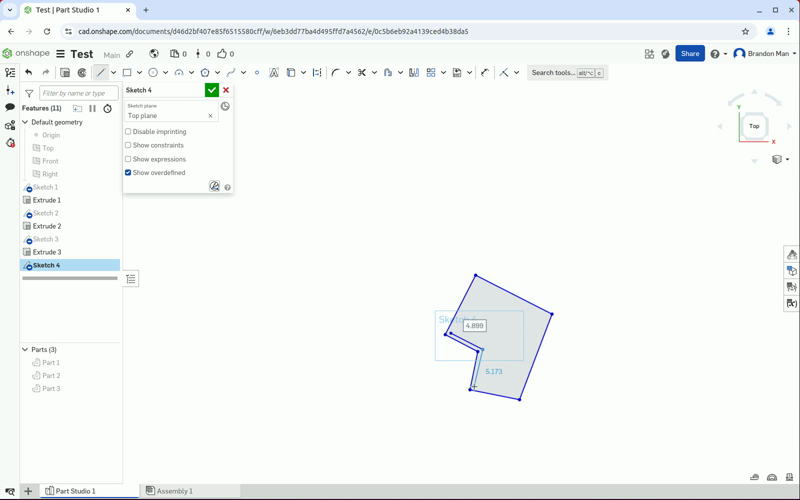
scroll(6)
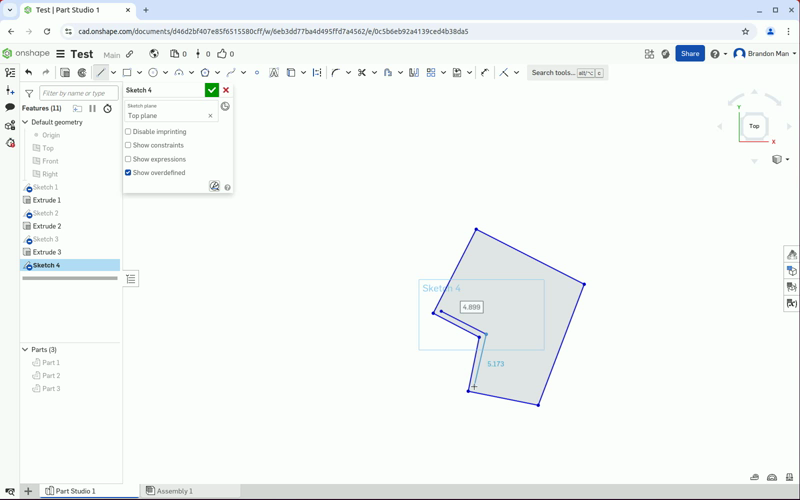
scroll(6)
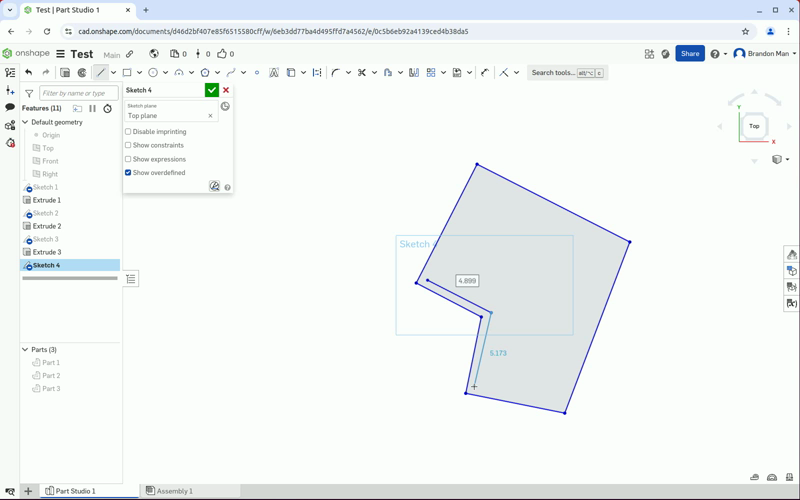
scroll(6)
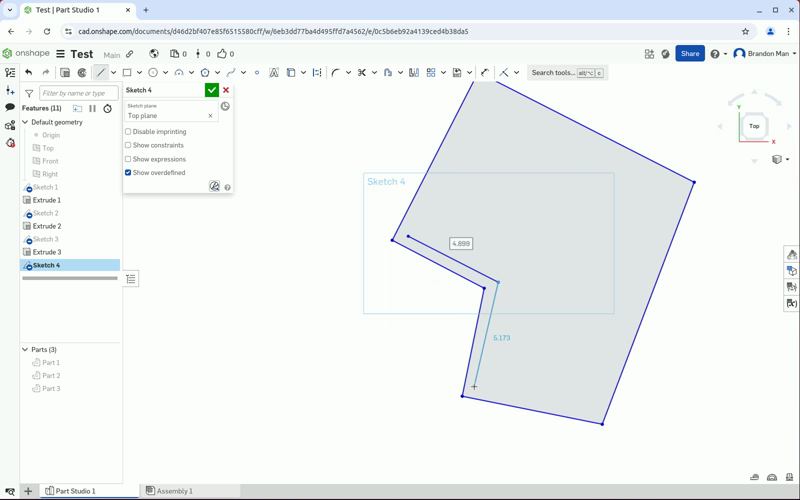
scroll(6)
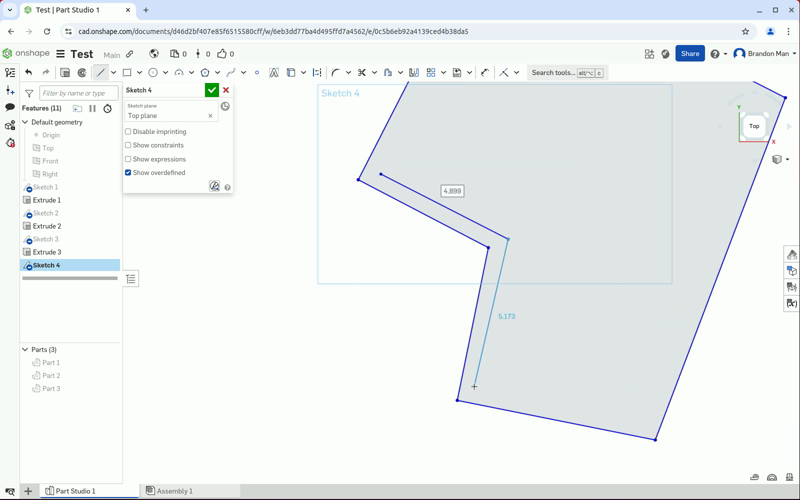
scroll(6)
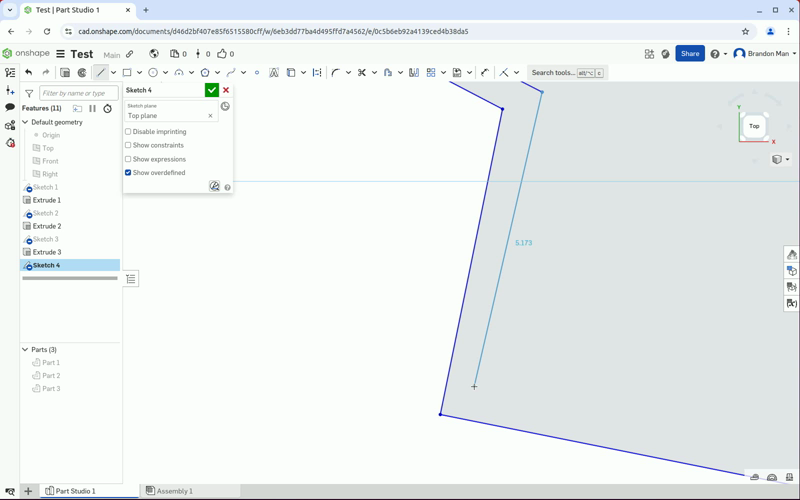
click(474, 386)
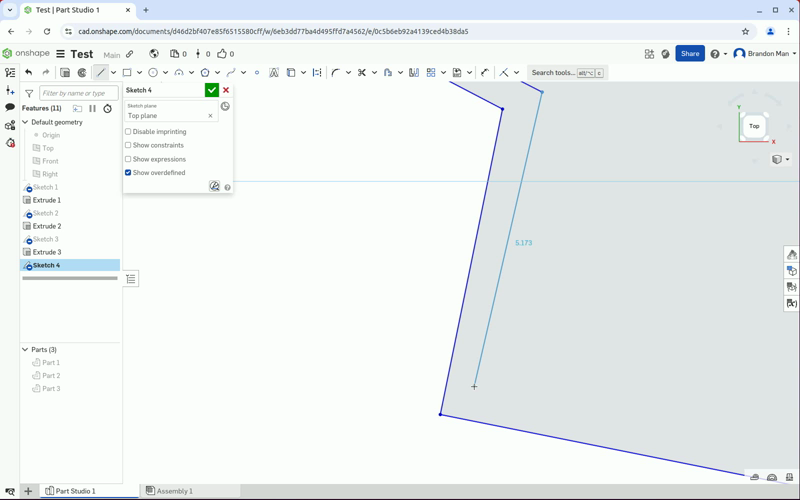
scroll(-6)
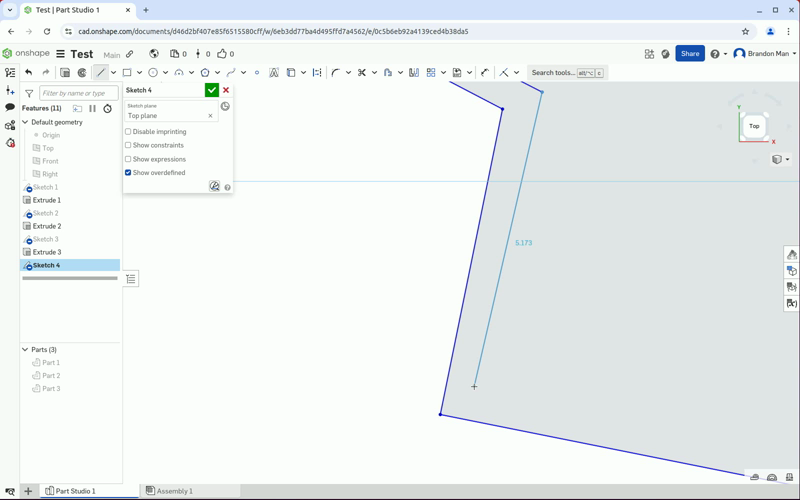
scroll(-6)
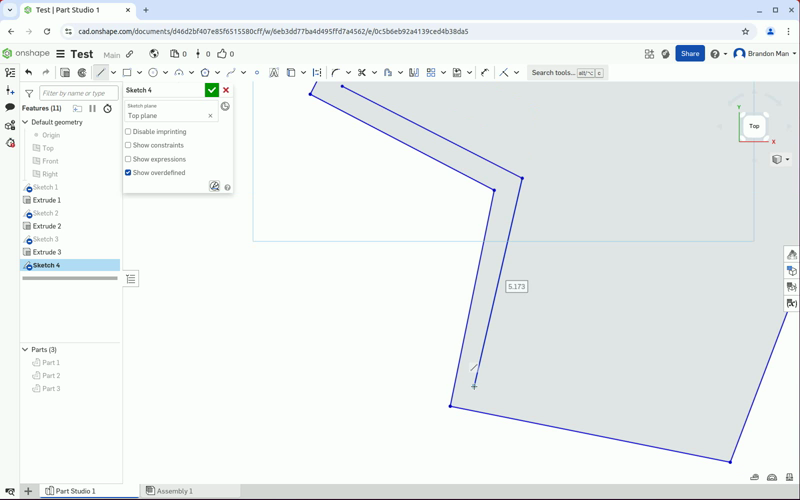
scroll(-6)
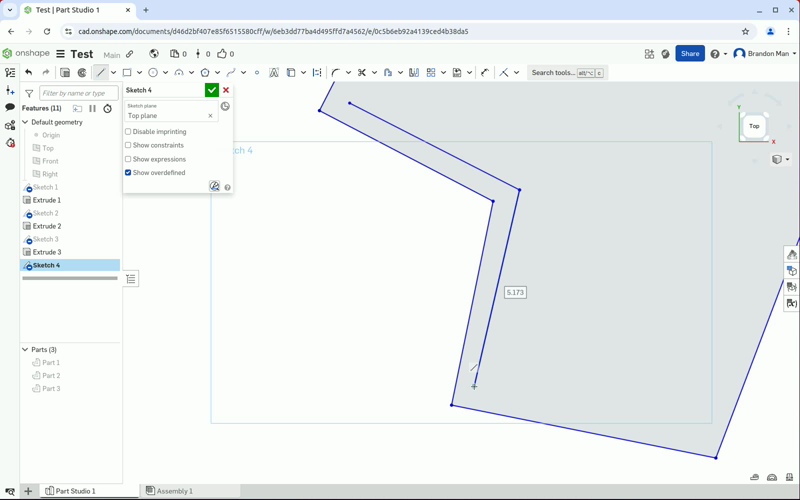
scroll(-6)
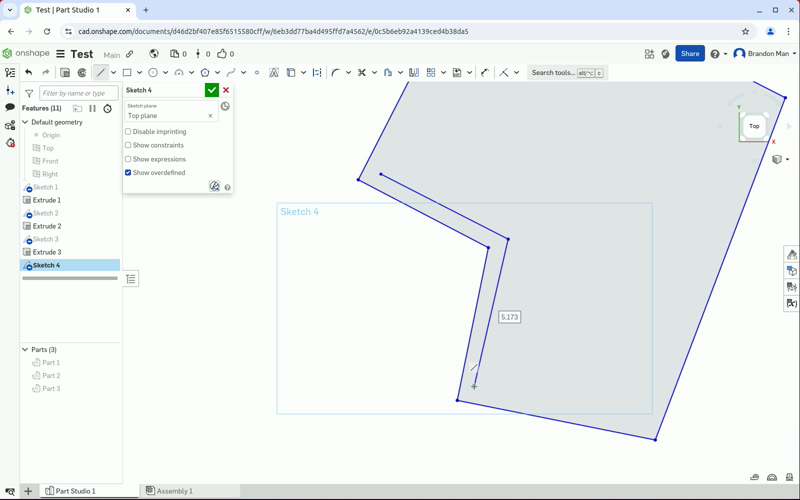
scroll(-6)
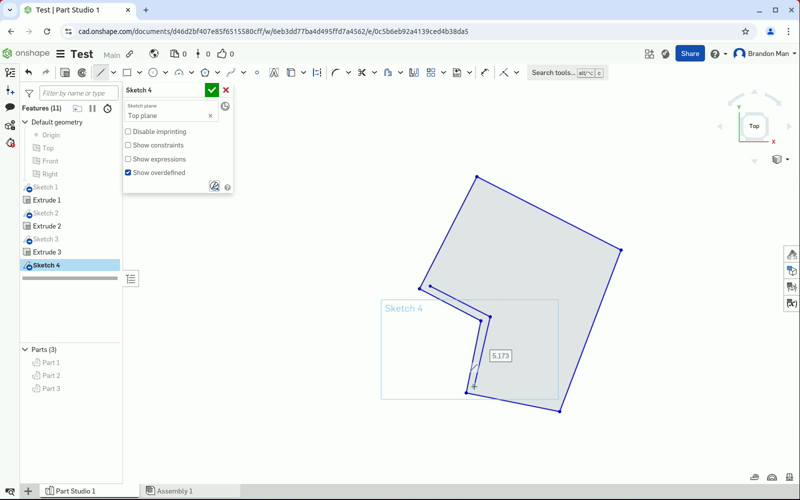
scroll(-6)
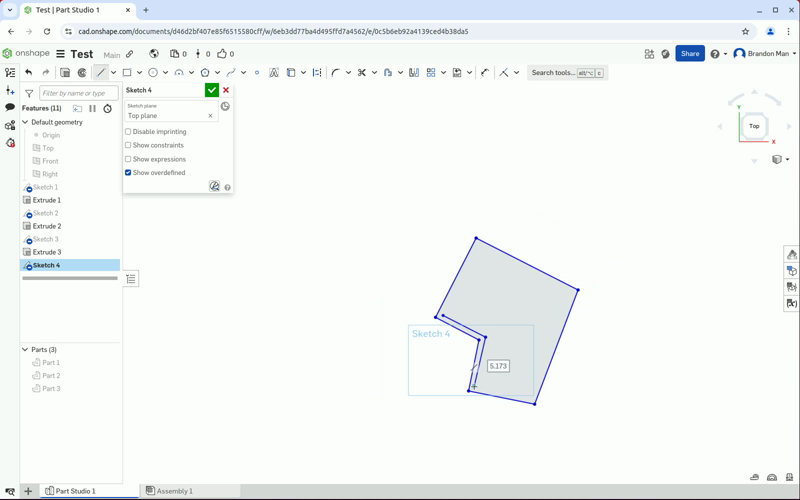
scroll(-6)
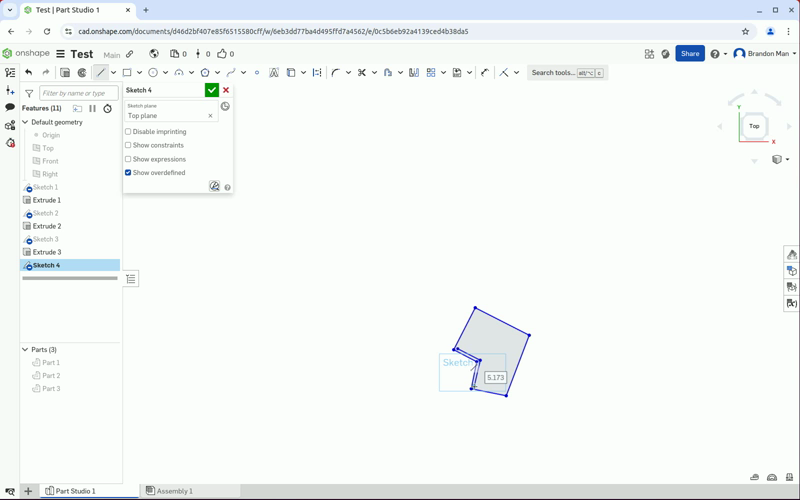
key_up(shift)
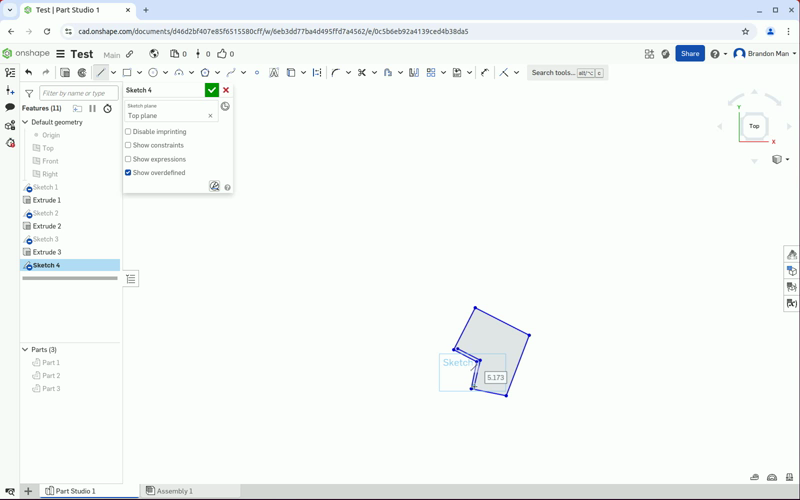
key_down(shift)
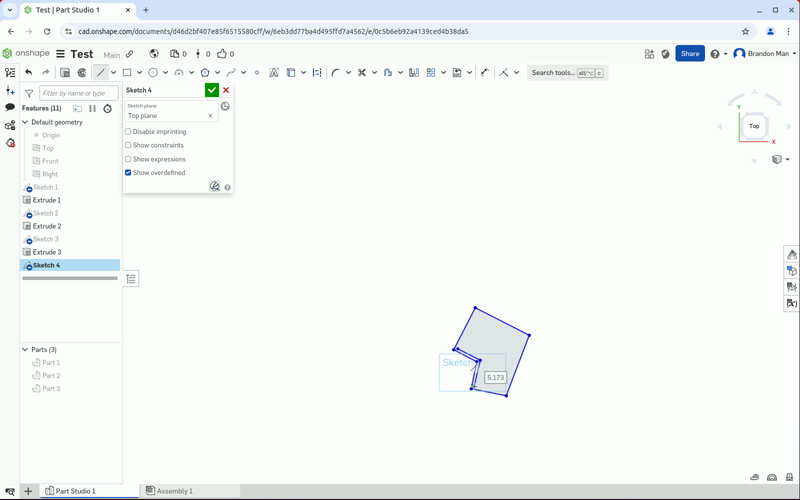
mouse_move(504, 386)
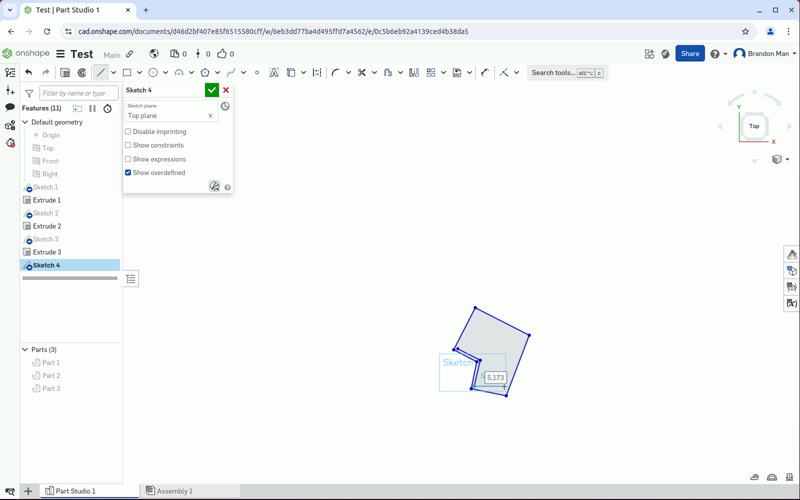
mouse_move(504, 392)
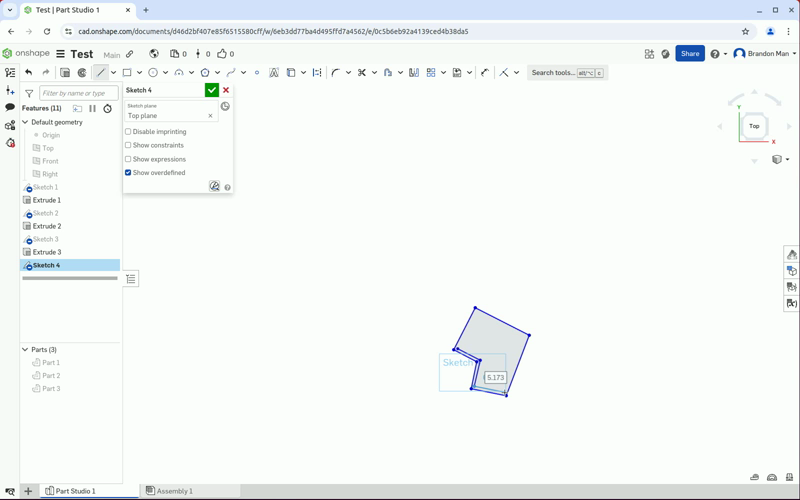
scroll(6)
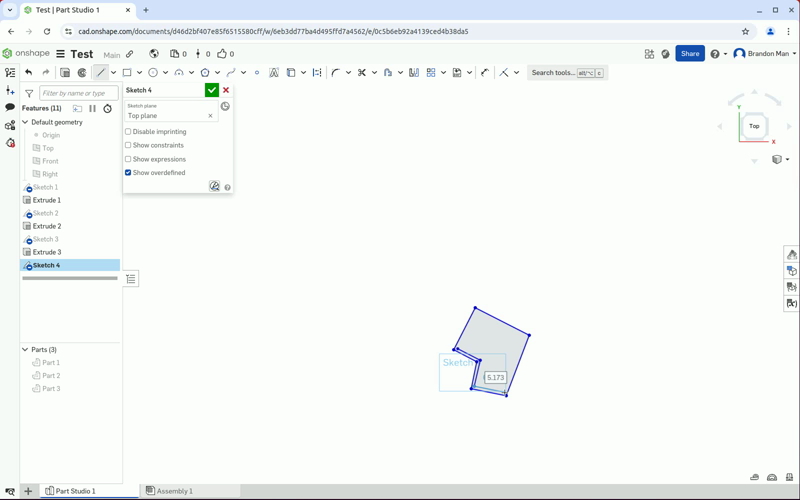
scroll(6)
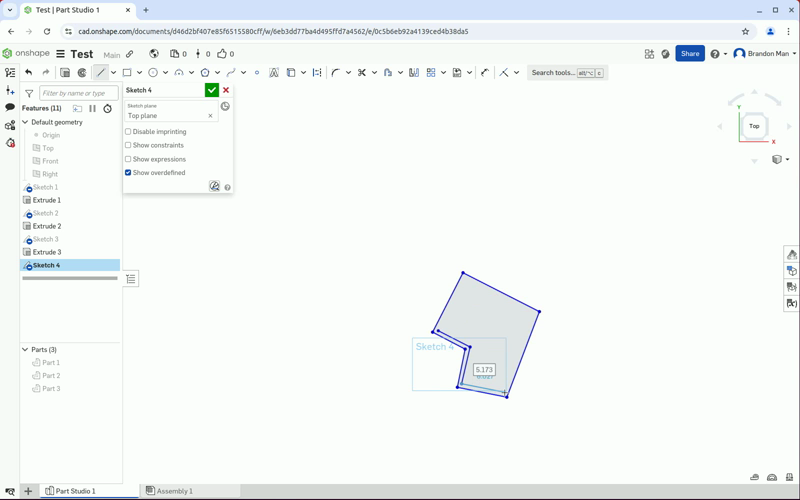
scroll(6)
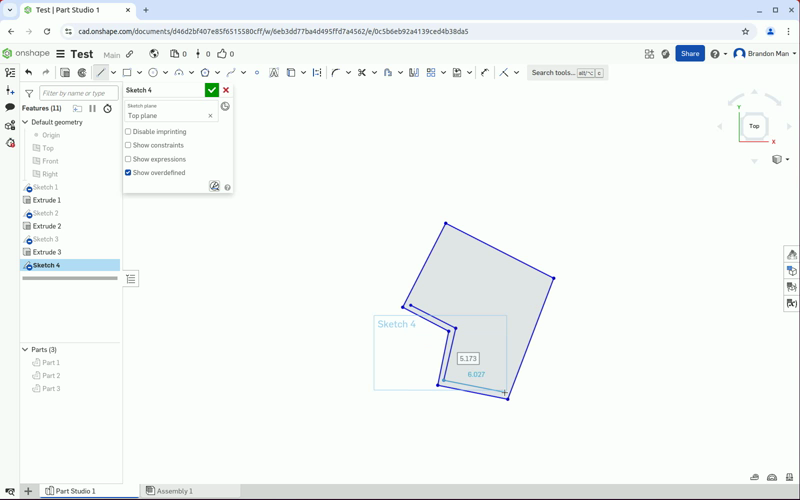
scroll(6)
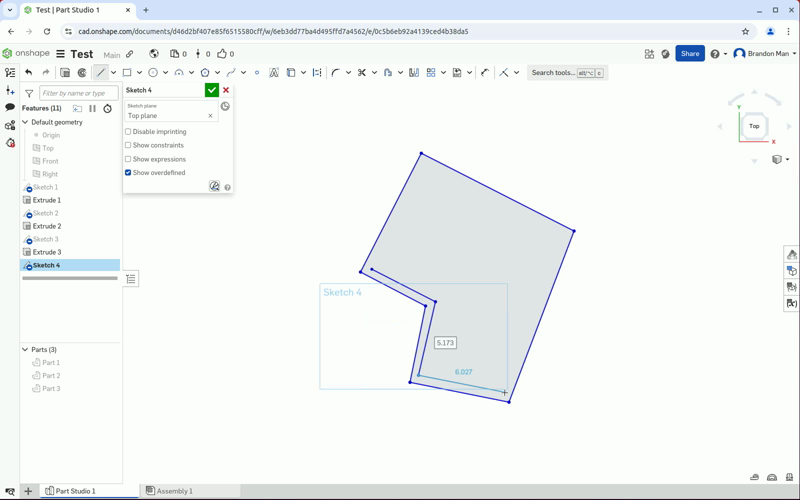
scroll(6)
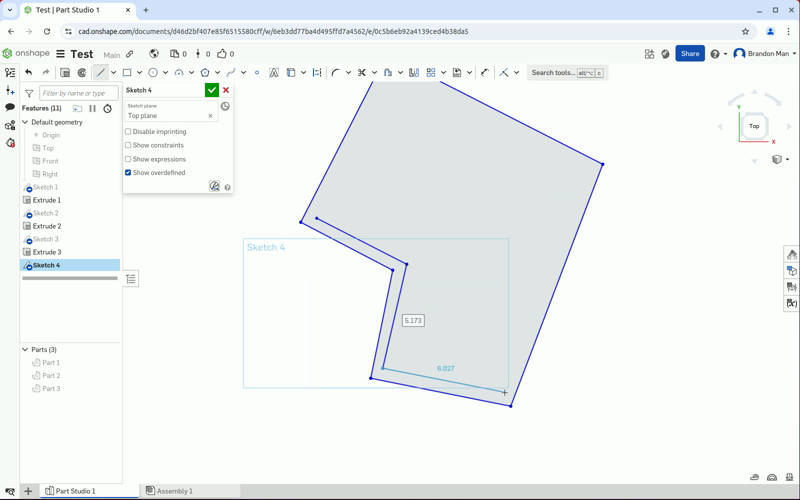
scroll(6)
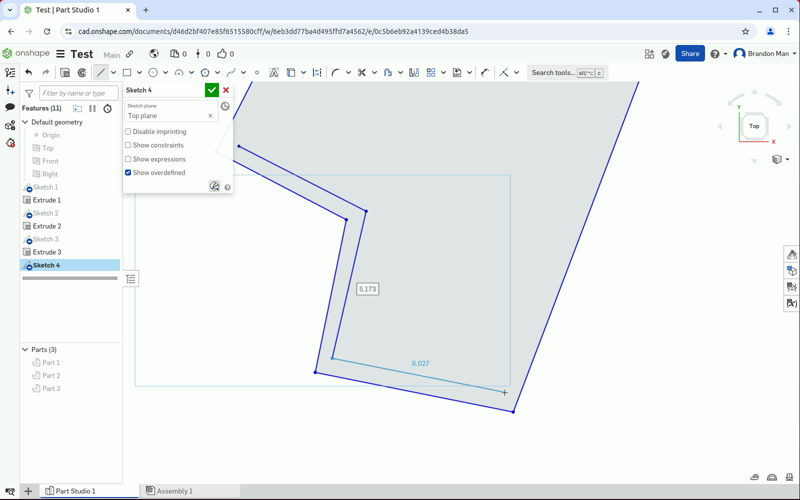
scroll(6)
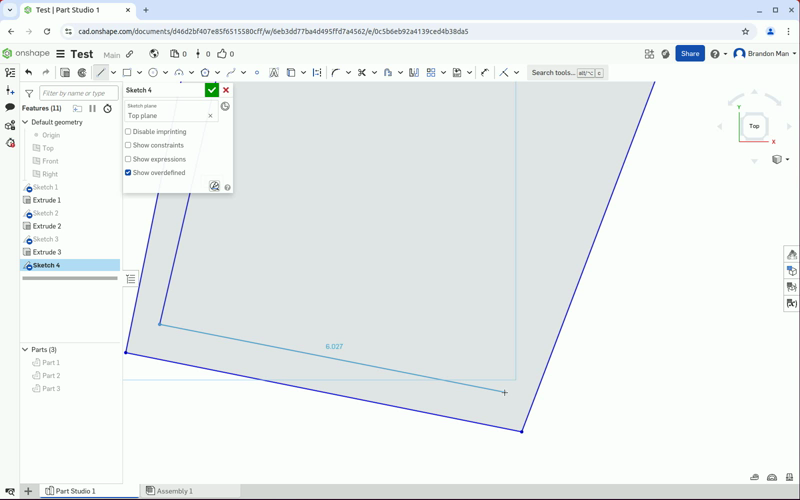
click(504, 392)
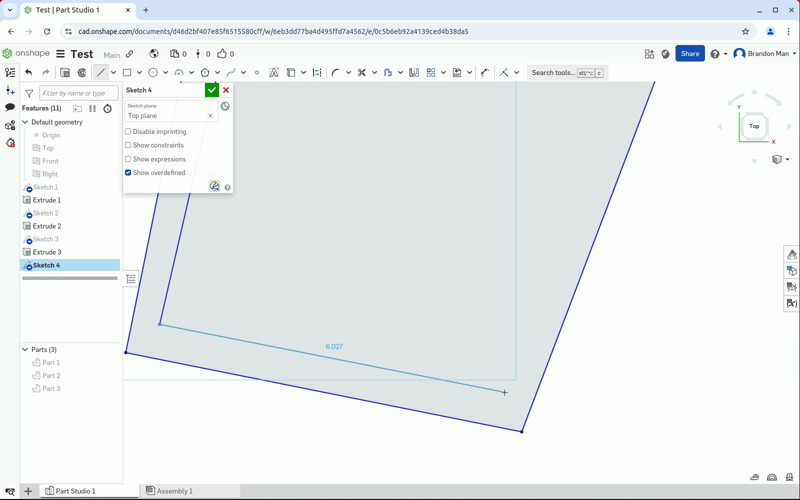
scroll(-6)
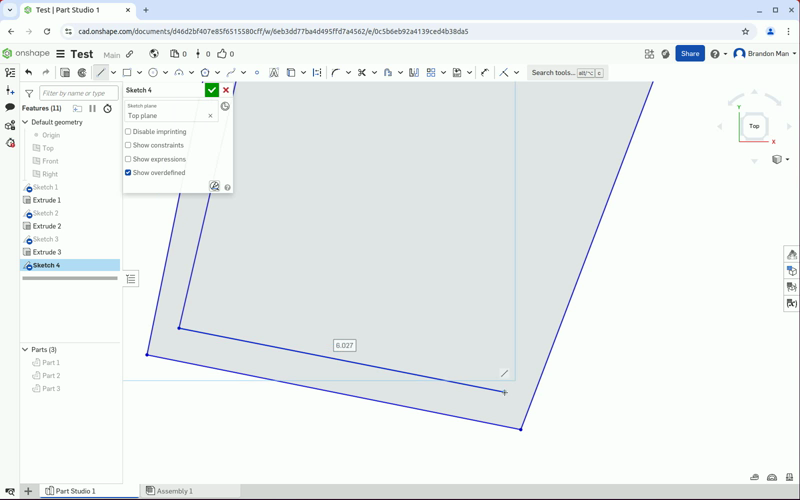
scroll(-6)
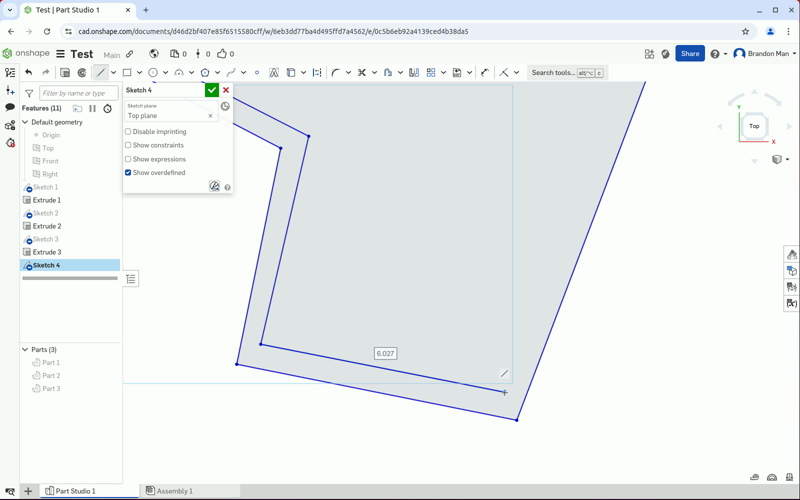
scroll(-6)
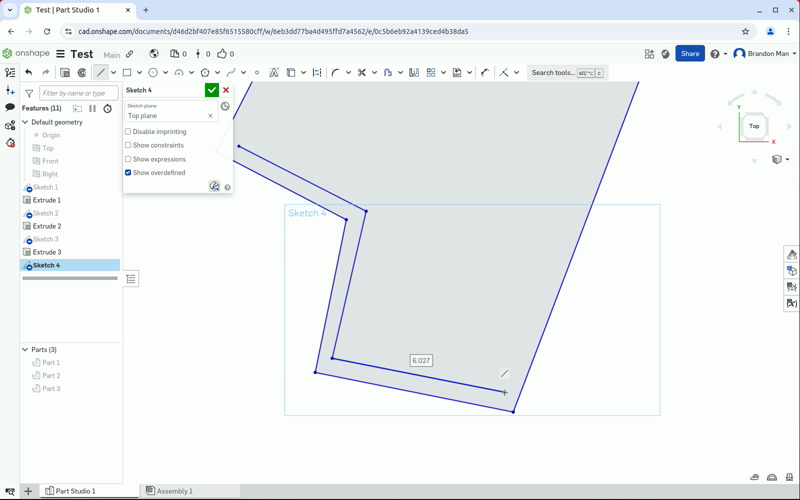
scroll(-6)
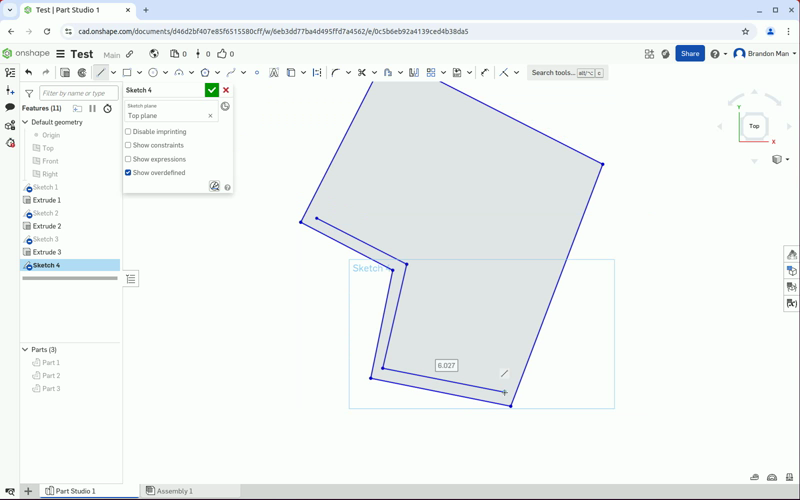
scroll(-6)
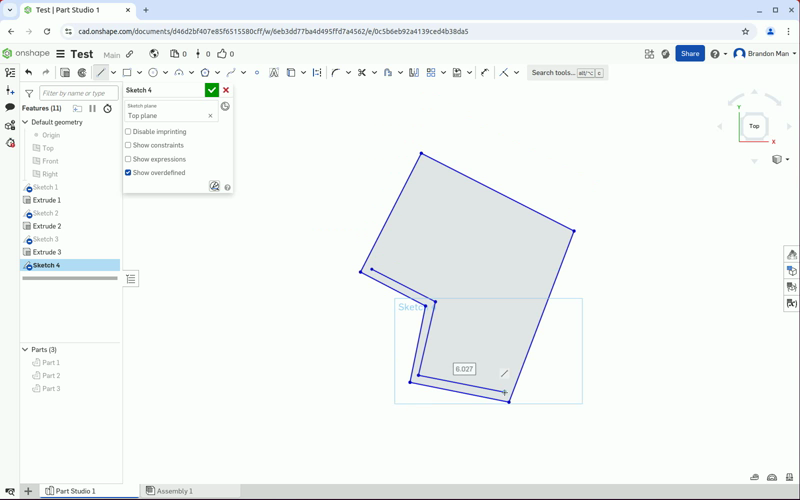
scroll(-6)
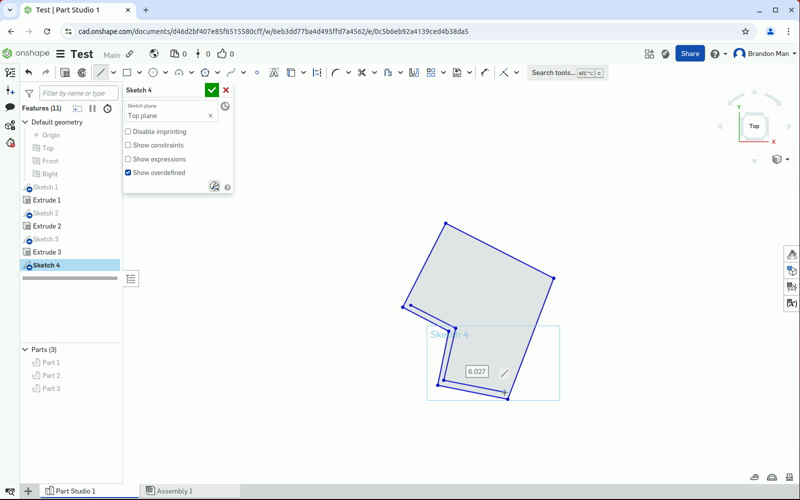
scroll(-6)
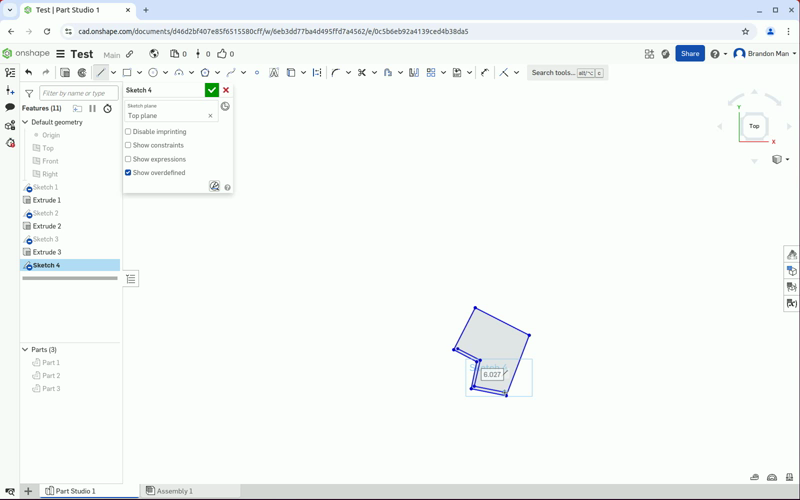
key_up(shift)
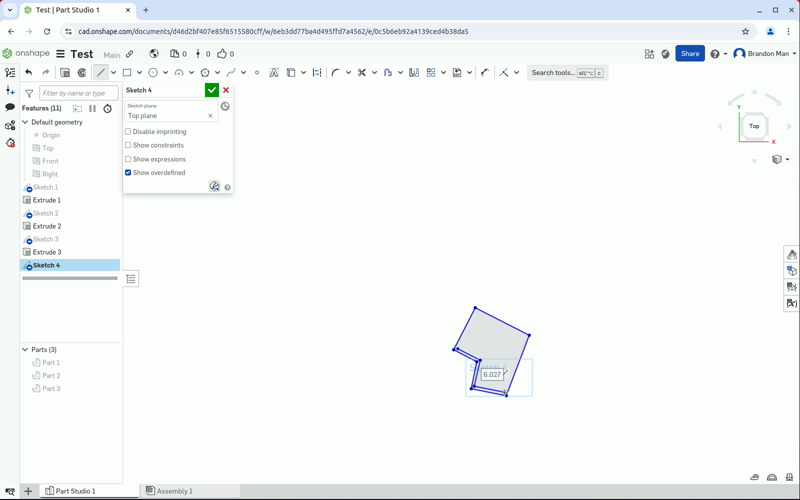
key_down(shift)
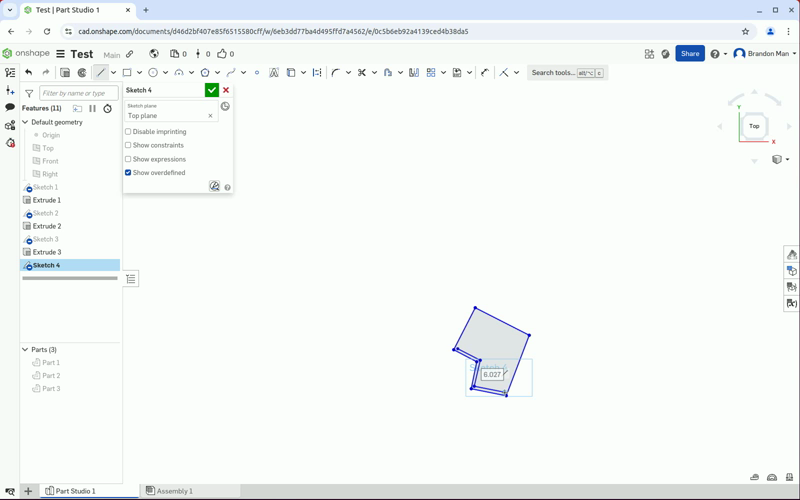
mouse_move(534, 392)
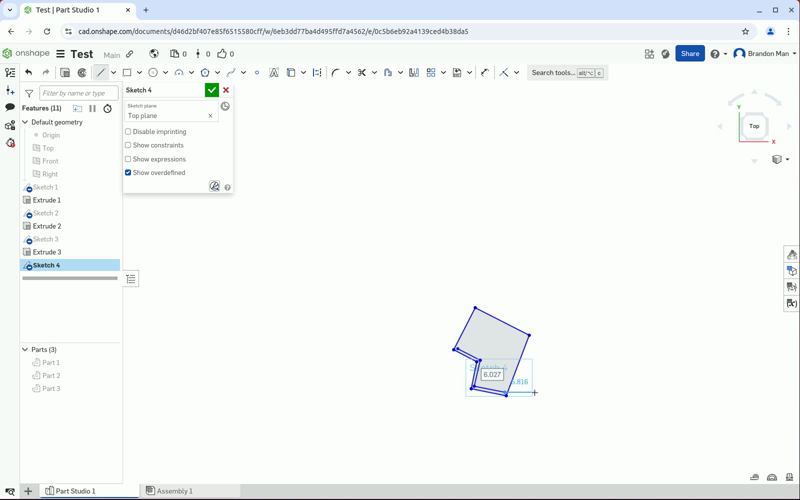
mouse_move(525, 336)
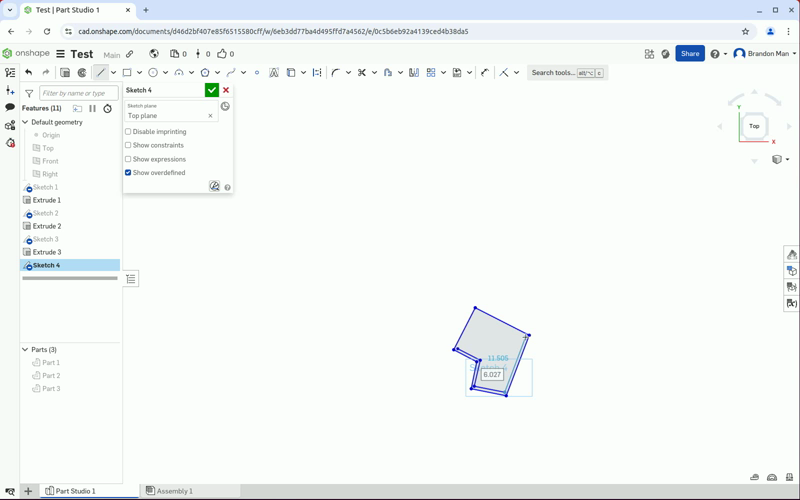
scroll(6)
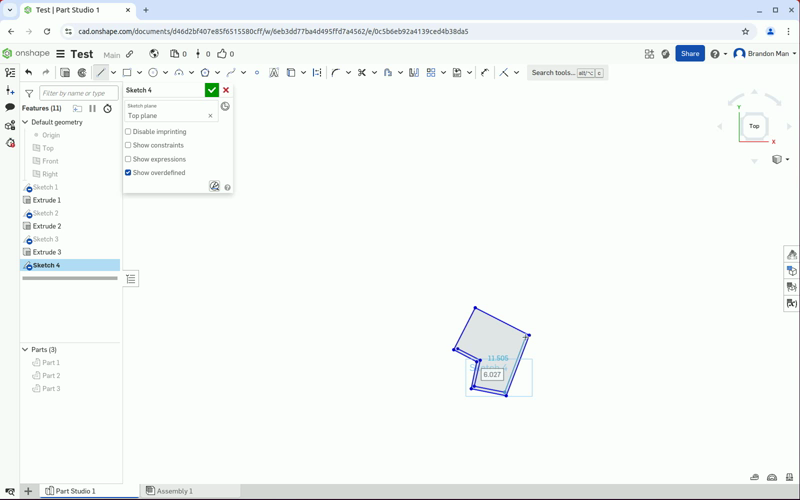
scroll(6)
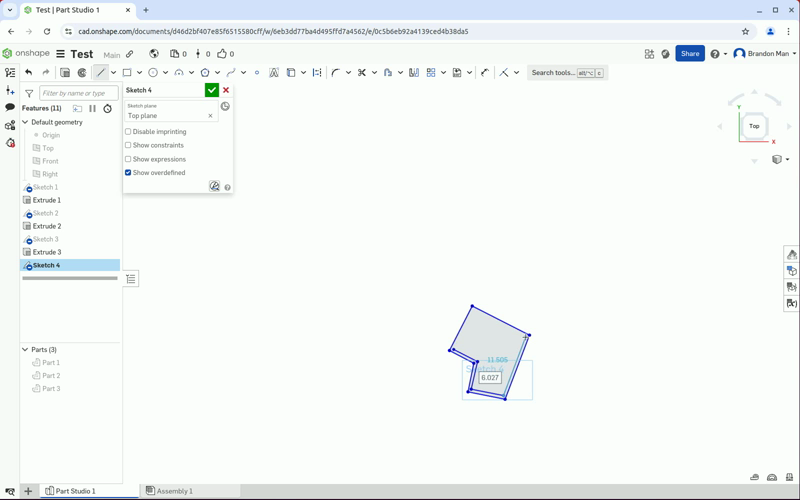
scroll(6)
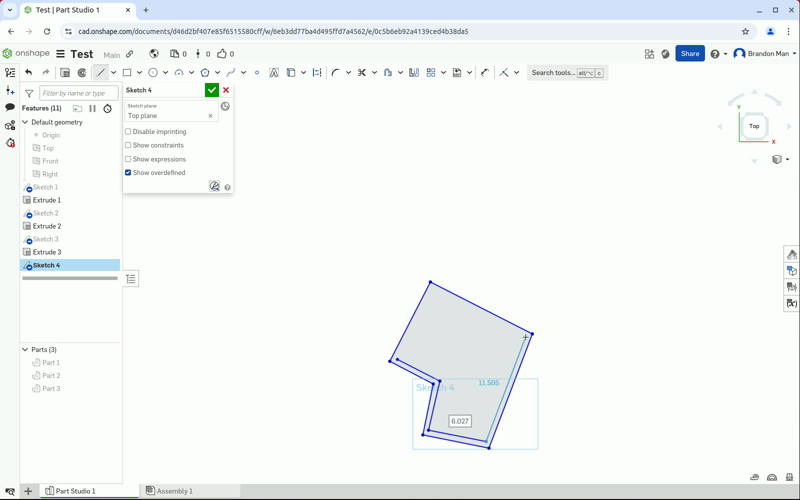
scroll(6)
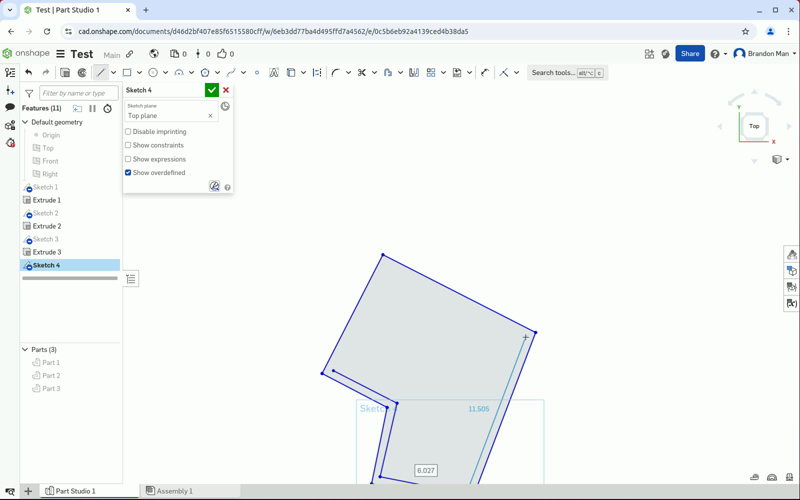
scroll(6)
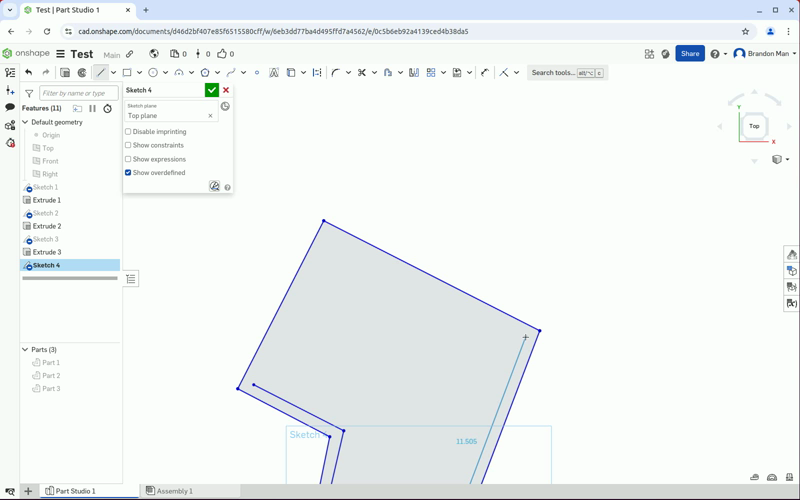
scroll(6)
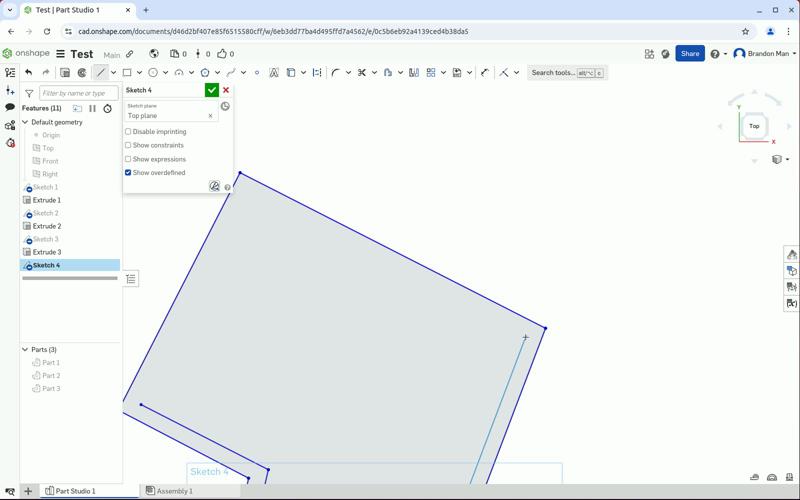
scroll(6)
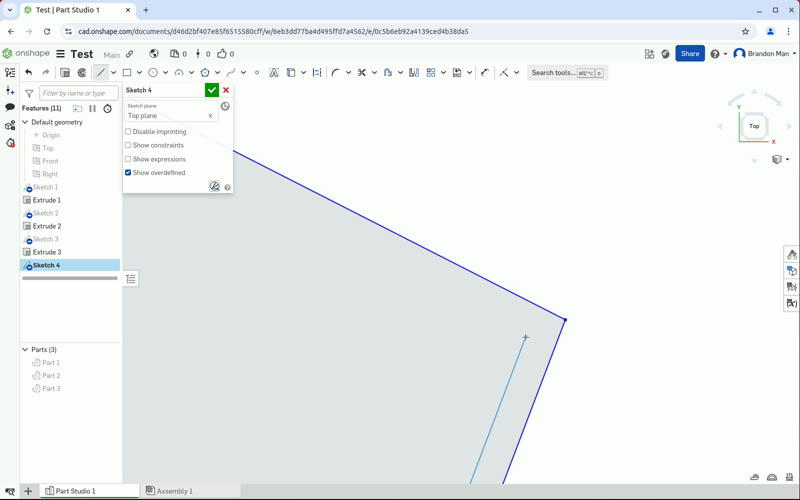
click(525, 336)
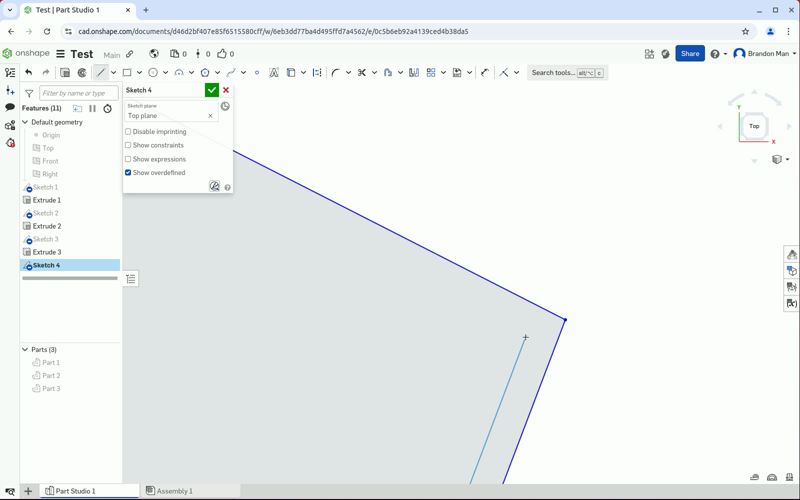
scroll(-6)
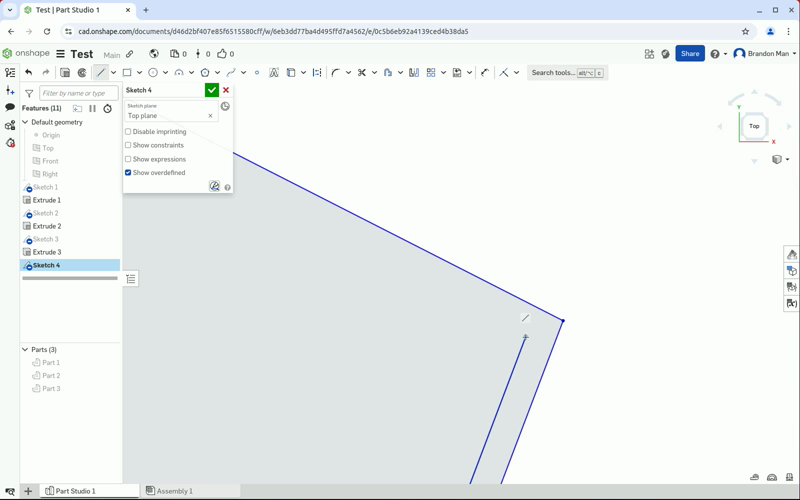
scroll(-6)
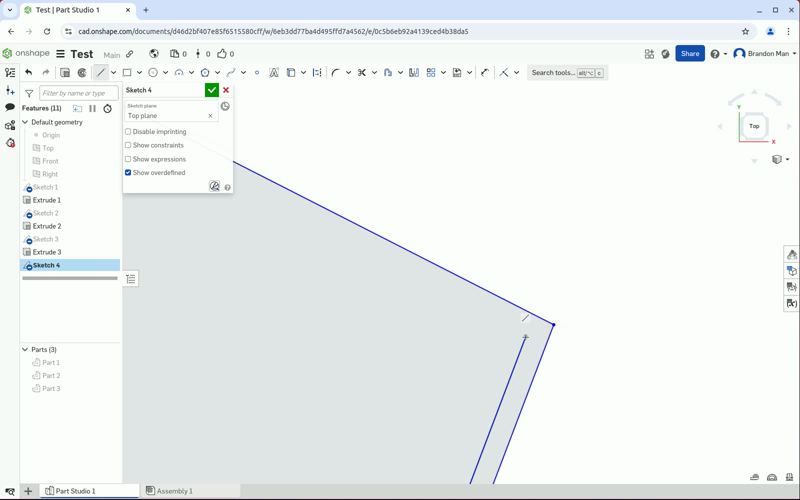
scroll(-6)
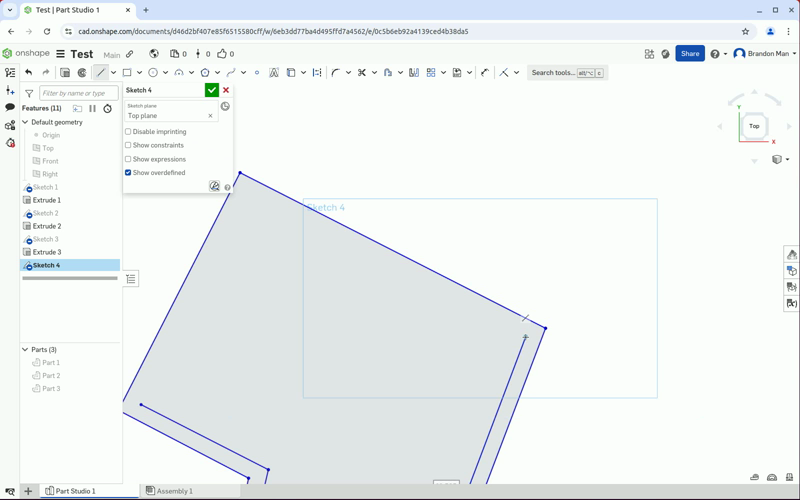
scroll(-6)
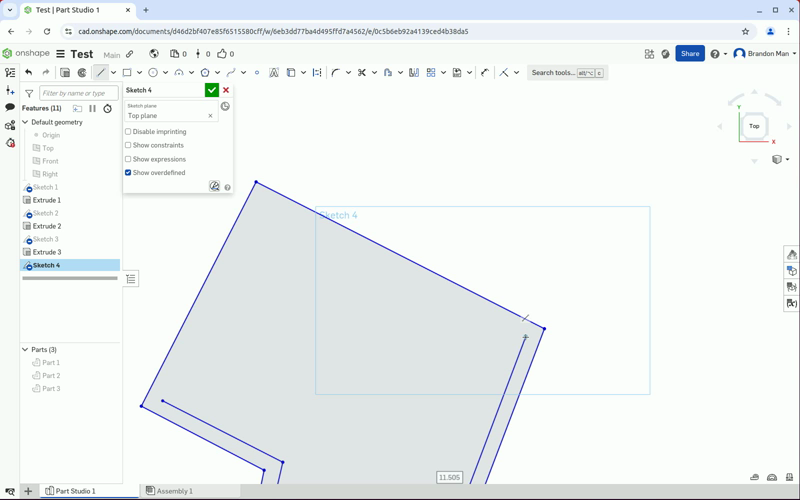
scroll(-6)
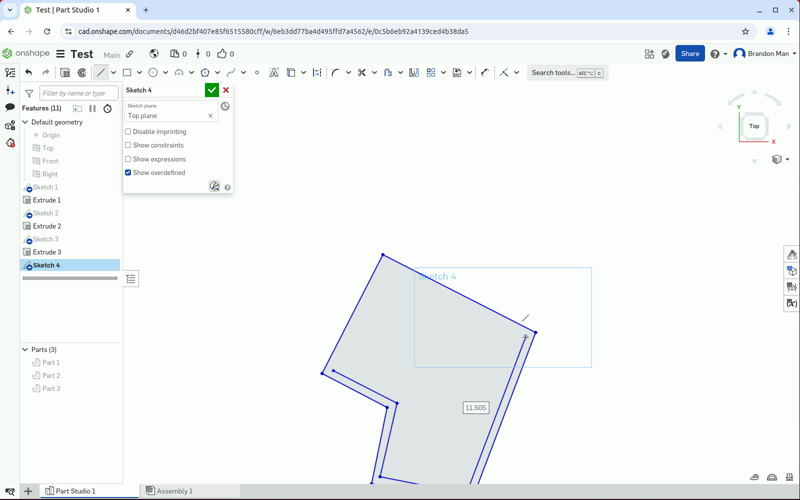
scroll(-6)
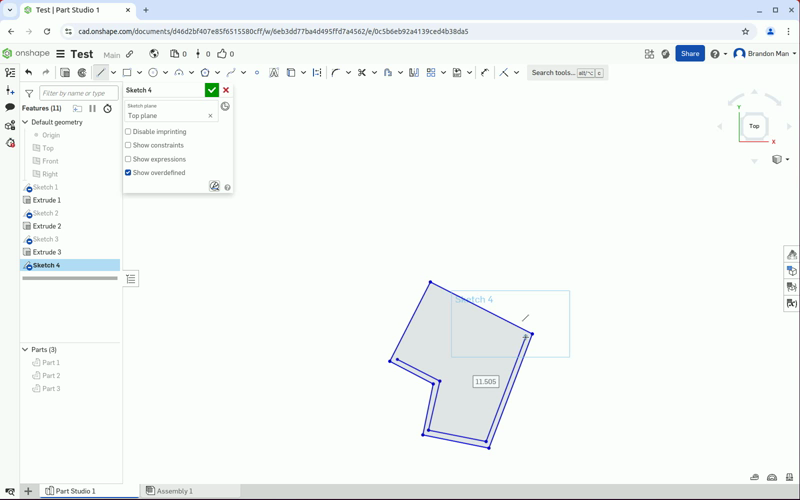
scroll(-6)
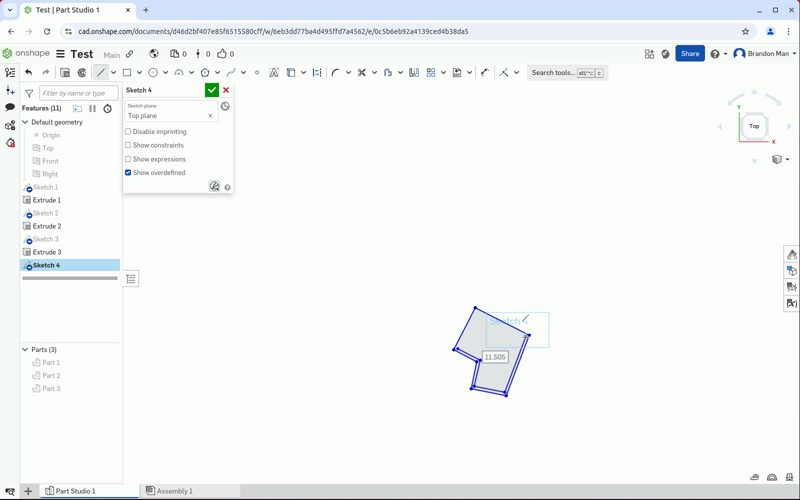
key_up(shift)
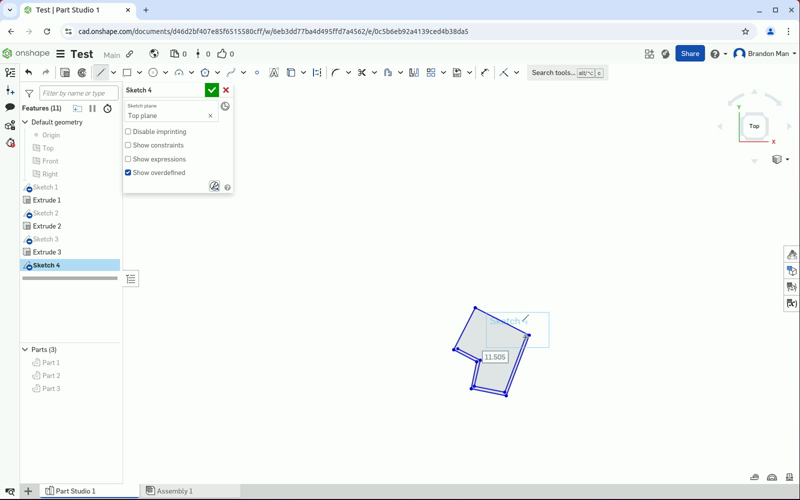
key_down(shift)
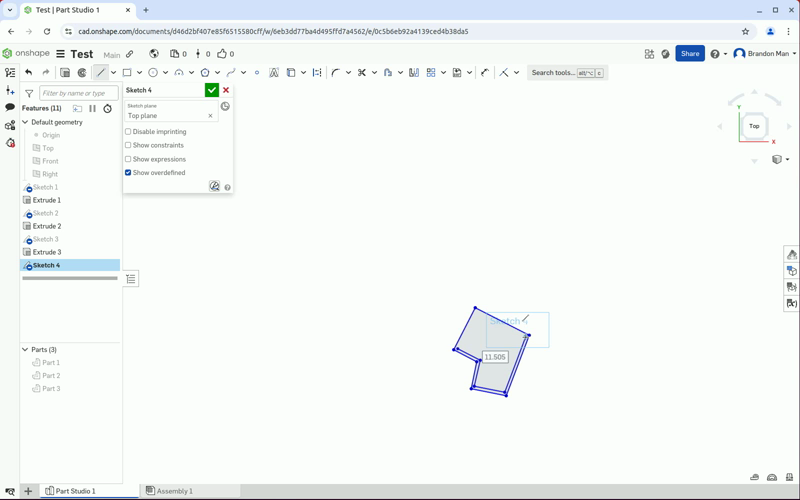
mouse_move(555, 336)
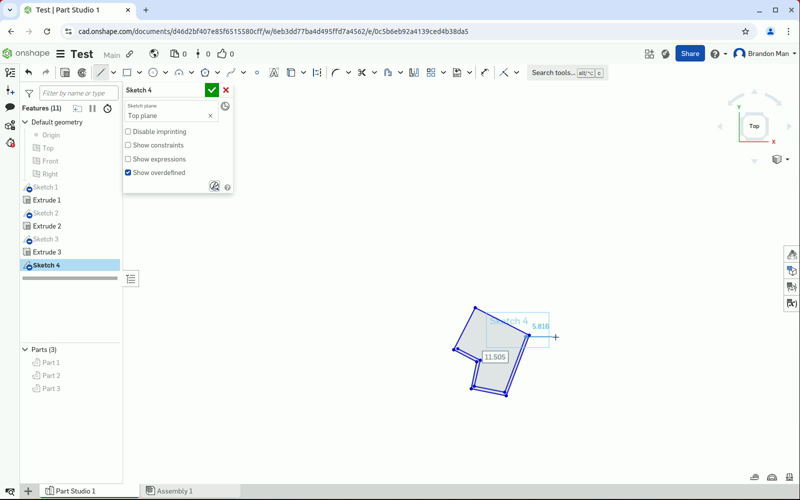
mouse_move(476, 311)
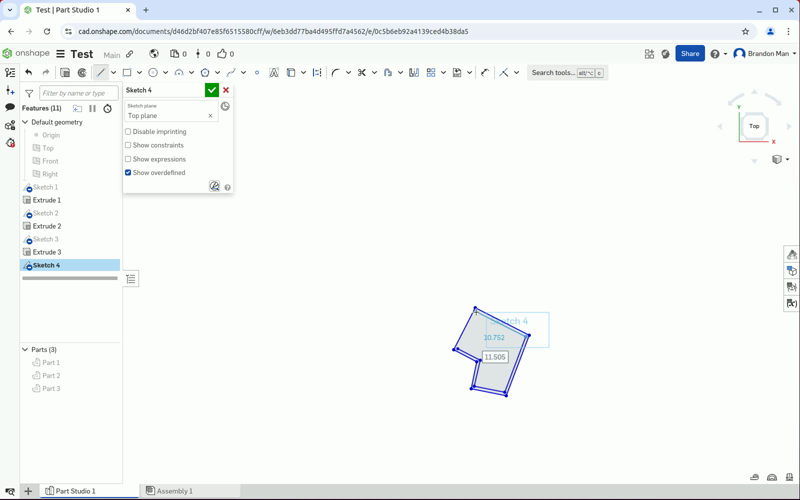
scroll(6)
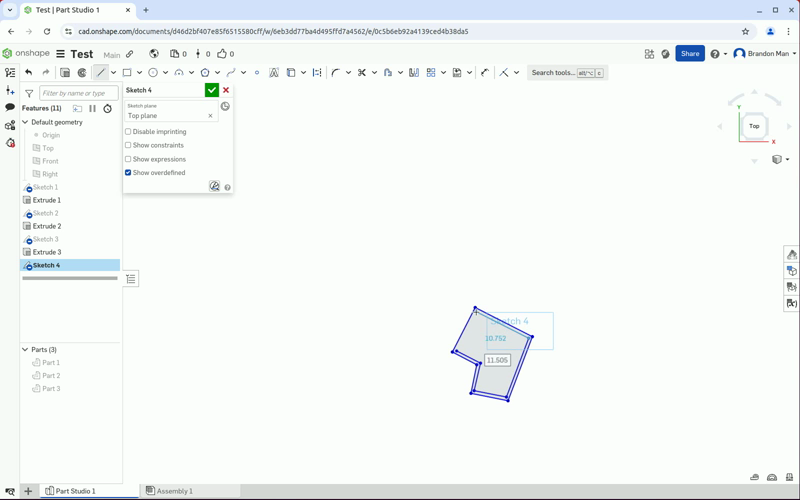
scroll(6)
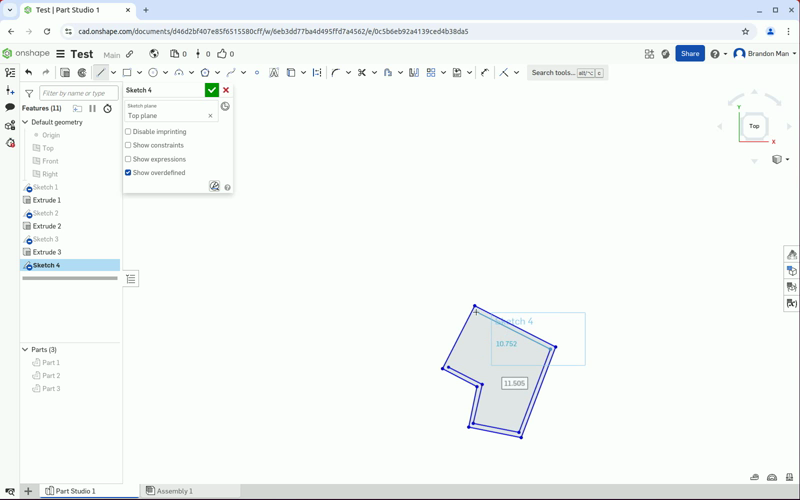
scroll(6)
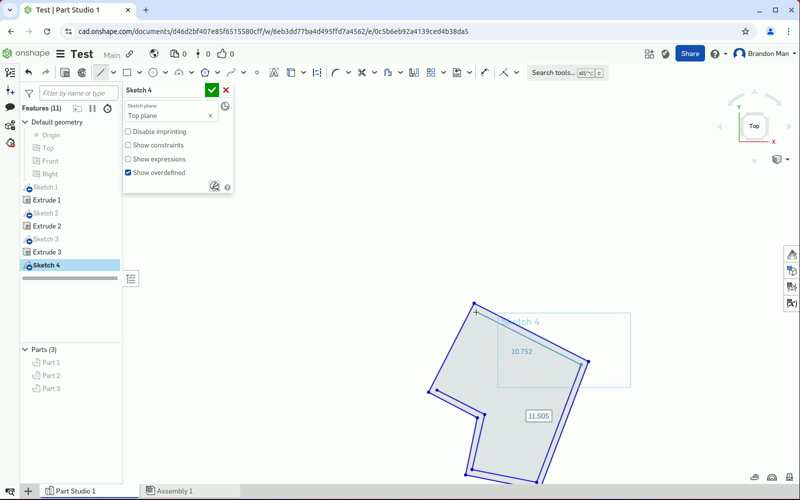
scroll(6)
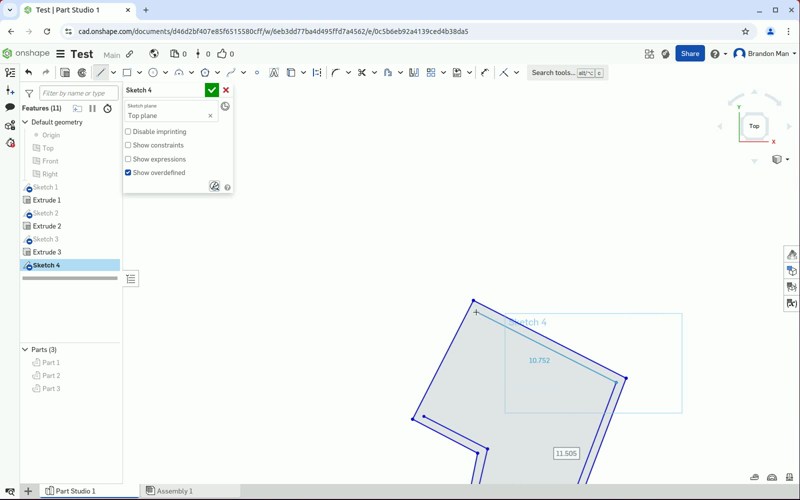
scroll(6)
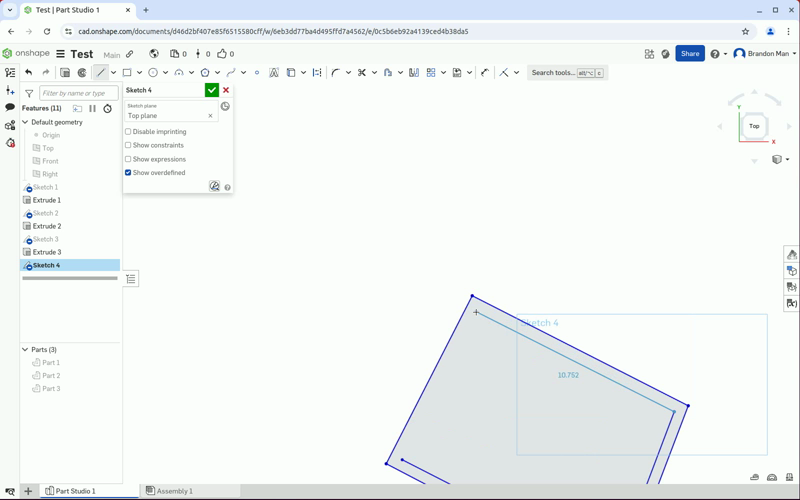
scroll(6)
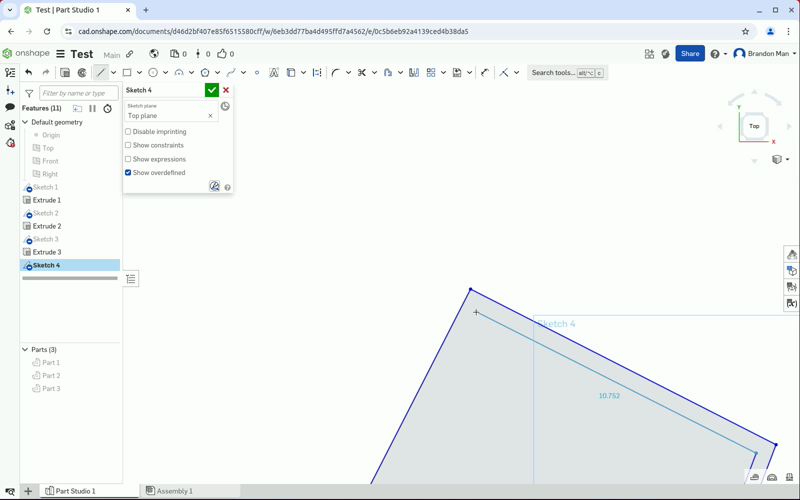
scroll(6)
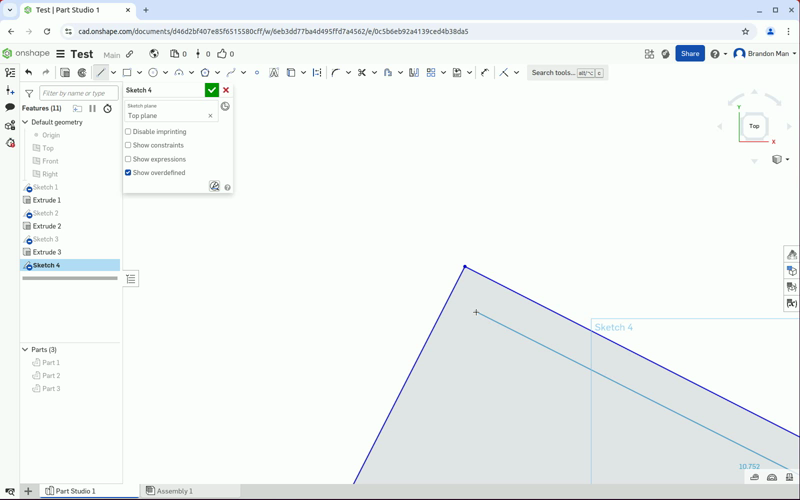
click(476, 311)
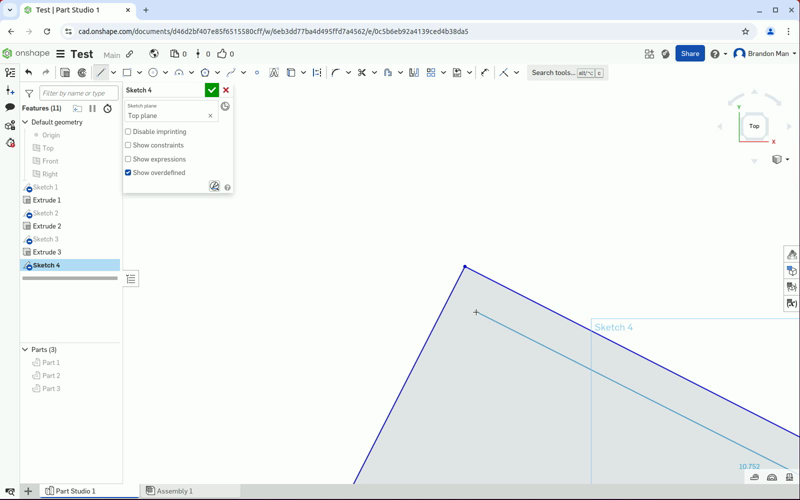
scroll(-6)
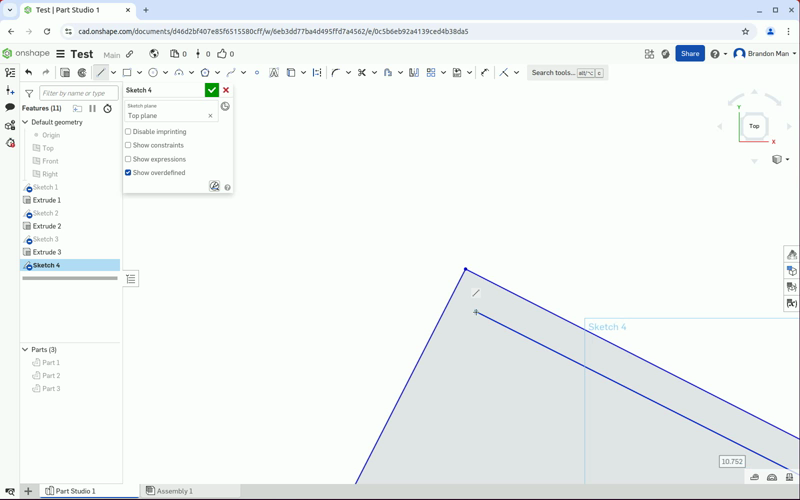
scroll(-6)
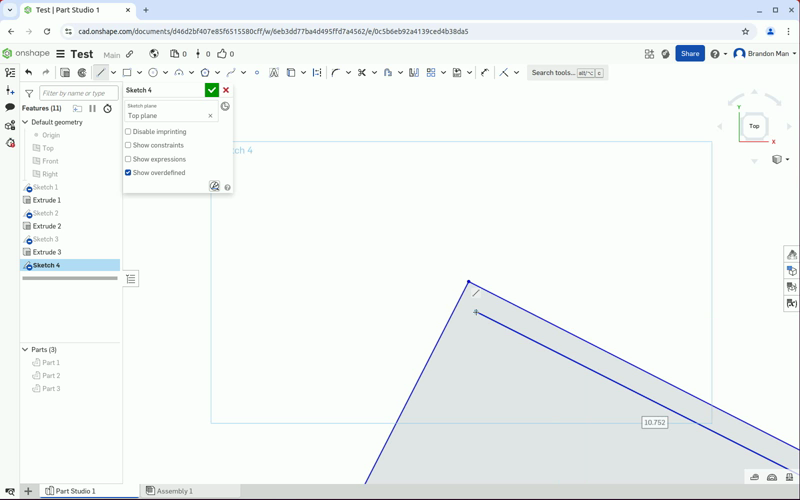
scroll(-6)
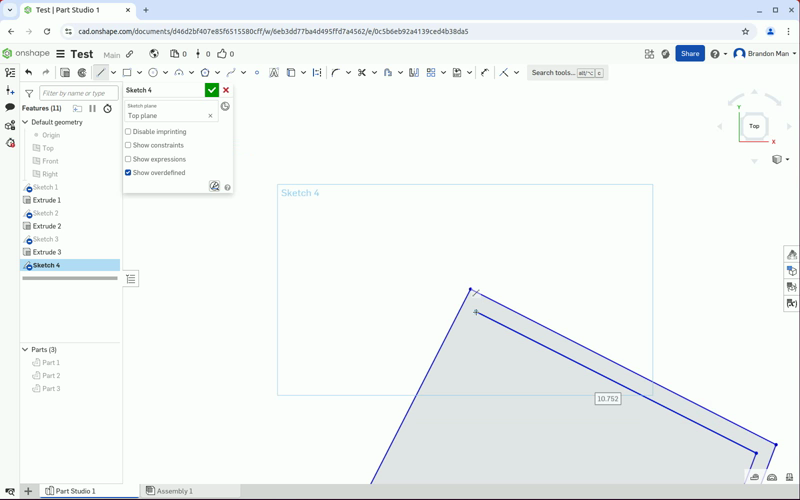
scroll(-6)
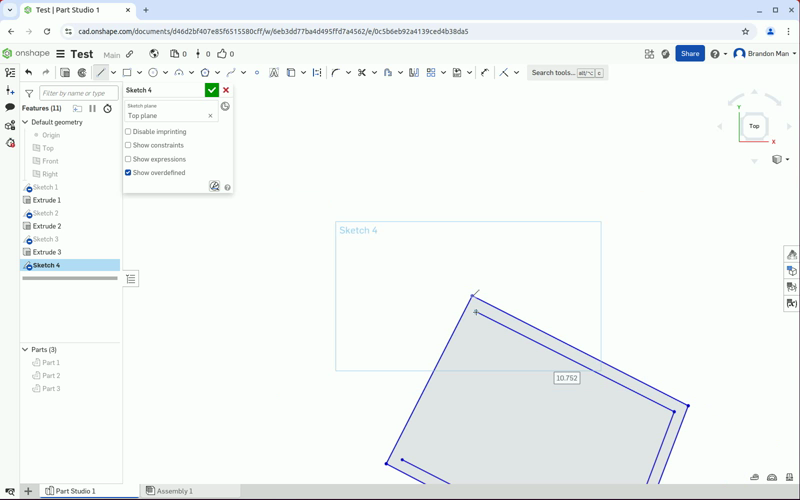
scroll(-6)
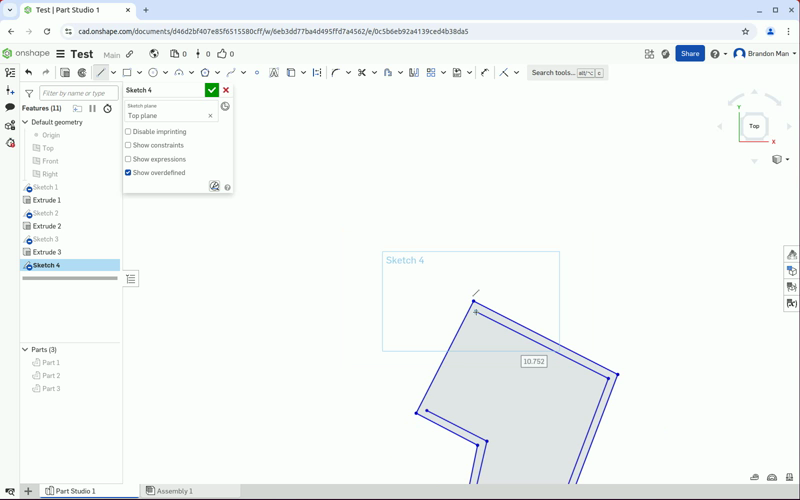
scroll(-6)
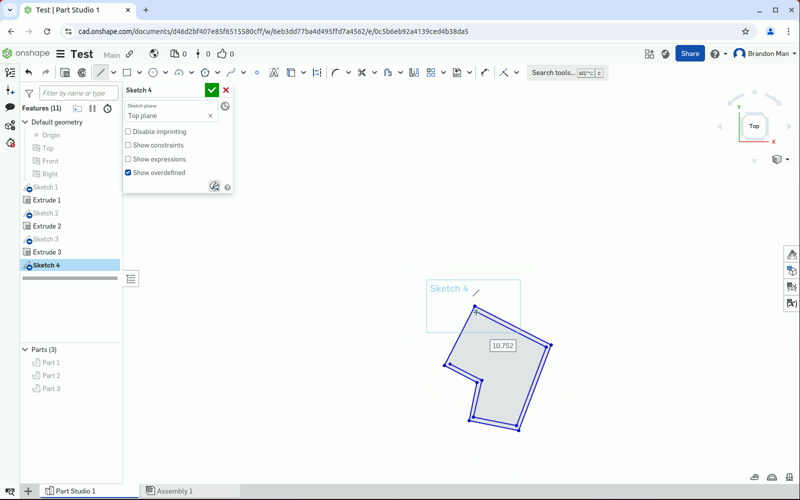
scroll(-6)
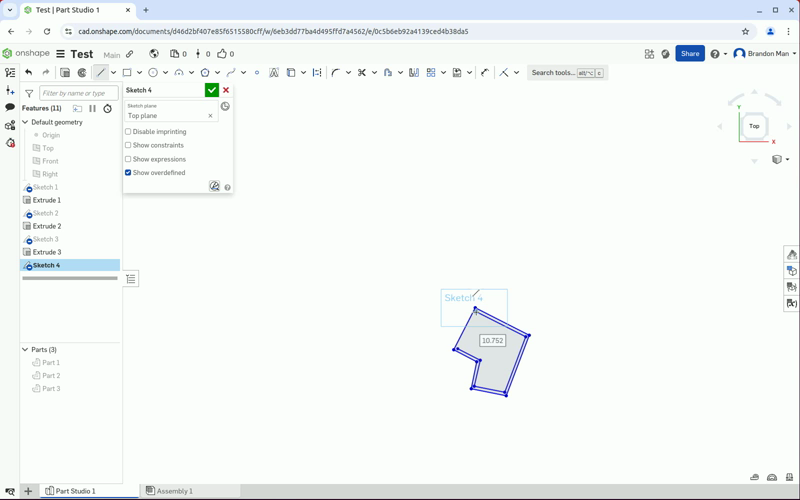
key_up(shift)
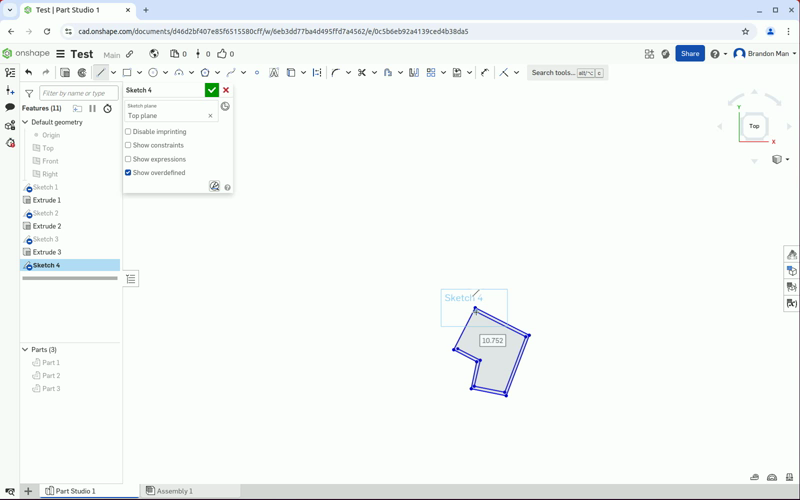
mouse_move(506, 311)
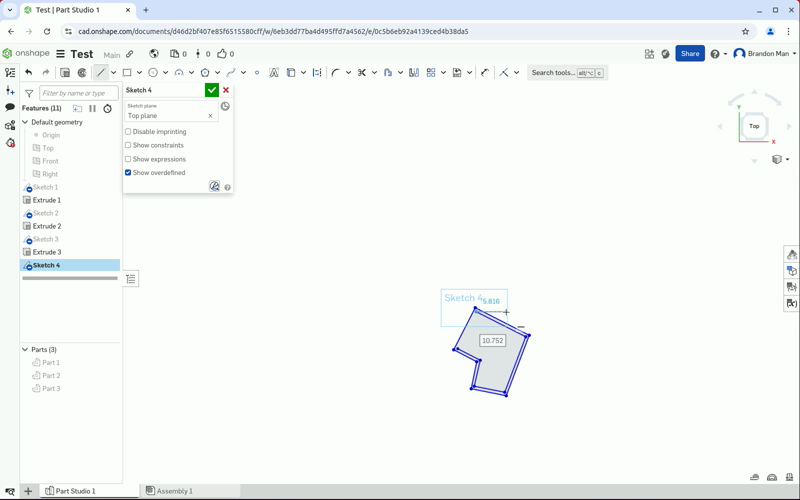
key_down(shift)
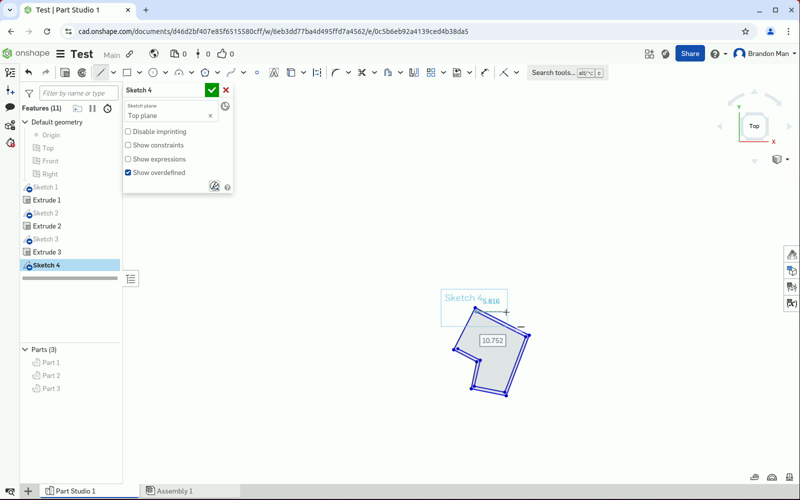
mouse_move(457, 348)
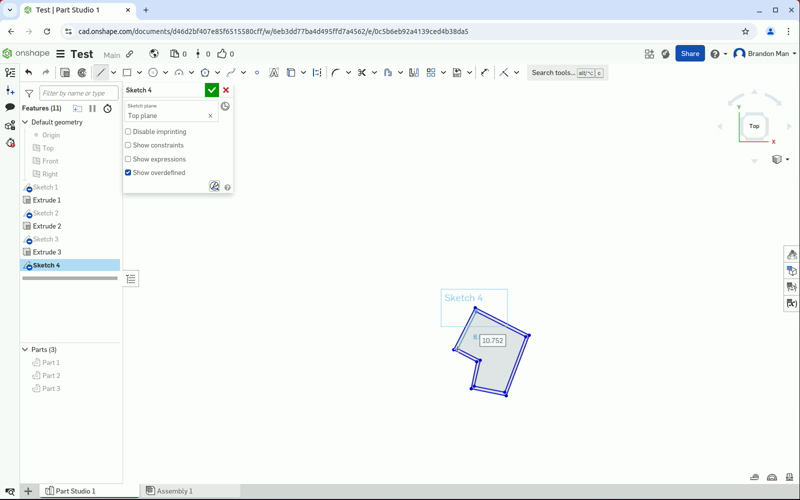
scroll(6)
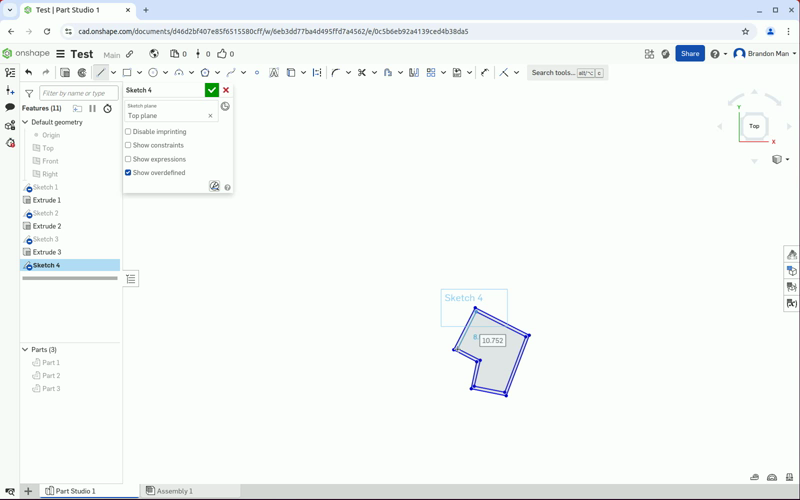
scroll(6)
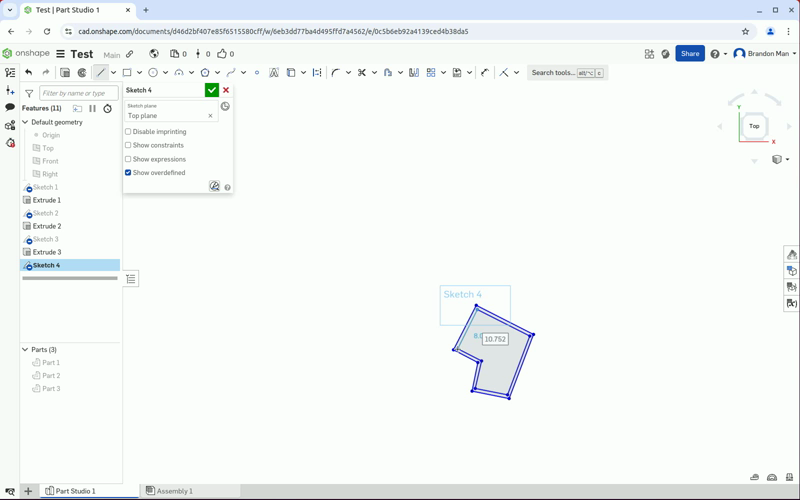
scroll(6)
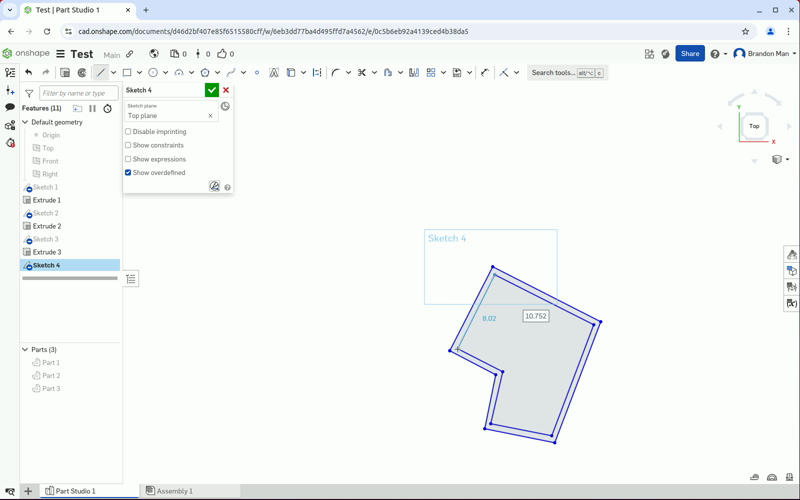
scroll(6)
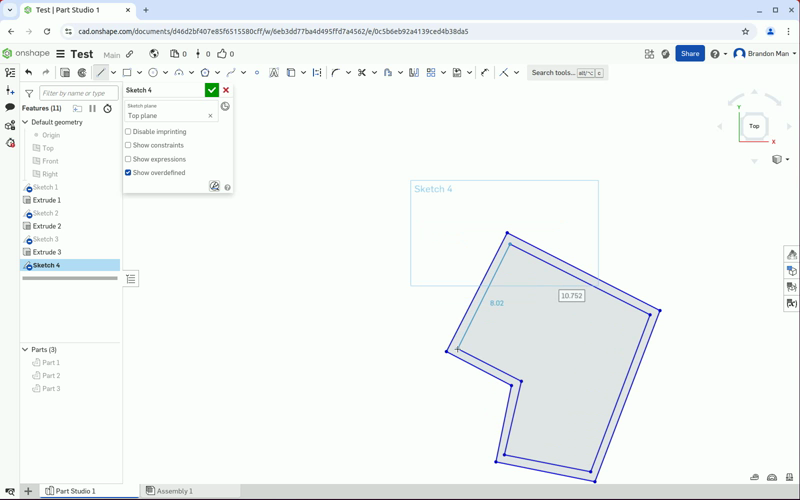
scroll(6)
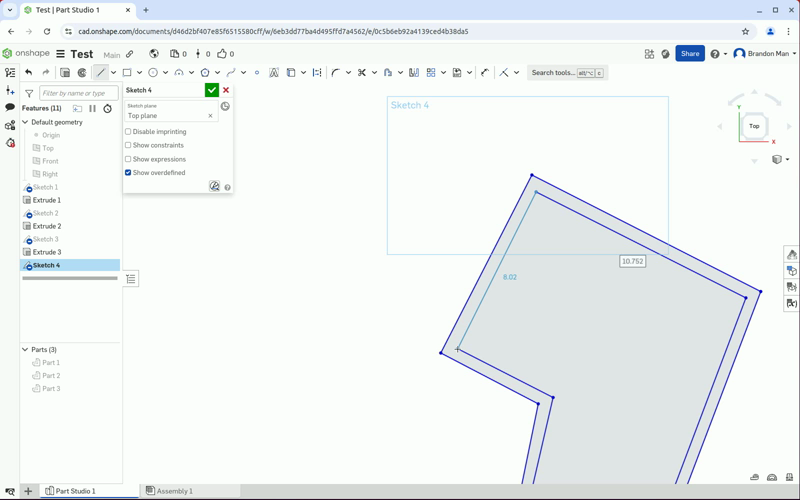
scroll(6)
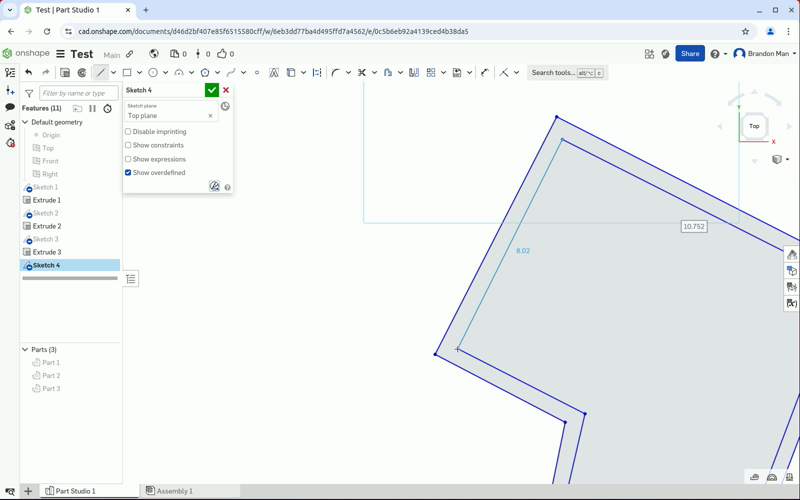
scroll(6)
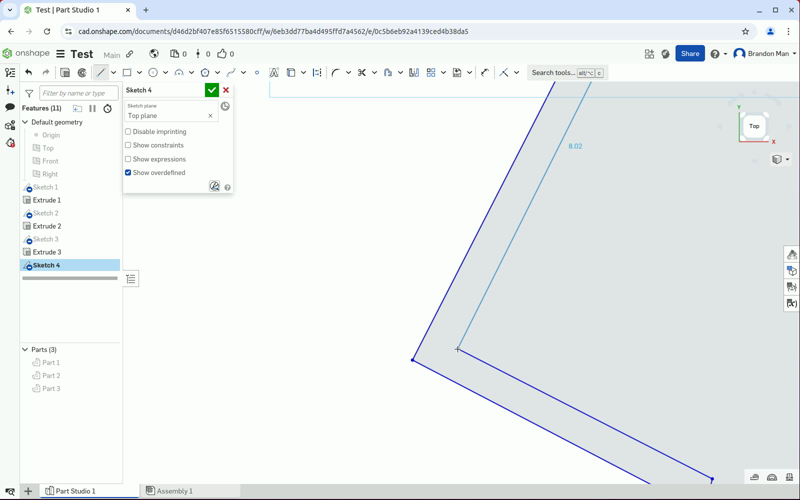
key_up(shift)
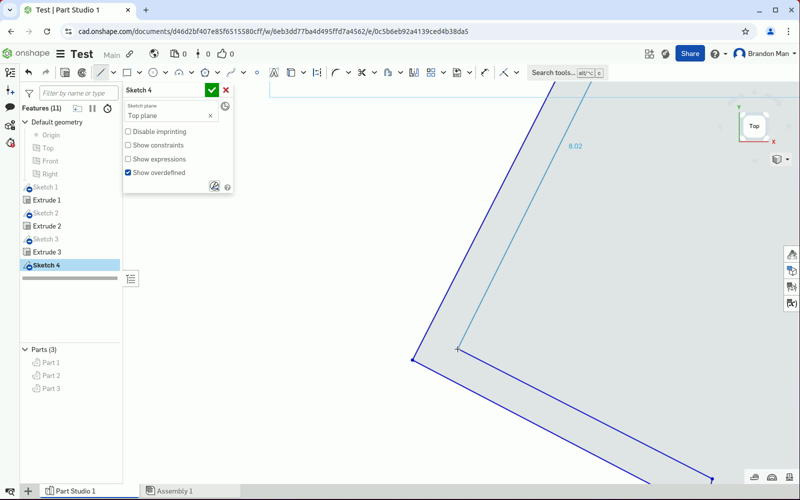
click(457, 348)
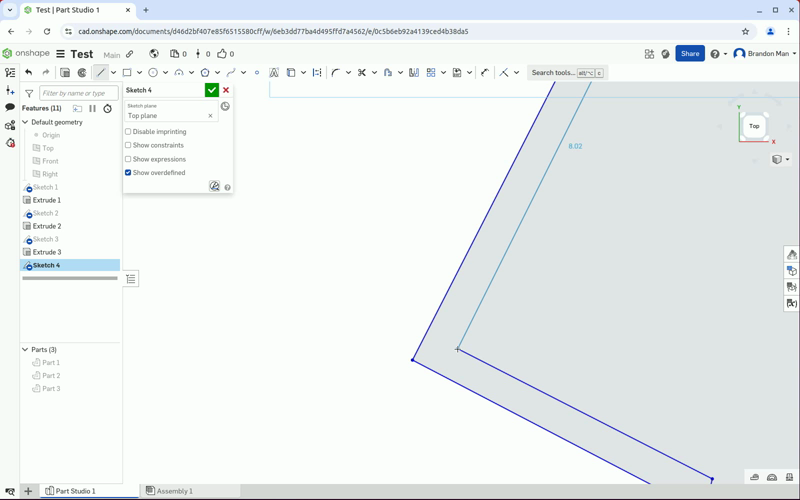
scroll(-6)
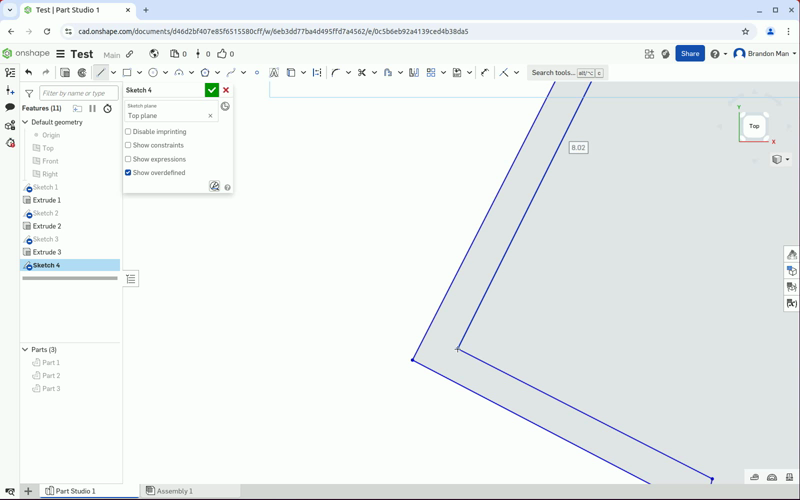
scroll(-6)
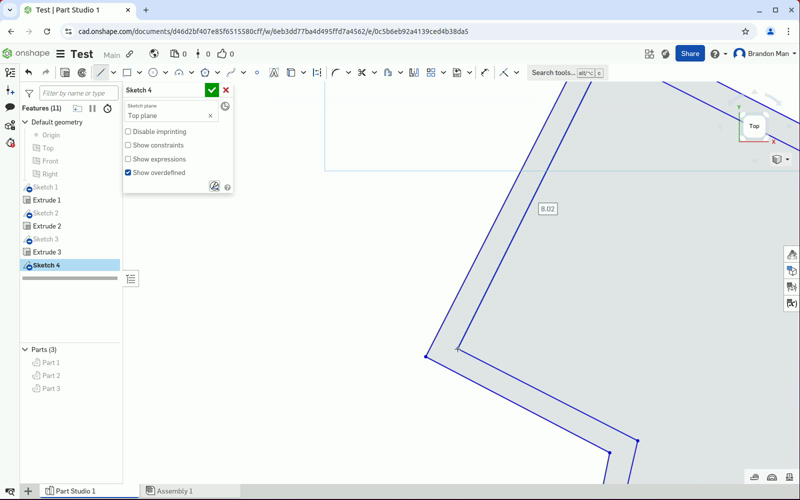
scroll(-6)
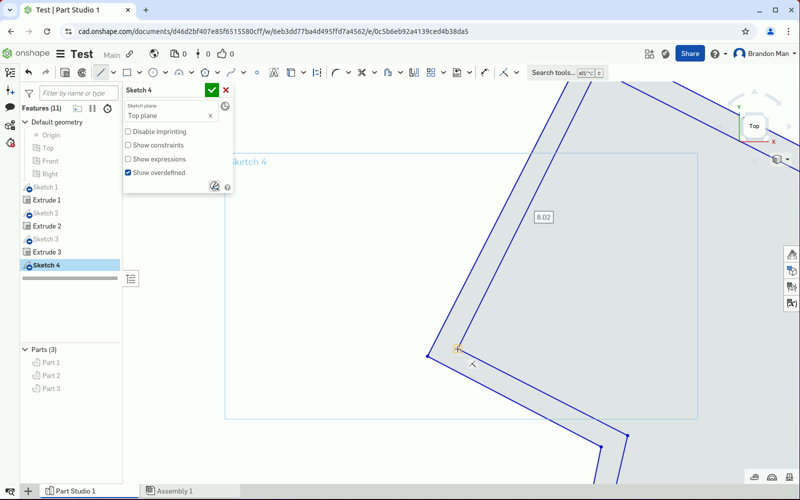
scroll(-6)
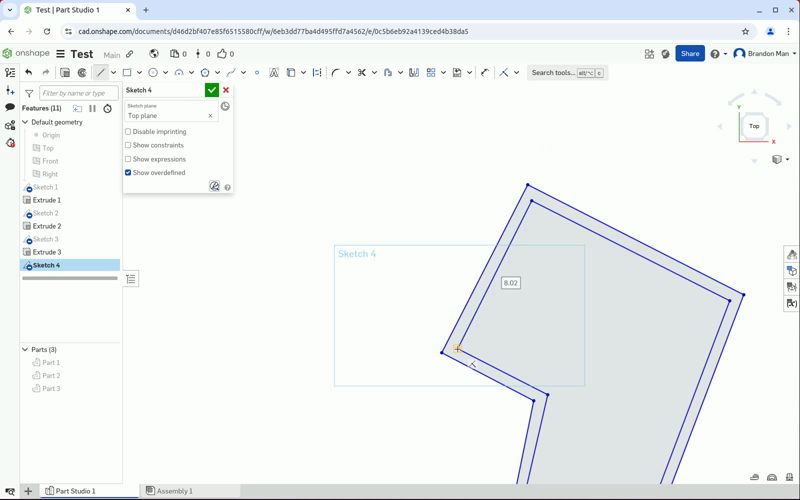
scroll(-6)
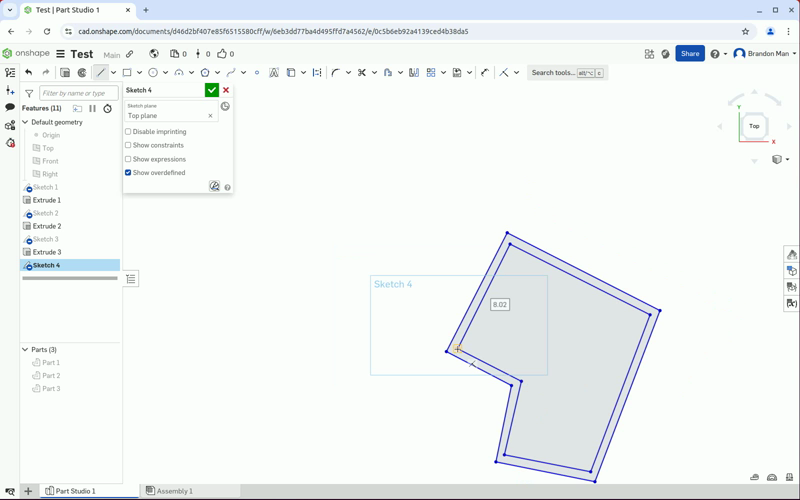
scroll(-6)
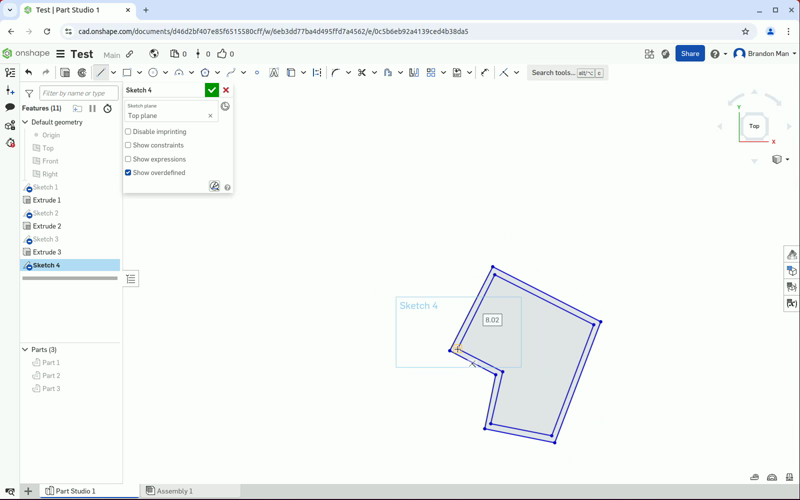
scroll(-6)
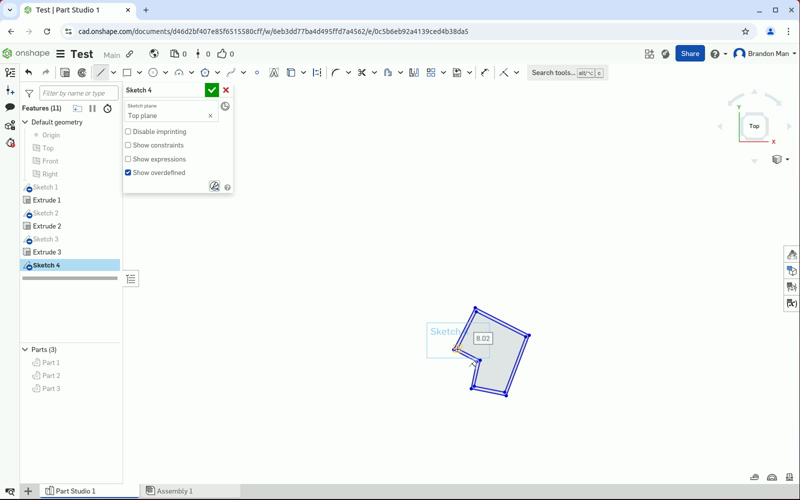
key(esc)
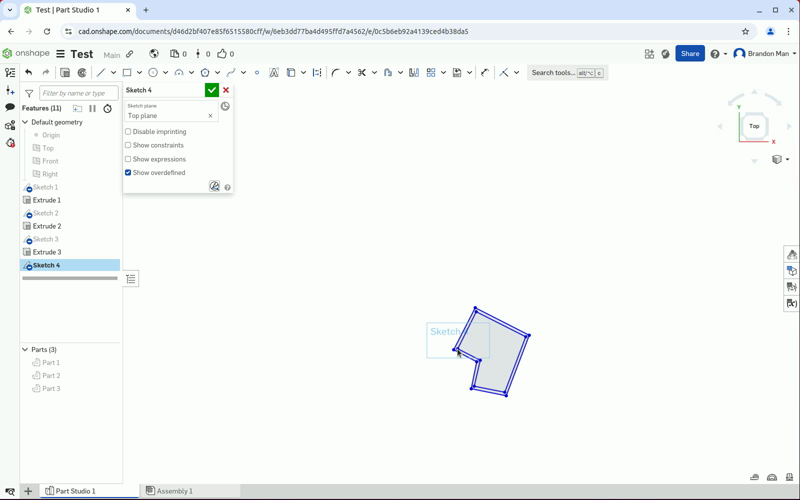
mouse_move(474, 376)
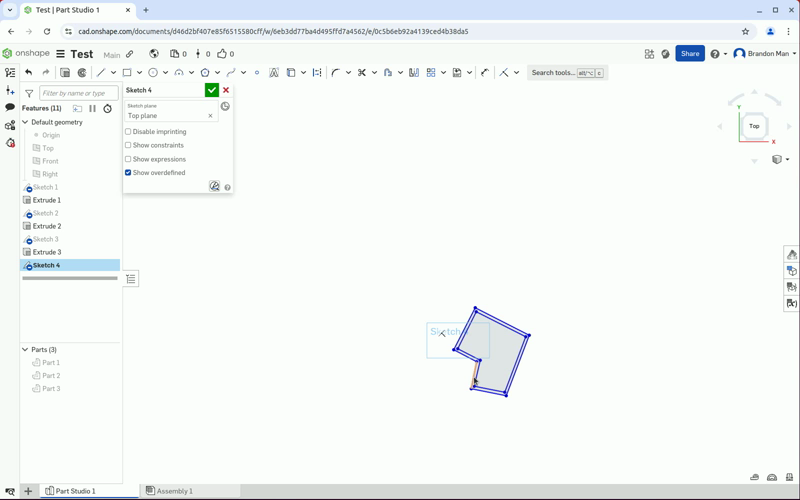
scroll(6)
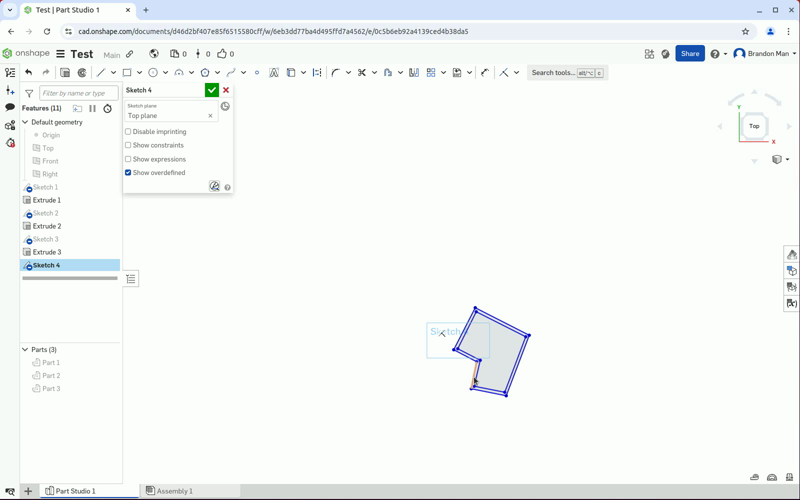
scroll(6)
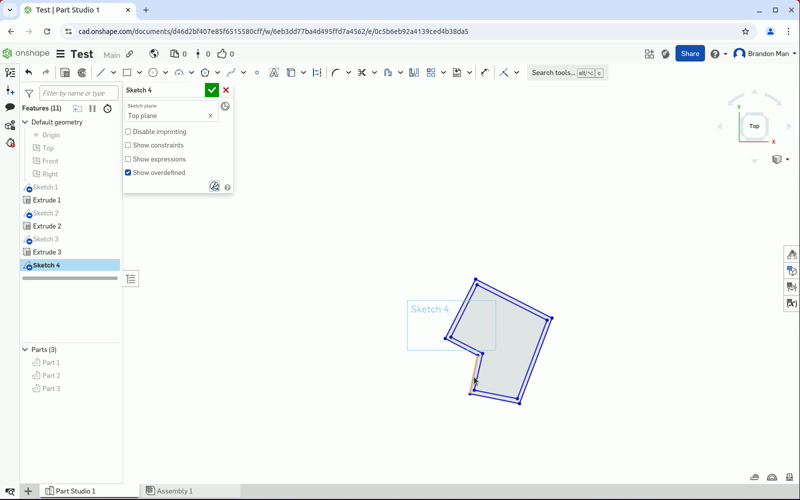
scroll(6)
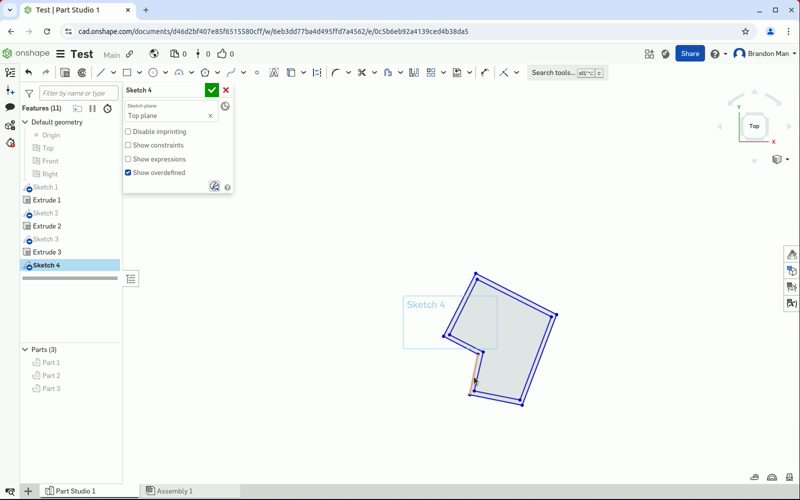
scroll(6)
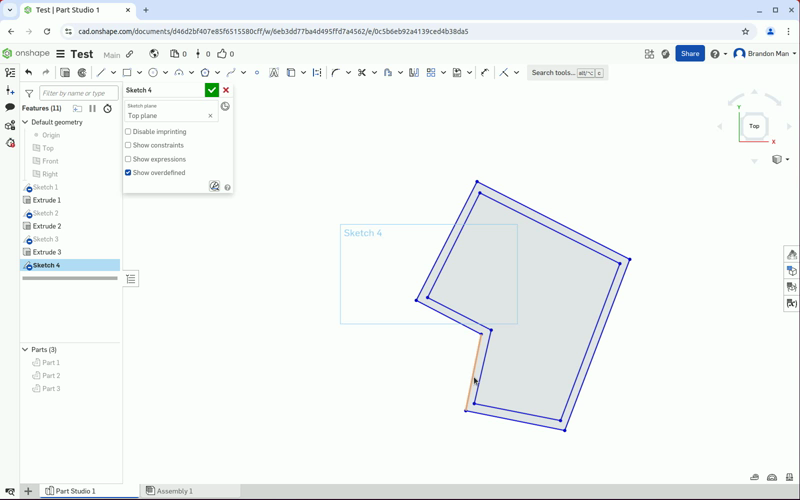
scroll(6)
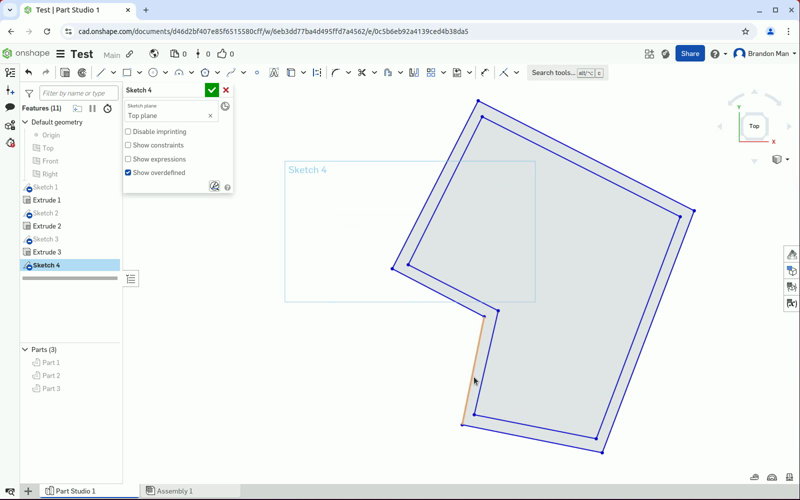
scroll(6)
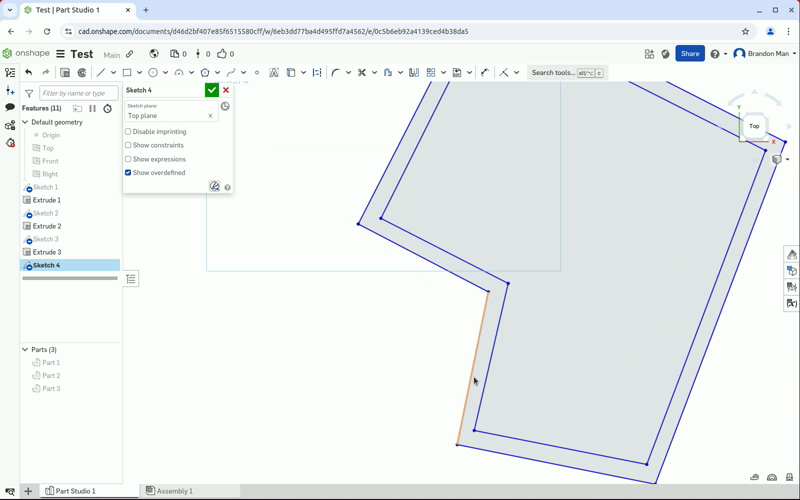
scroll(6)
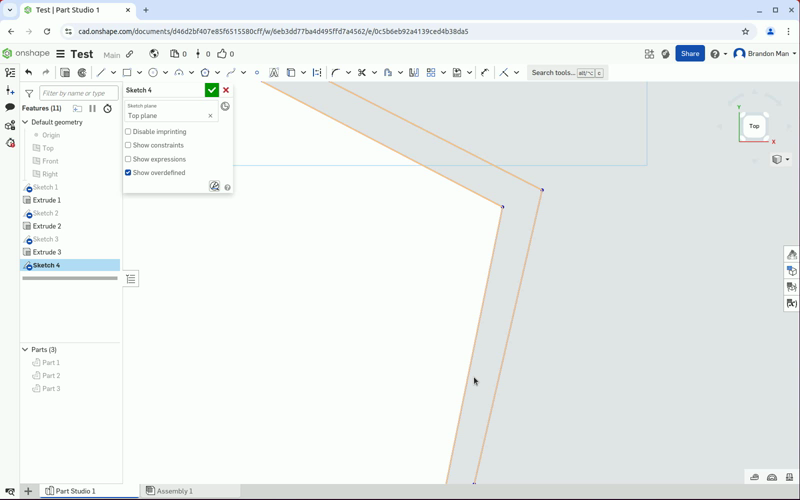
click(474, 376)
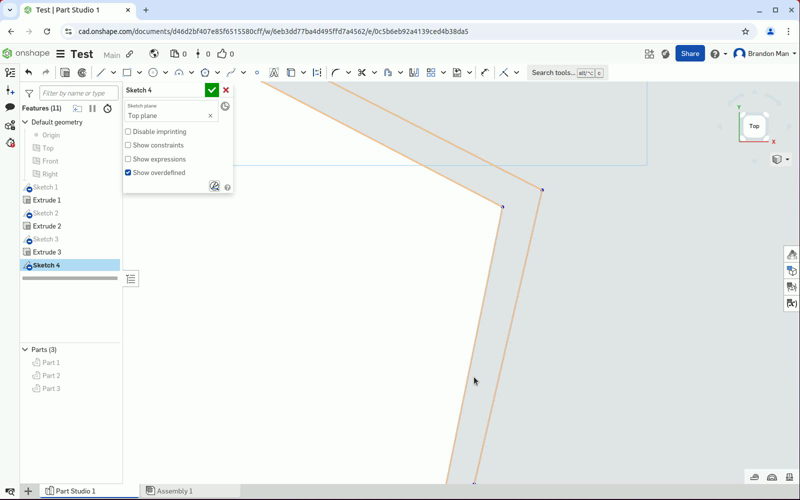
scroll(-6)
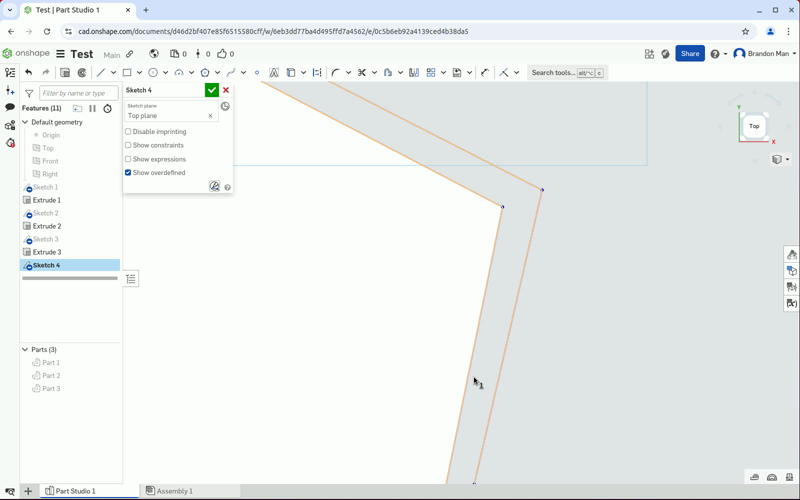
scroll(-6)
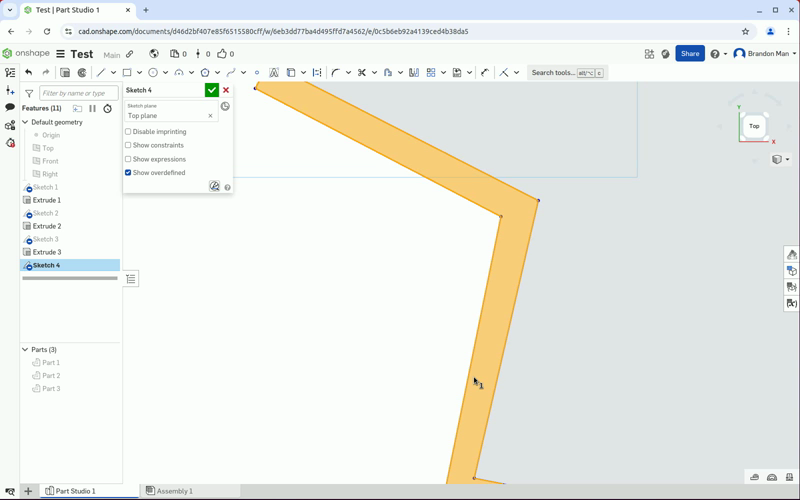
scroll(-6)
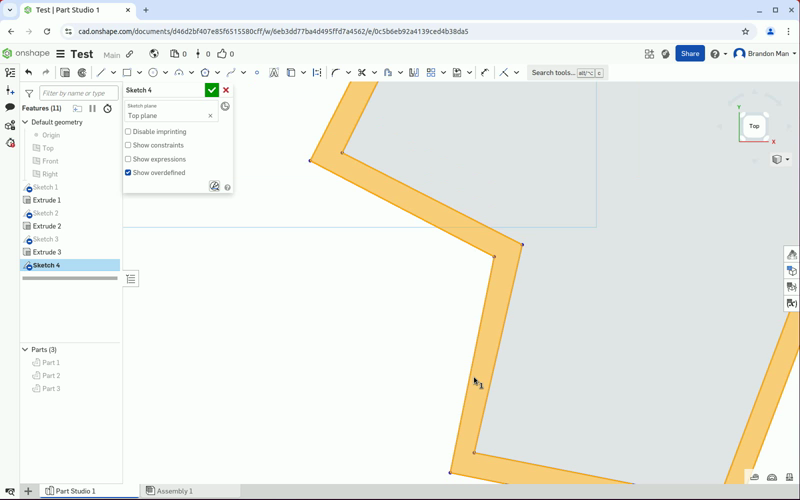
scroll(-6)
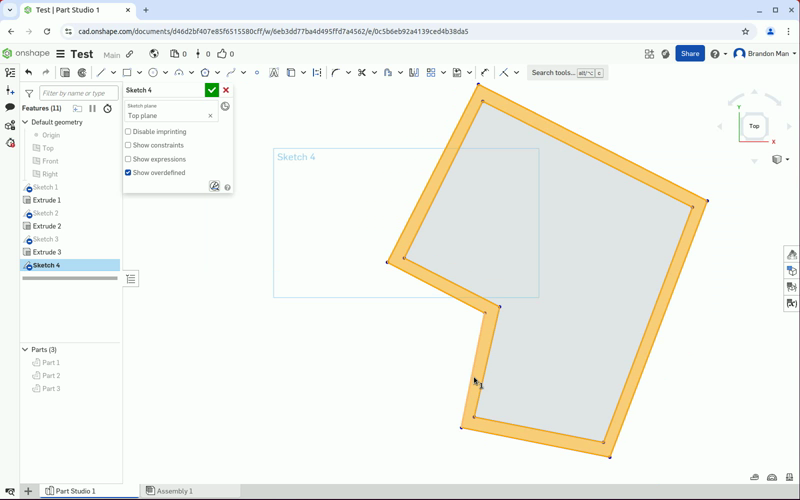
scroll(-6)
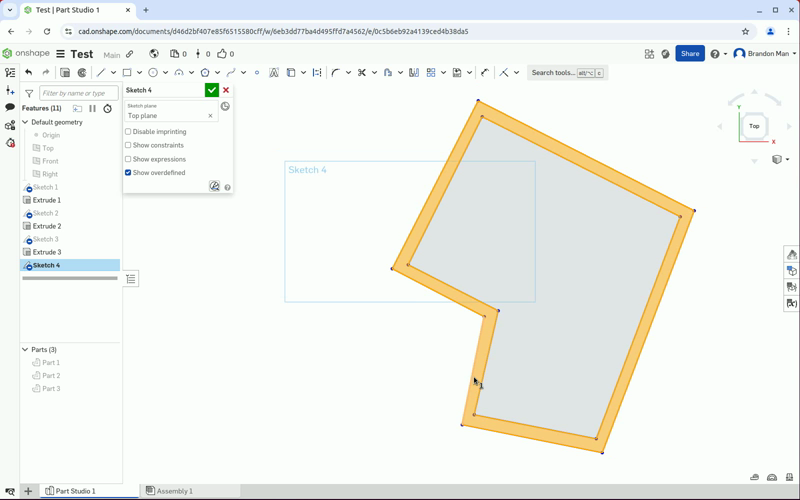
scroll(-6)
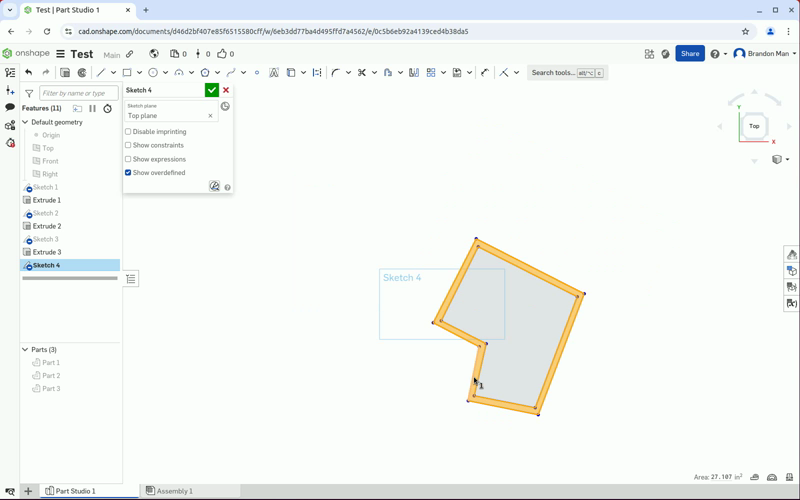
scroll(-6)
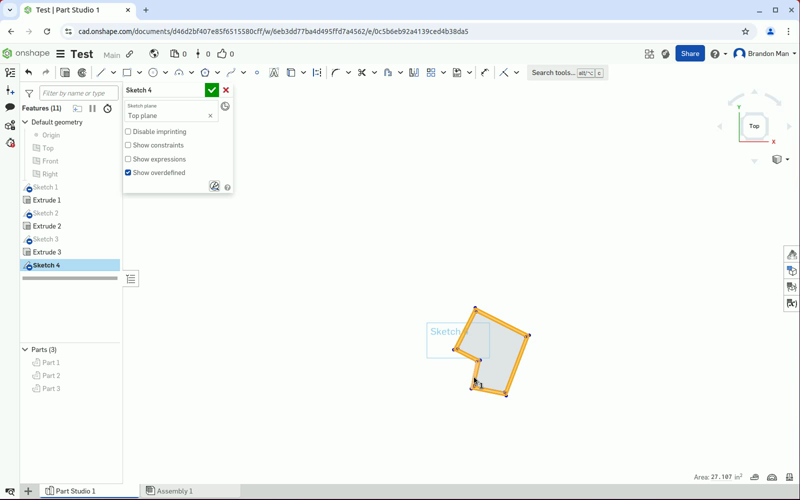
mouse_move(73, 352)
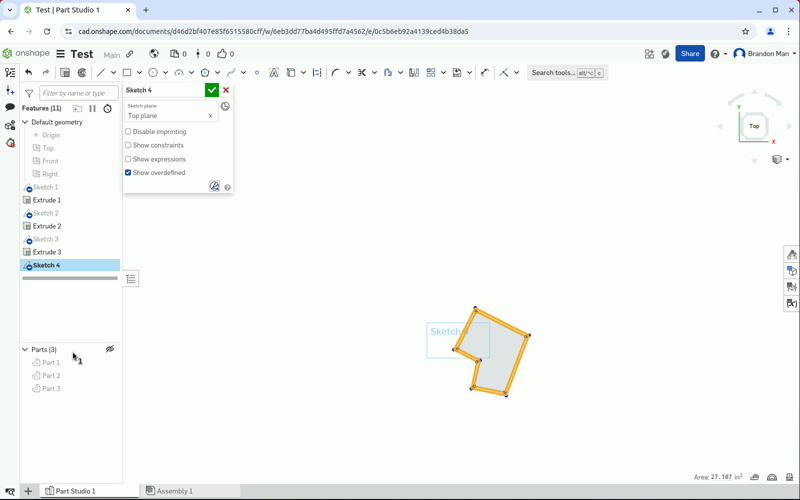
key(shift+y)
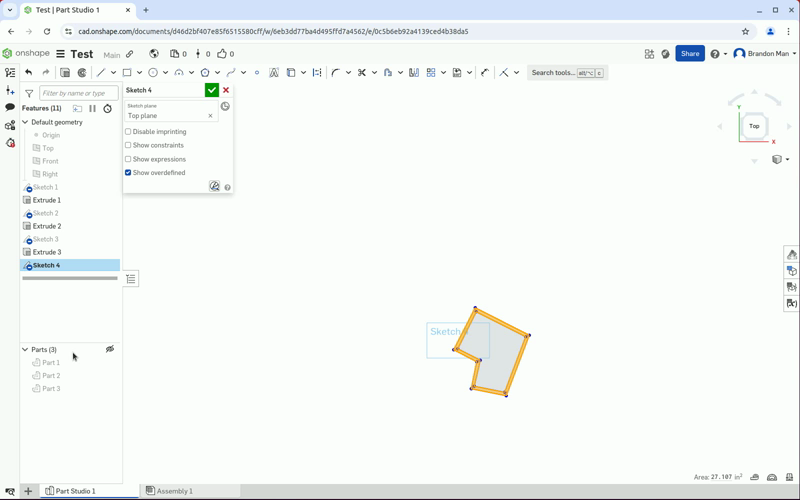
key(shift+e)
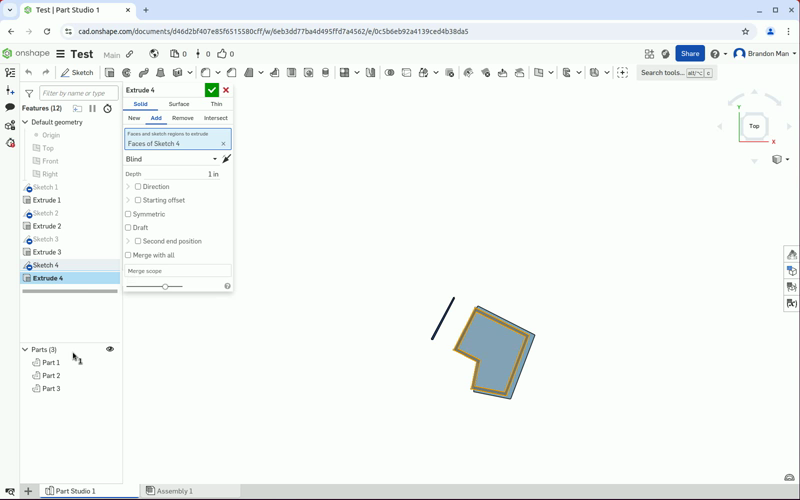
mouse_move(143, 106)
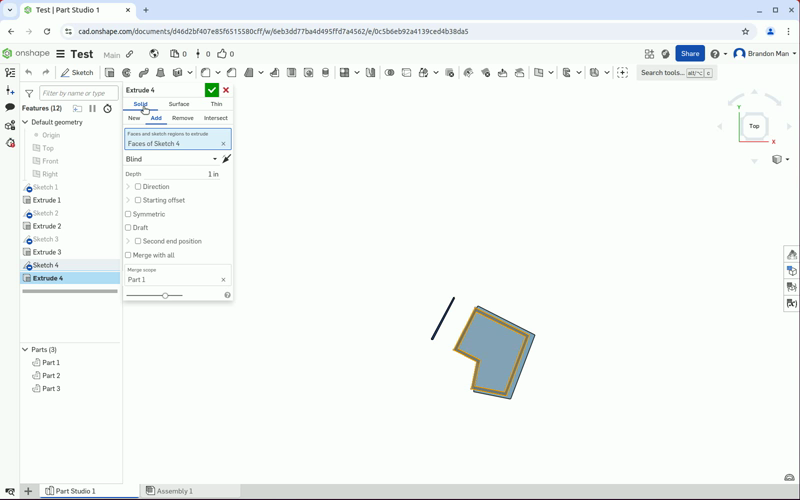
click(143, 106)
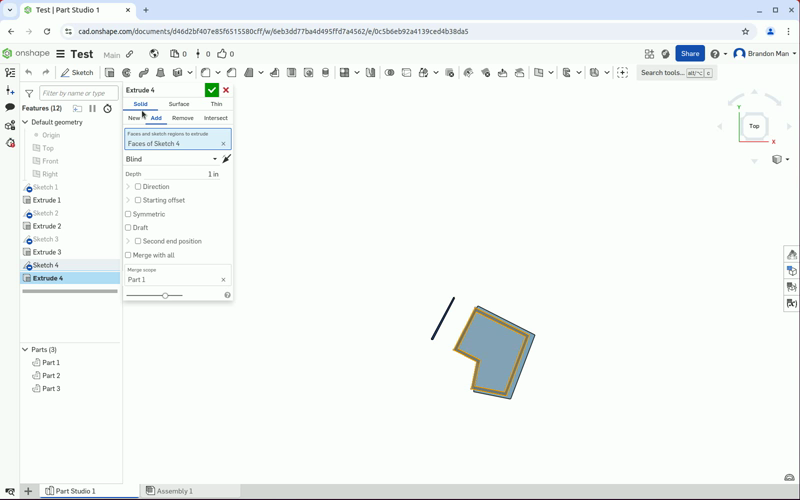
mouse_move(137, 120)
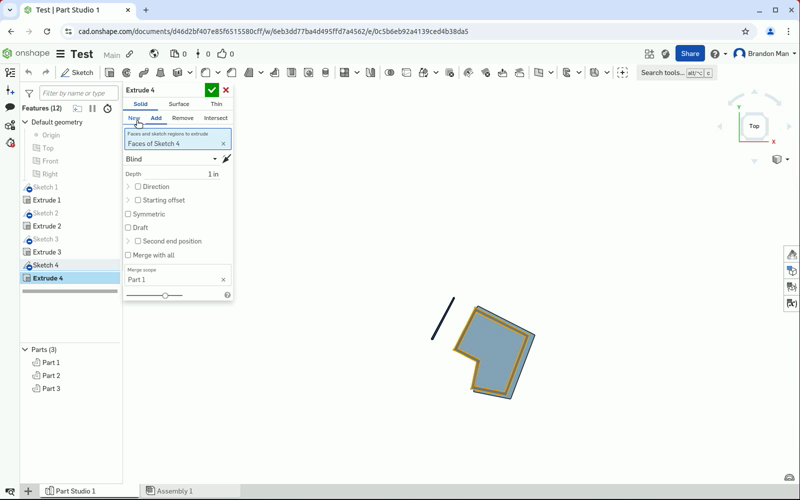
click(137, 120)
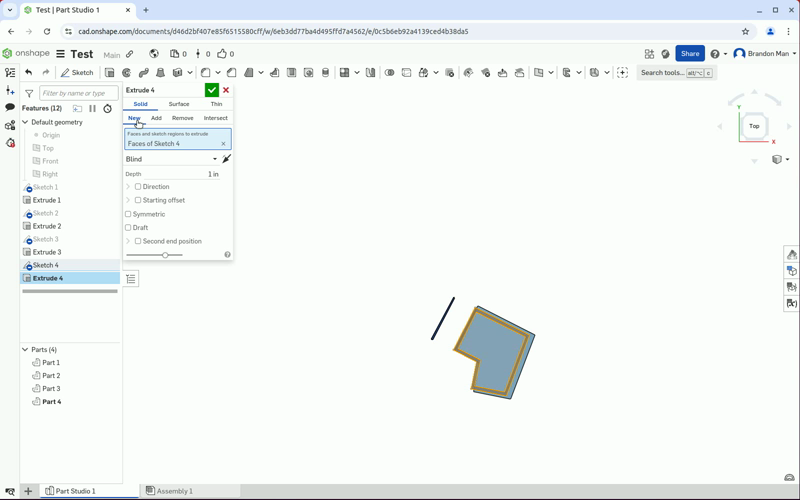
key(tab, 4)
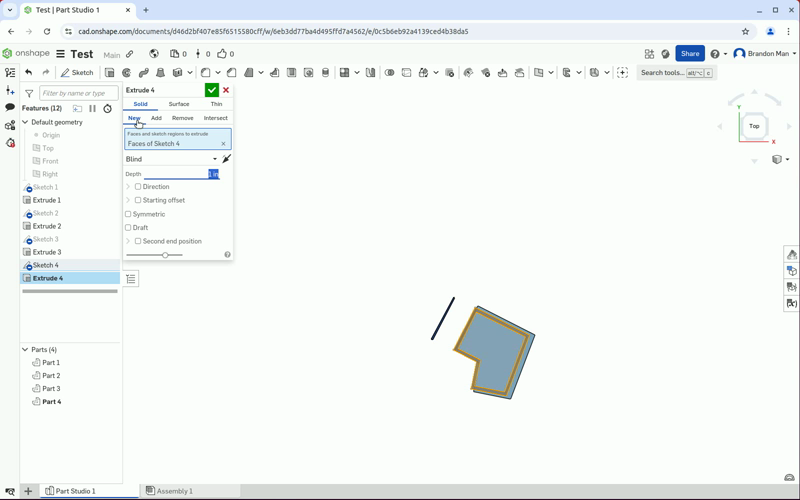
text(3.37)
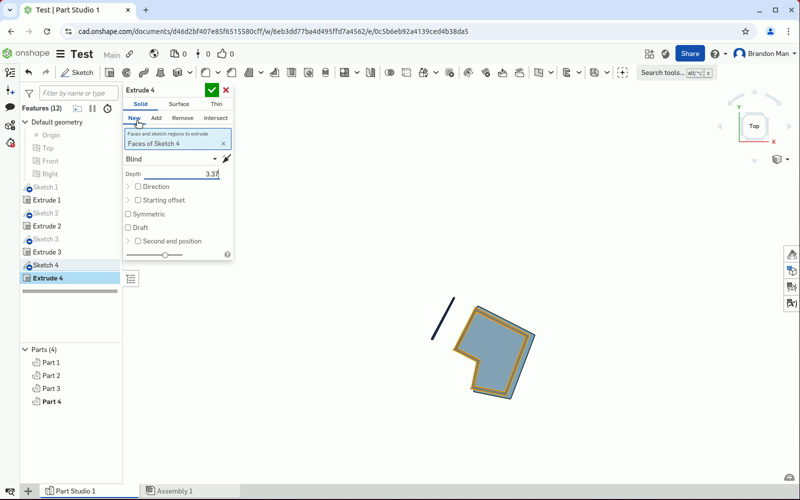
key(enter)
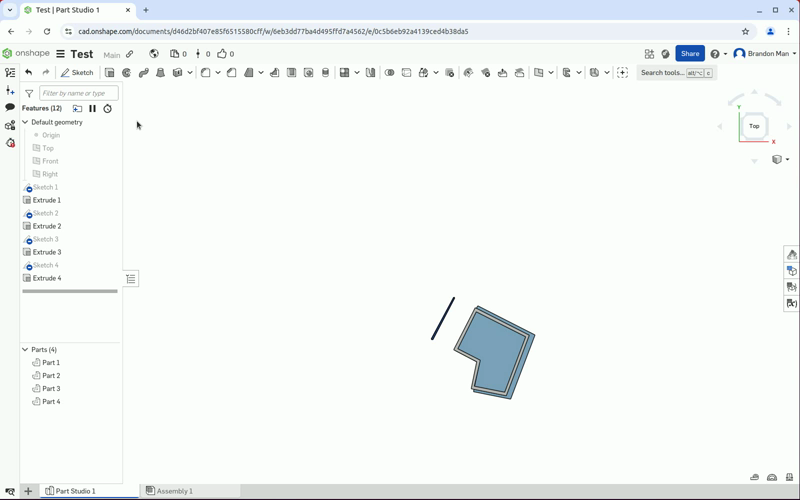
key(shift+h)
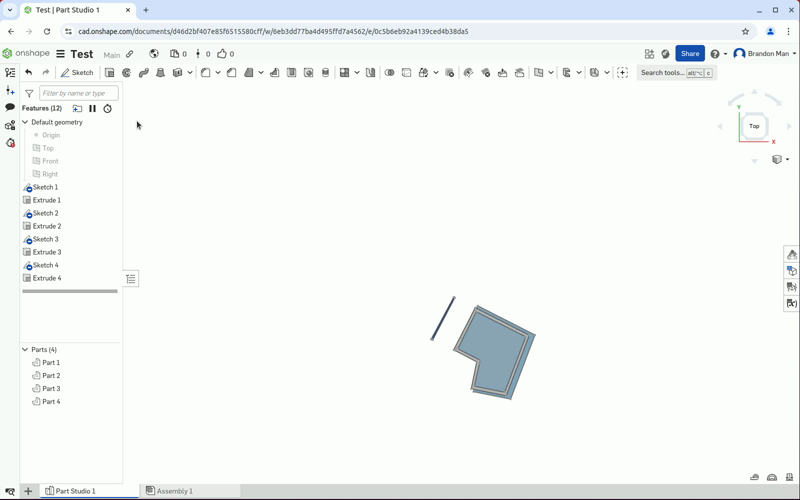
key(shift+h)
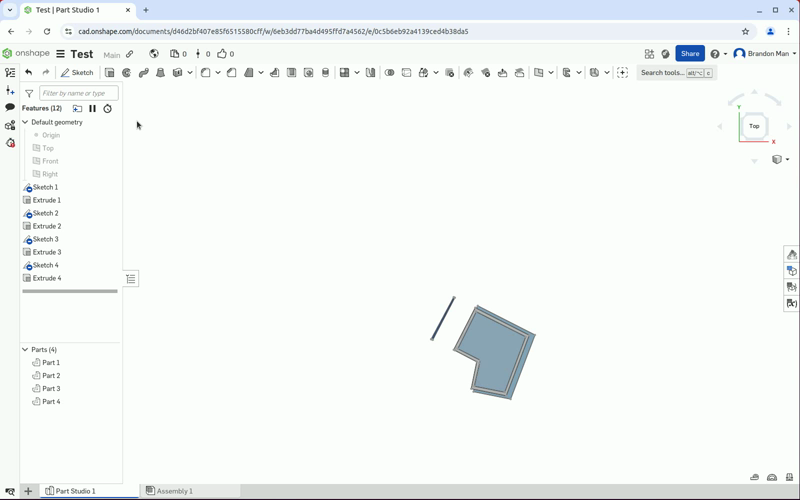
key(shift+7)
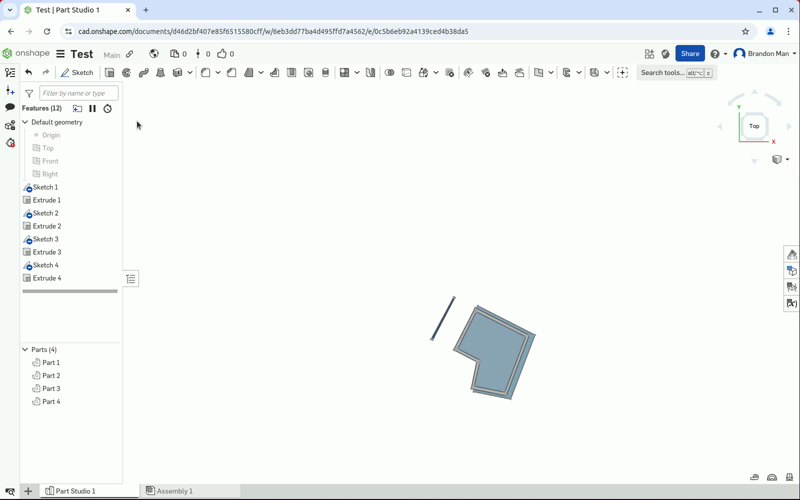
key(up, 3)
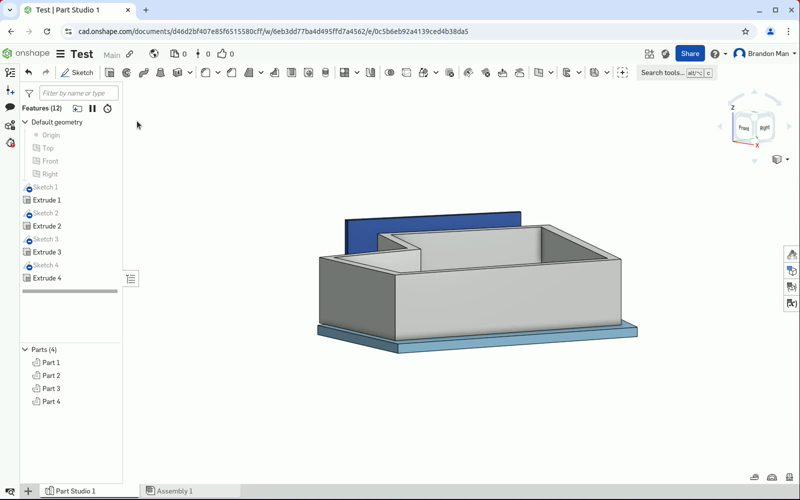
key(left, 3)
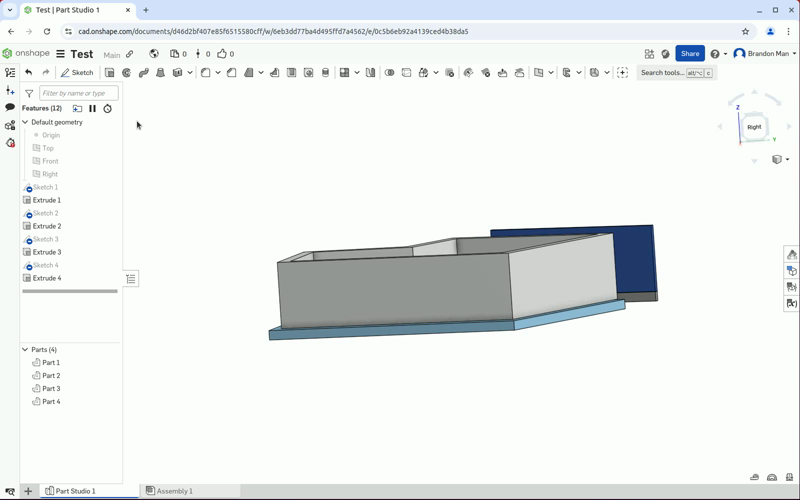
key(right, 3)
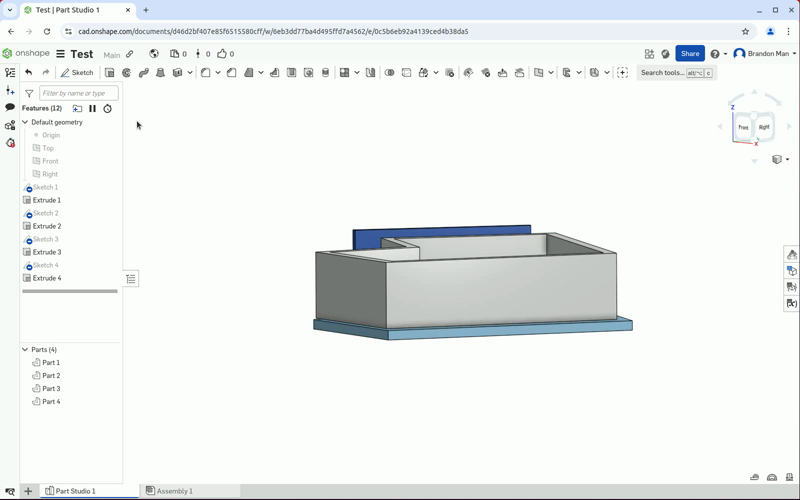
key(down, 3)
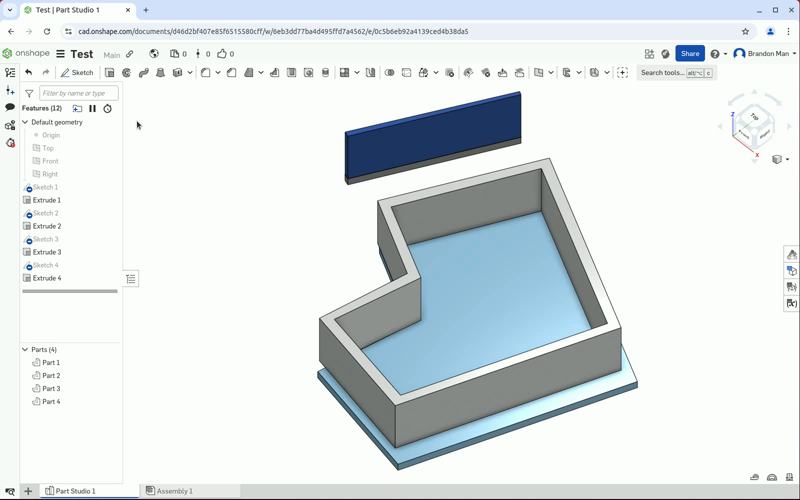
mouse_move(73, 189)
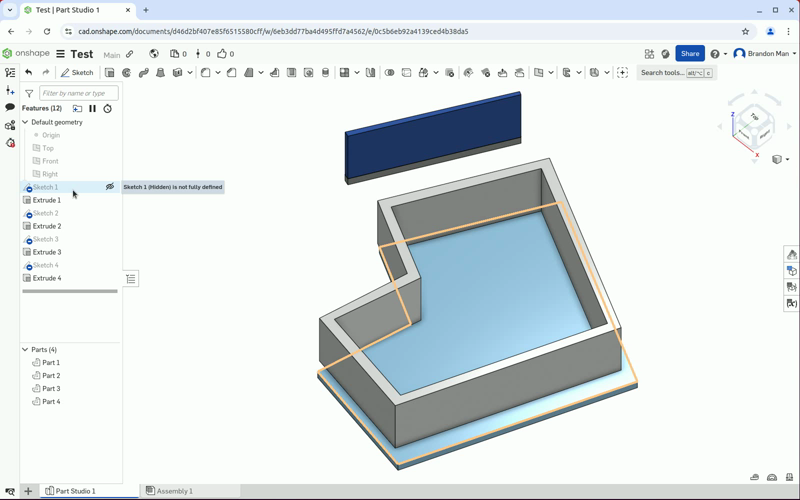
click(73, 189)